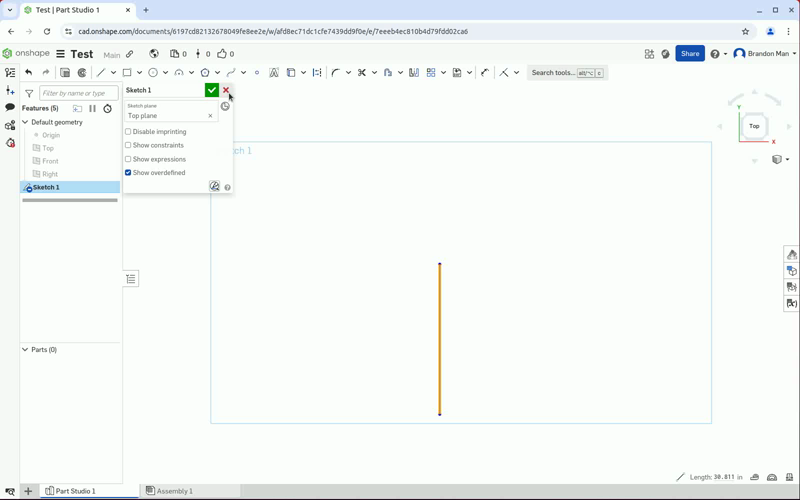
key(shift+h)
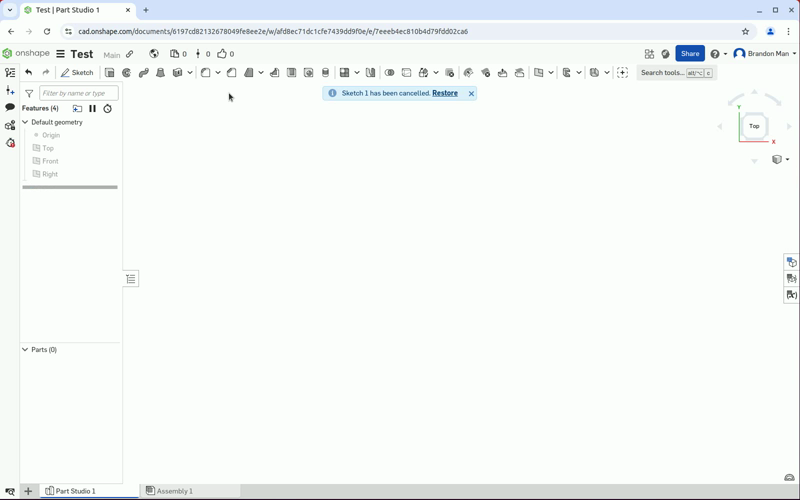
mouse_move(73, 352)
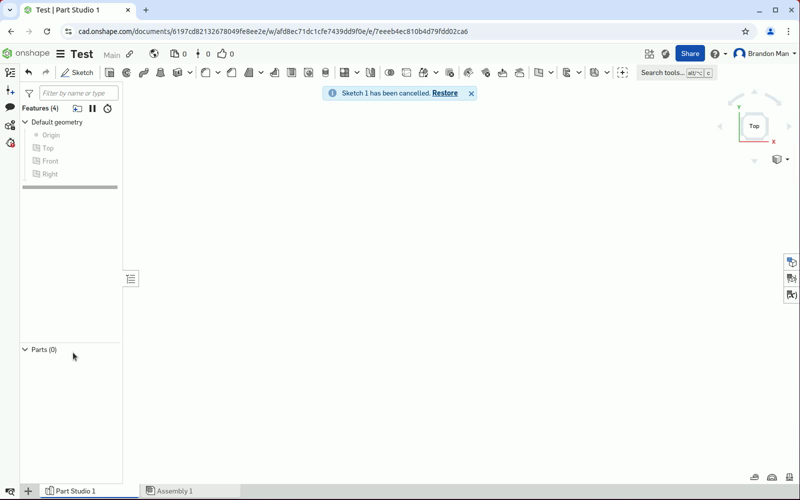
key(y)
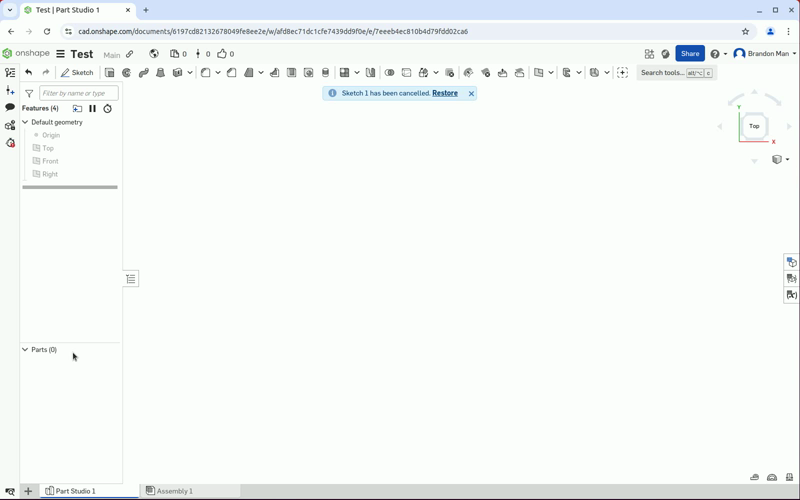
key(shift+p)
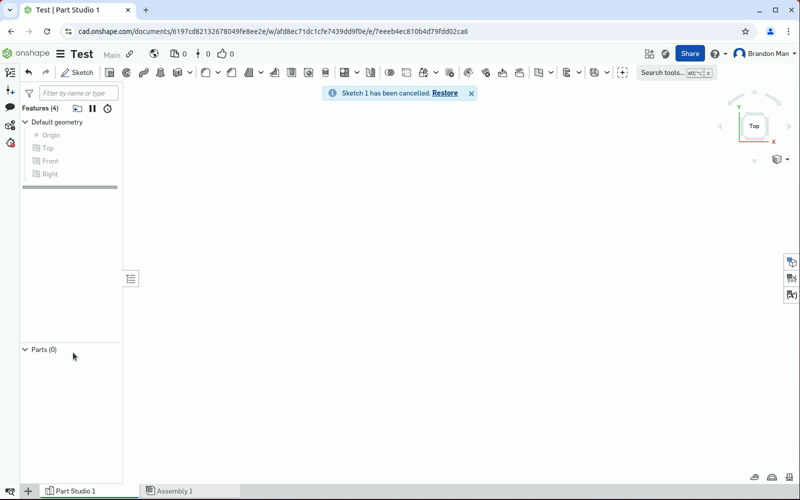
key(space)
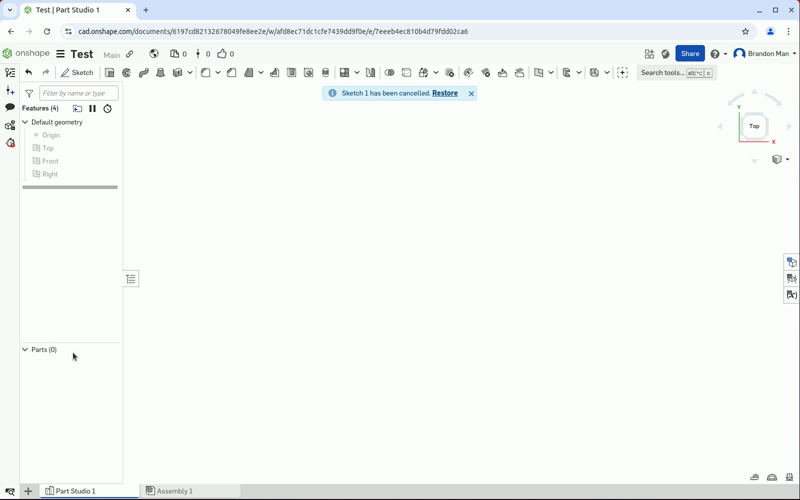
key_down(shift)
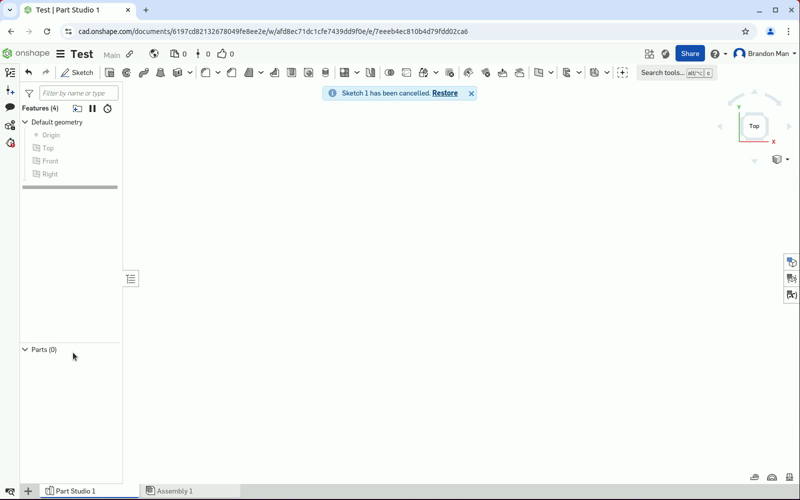
key(up)
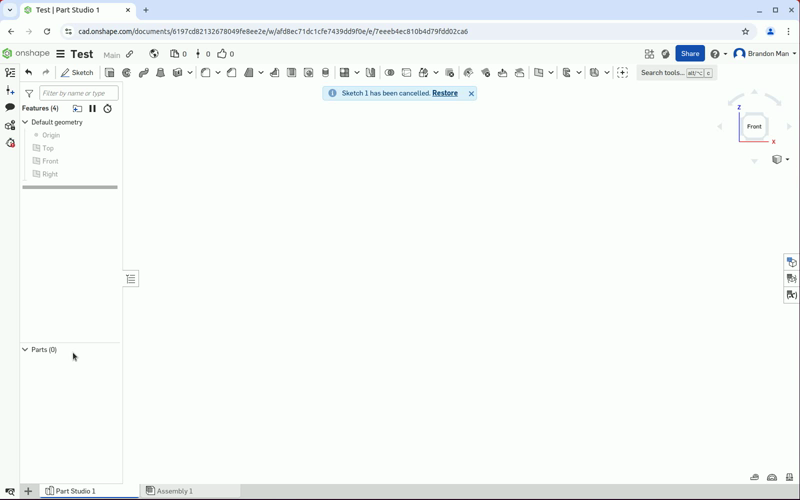
key_up(shift)
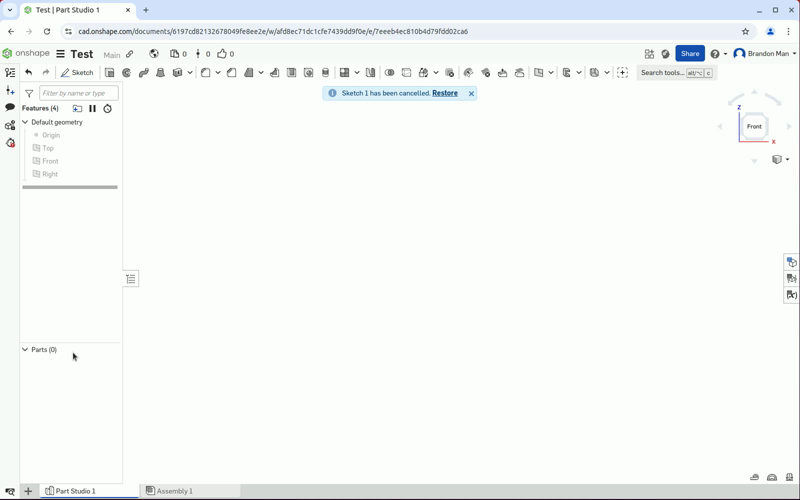
mouse_move(73, 352)
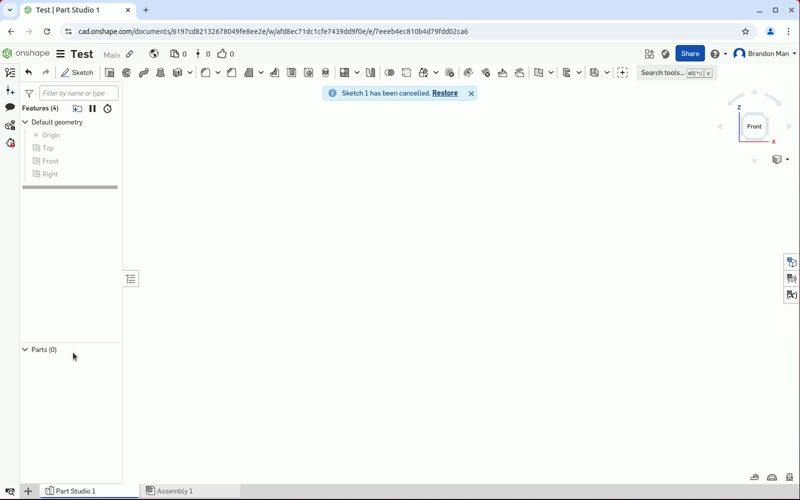
key(shift+y)
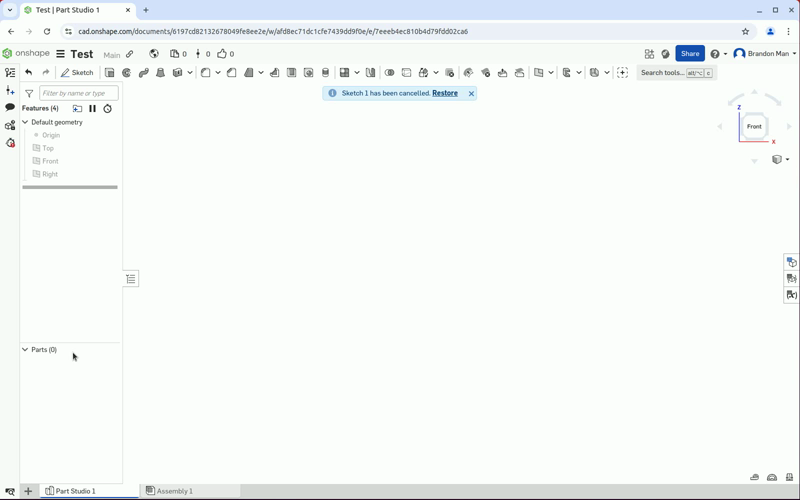
key(shift+s)
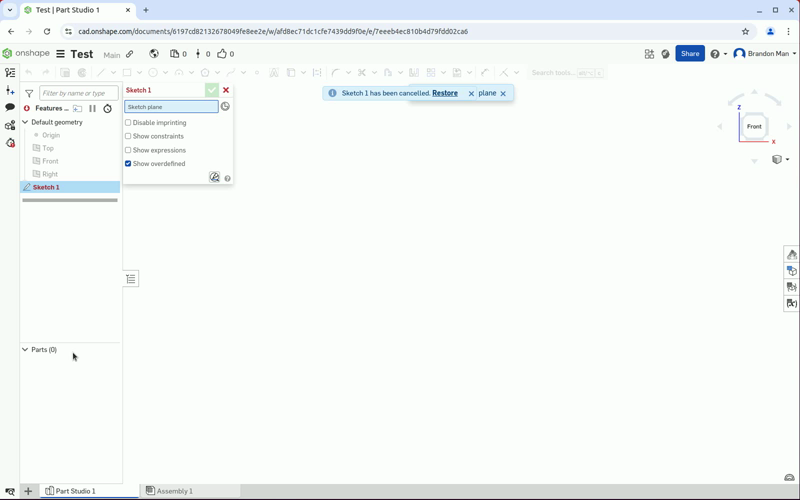
mouse_move(73, 163)
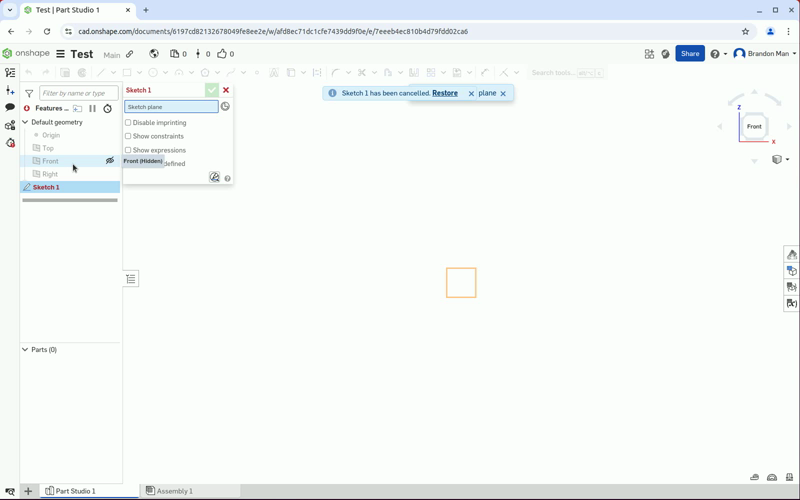
click(73, 163)
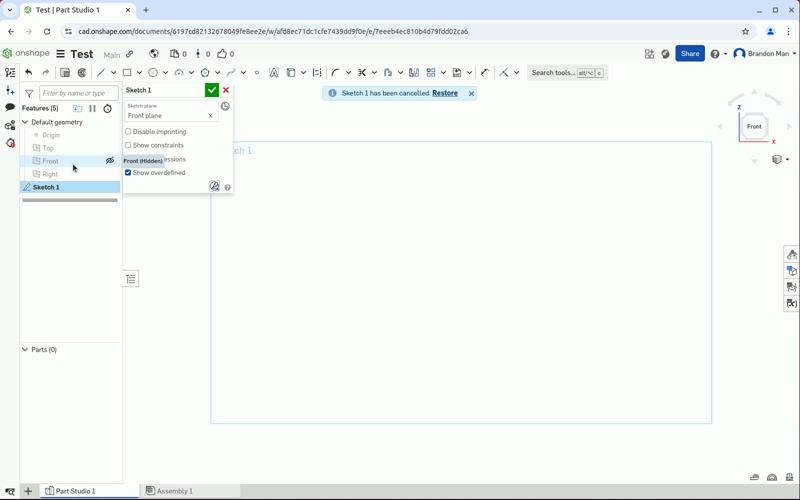
mouse_move(73, 352)
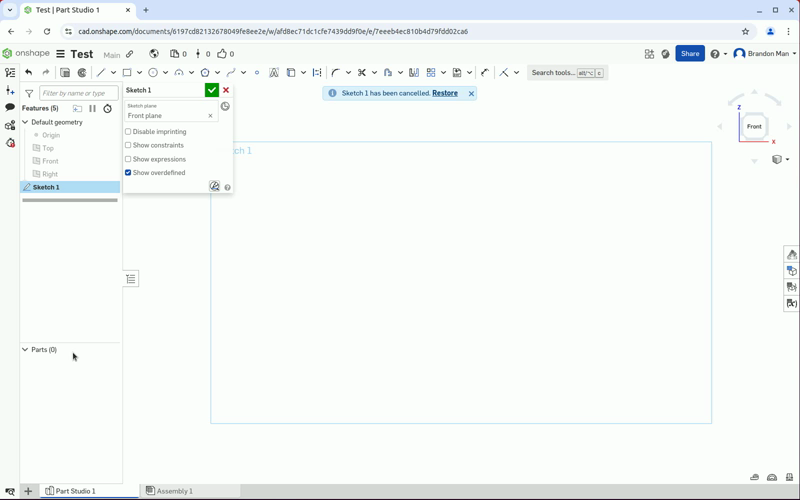
key(y)
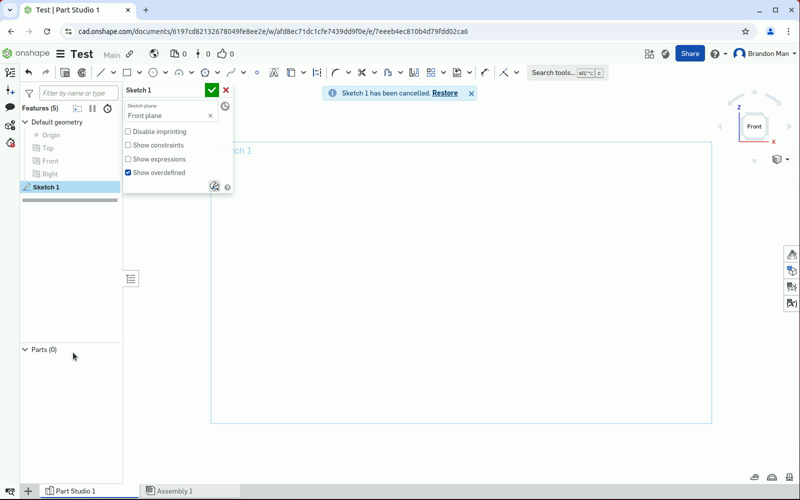
key(c)
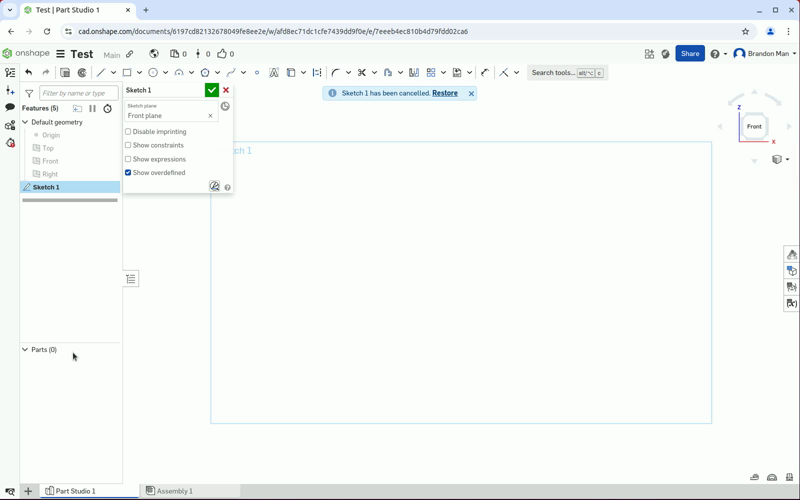
key_down(shift)
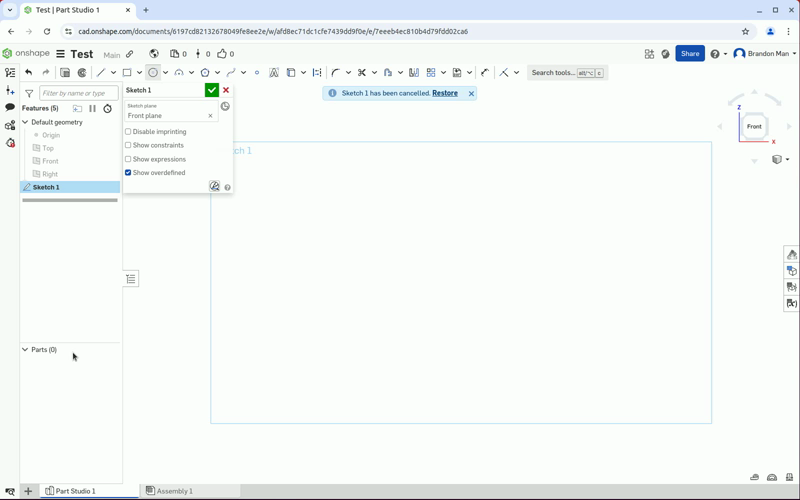
mouse_move(461, 178)
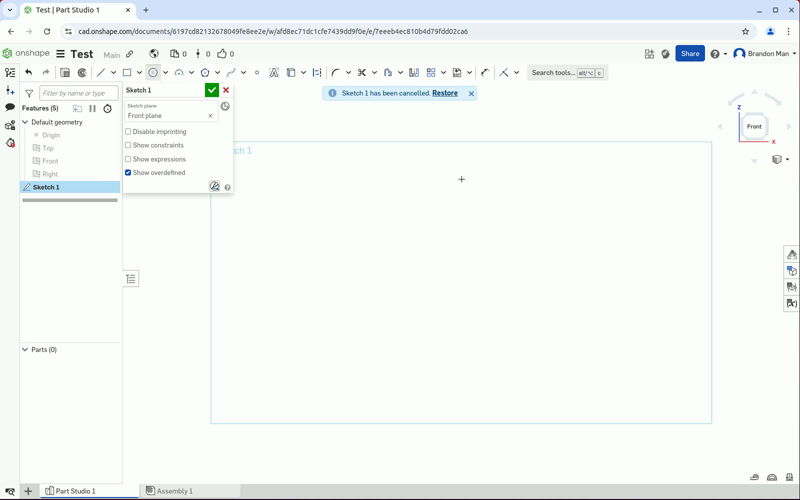
click(461, 178)
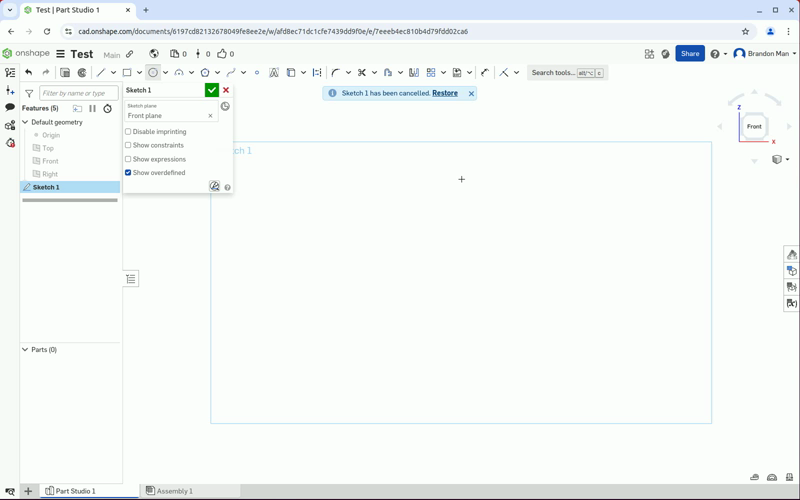
key_up(shift)
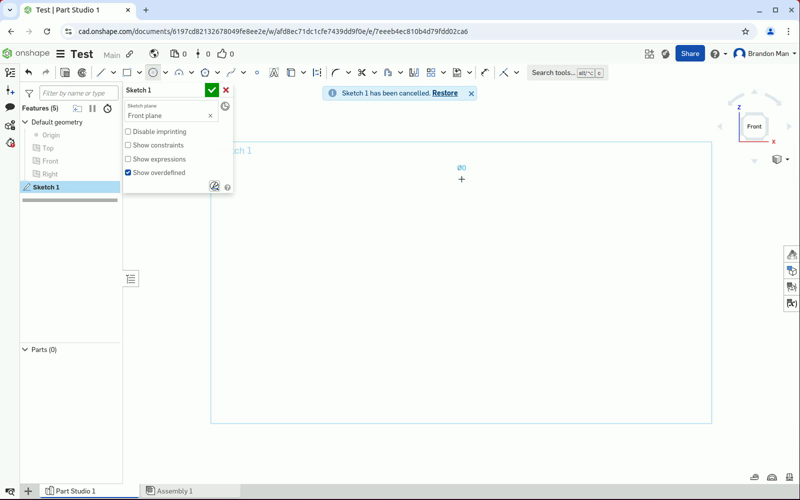
mouse_move(471, 178)
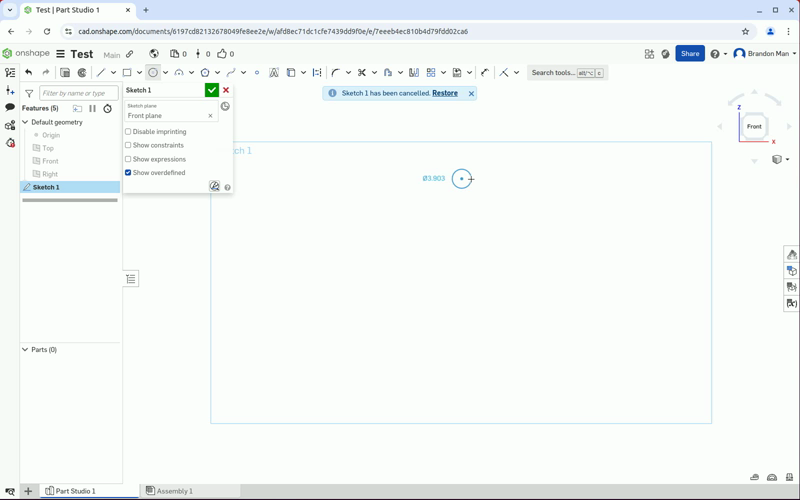
click(471, 178)
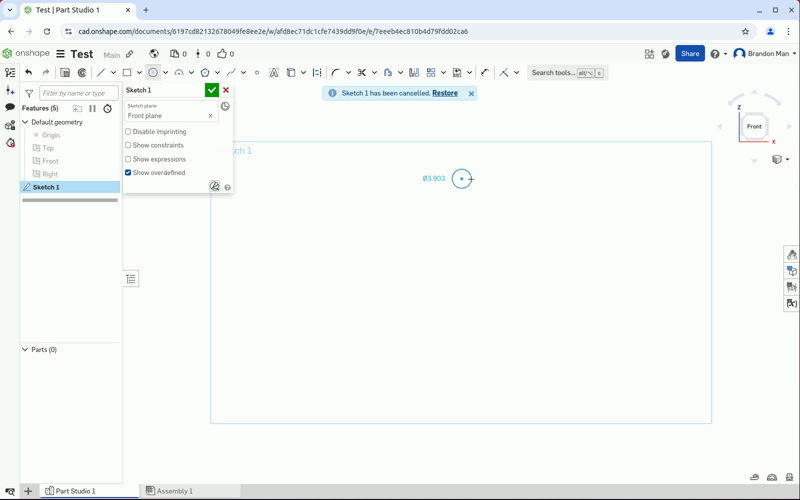
key(esc)
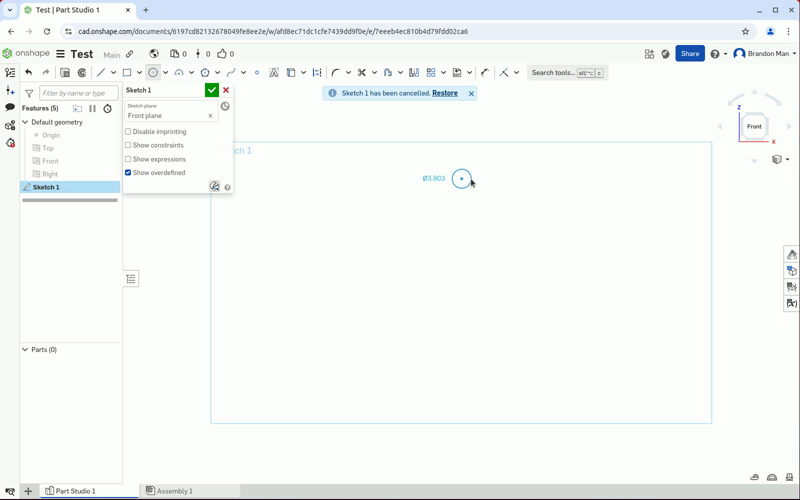
key(c)
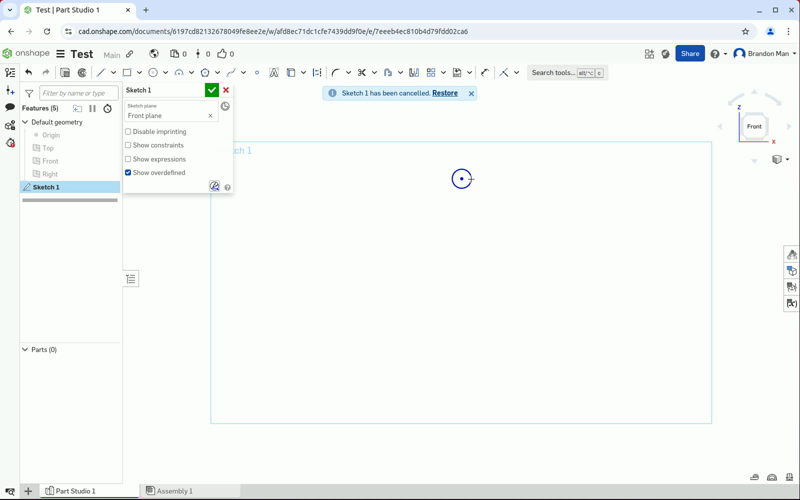
key_down(shift)
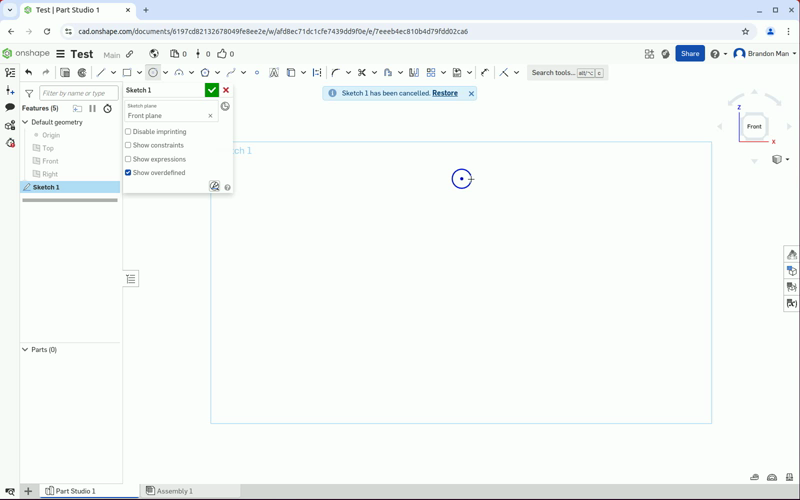
mouse_move(461, 178)
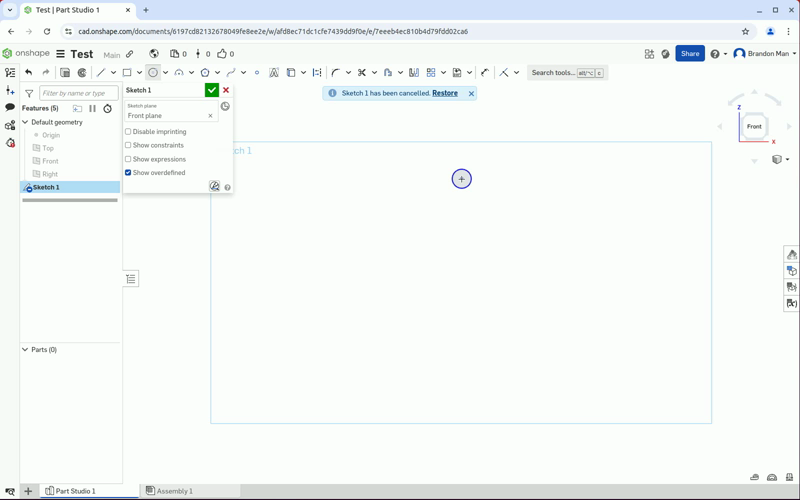
click(461, 178)
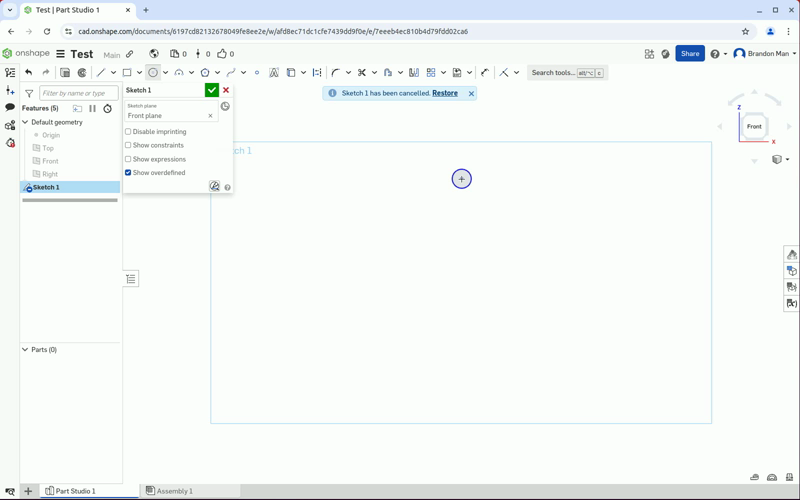
key_up(shift)
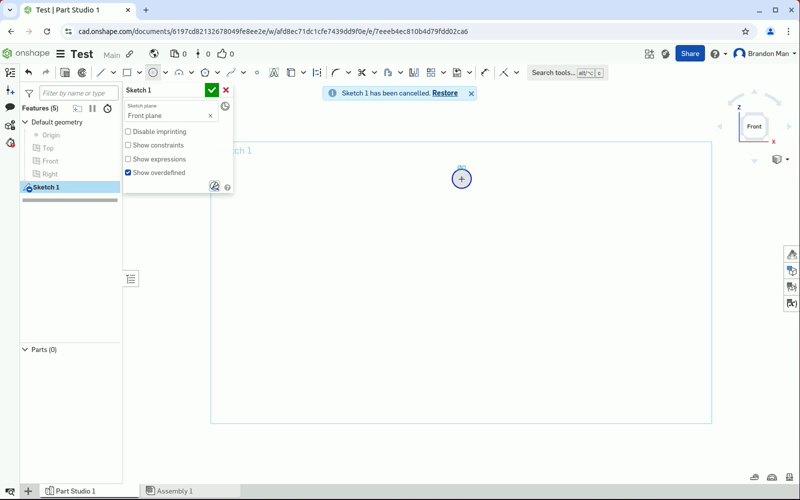
mouse_move(464, 178)
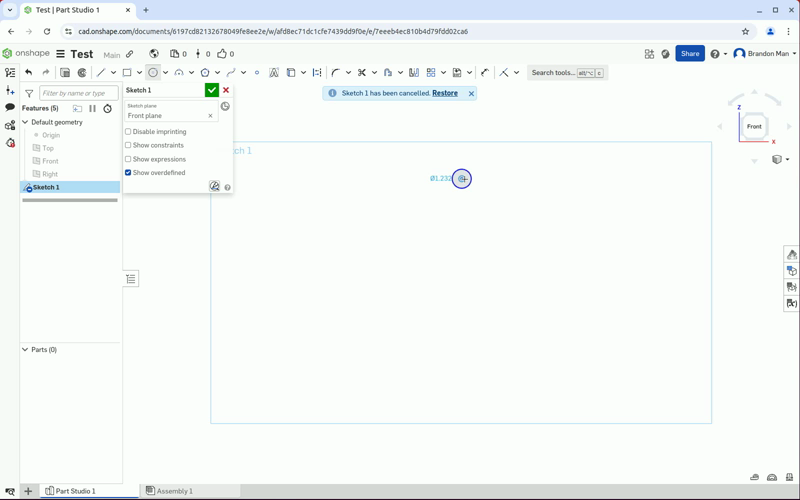
scroll(6)
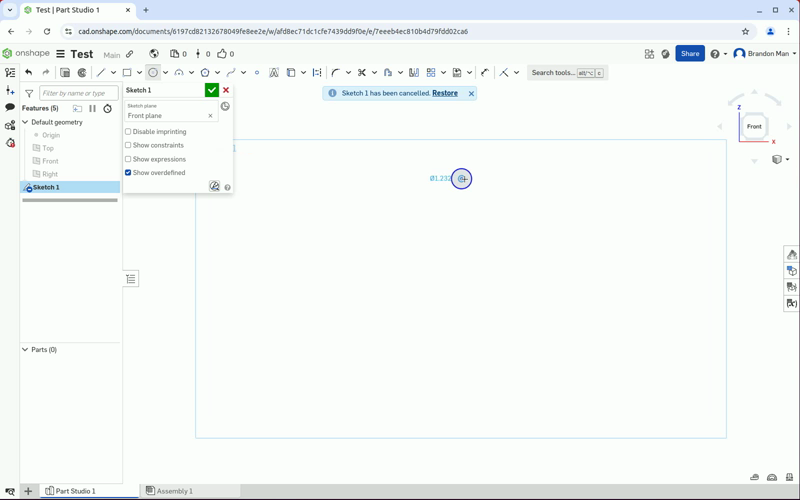
scroll(6)
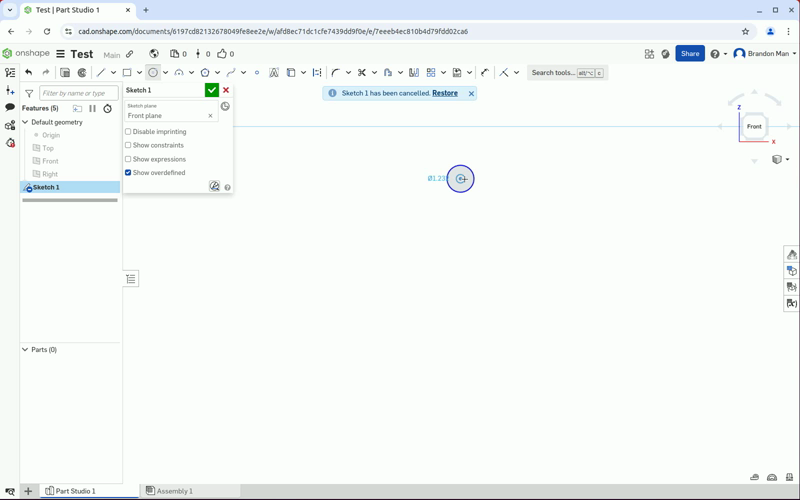
scroll(6)
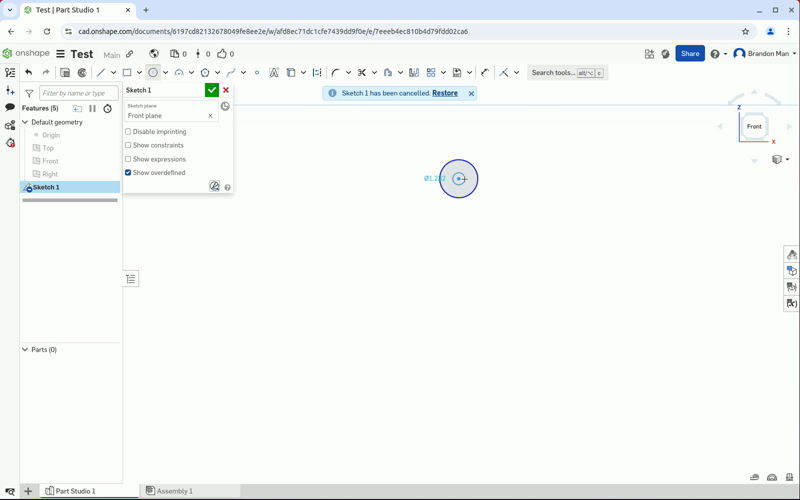
scroll(6)
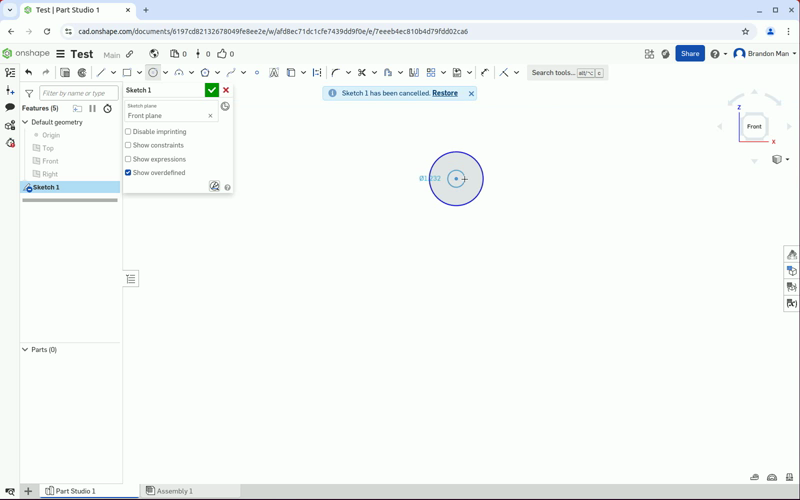
scroll(6)
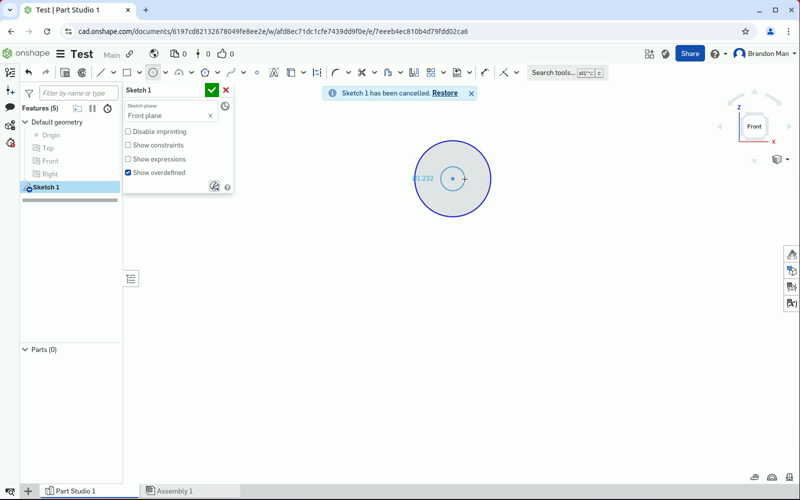
scroll(6)
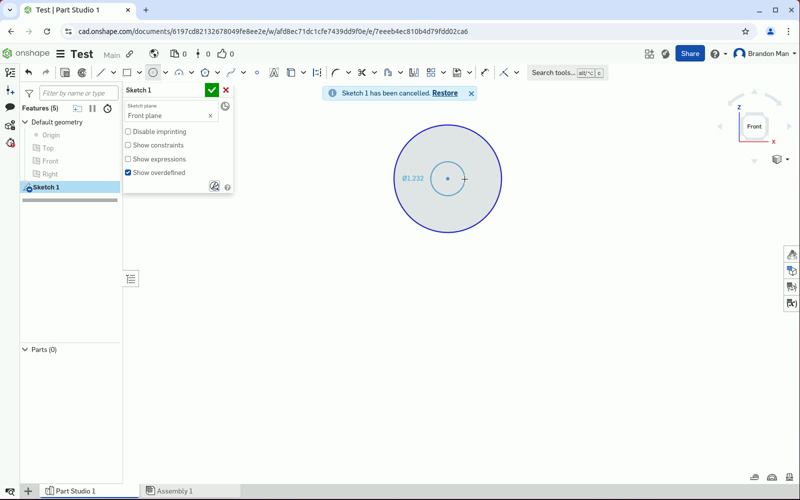
scroll(6)
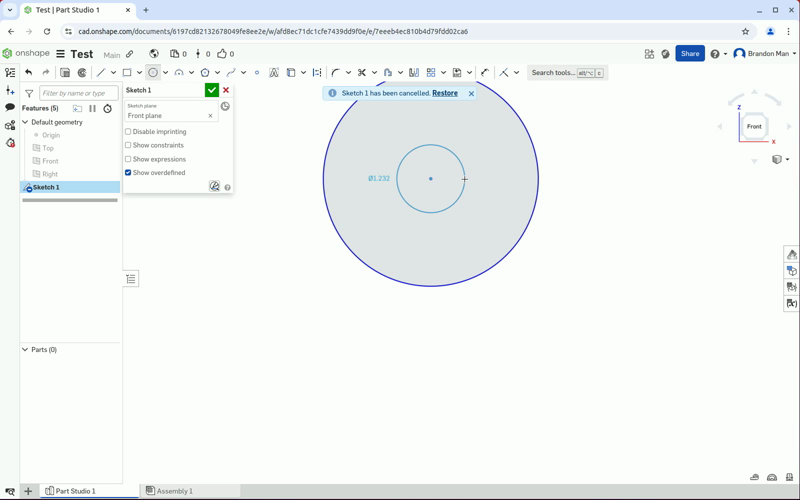
click(464, 178)
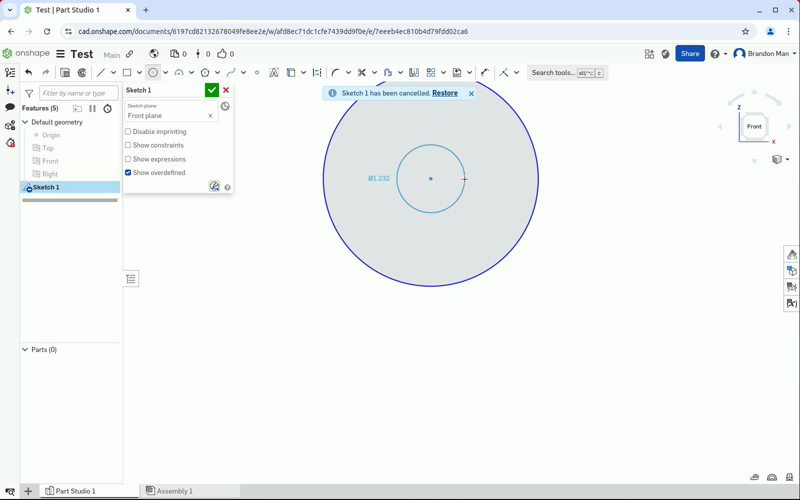
scroll(-6)
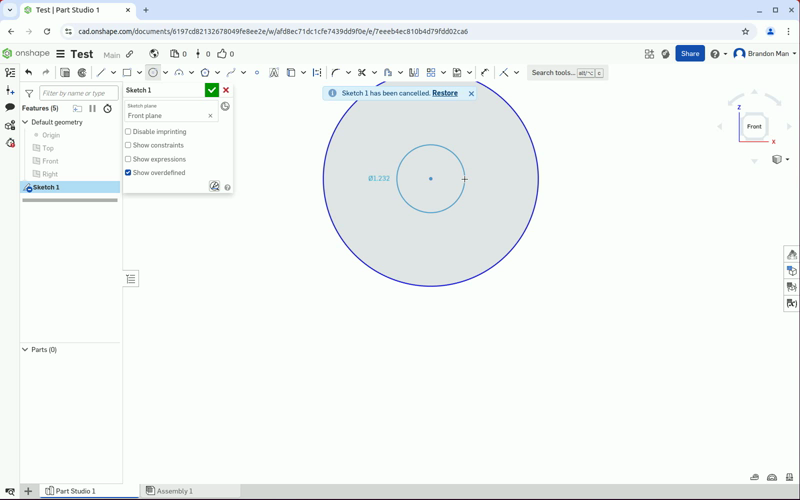
scroll(-6)
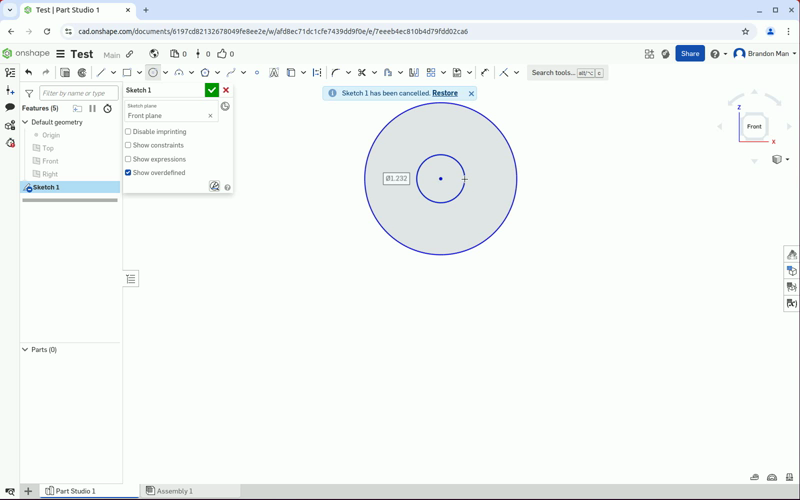
scroll(-6)
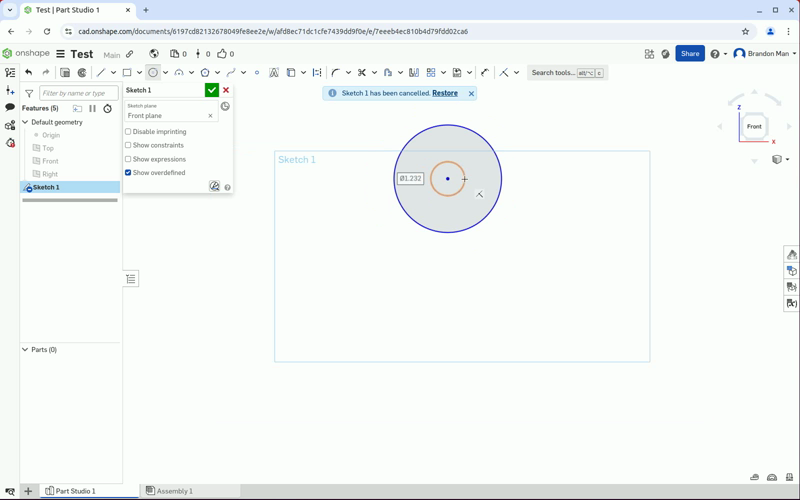
scroll(-6)
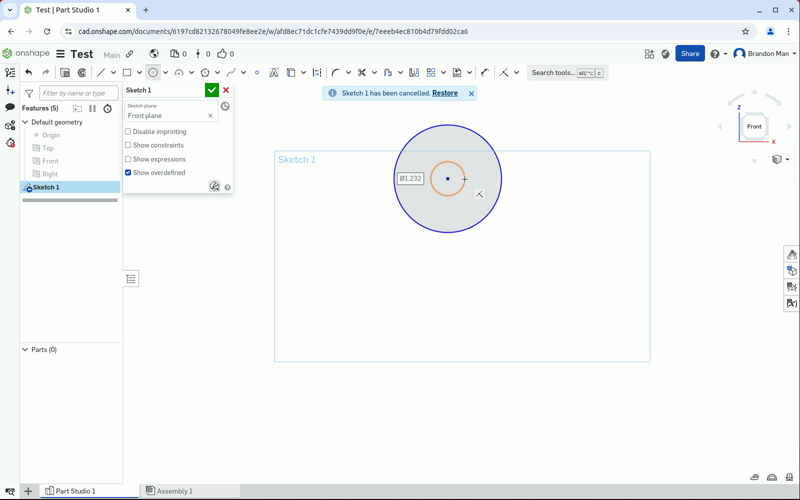
scroll(-6)
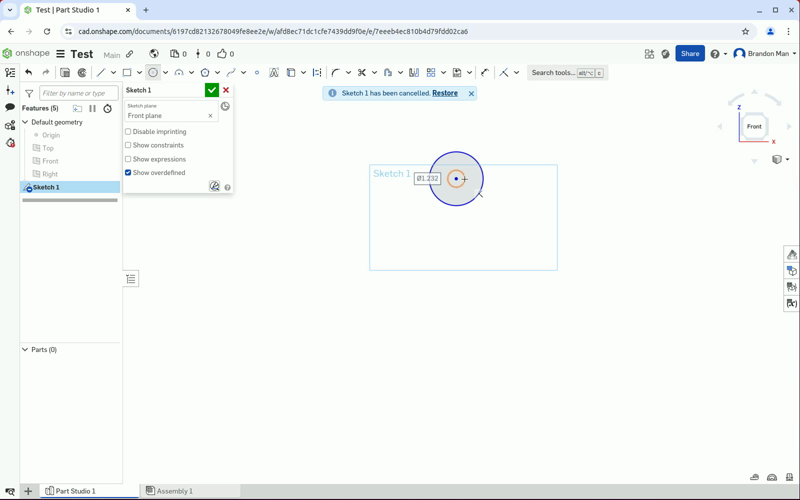
scroll(-6)
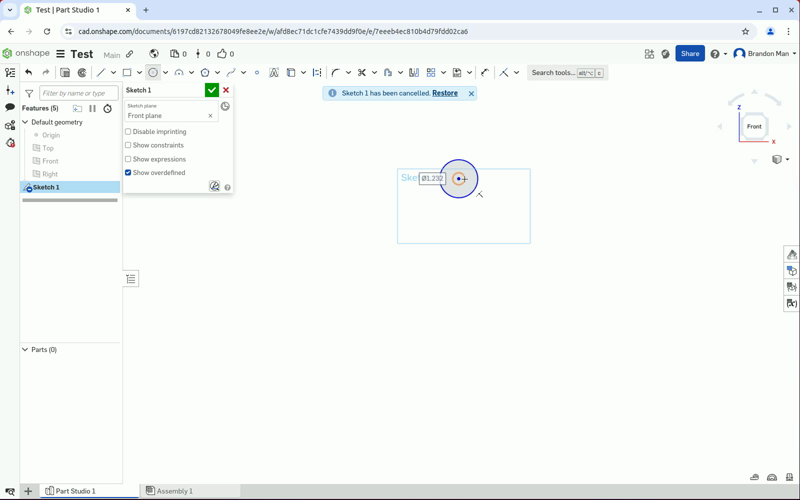
scroll(-6)
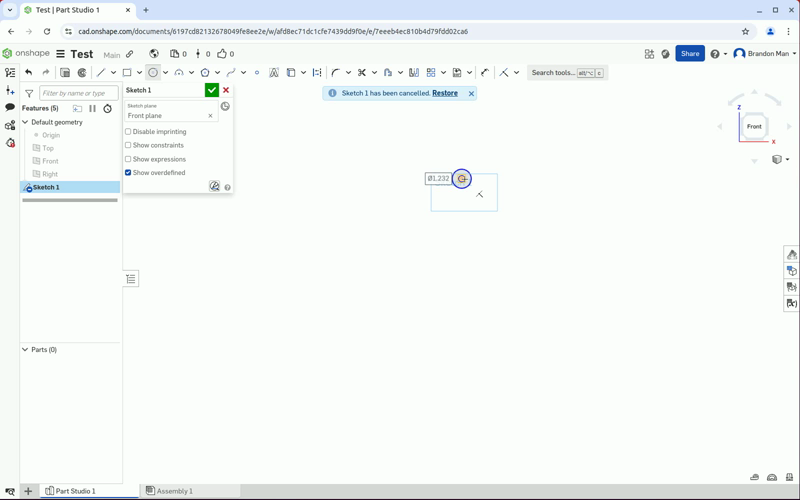
key(esc)
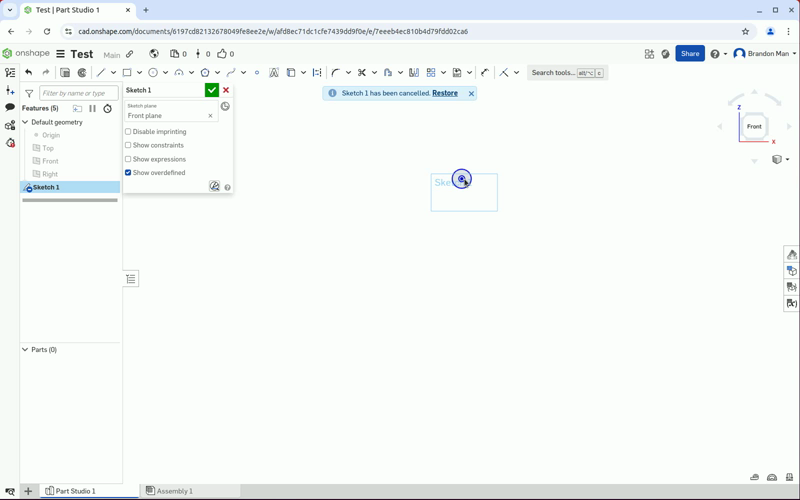
mouse_move(467, 174)
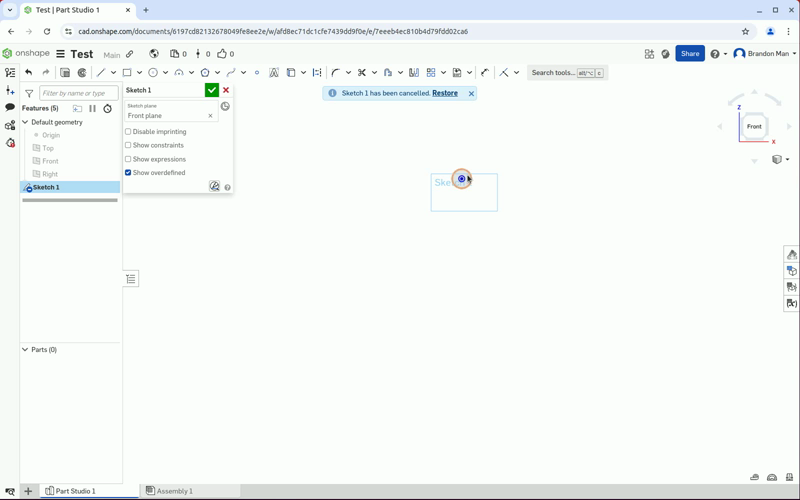
scroll(6)
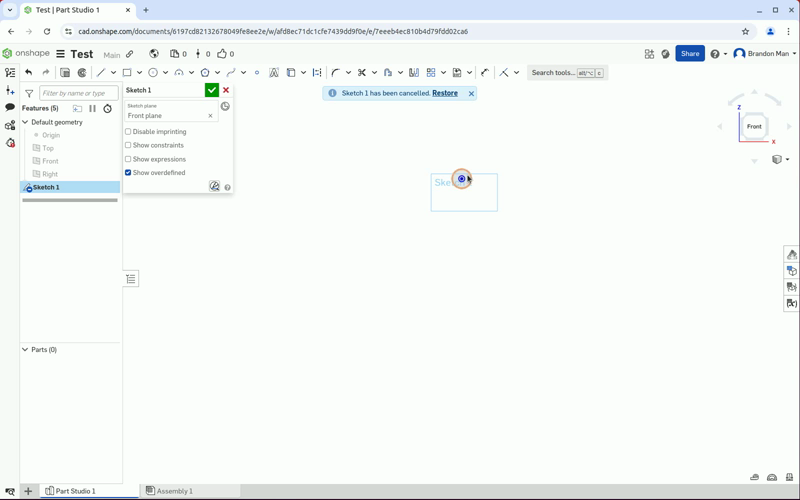
scroll(6)
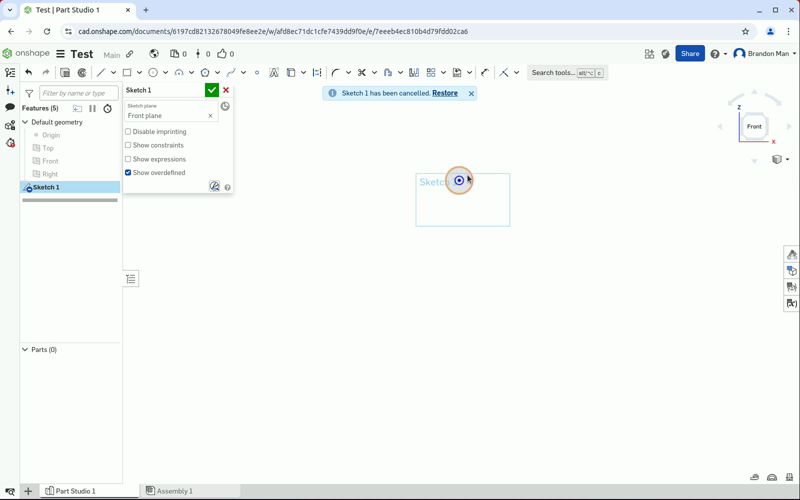
scroll(6)
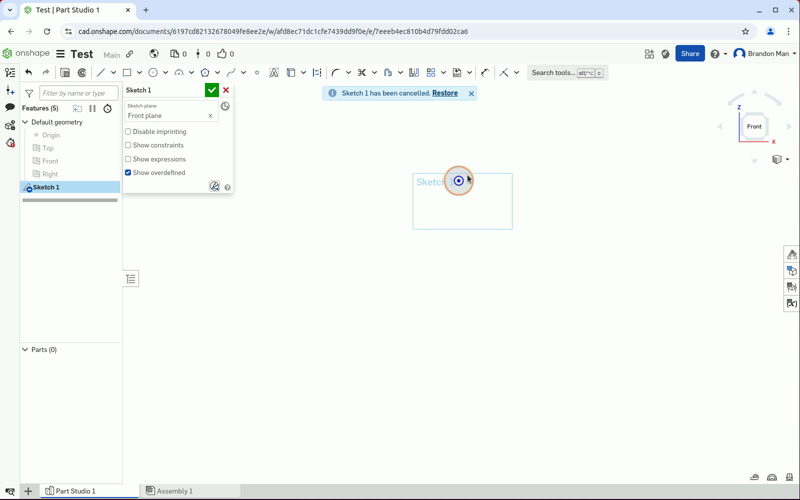
scroll(6)
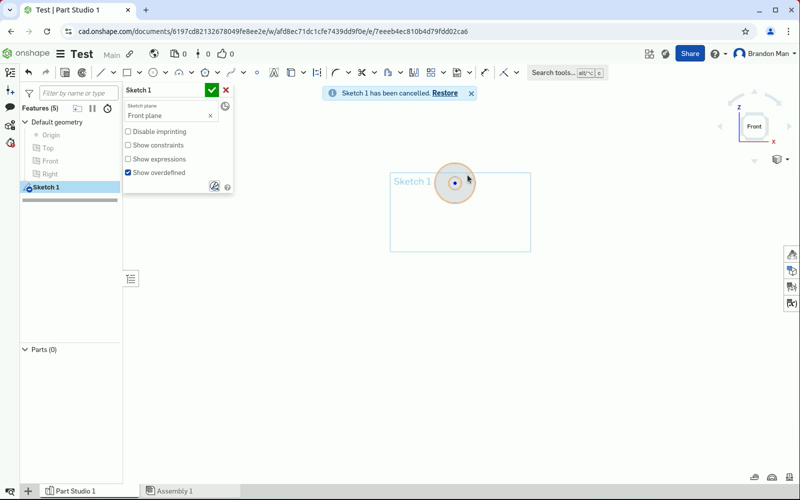
scroll(6)
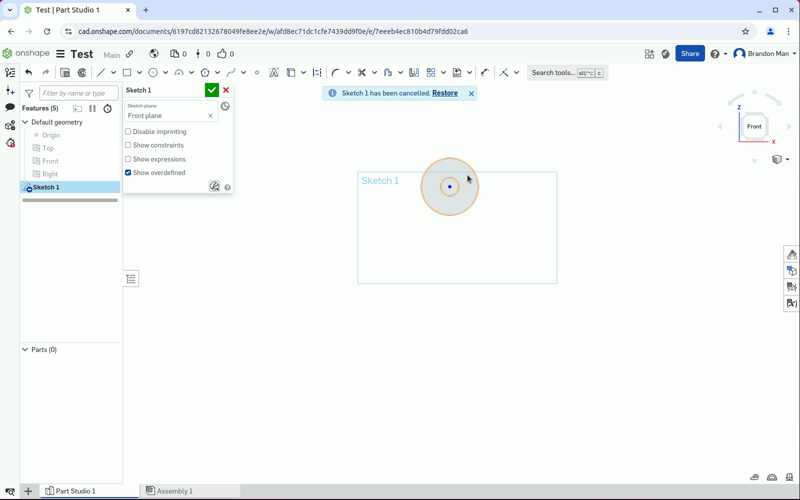
scroll(6)
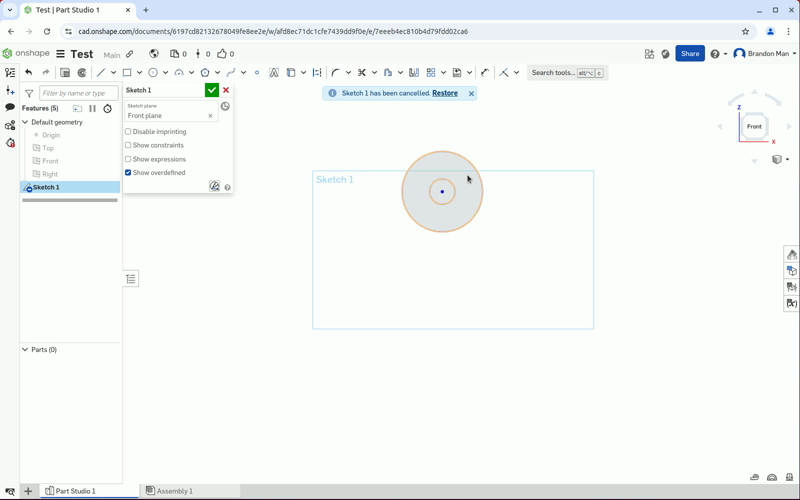
scroll(6)
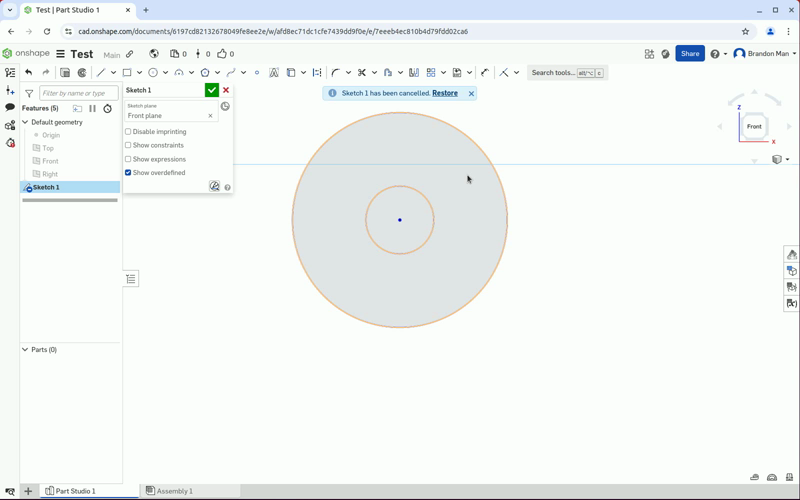
click(467, 174)
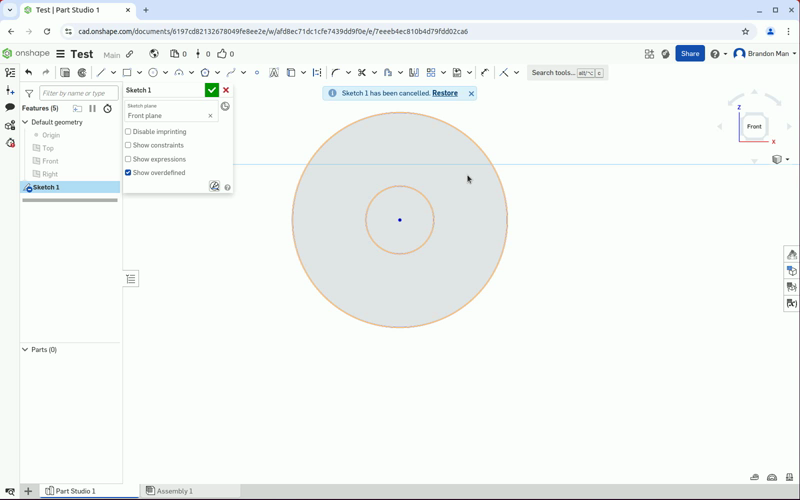
scroll(-6)
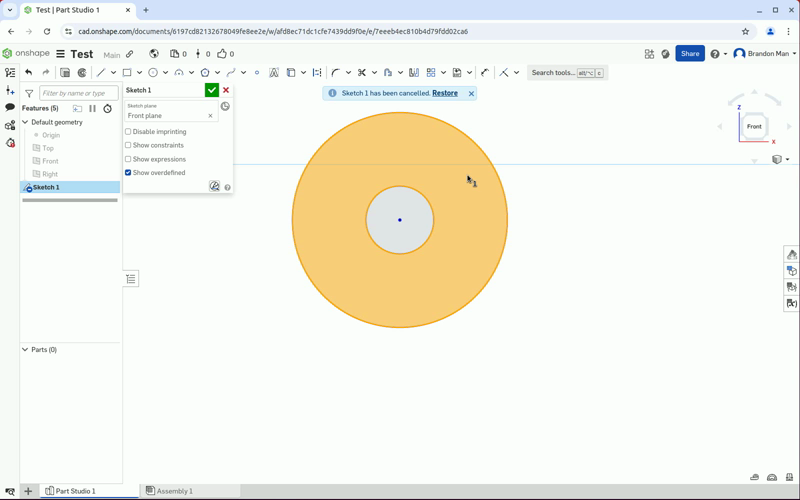
scroll(-6)
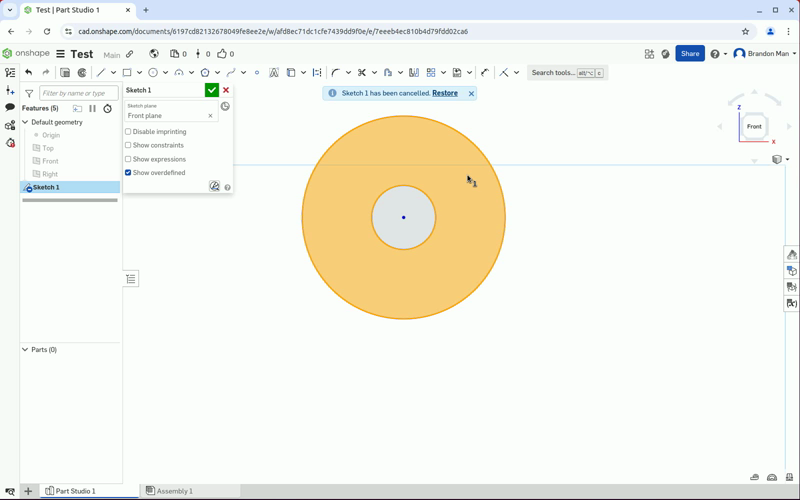
scroll(-6)
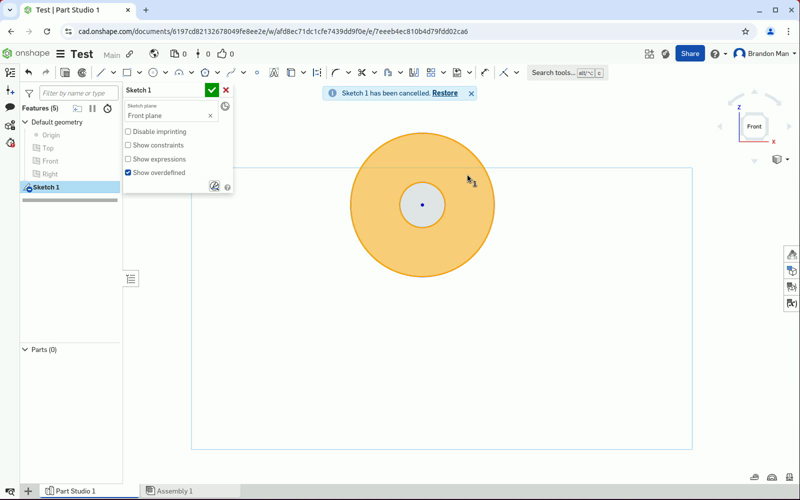
scroll(-6)
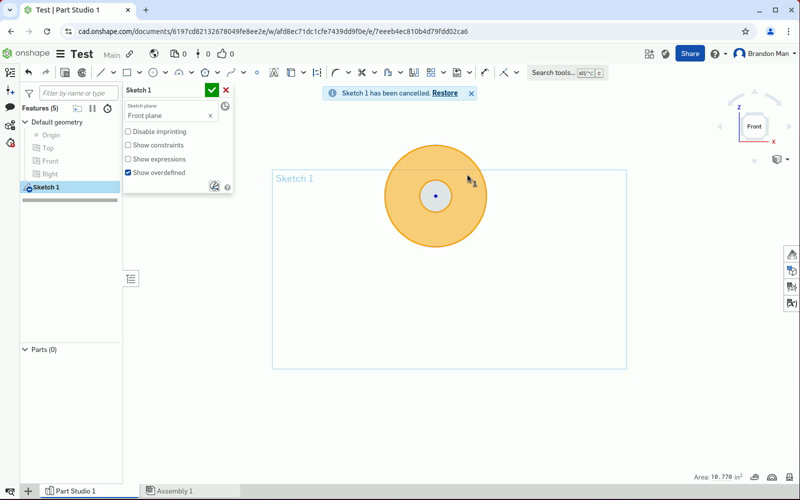
scroll(-6)
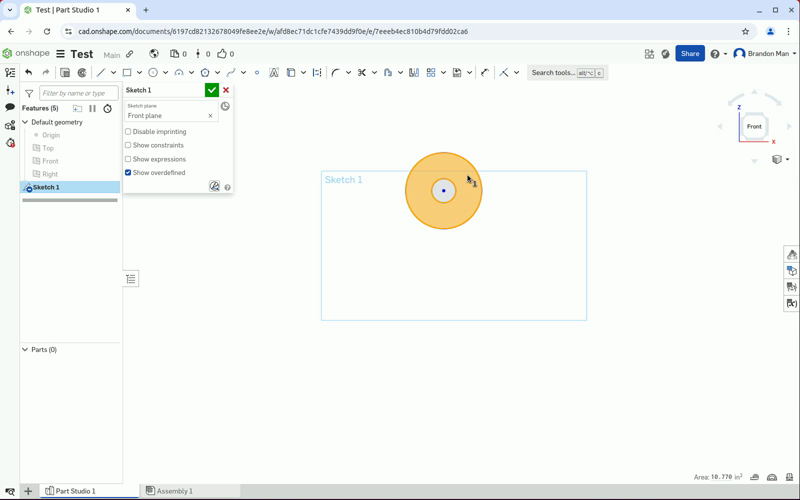
scroll(-6)
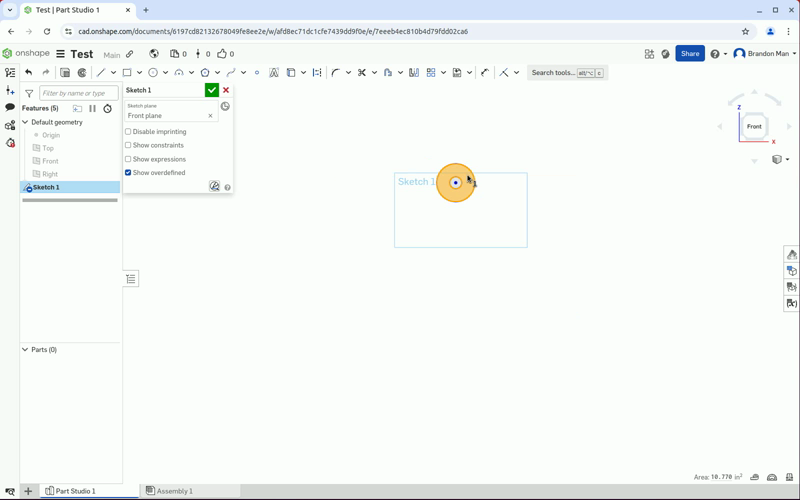
scroll(-6)
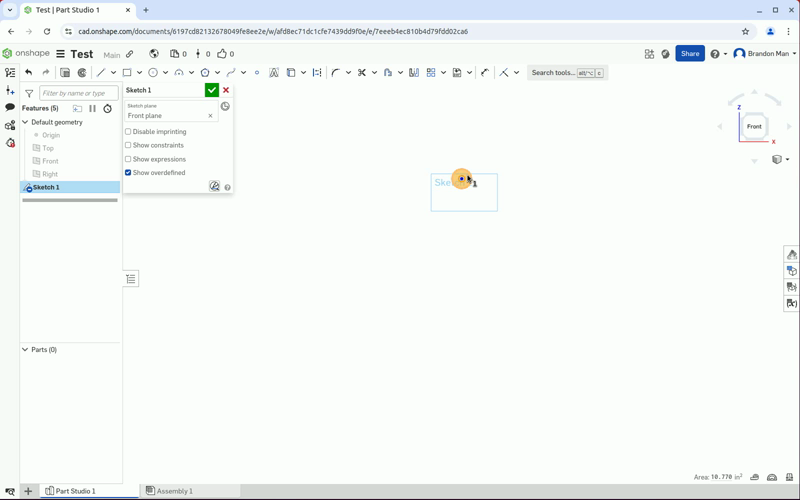
mouse_move(73, 352)
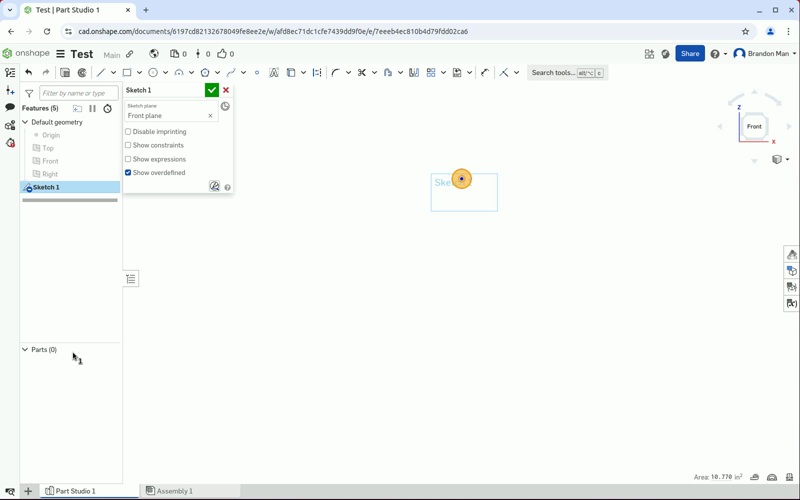
key(shift+y)
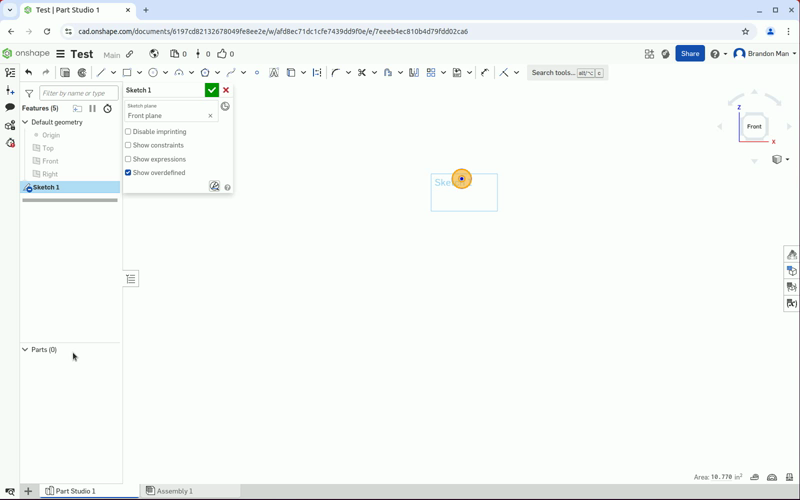
key(shift+e)
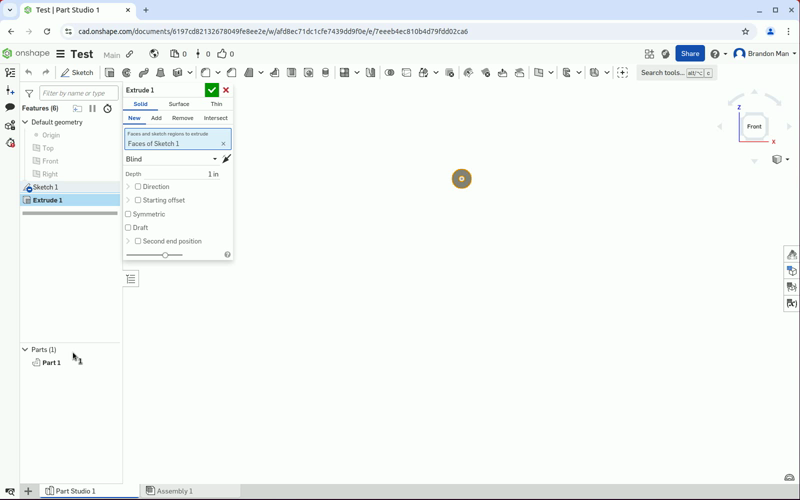
mouse_move(143, 106)
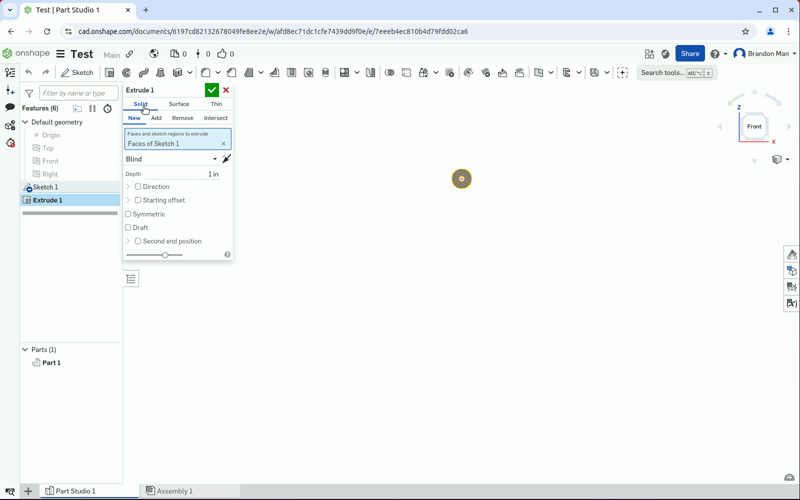
click(143, 106)
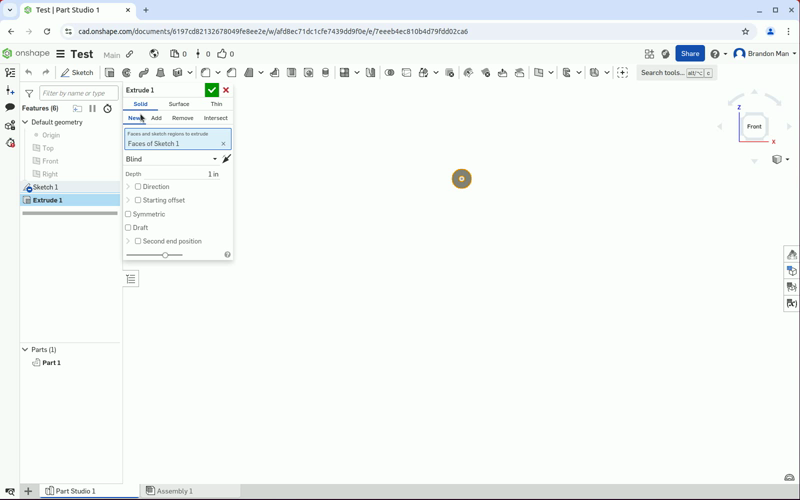
mouse_move(137, 120)
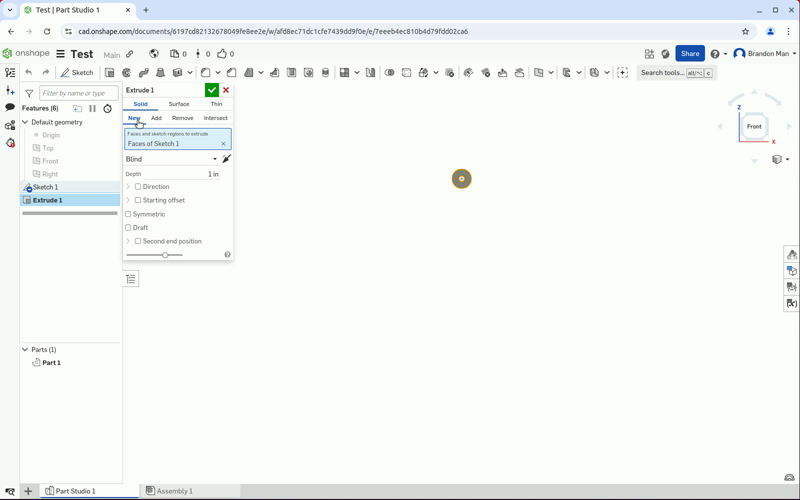
click(137, 120)
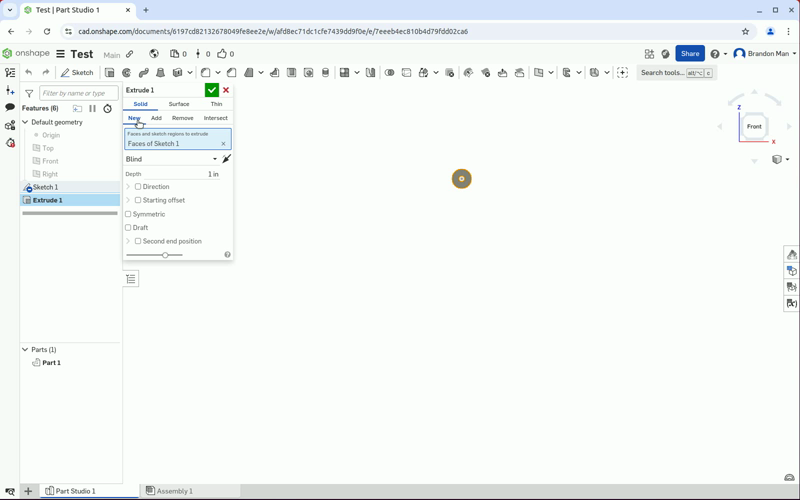
key(tab, 4)
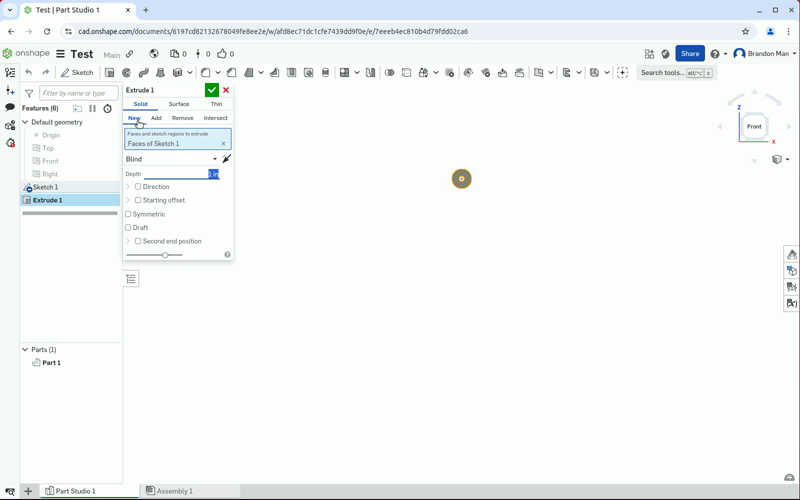
text(0.481)
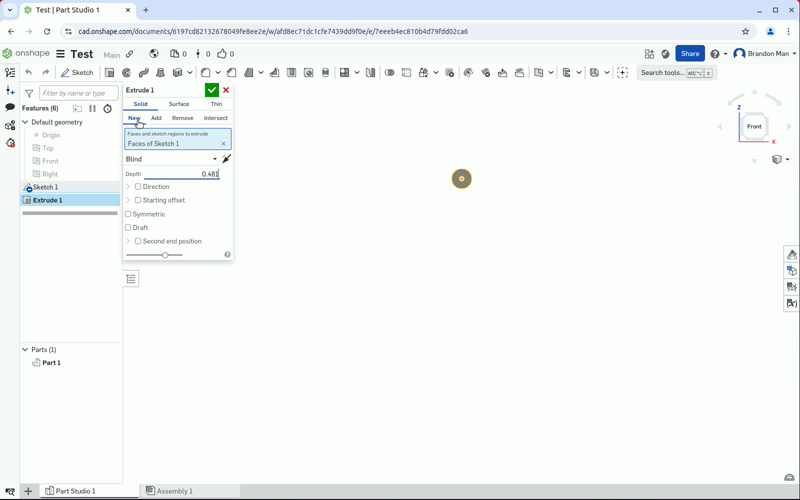
key(enter)
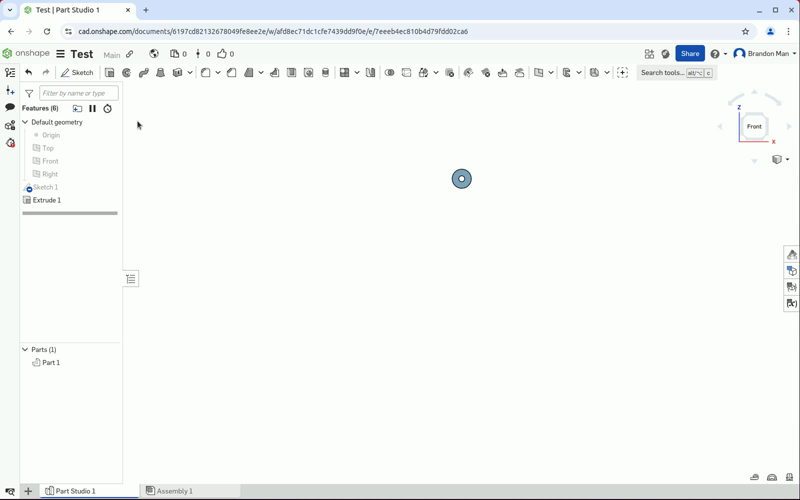
key(shift+h)
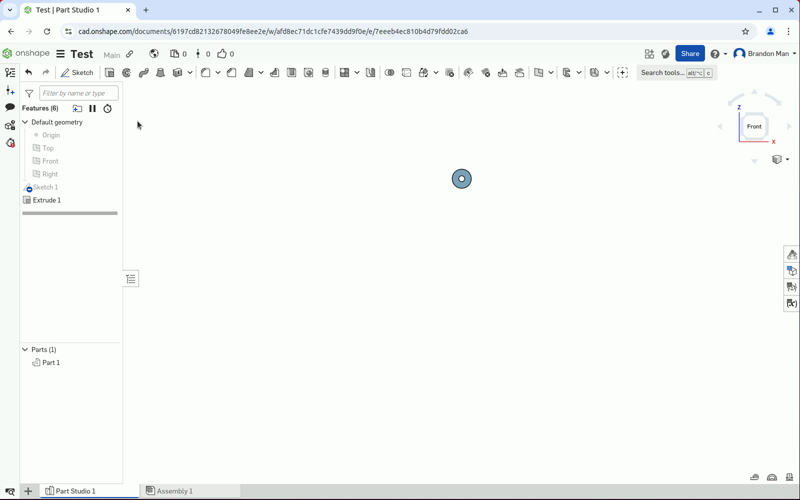
key(shift+h)
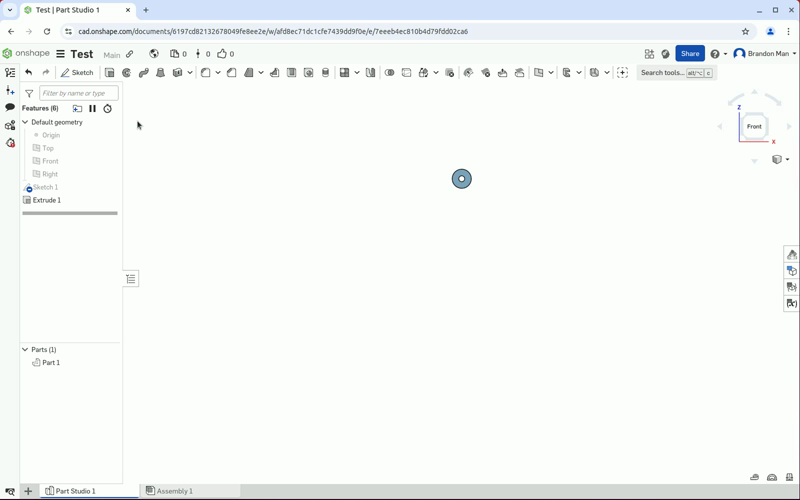
mouse_move(73, 189)
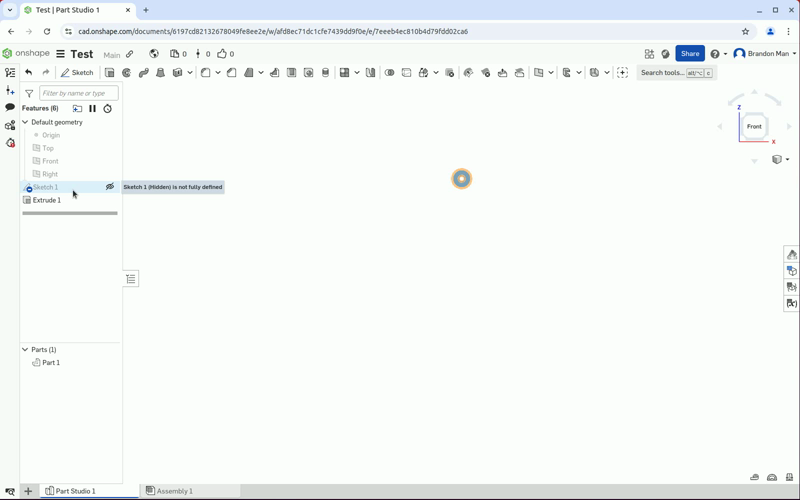
click(73, 189)
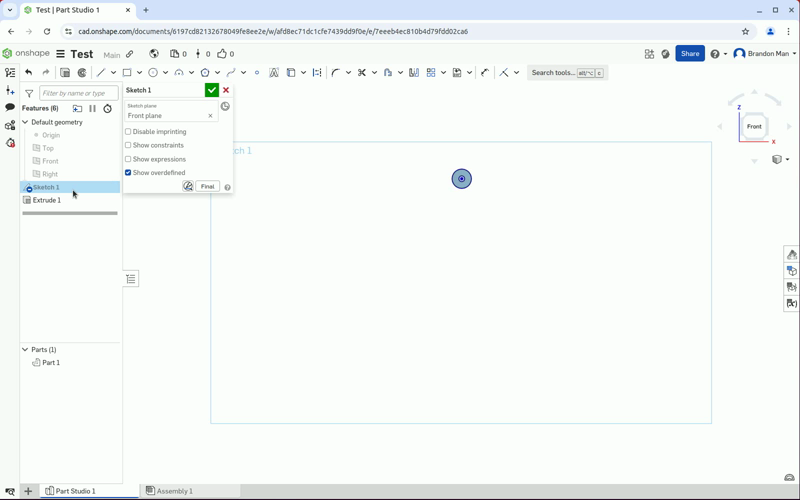
mouse_move(229, 92)
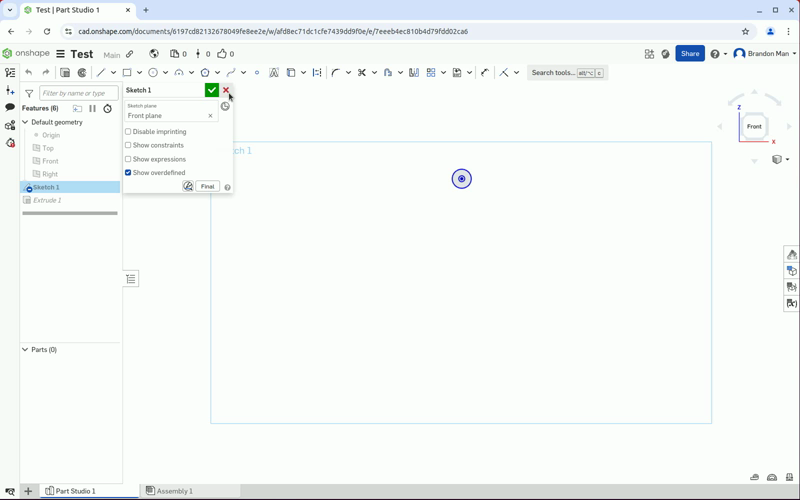
click(229, 92)
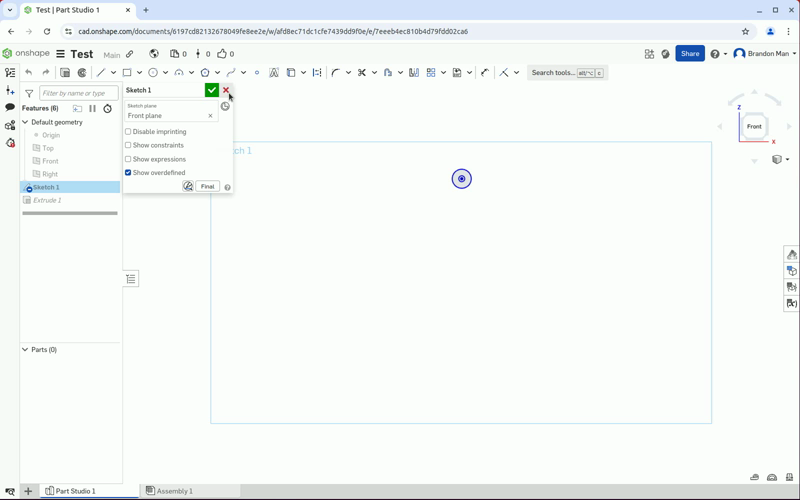
key(shift+s)
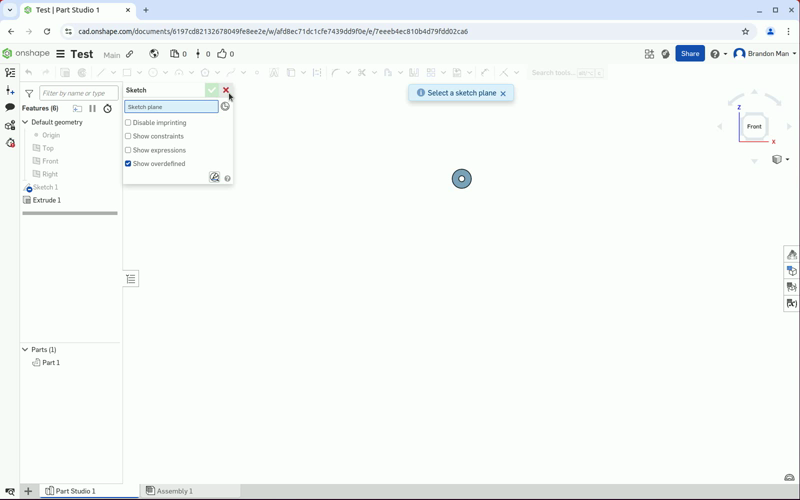
mouse_move(73, 163)
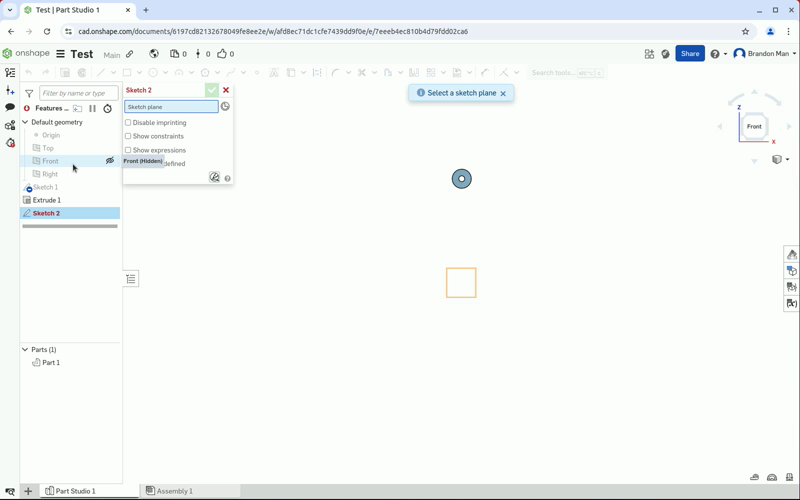
click(73, 163)
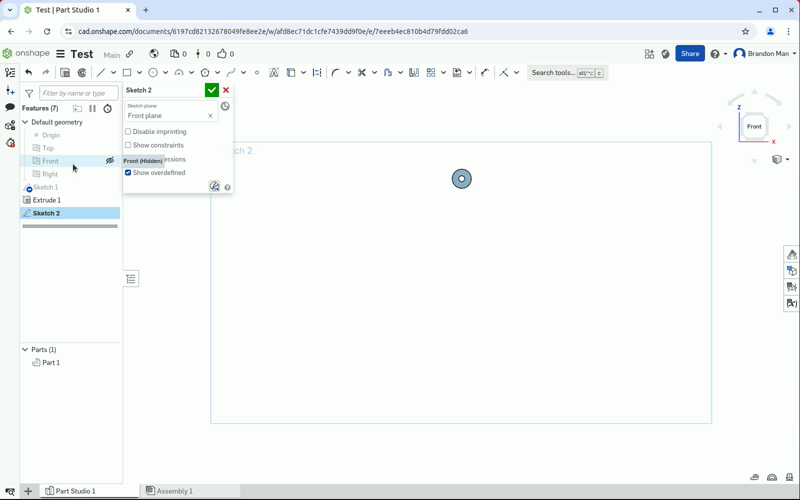
mouse_move(73, 352)
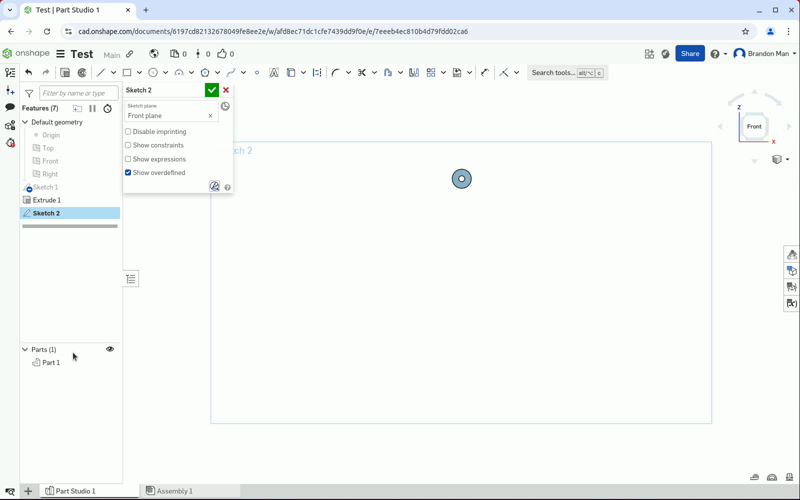
key(y)
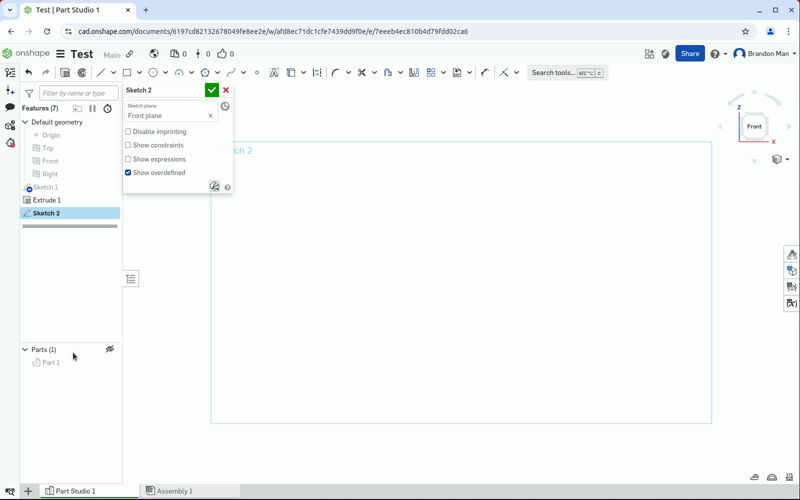
key(c)
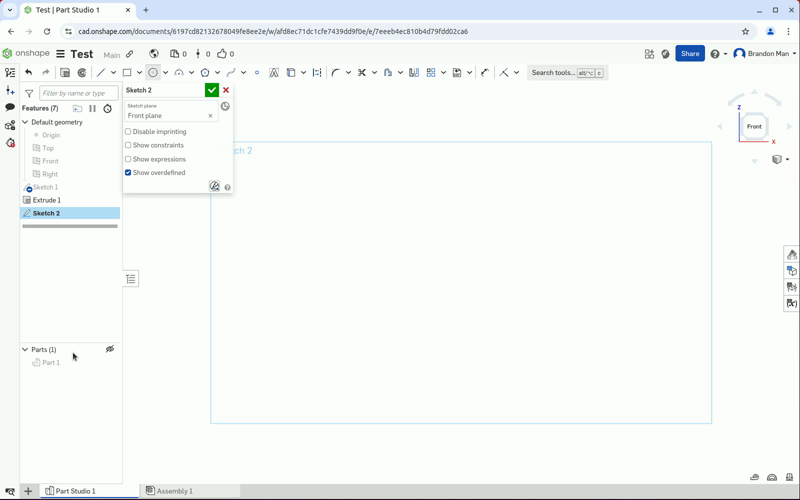
key_down(shift)
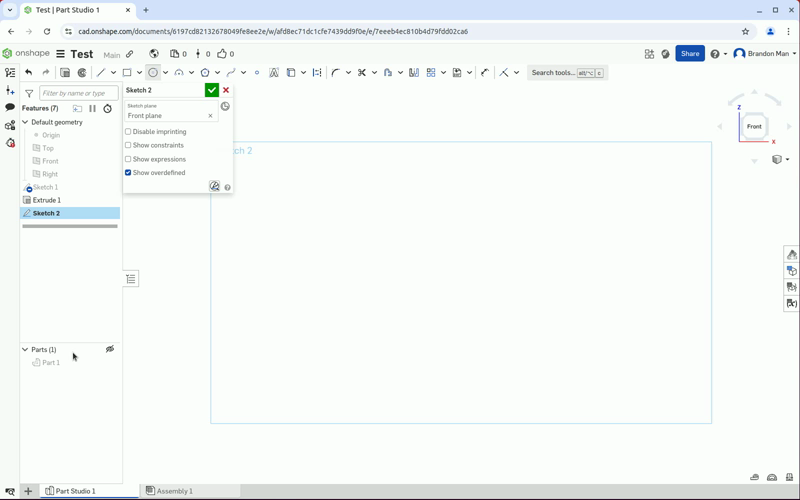
mouse_move(501, 282)
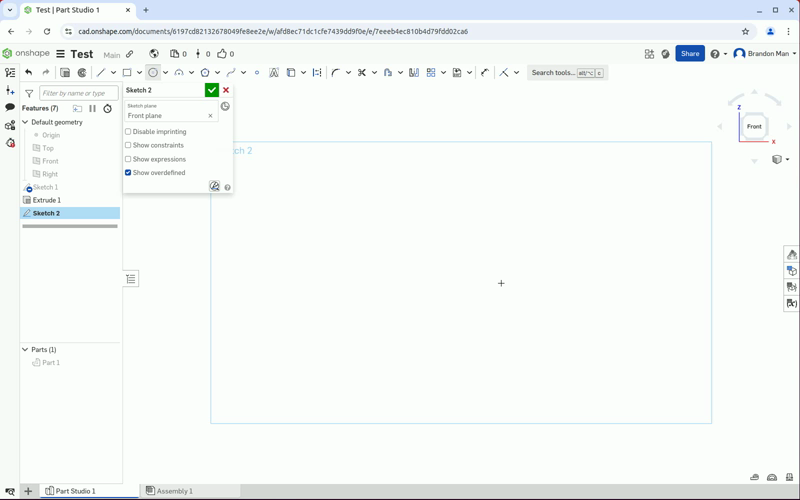
click(501, 282)
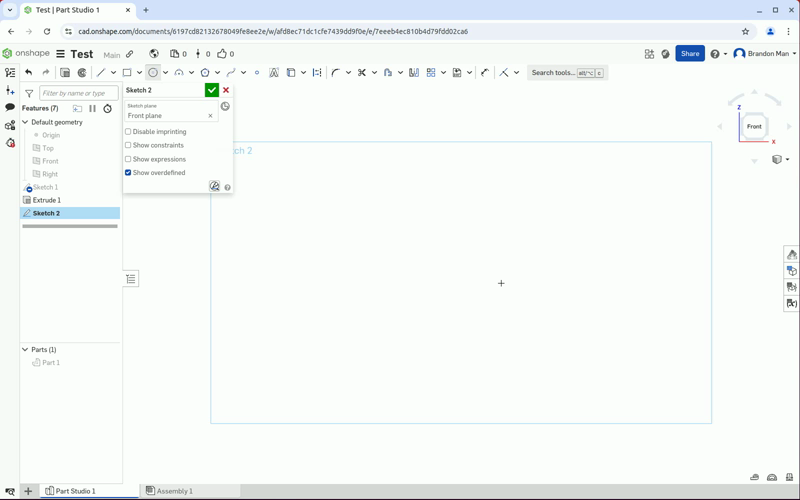
key_up(shift)
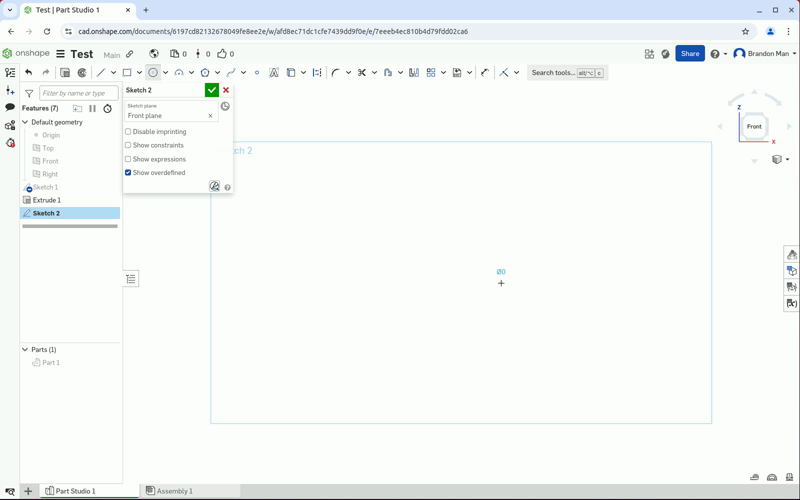
mouse_move(508, 282)
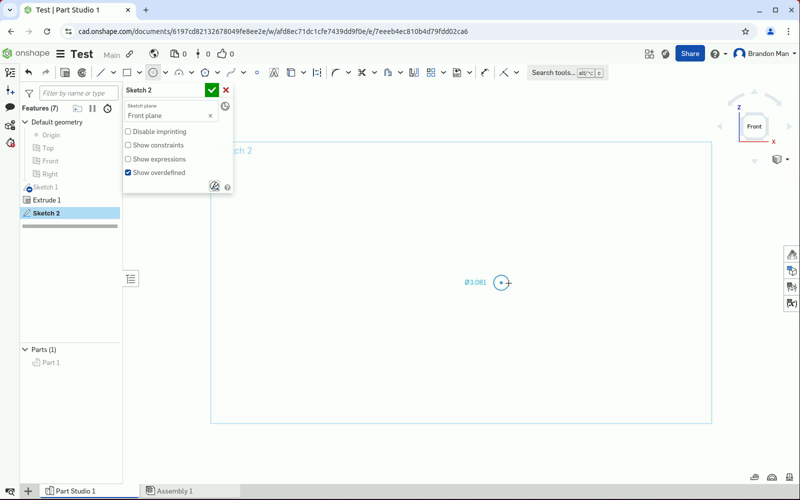
click(508, 282)
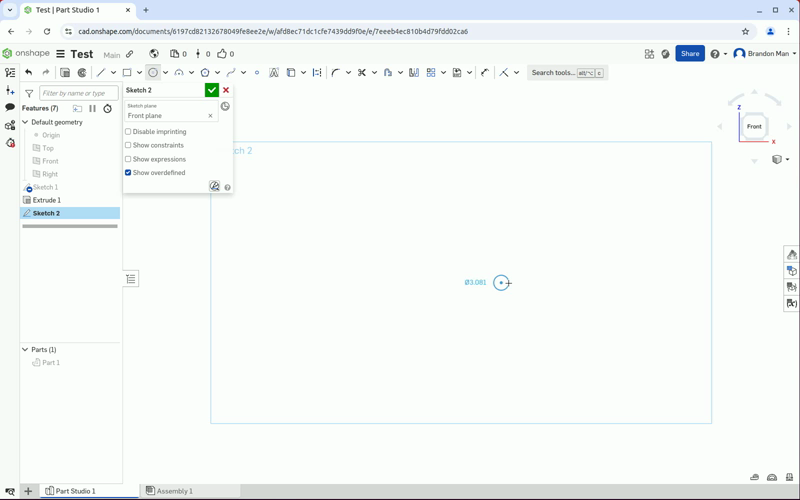
key(esc)
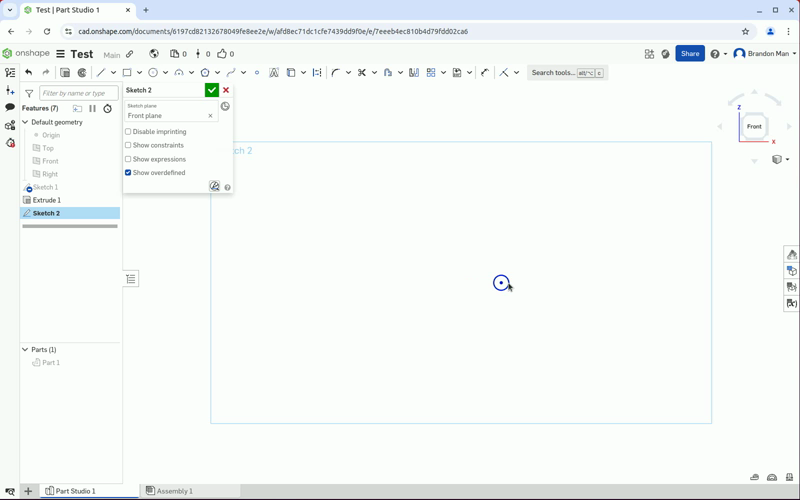
key(c)
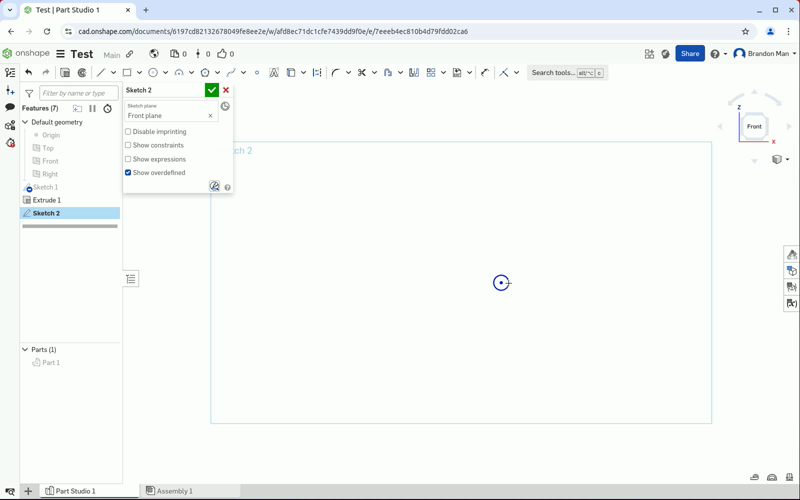
key_down(shift)
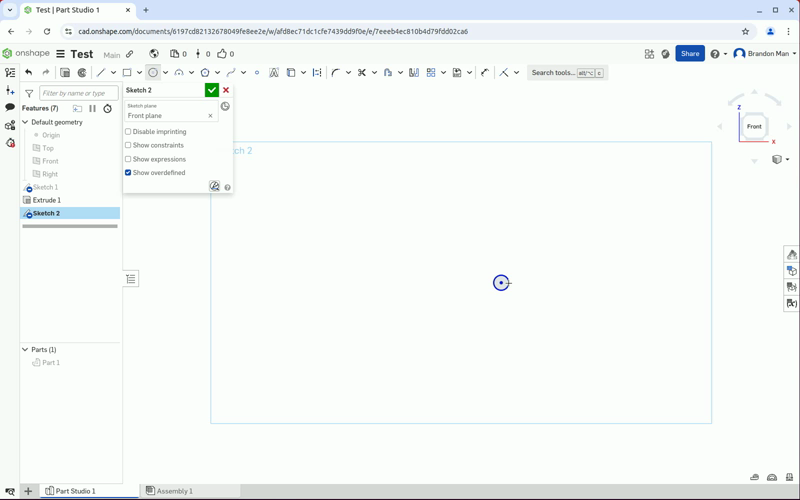
mouse_move(501, 282)
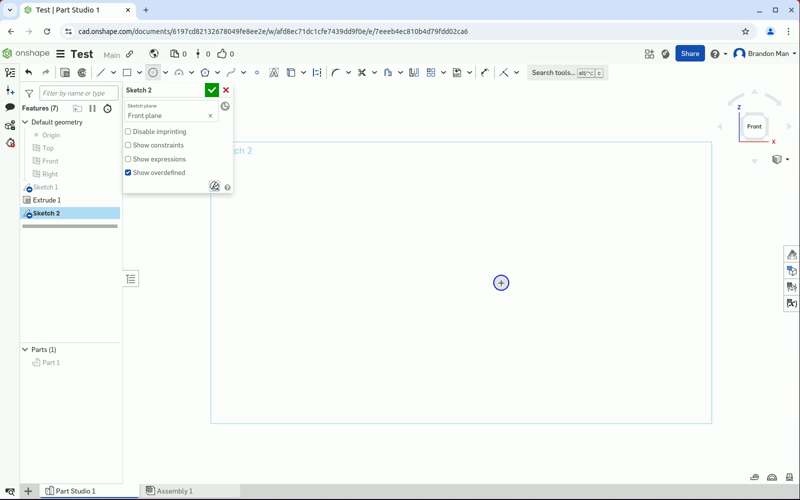
click(501, 282)
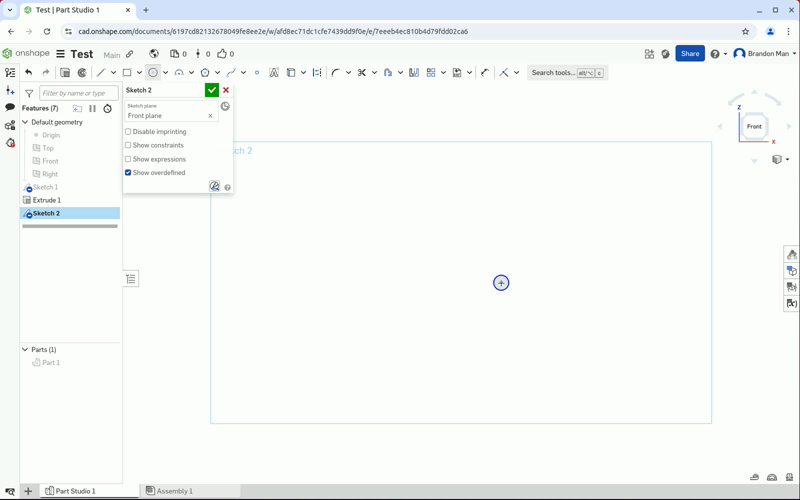
key_up(shift)
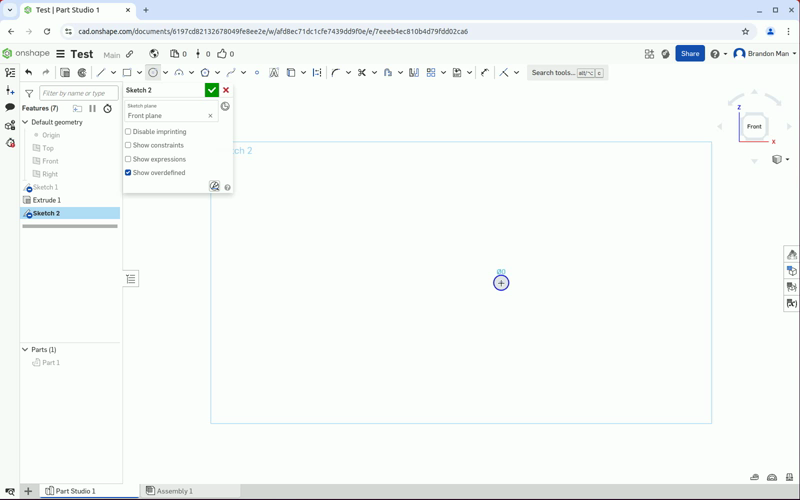
mouse_move(504, 282)
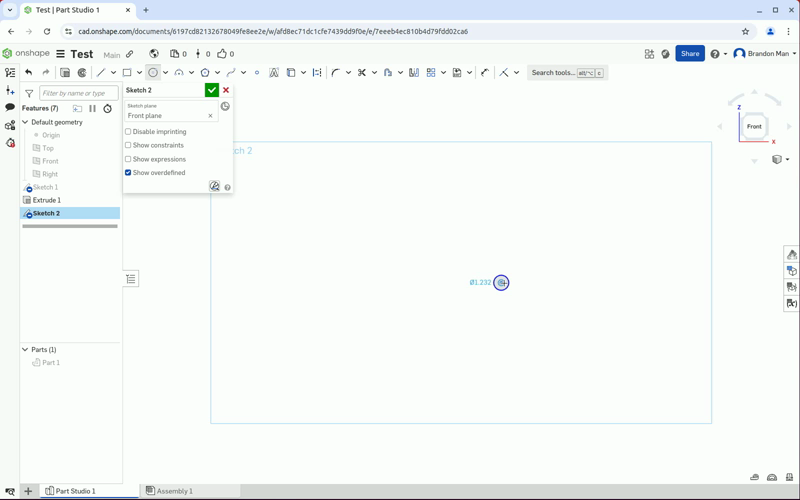
scroll(6)
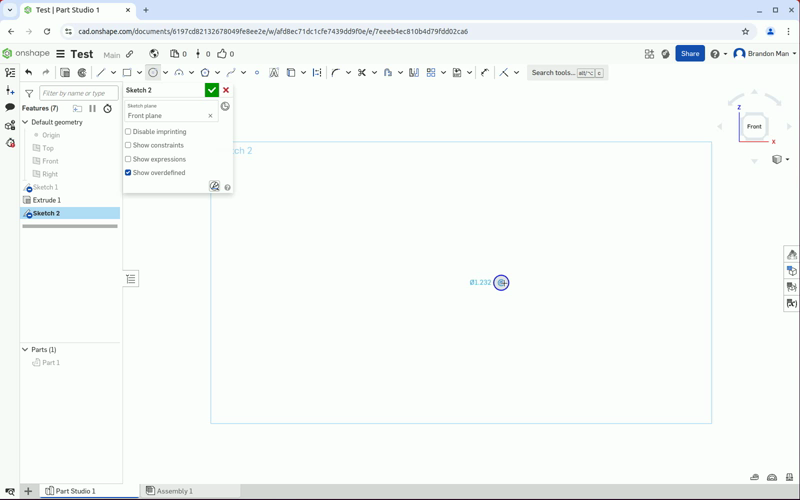
scroll(6)
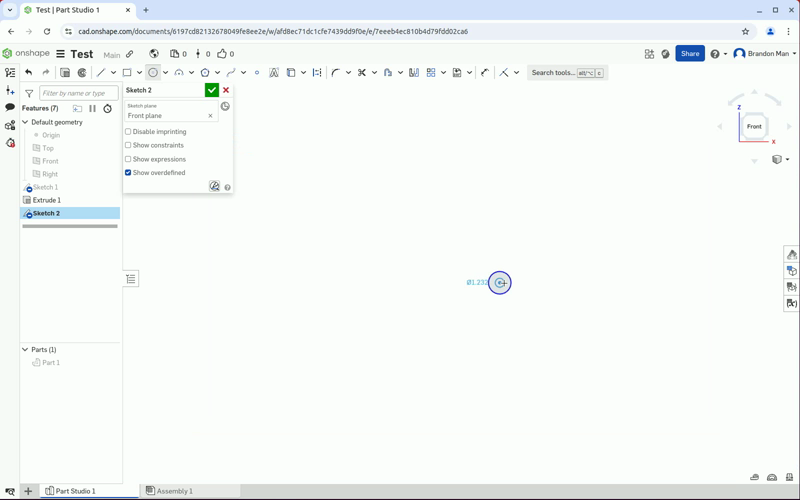
scroll(6)
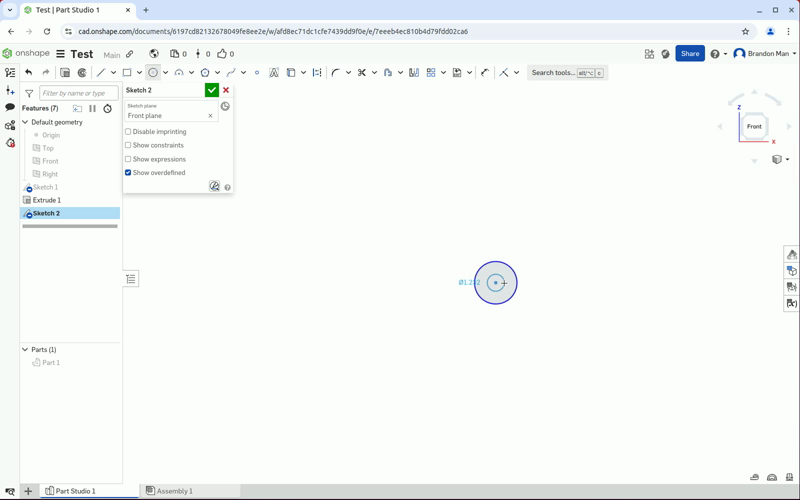
scroll(6)
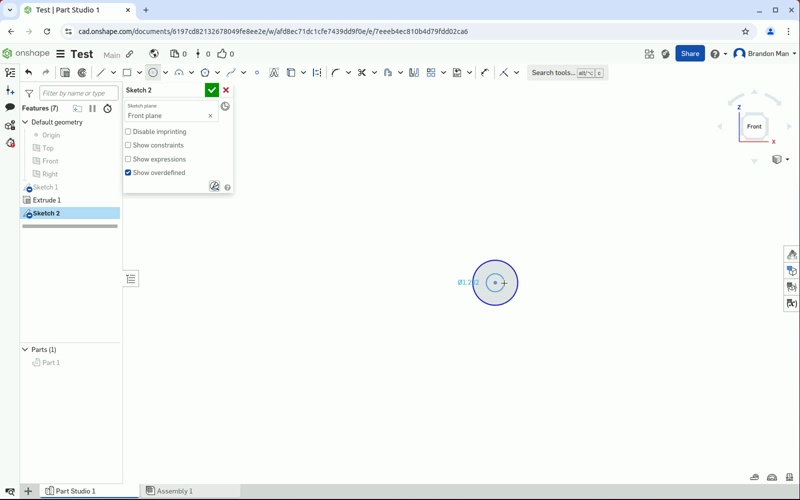
scroll(6)
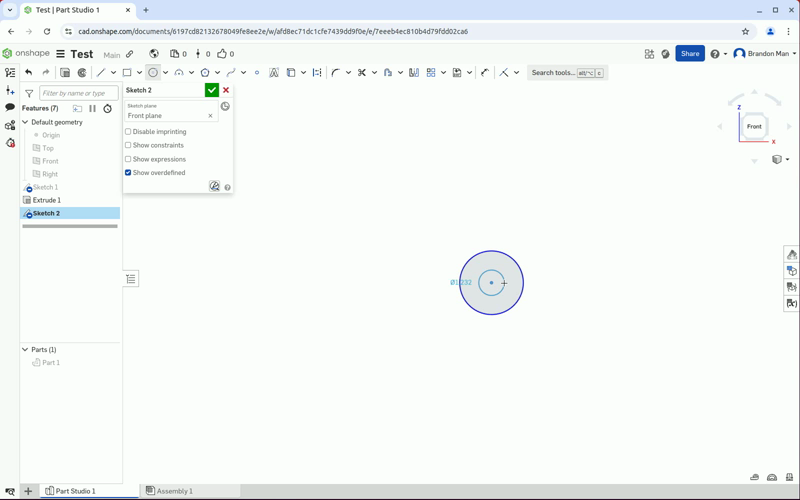
scroll(6)
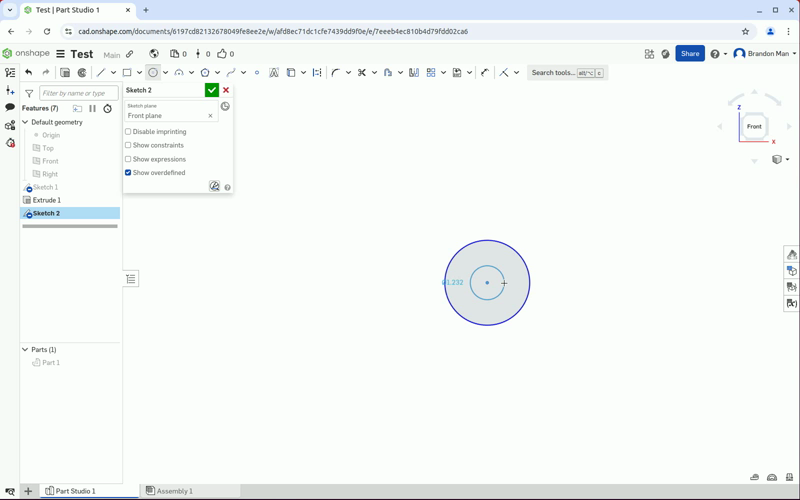
scroll(6)
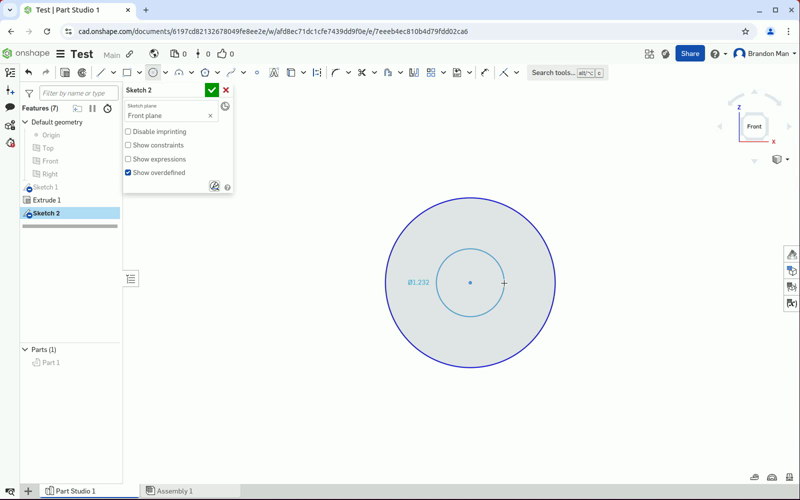
click(504, 282)
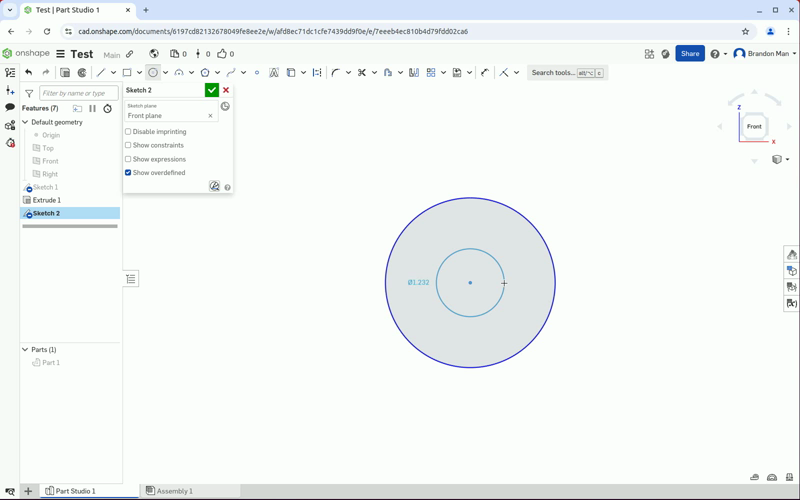
scroll(-6)
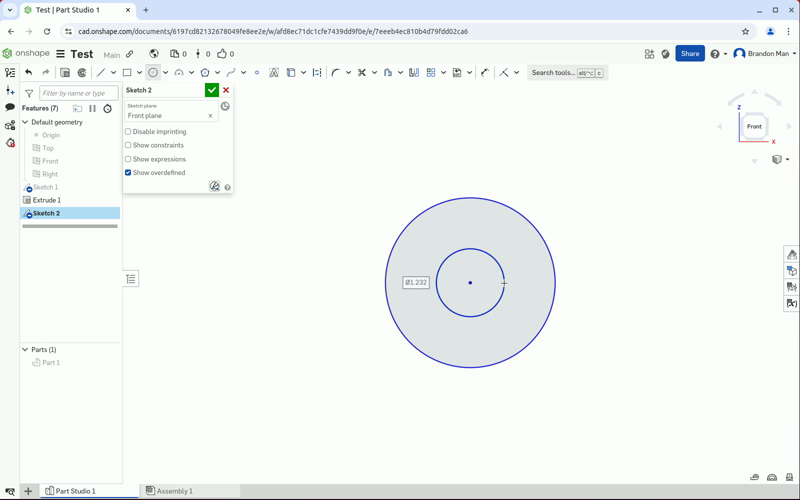
scroll(-6)
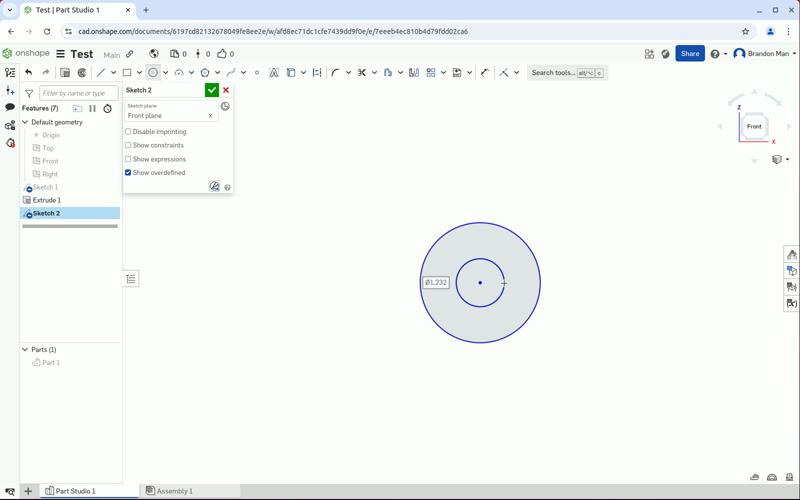
scroll(-6)
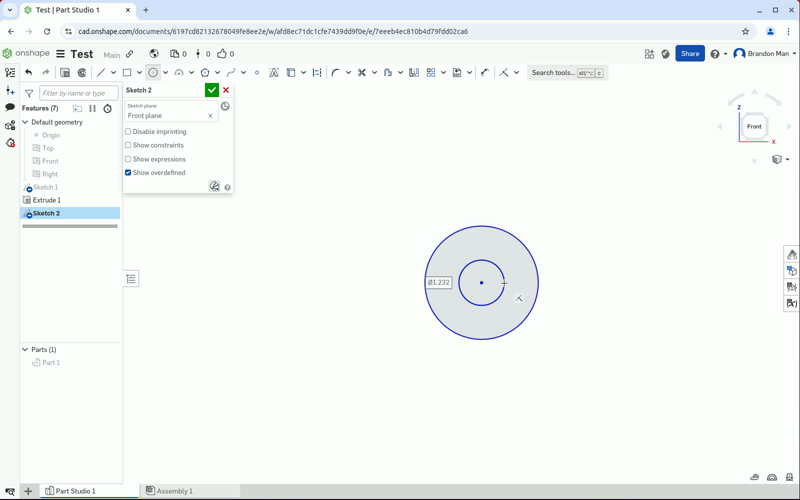
scroll(-6)
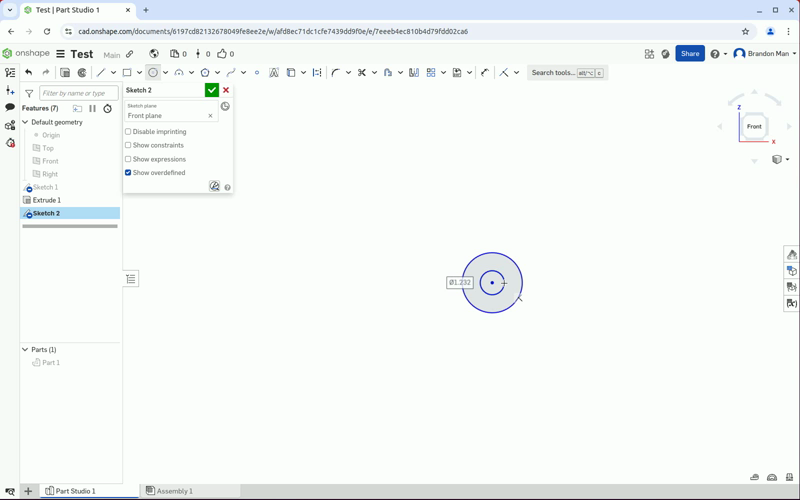
scroll(-6)
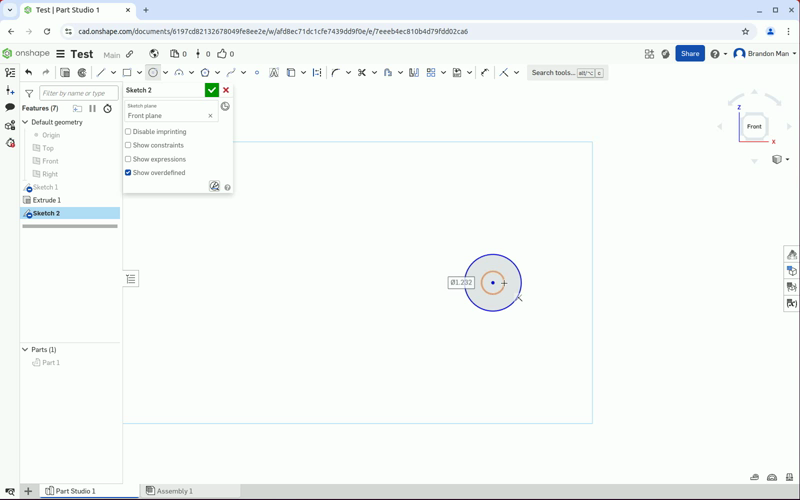
scroll(-6)
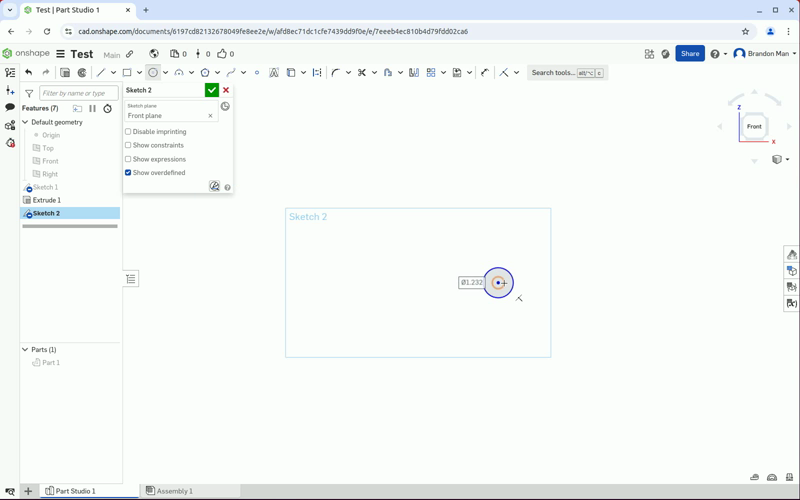
scroll(-6)
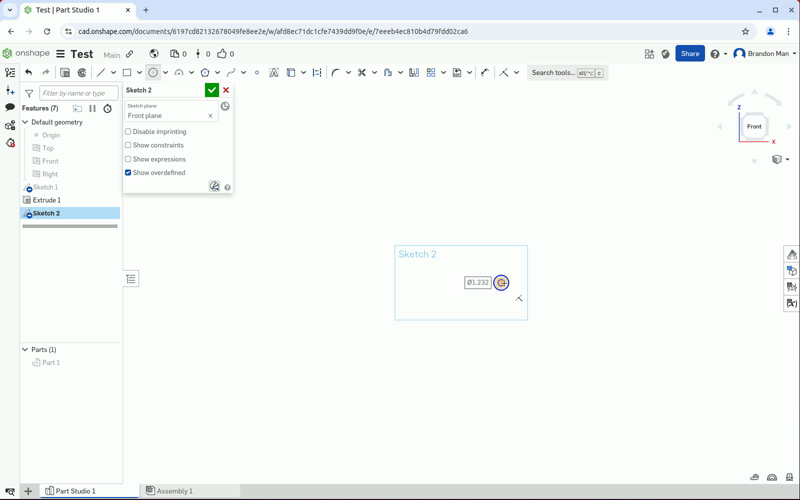
key(esc)
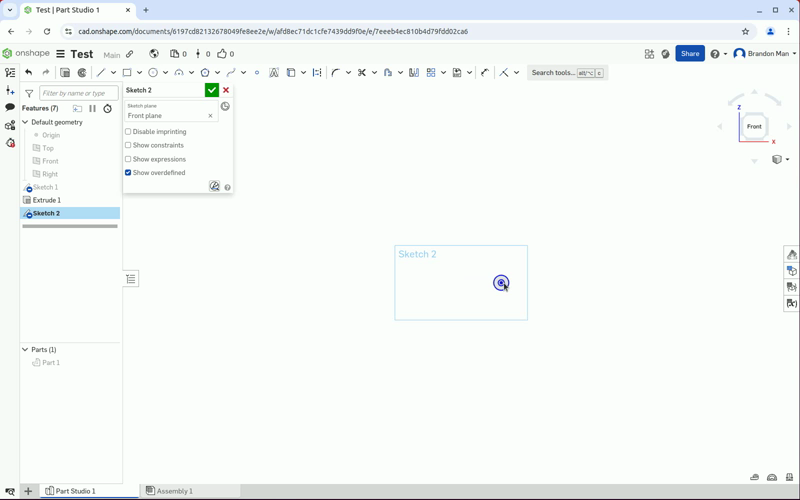
mouse_move(501, 275)
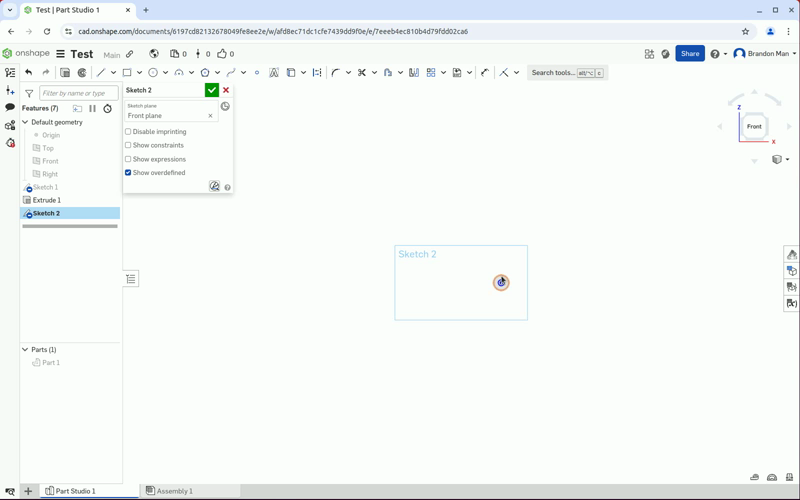
scroll(6)
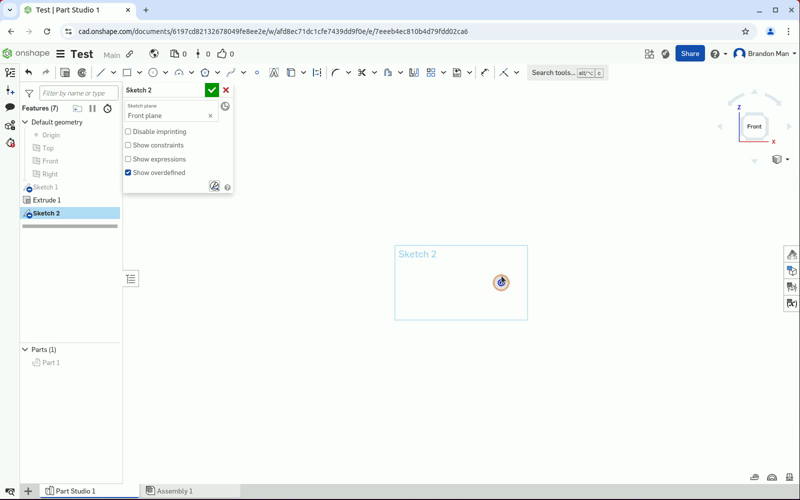
scroll(6)
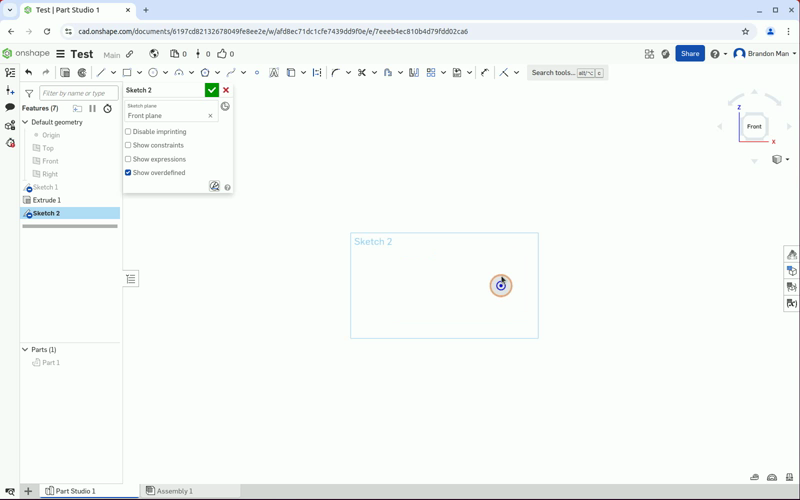
scroll(6)
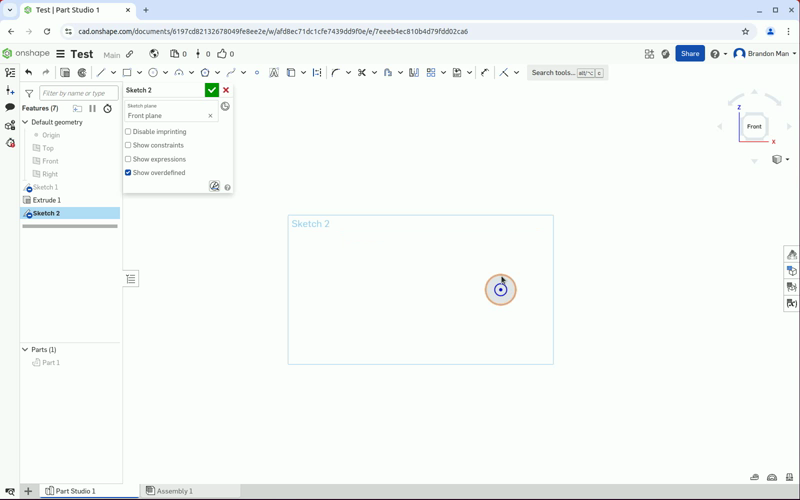
scroll(6)
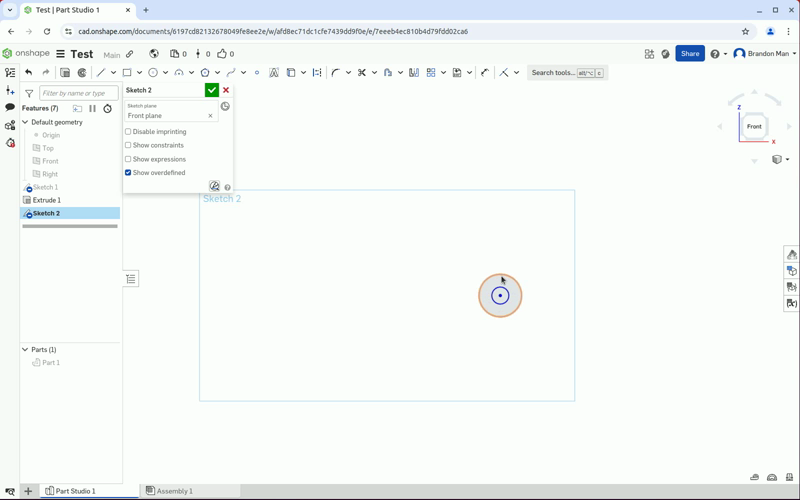
scroll(6)
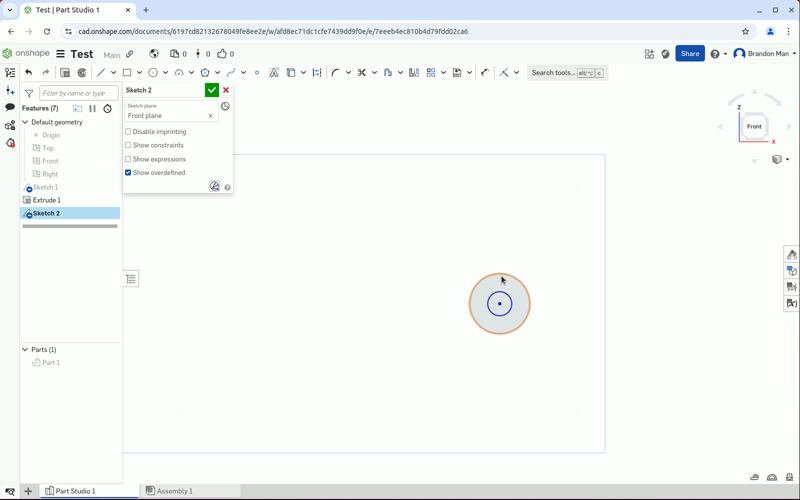
scroll(6)
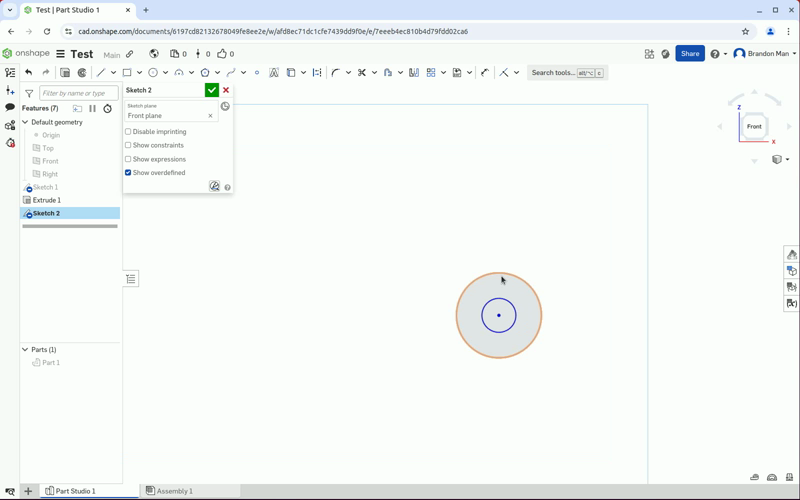
scroll(6)
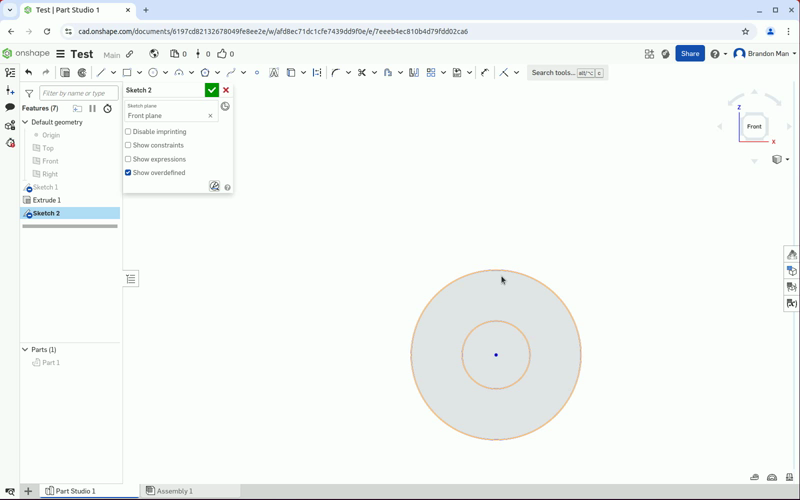
click(501, 275)
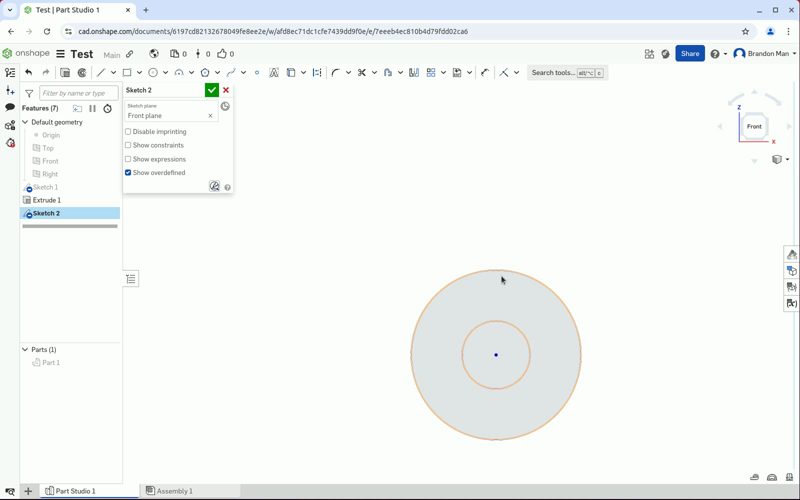
scroll(-6)
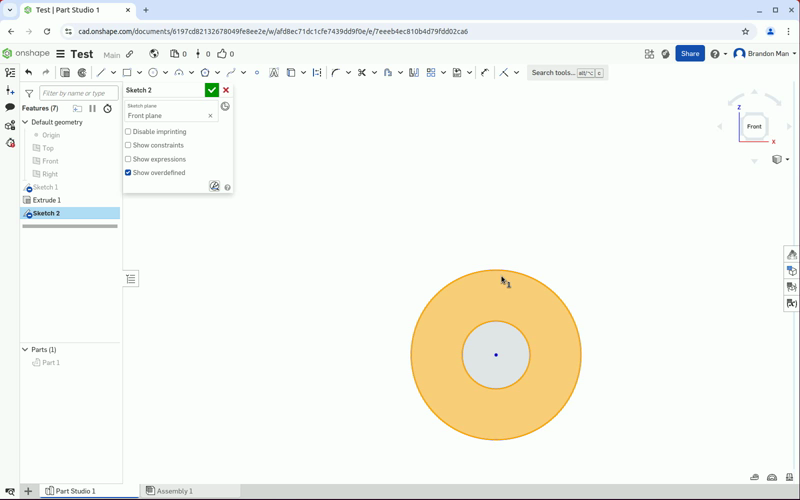
scroll(-6)
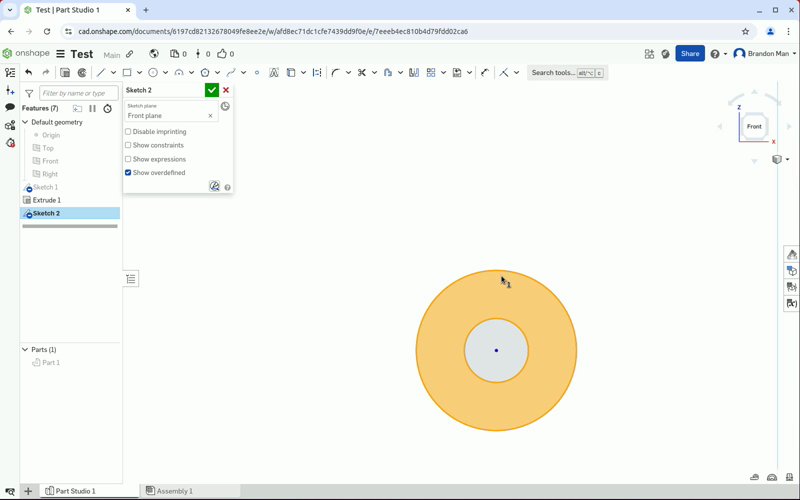
scroll(-6)
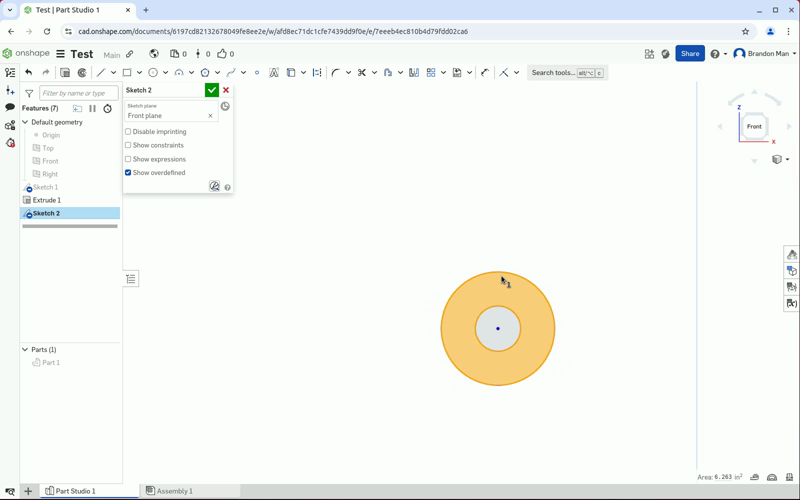
scroll(-6)
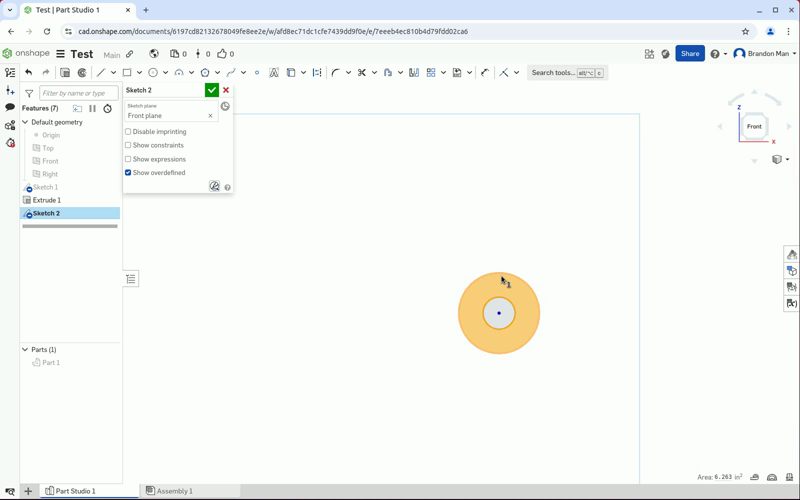
scroll(-6)
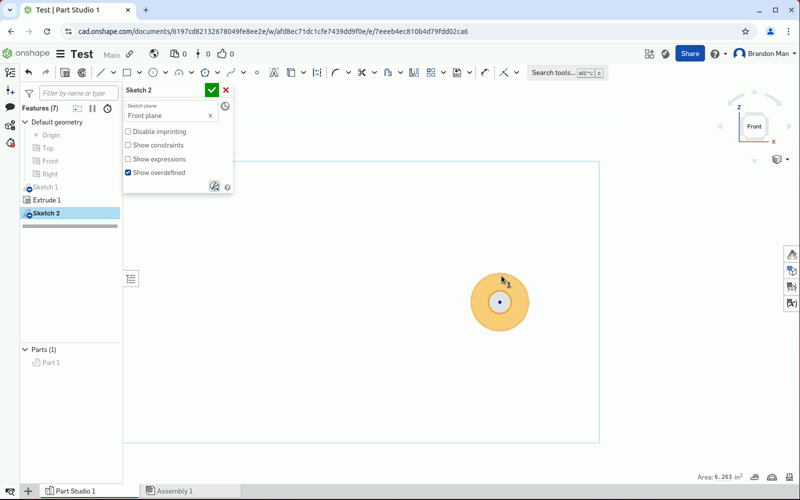
scroll(-6)
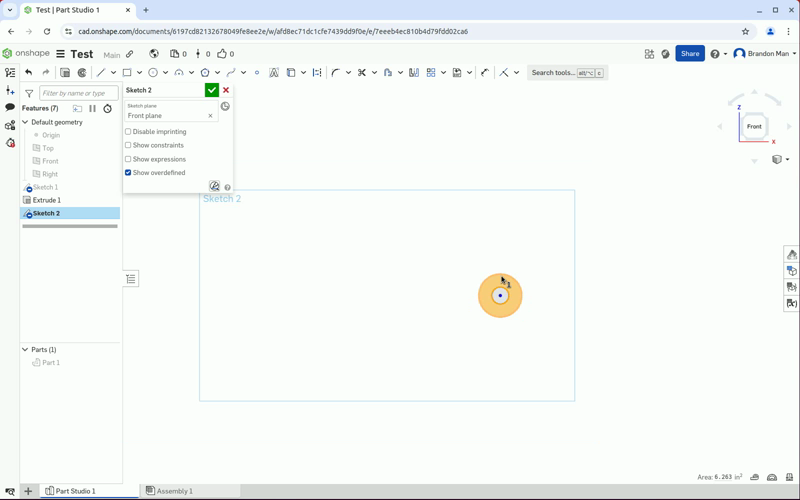
scroll(-6)
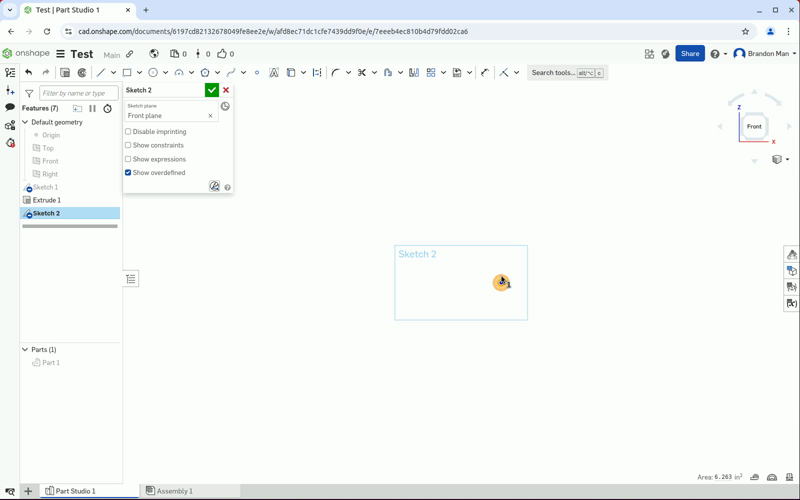
mouse_move(73, 352)
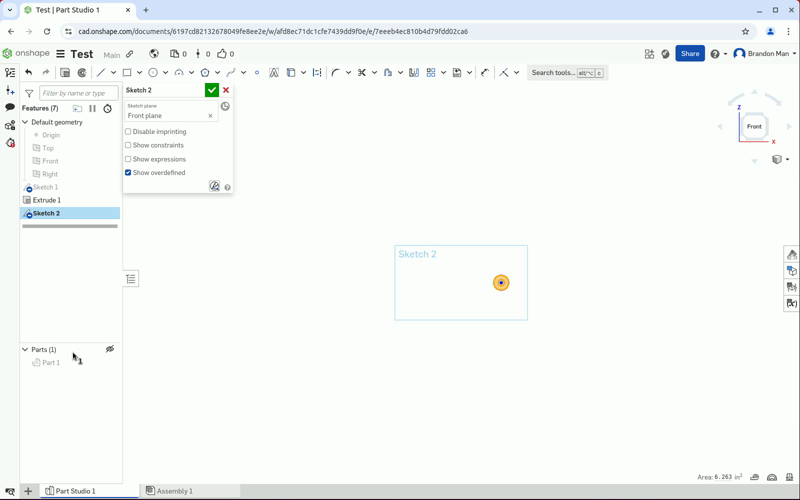
key(shift+y)
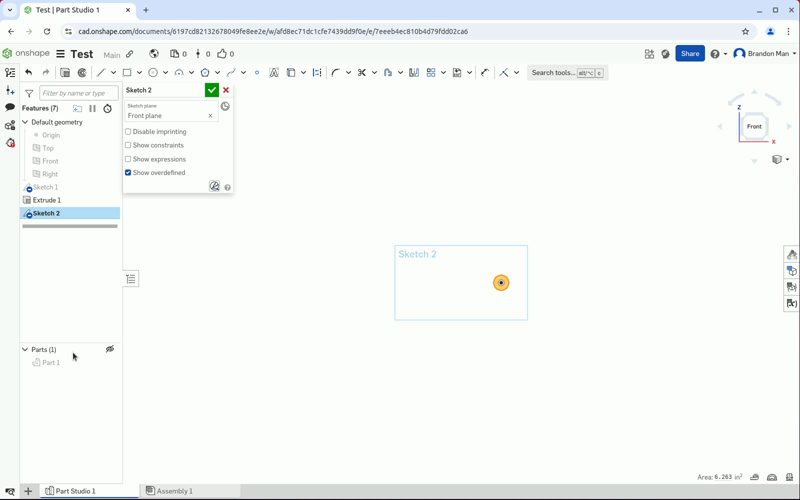
key(shift+e)
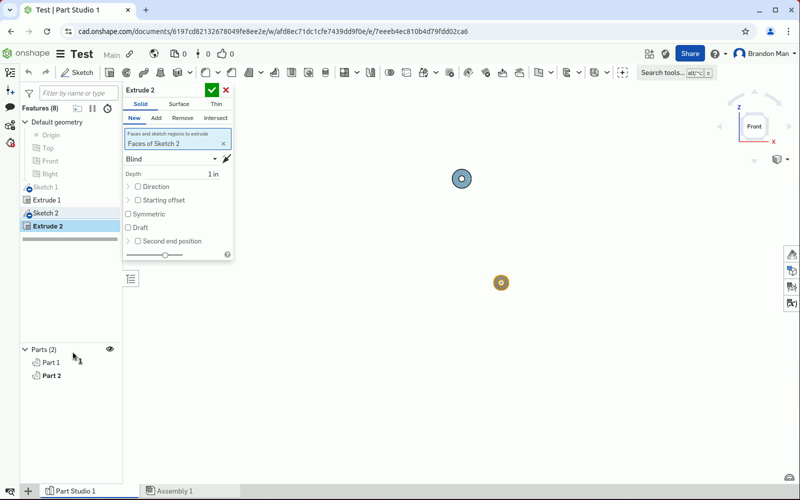
mouse_move(143, 106)
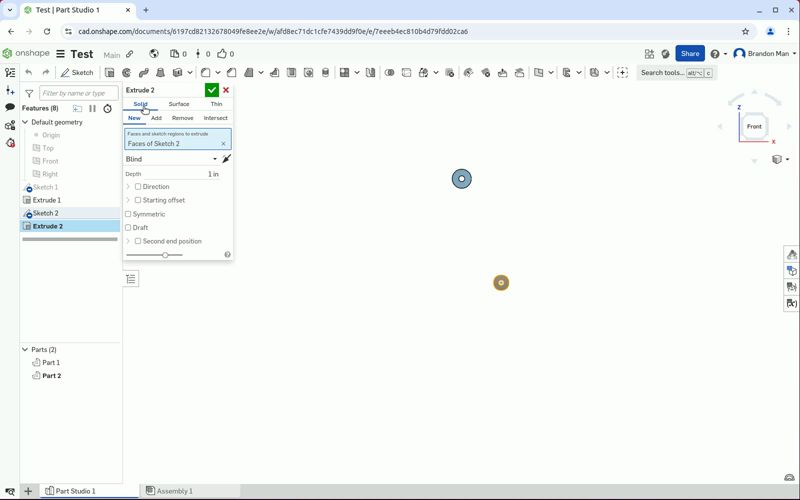
click(143, 106)
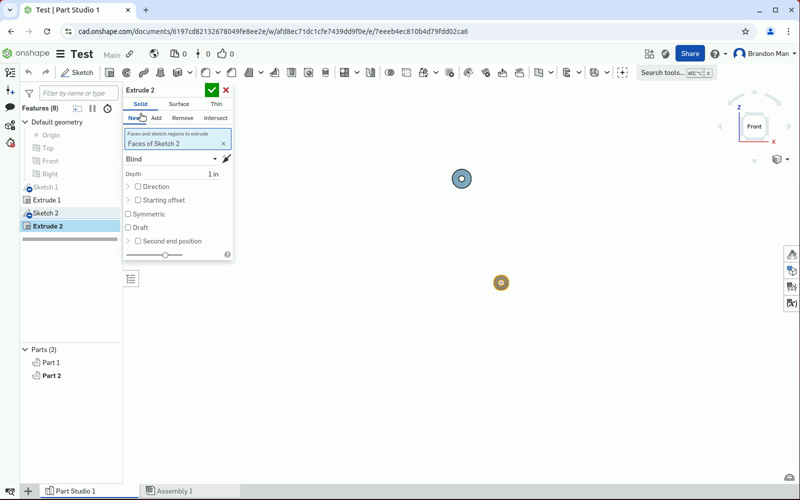
mouse_move(137, 120)
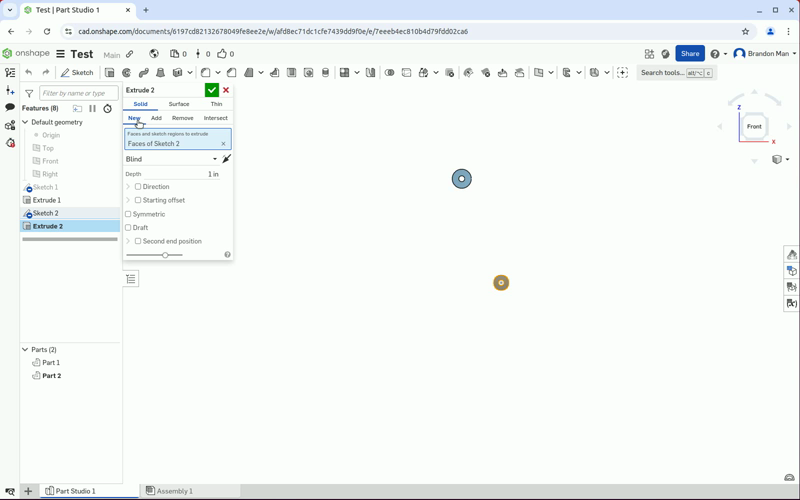
click(137, 120)
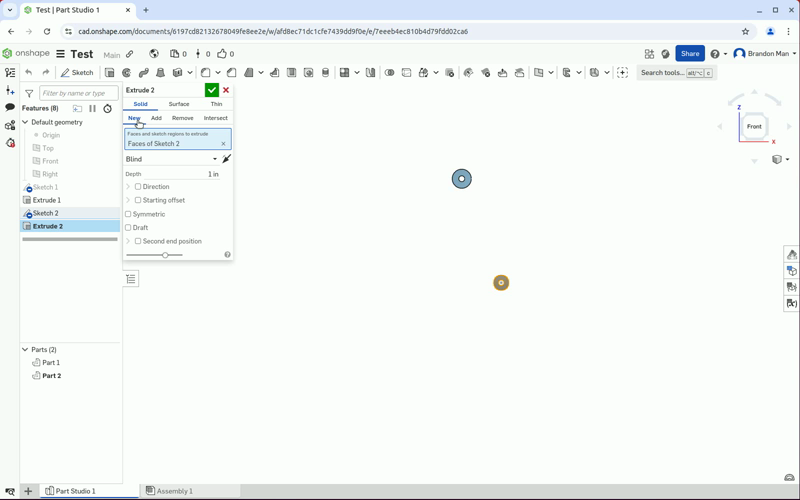
key(tab, 4)
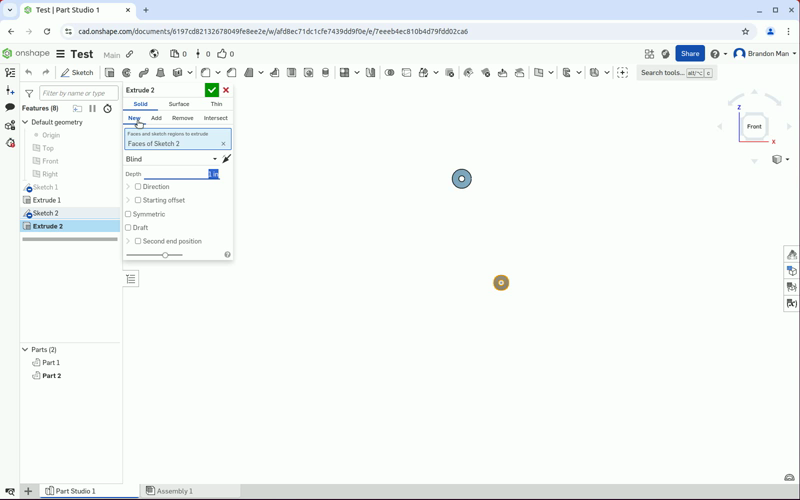
text(0.481)
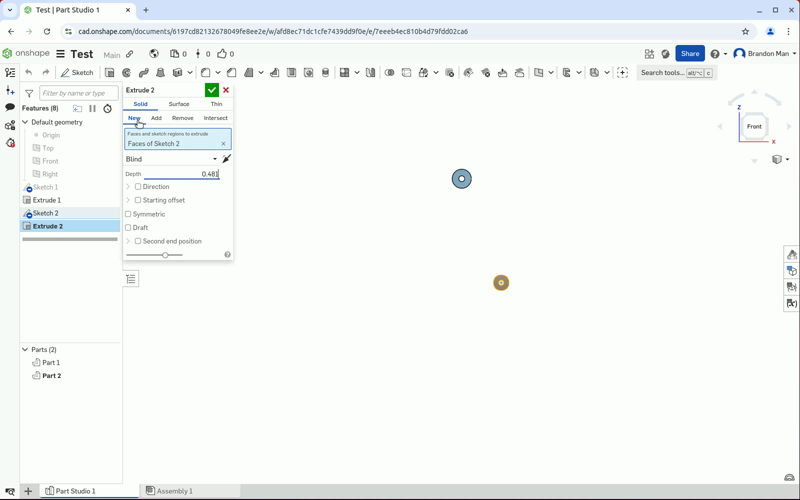
key(enter)
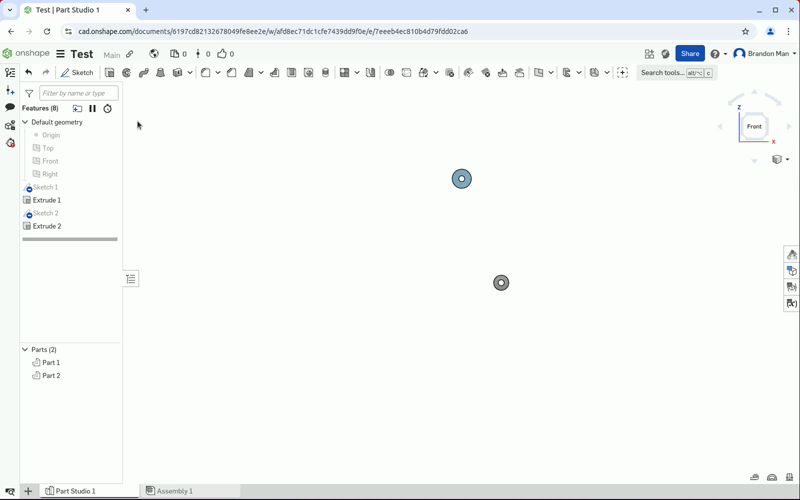
key(shift+h)
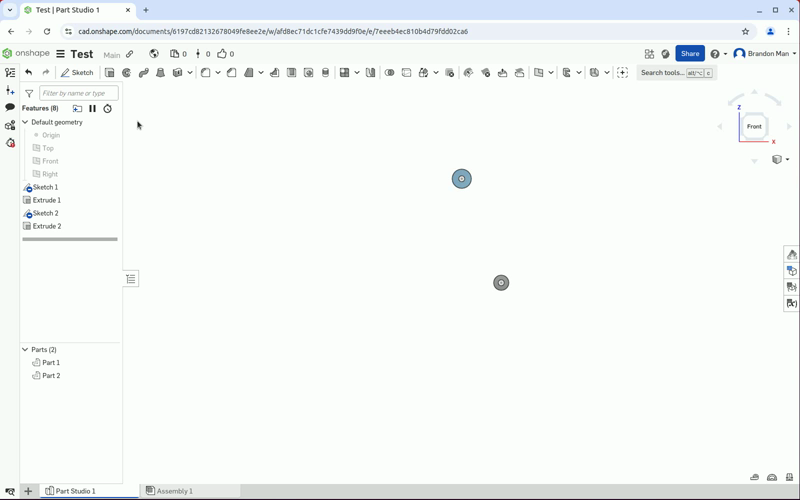
key(shift+h)
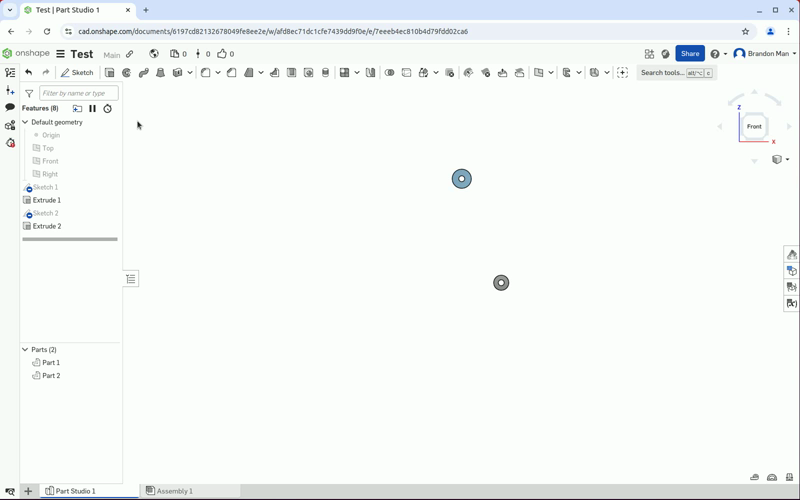
mouse_move(73, 189)
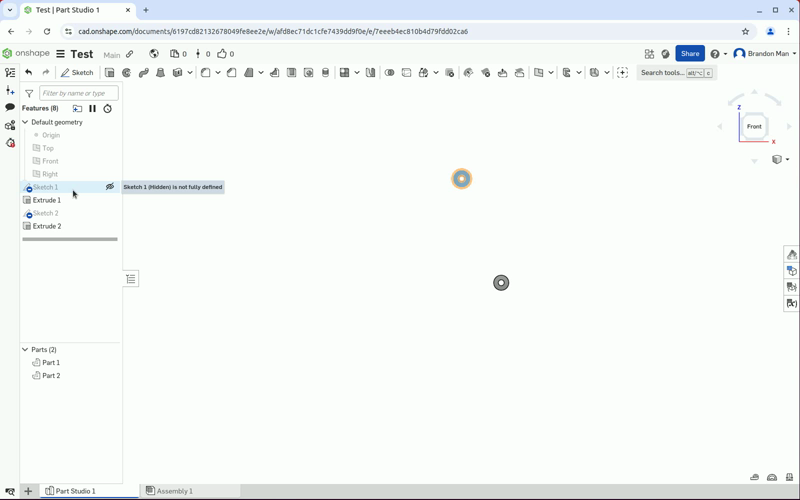
click(73, 189)
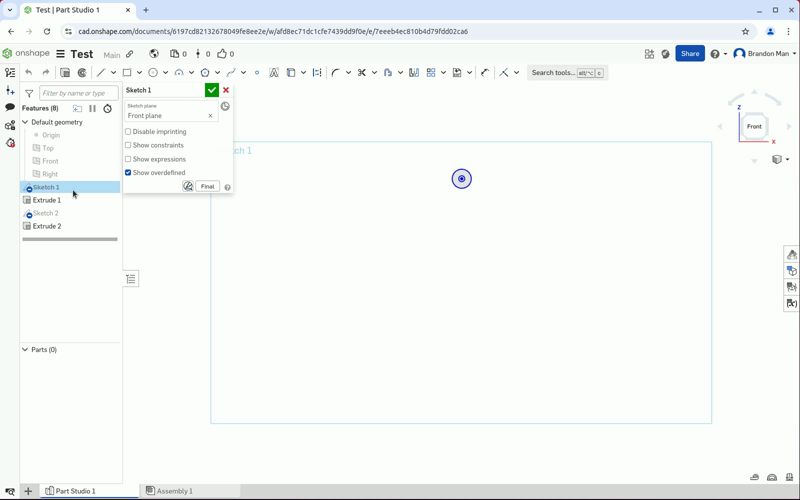
mouse_move(229, 92)
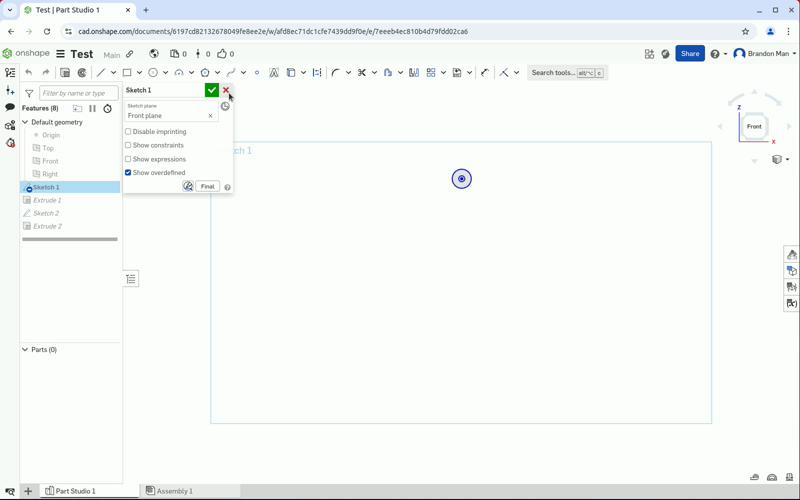
click(229, 92)
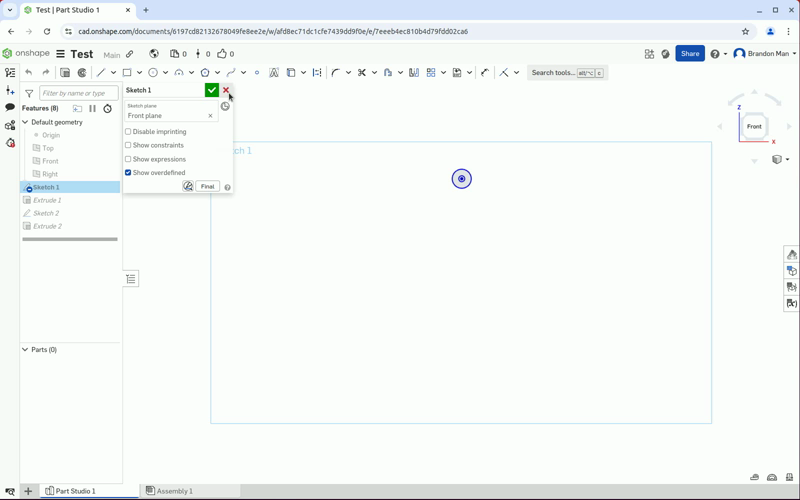
key(shift+s)
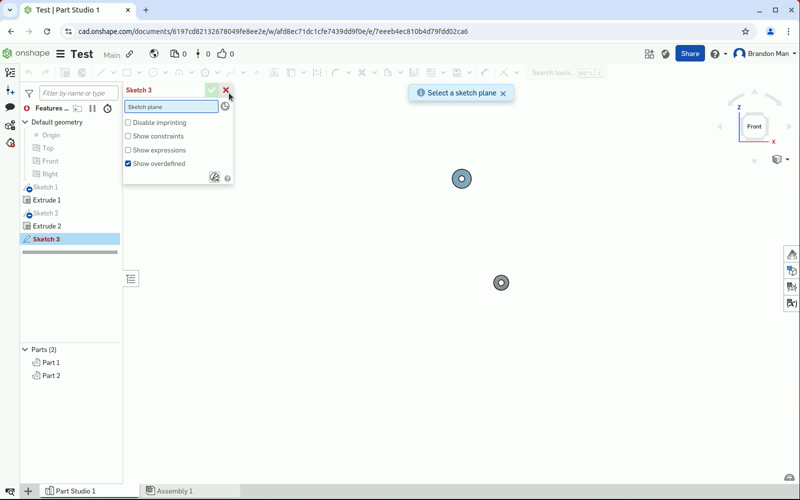
mouse_move(73, 163)
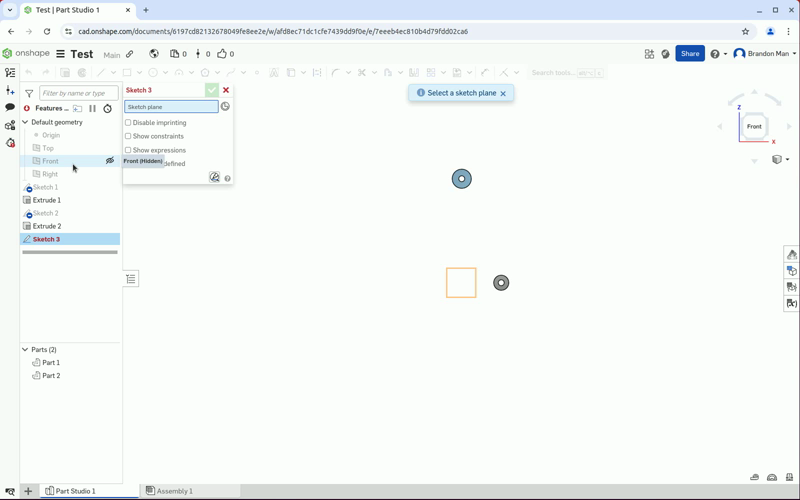
click(73, 163)
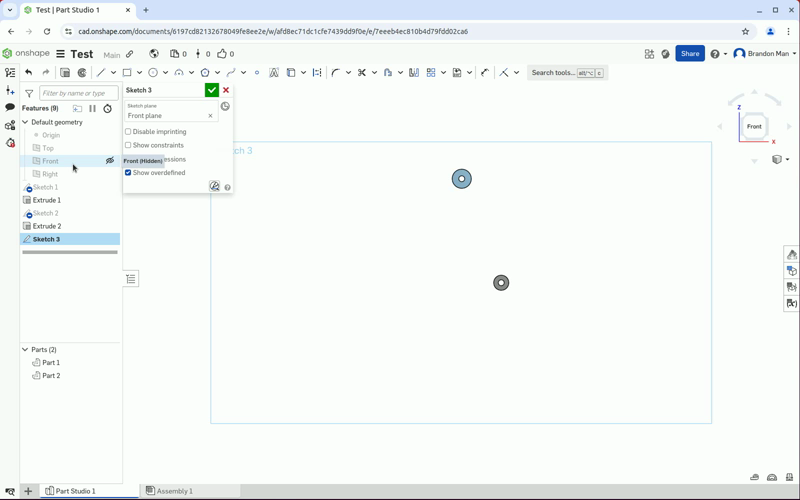
mouse_move(73, 352)
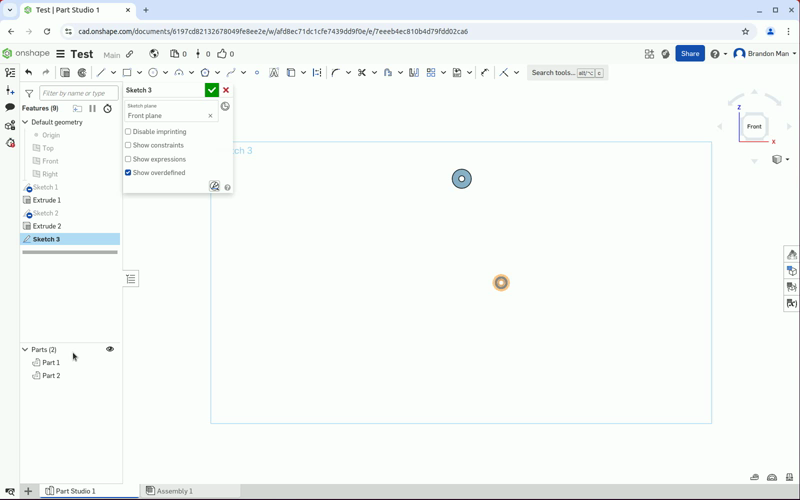
key(y)
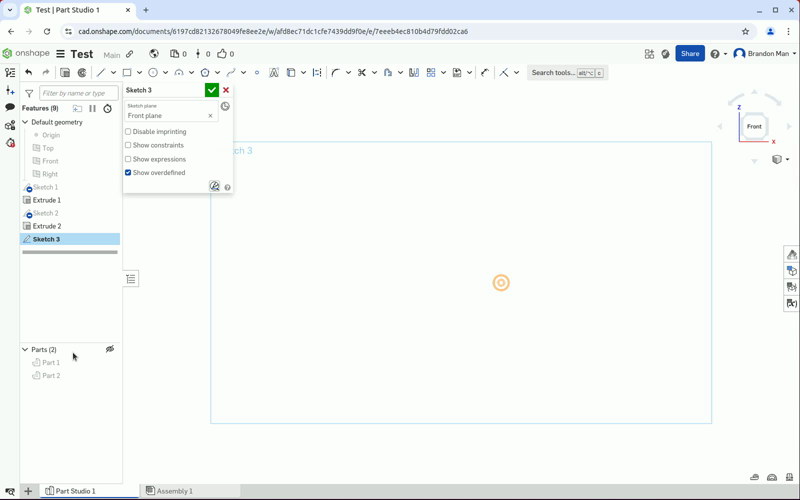
key(c)
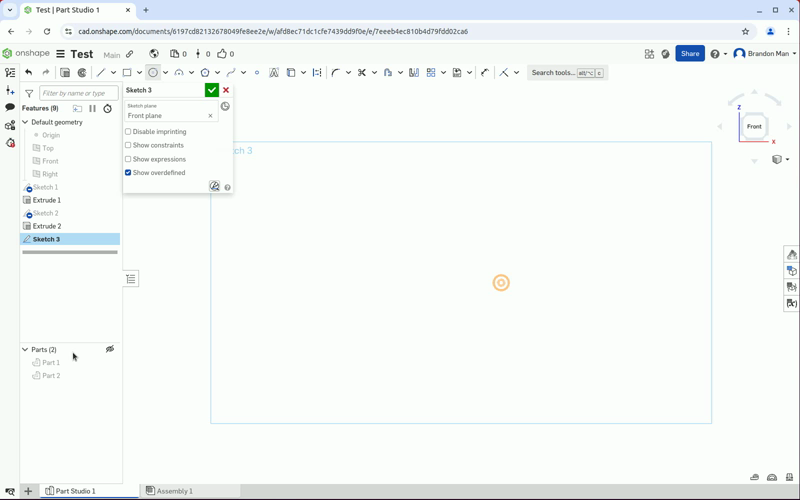
key_down(shift)
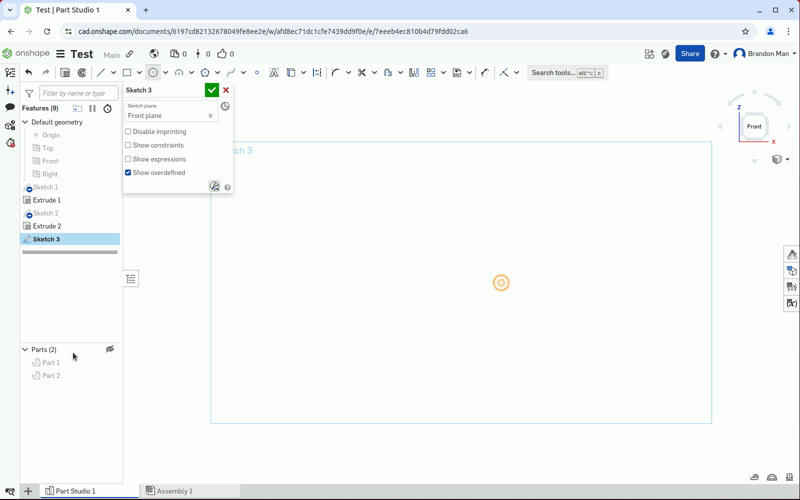
mouse_move(461, 282)
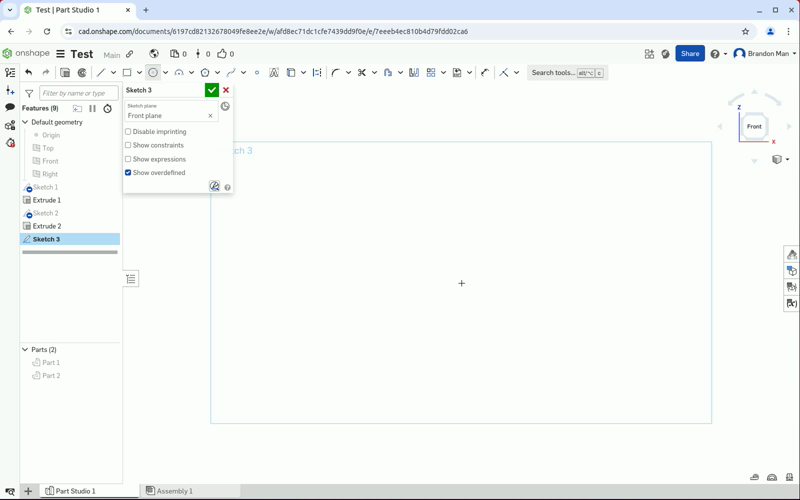
click(461, 282)
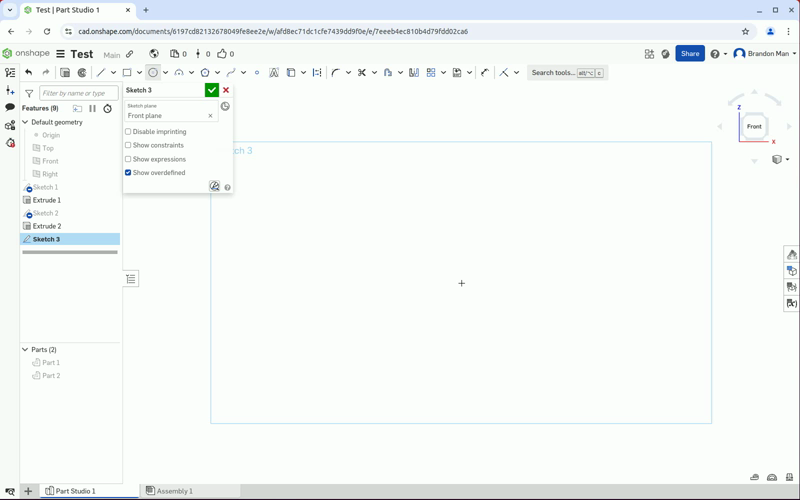
key_up(shift)
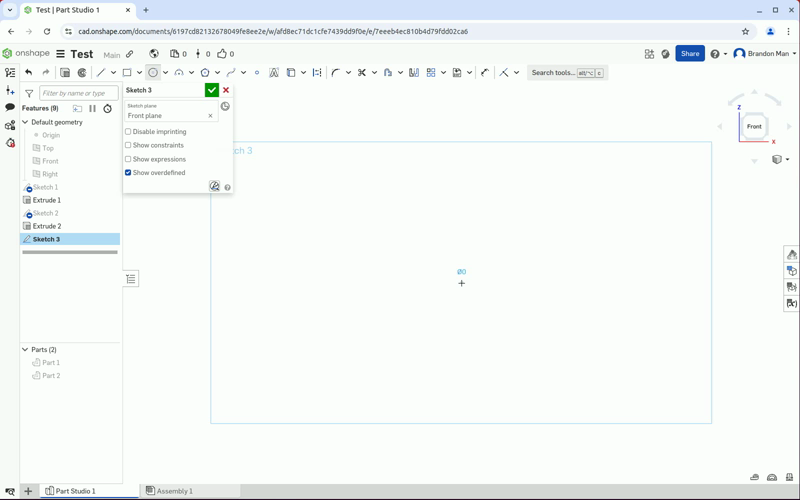
mouse_move(471, 282)
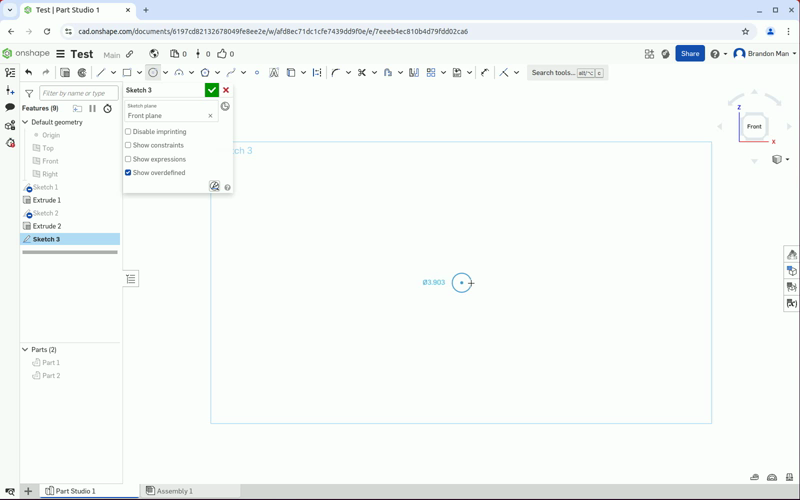
click(471, 282)
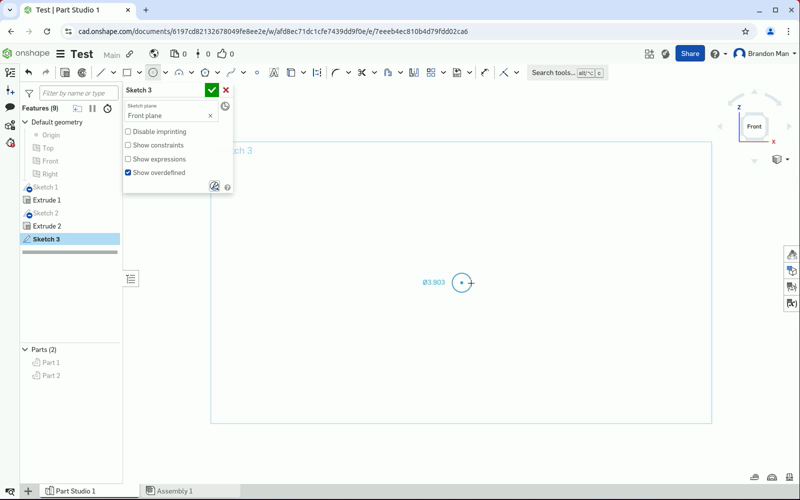
key(esc)
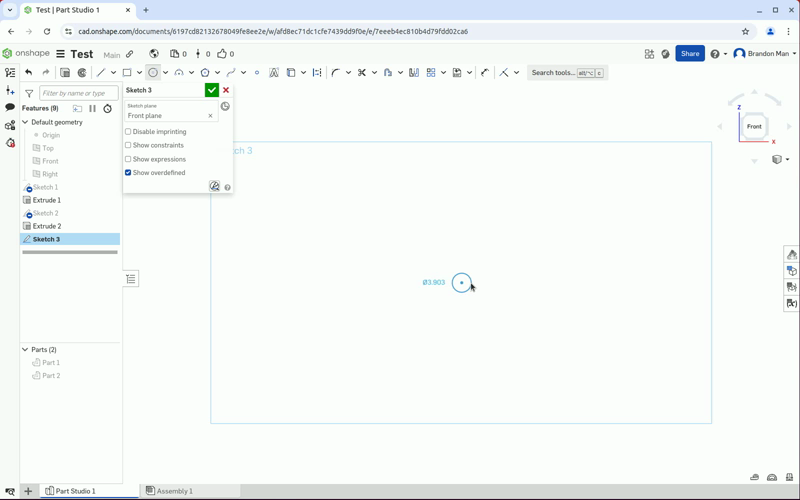
key(c)
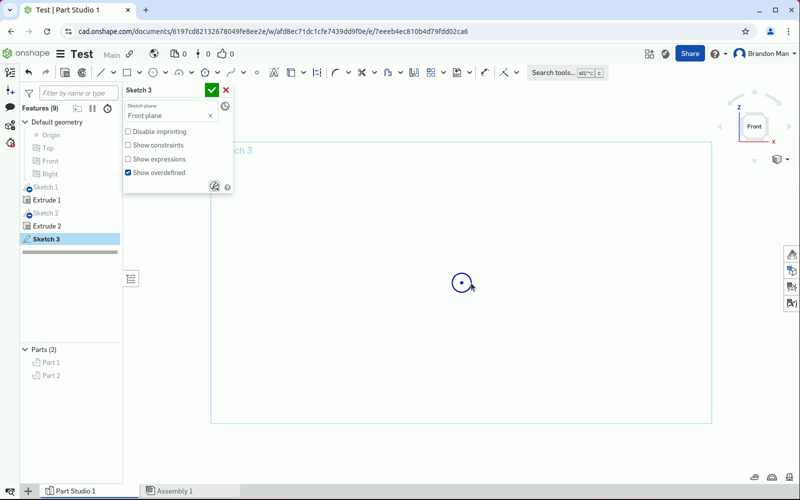
key_down(shift)
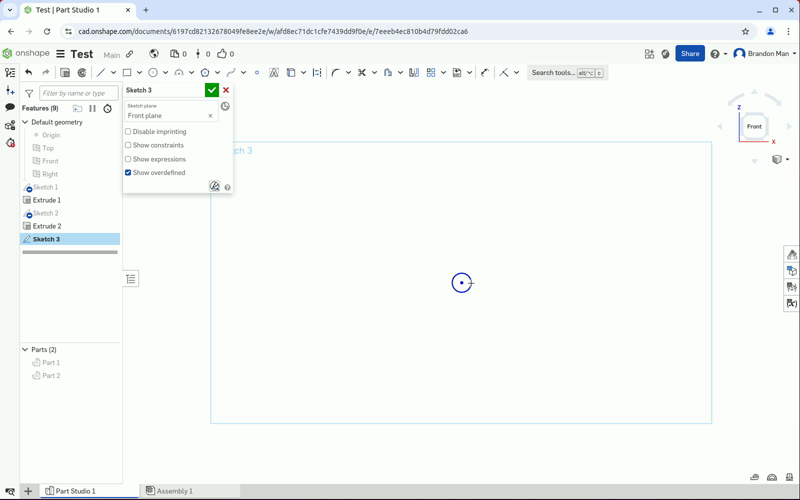
mouse_move(461, 282)
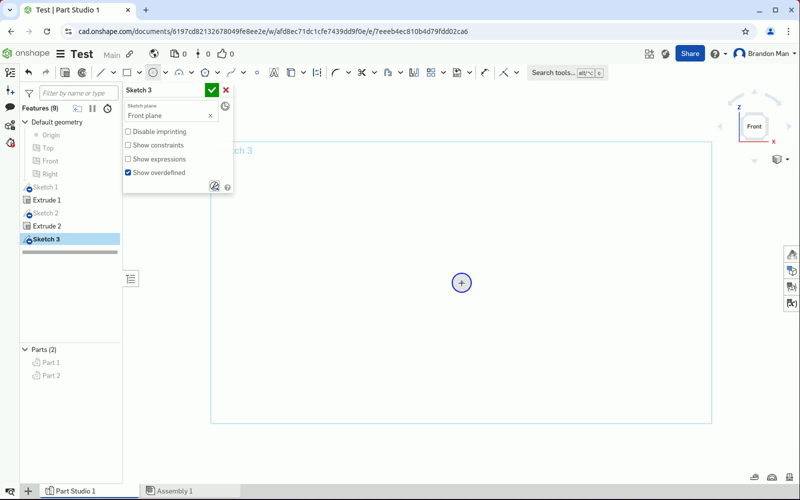
click(461, 282)
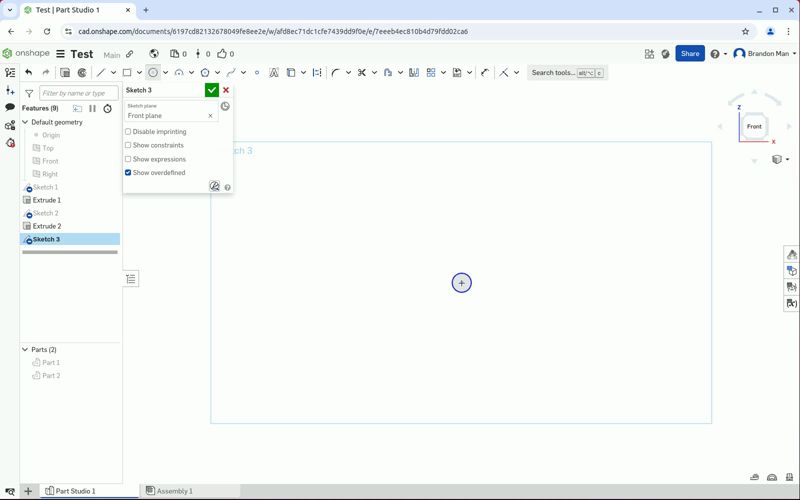
key_up(shift)
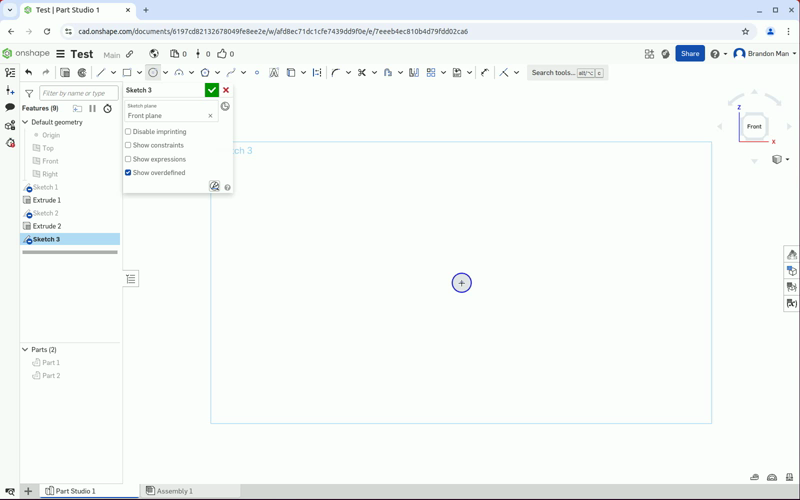
mouse_move(464, 282)
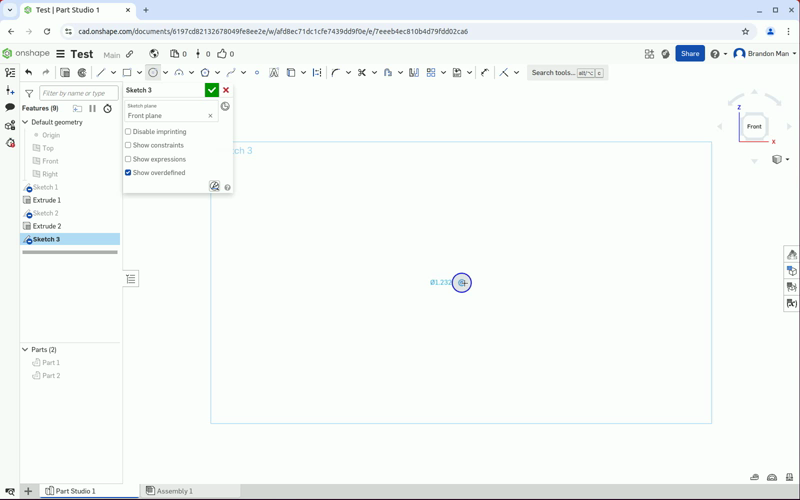
scroll(6)
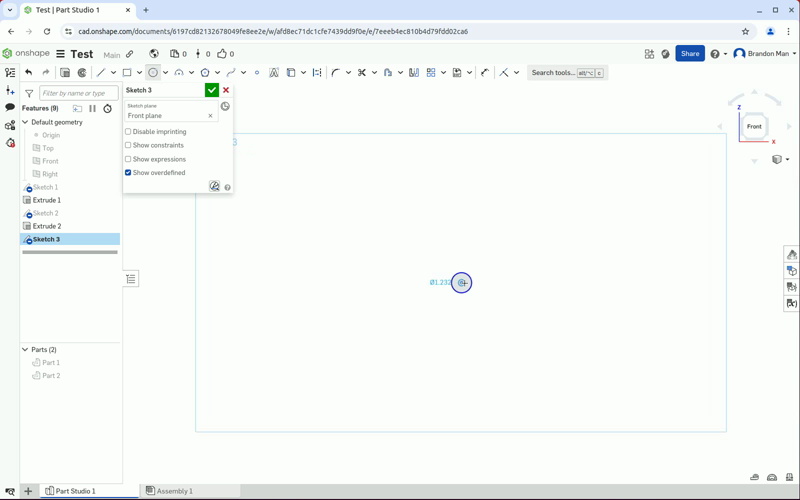
scroll(6)
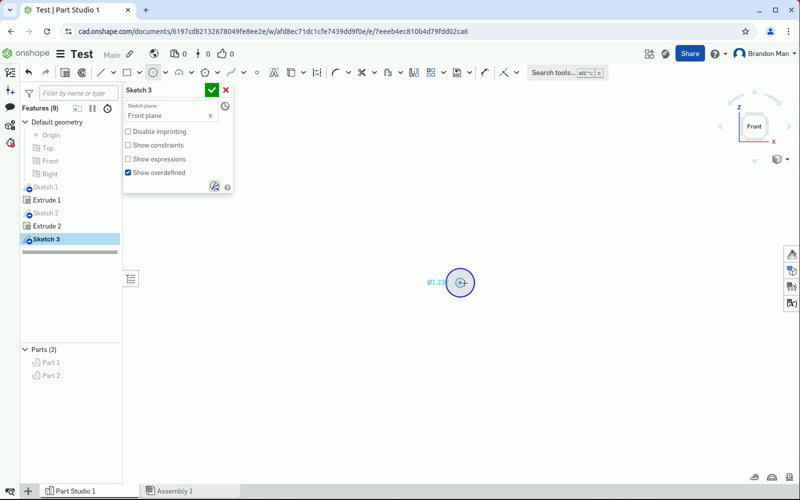
scroll(6)
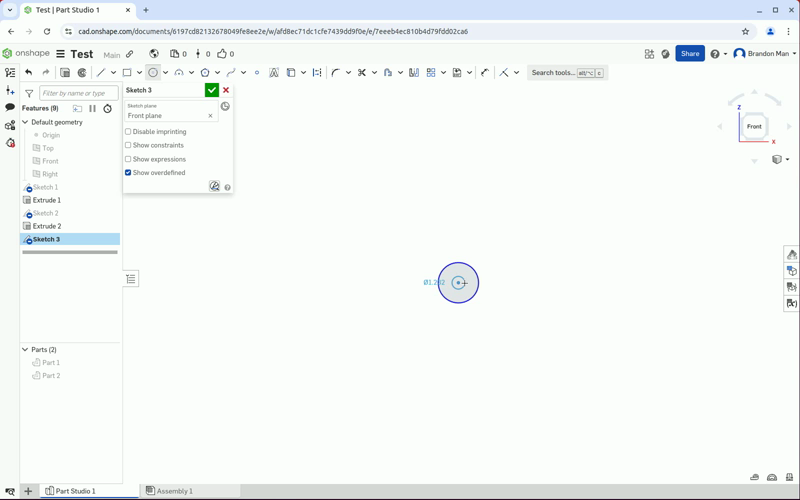
scroll(6)
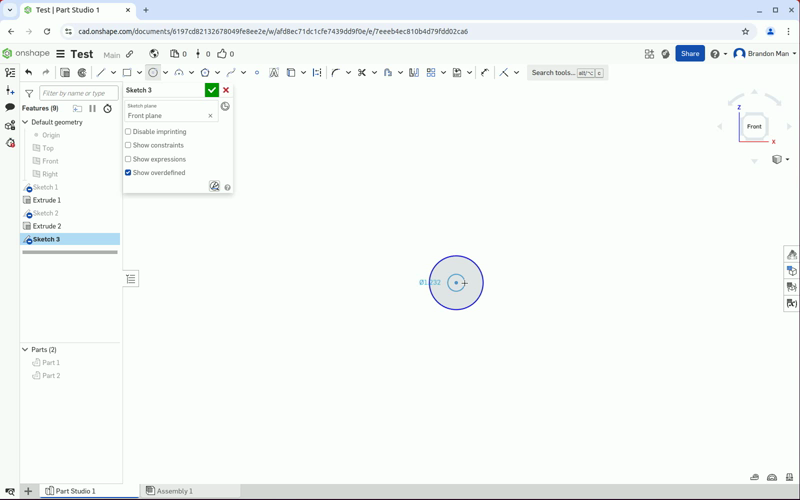
scroll(6)
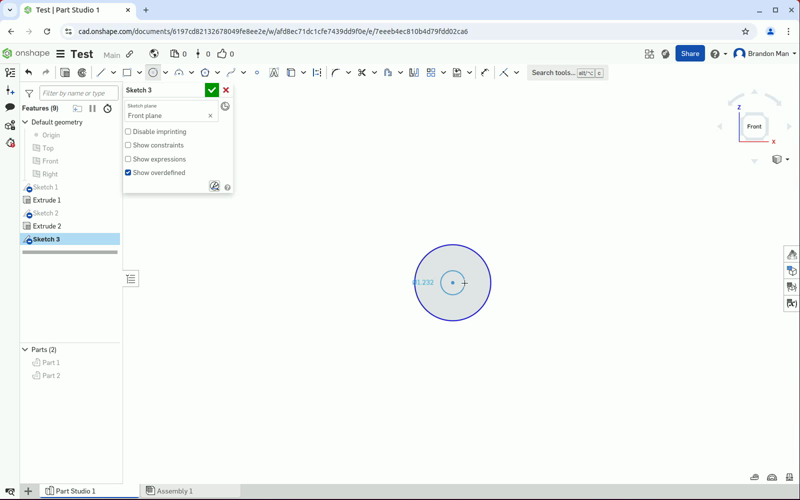
scroll(6)
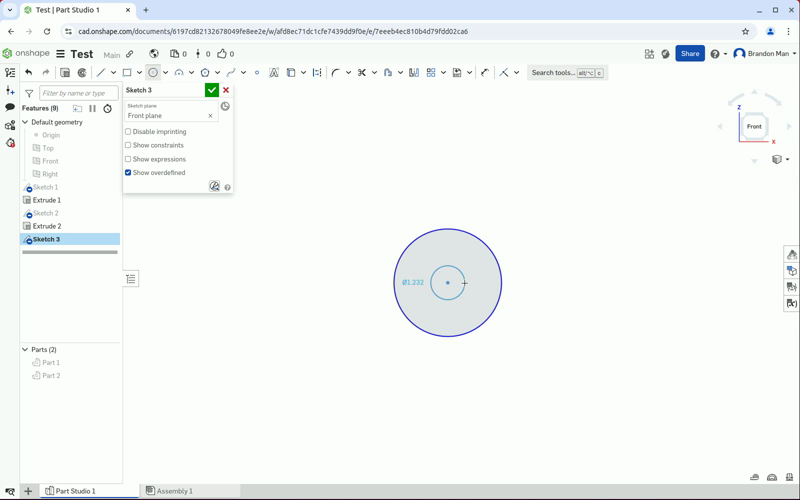
scroll(6)
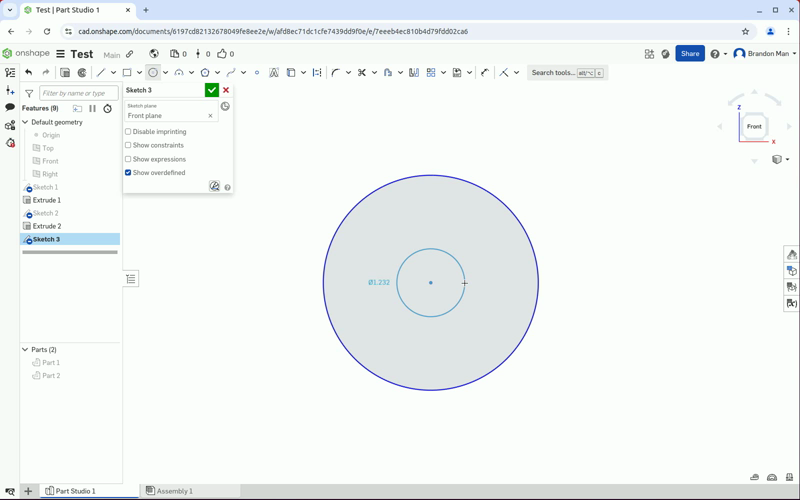
click(464, 282)
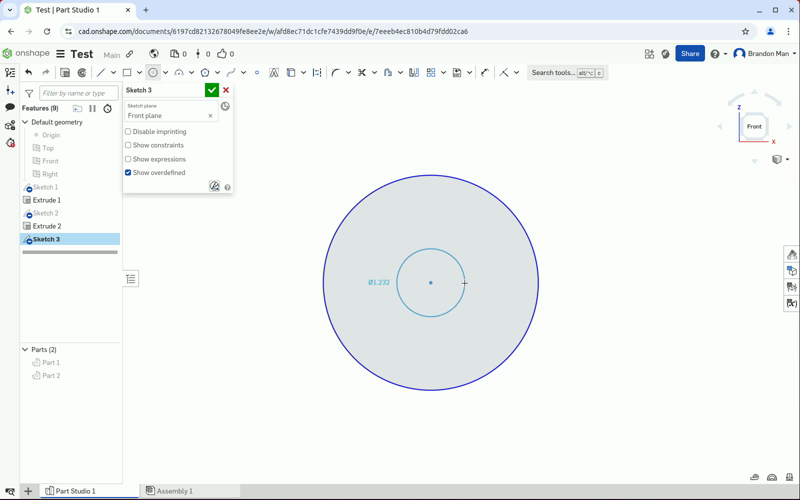
scroll(-6)
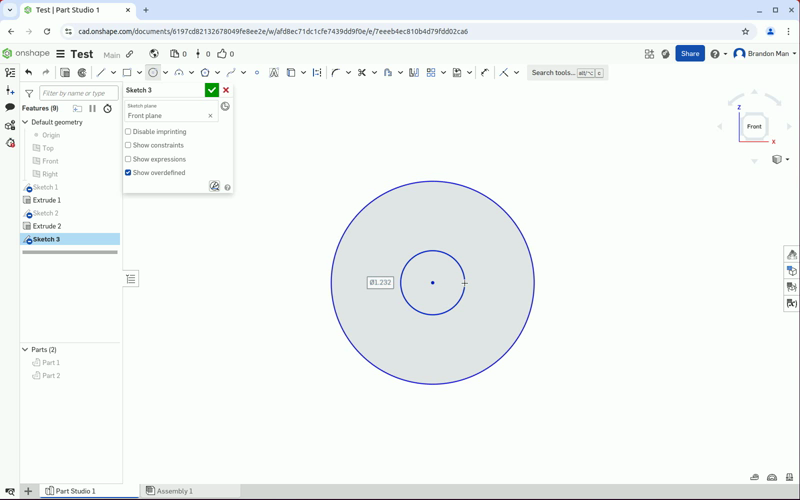
scroll(-6)
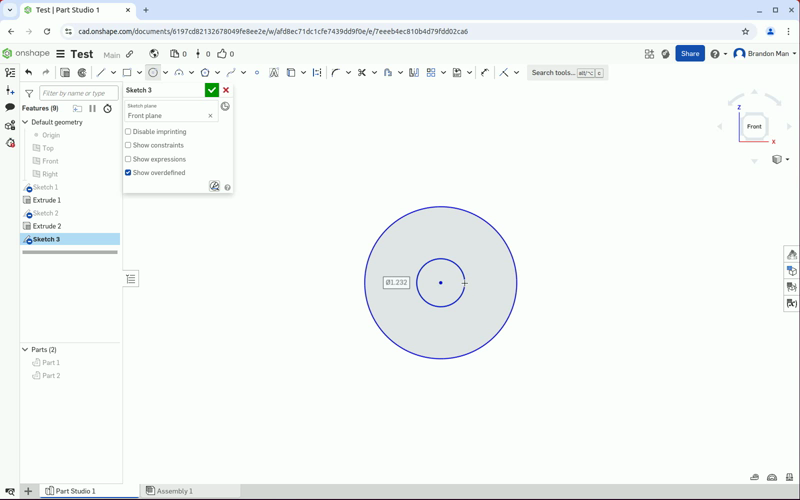
scroll(-6)
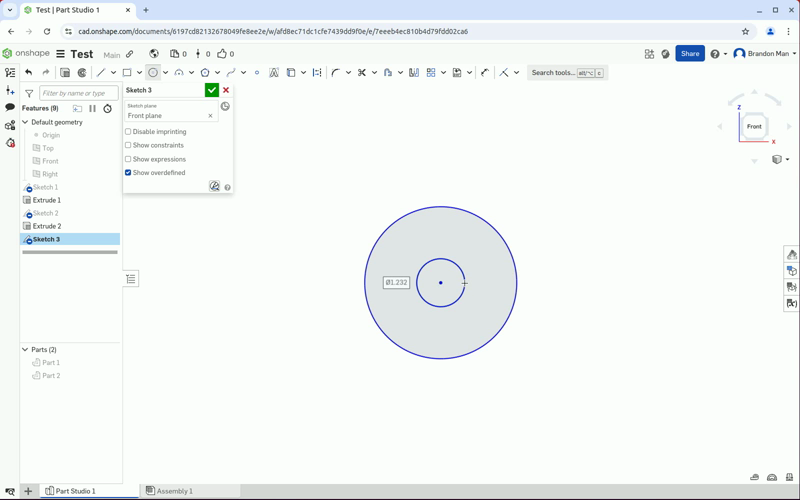
scroll(-6)
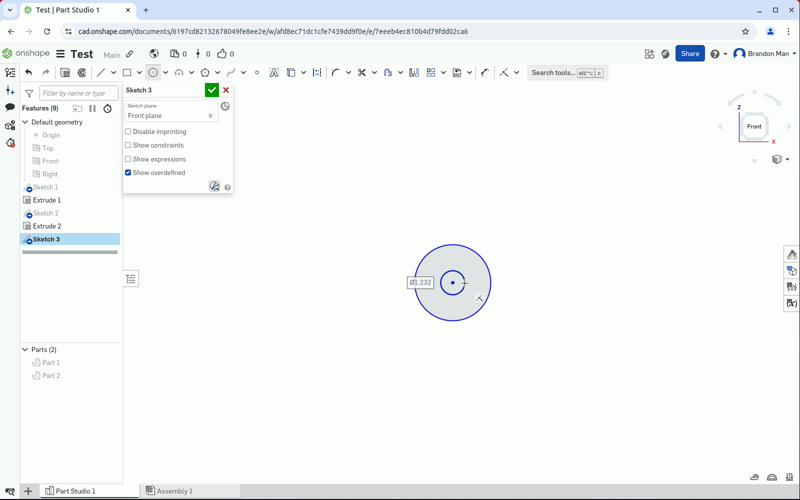
scroll(-6)
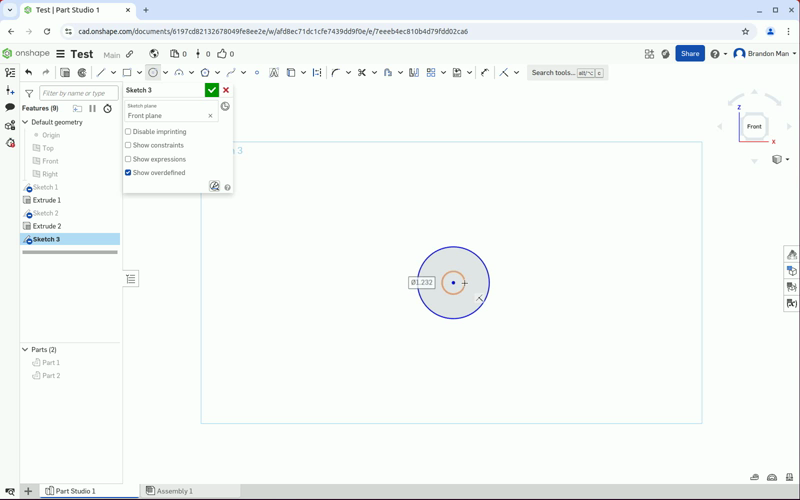
scroll(-6)
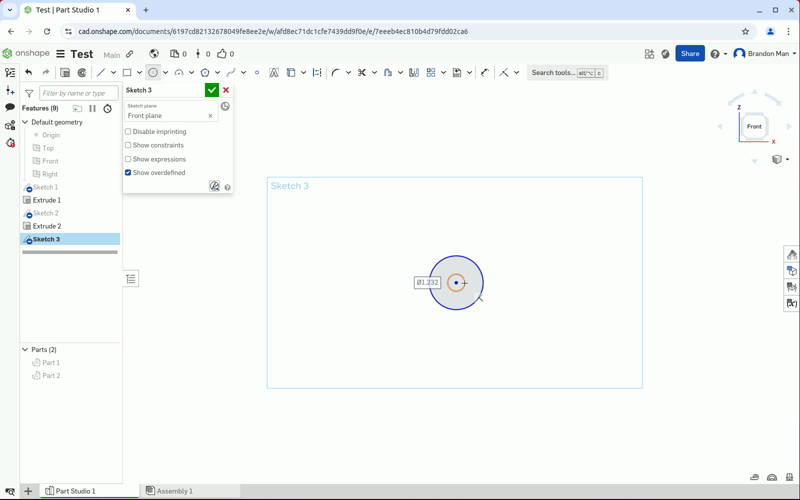
scroll(-6)
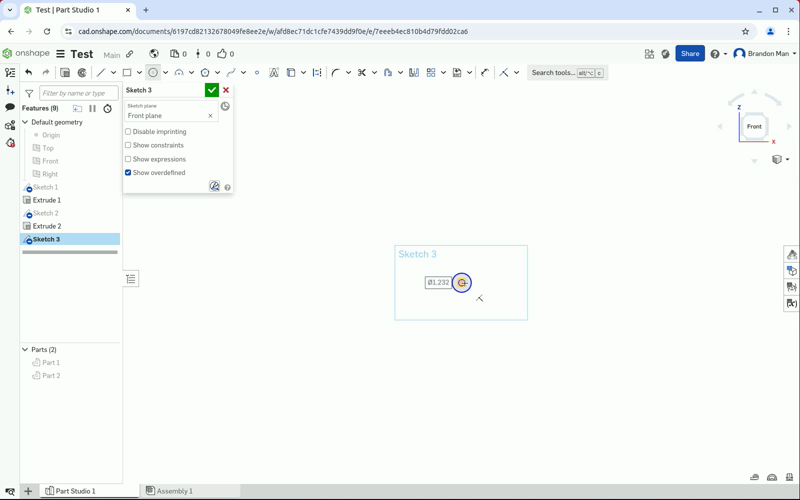
key(esc)
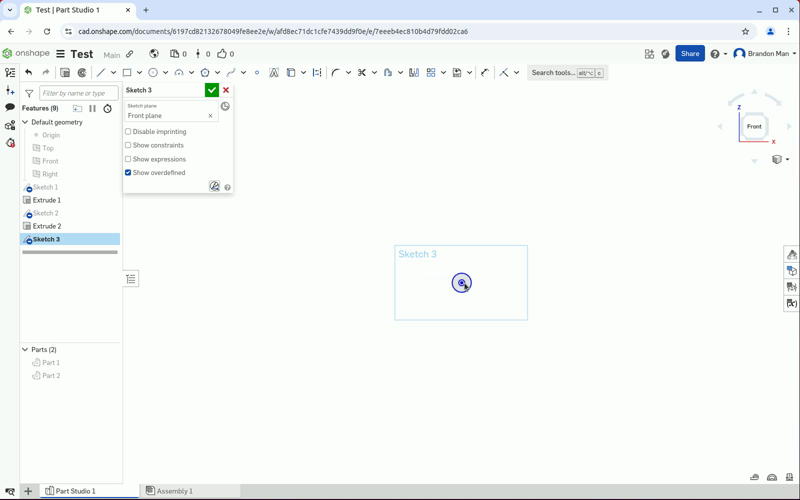
mouse_move(453, 283)
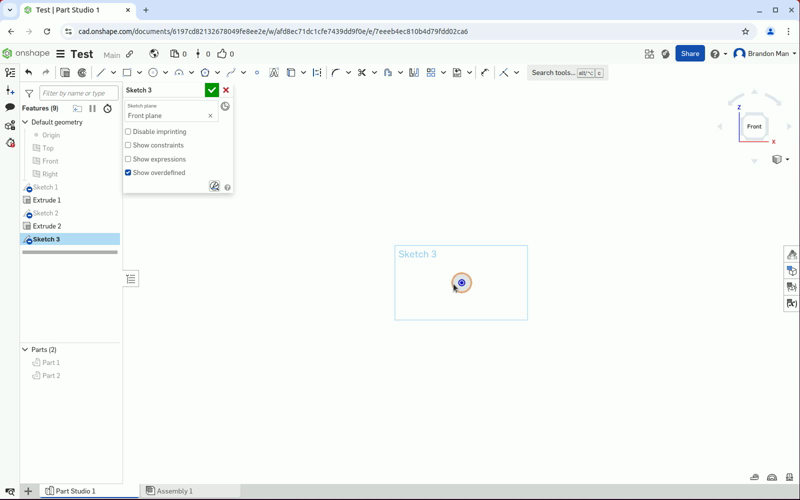
scroll(6)
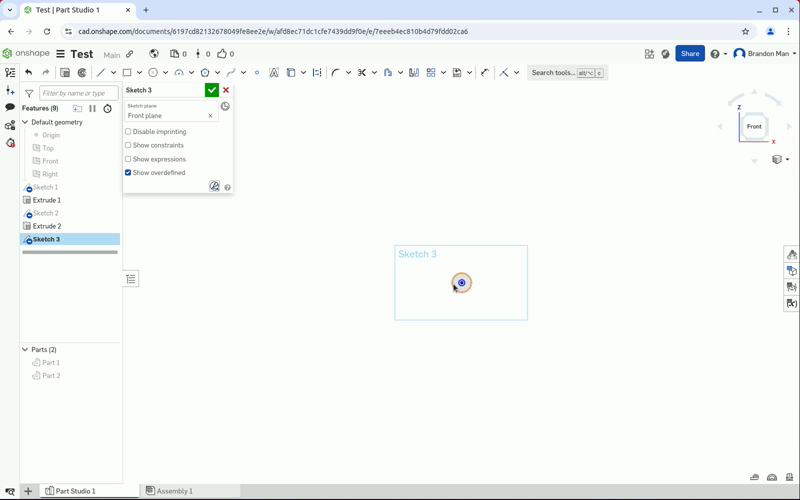
scroll(6)
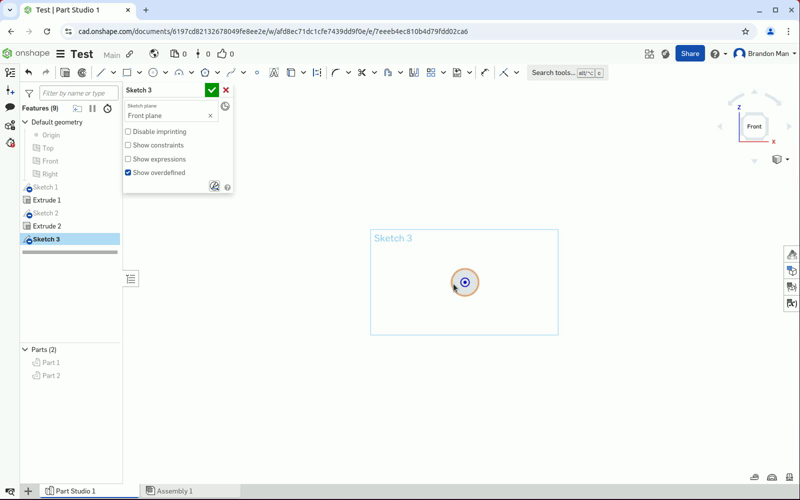
scroll(6)
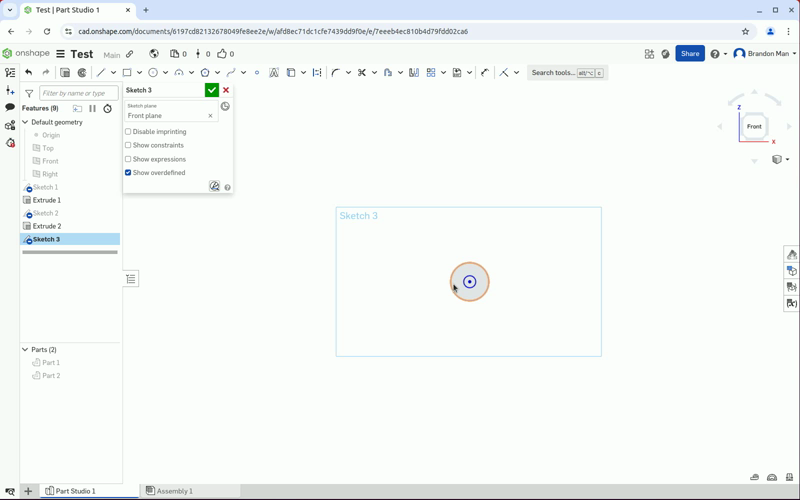
scroll(6)
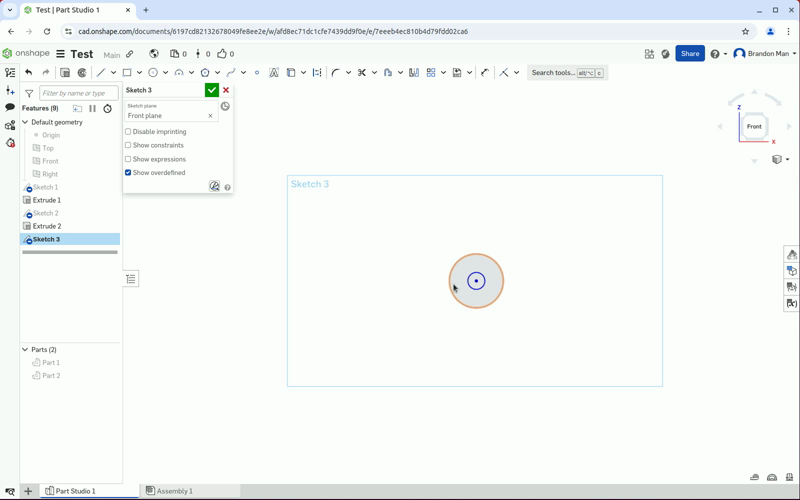
scroll(6)
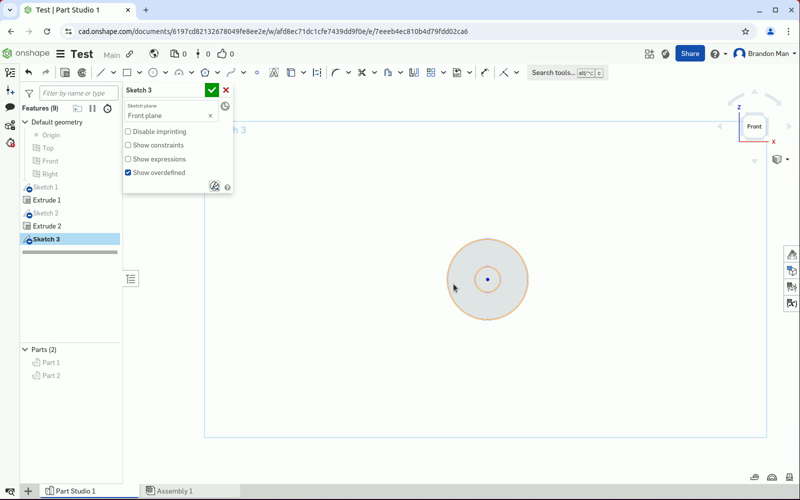
scroll(6)
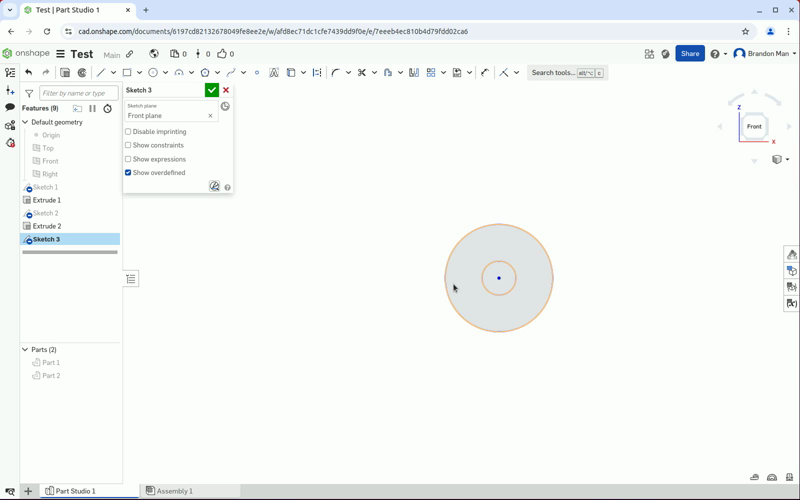
scroll(6)
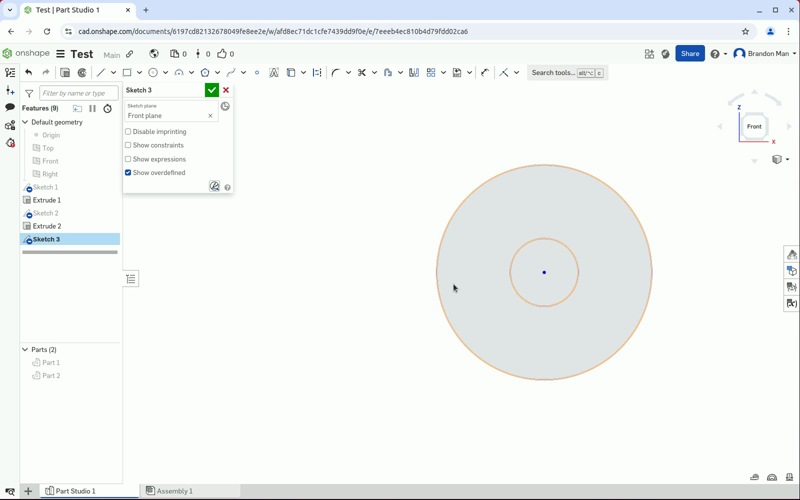
click(453, 283)
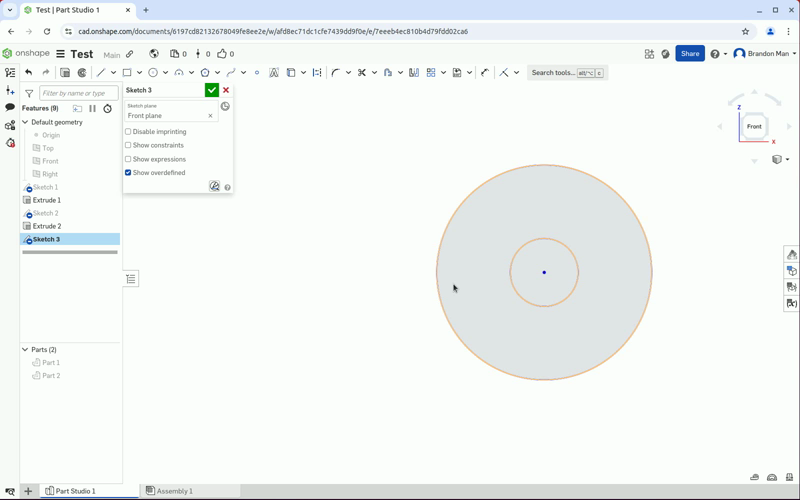
scroll(-6)
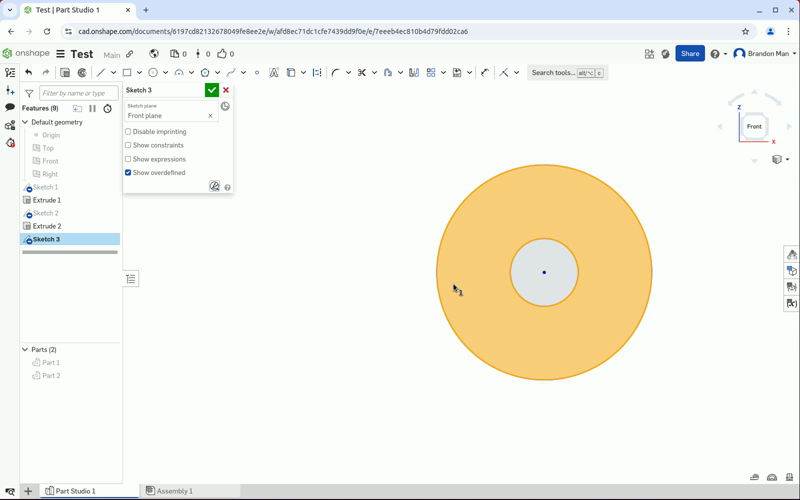
scroll(-6)
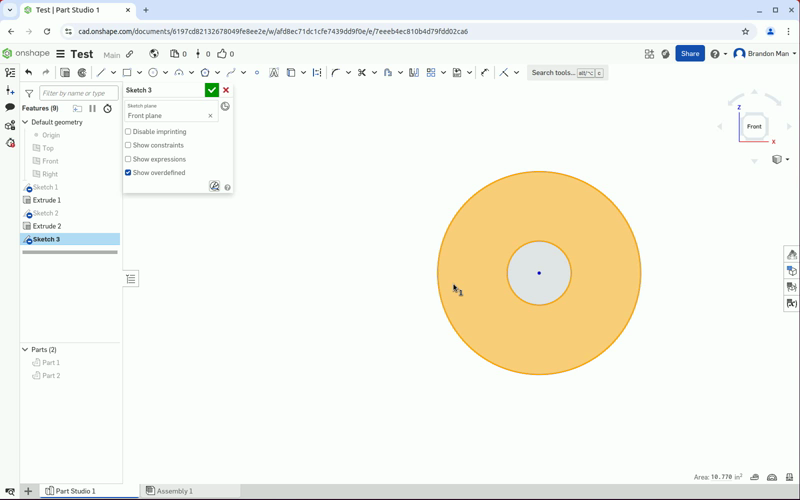
scroll(-6)
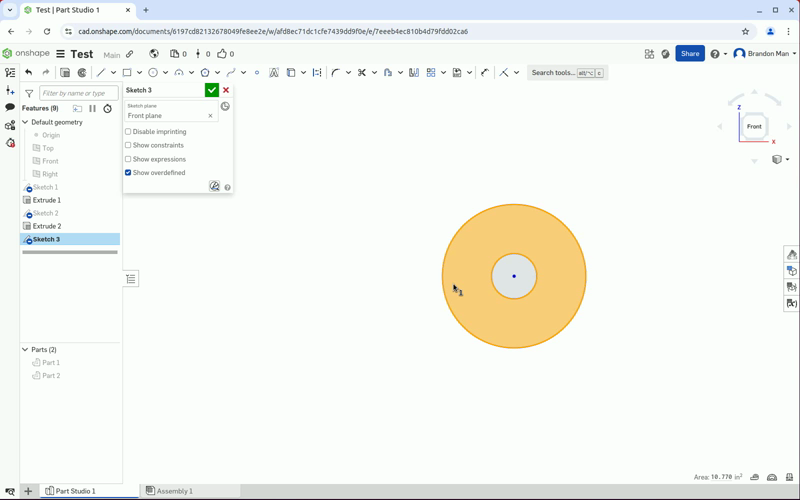
scroll(-6)
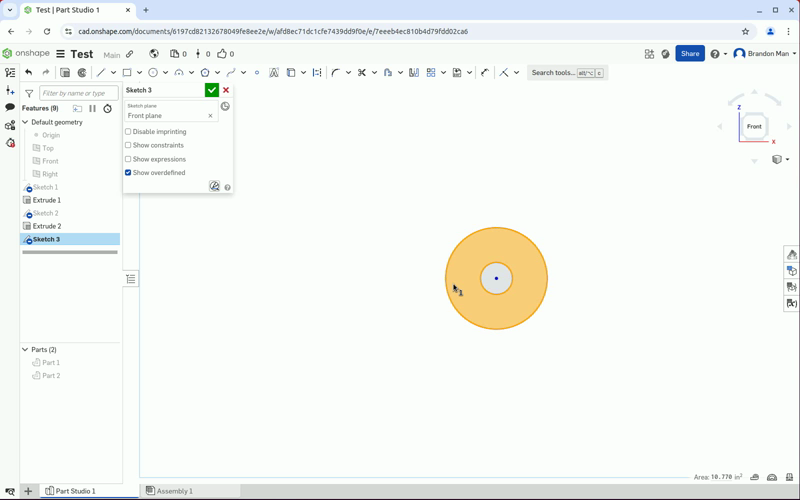
scroll(-6)
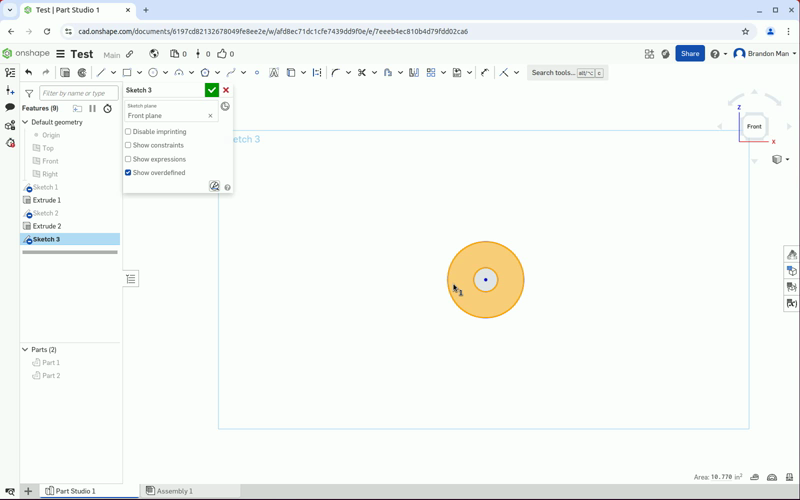
scroll(-6)
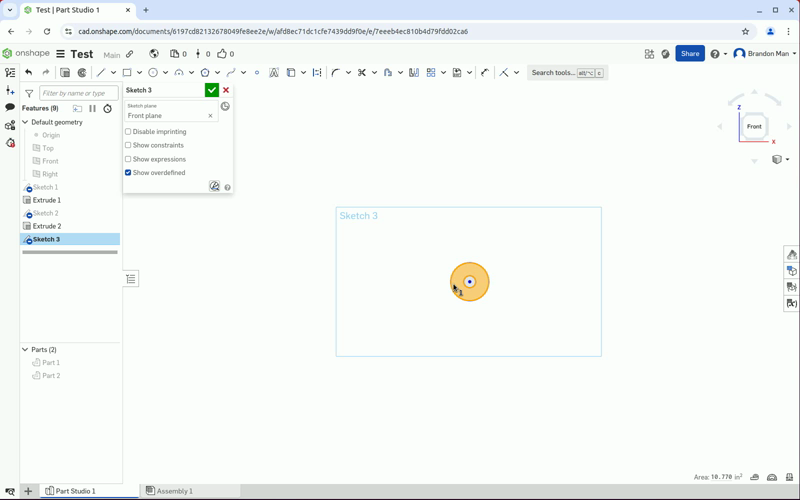
scroll(-6)
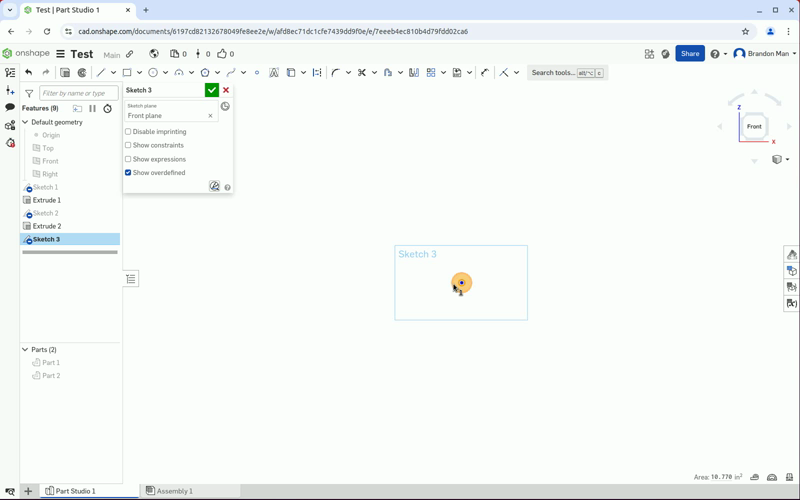
mouse_move(73, 352)
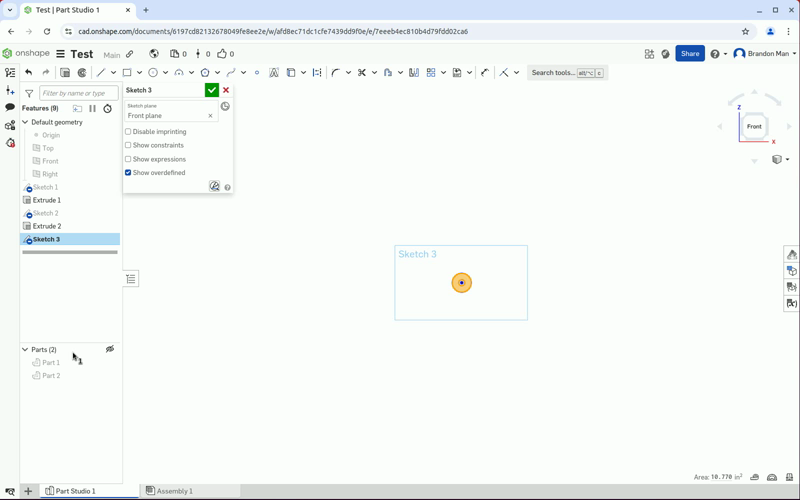
key(shift+y)
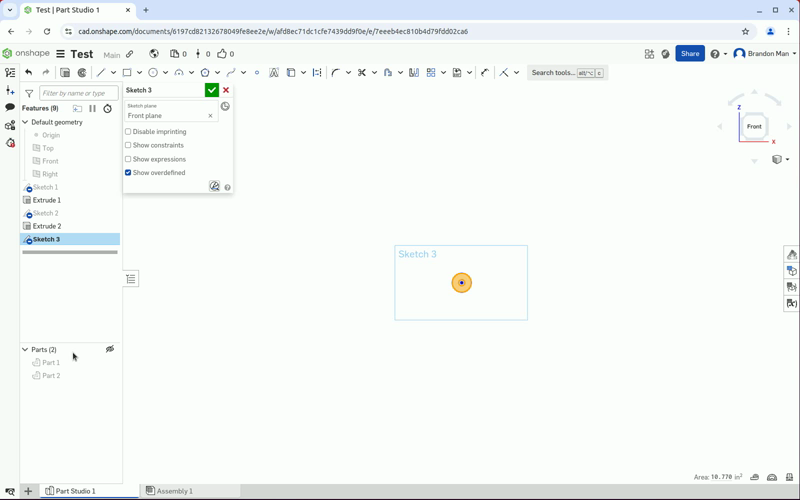
key(shift+e)
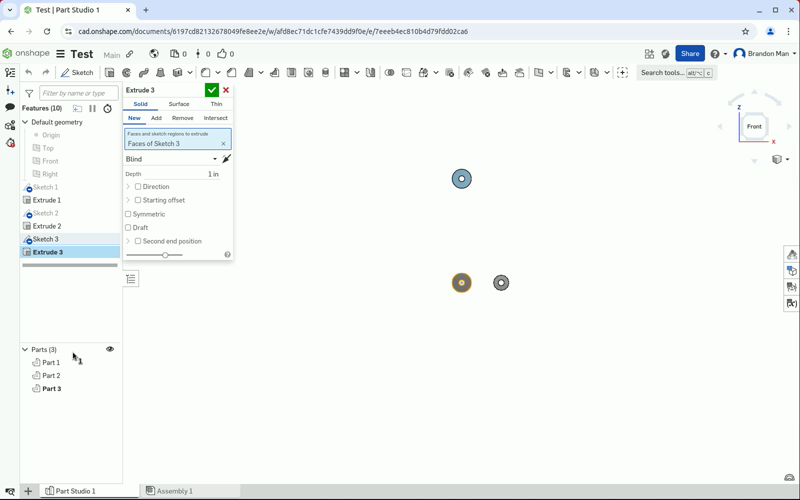
mouse_move(143, 106)
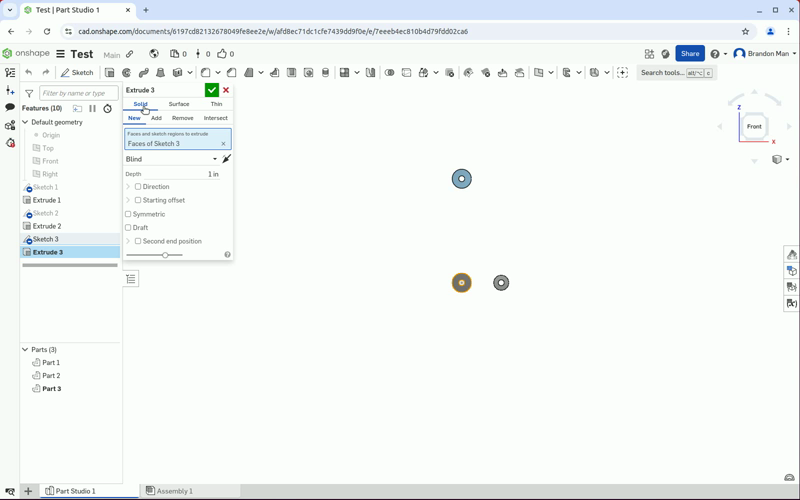
click(143, 106)
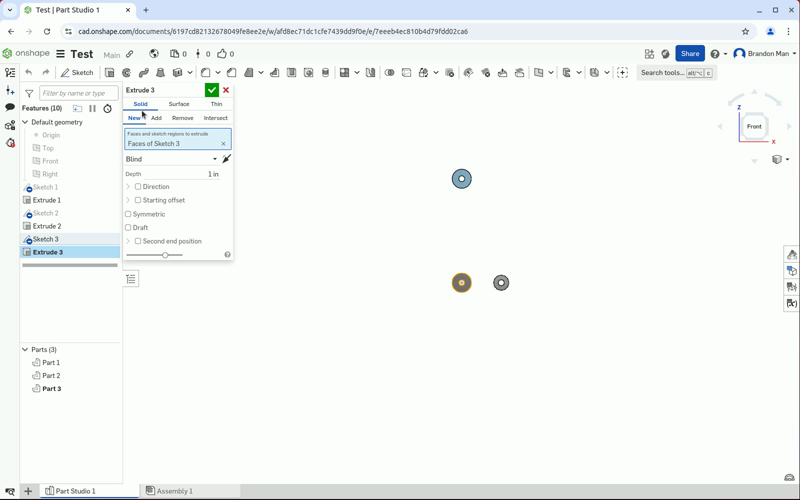
mouse_move(137, 120)
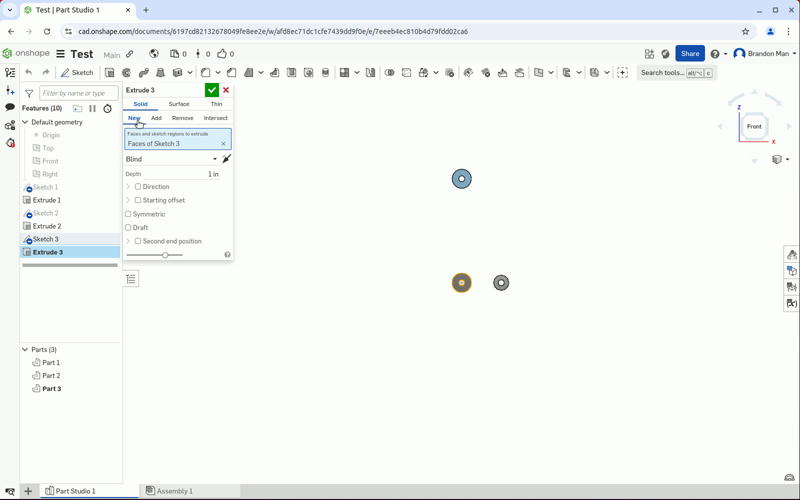
click(137, 120)
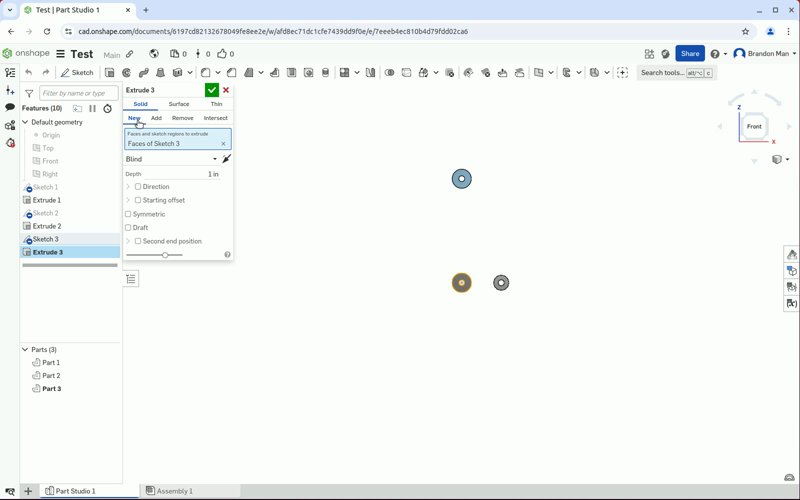
key(tab, 4)
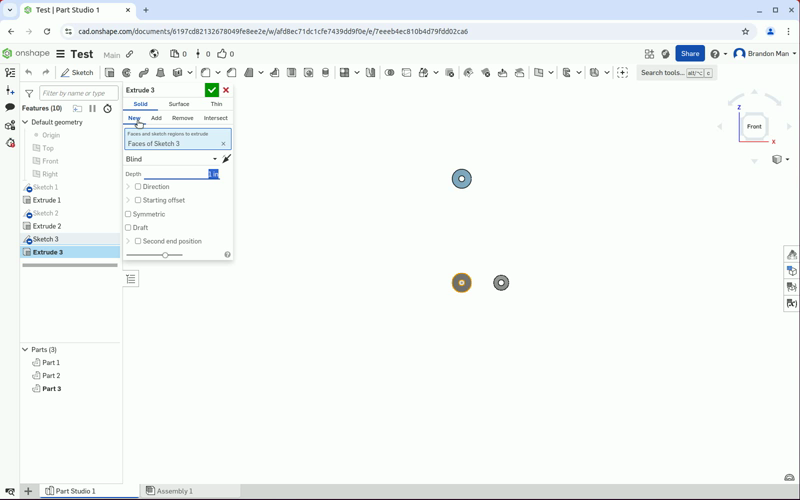
text(0.481)
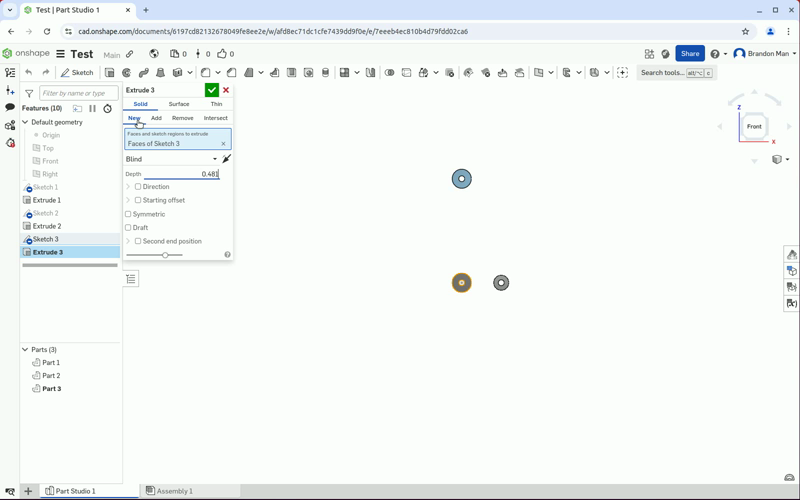
key(enter)
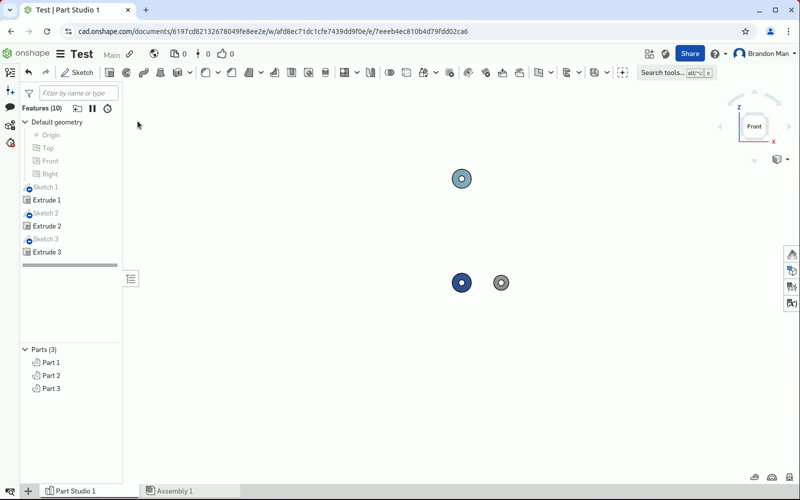
key(shift+h)
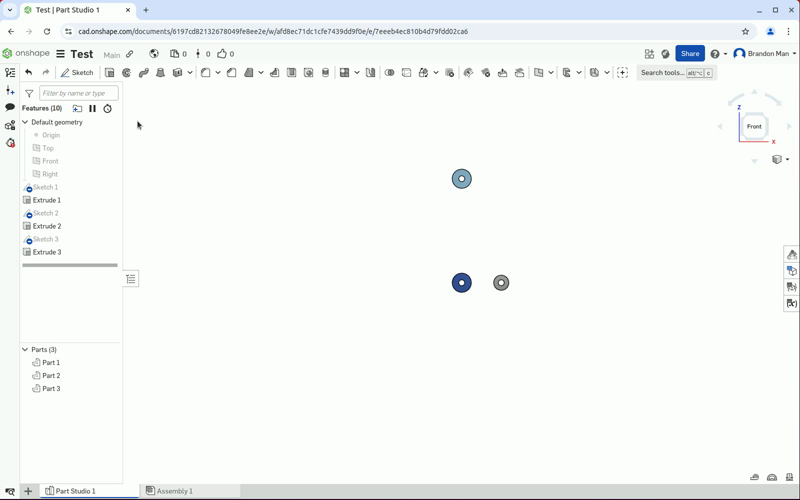
key(shift+h)
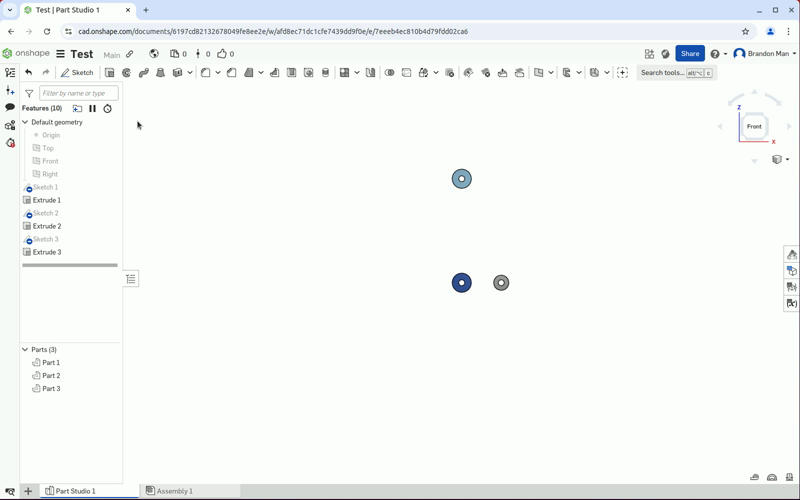
mouse_move(73, 189)
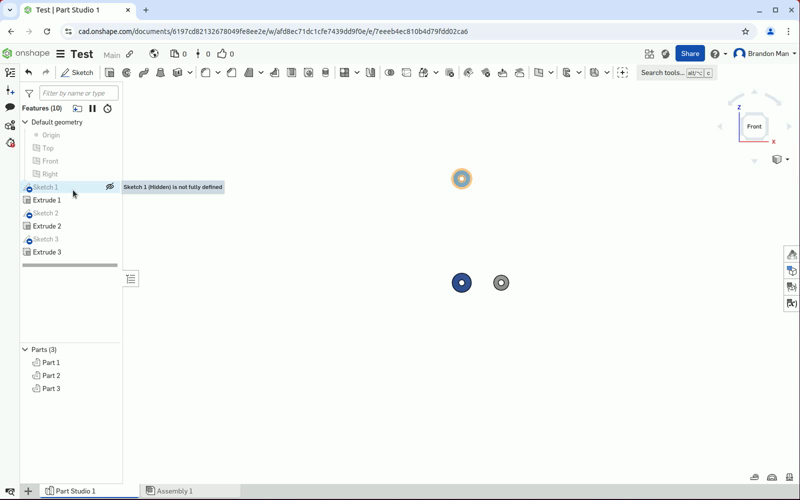
click(73, 189)
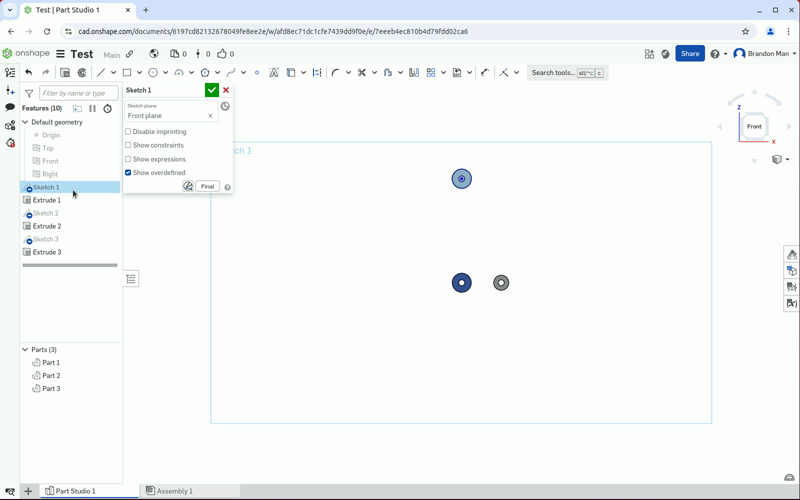
mouse_move(229, 92)
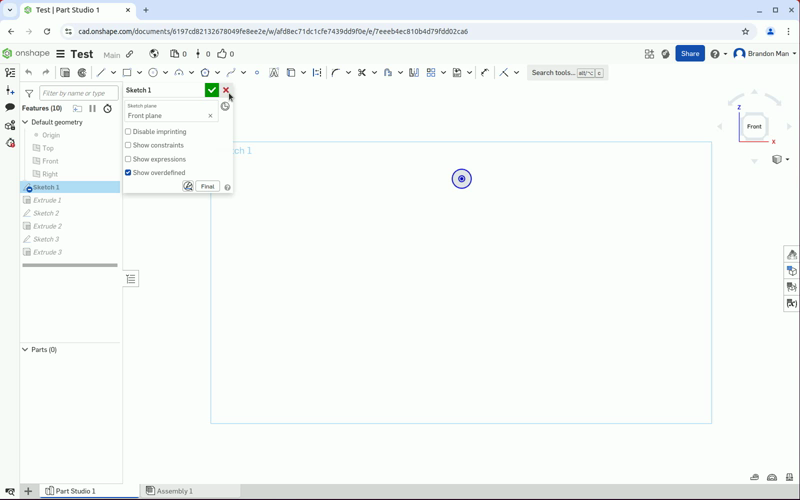
click(229, 92)
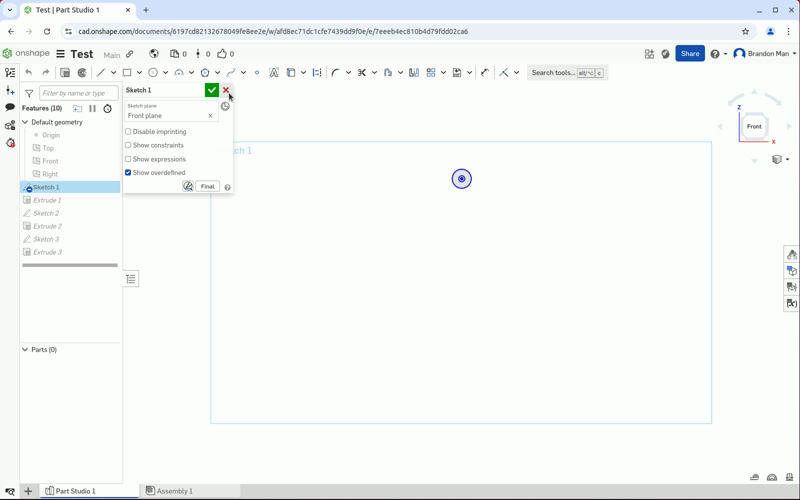
key(shift+s)
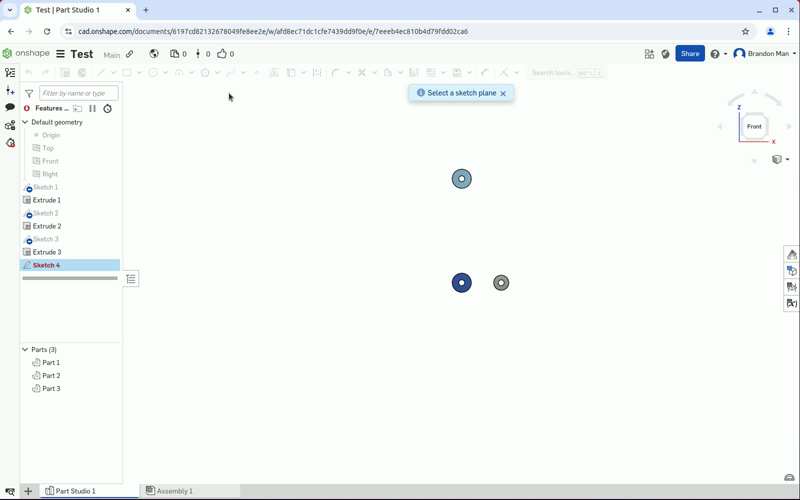
mouse_move(73, 163)
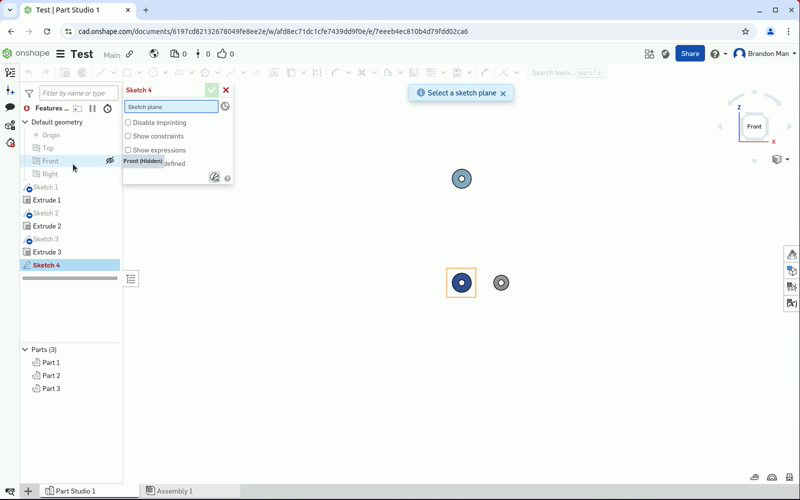
click(73, 163)
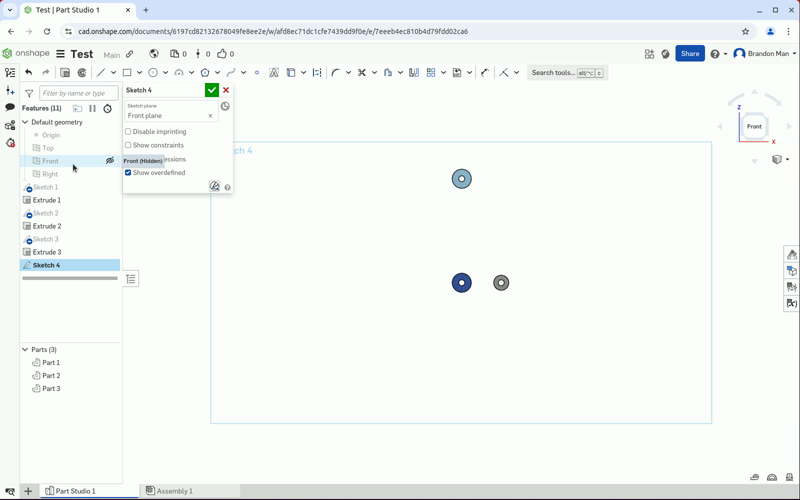
mouse_move(73, 352)
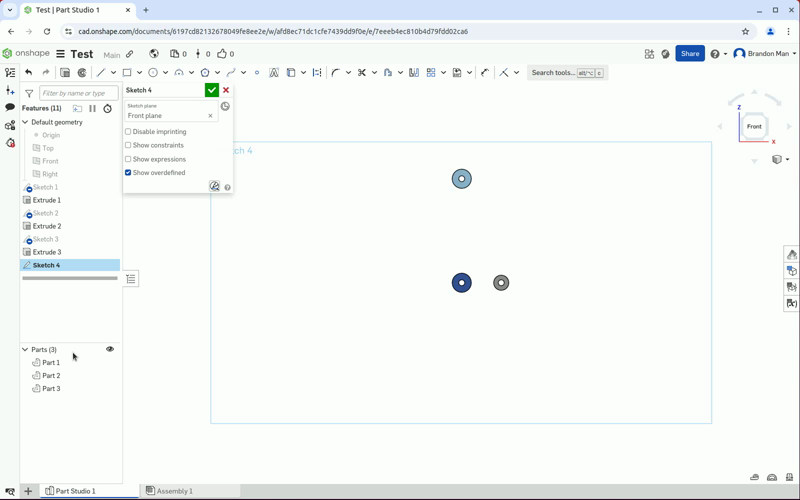
key(y)
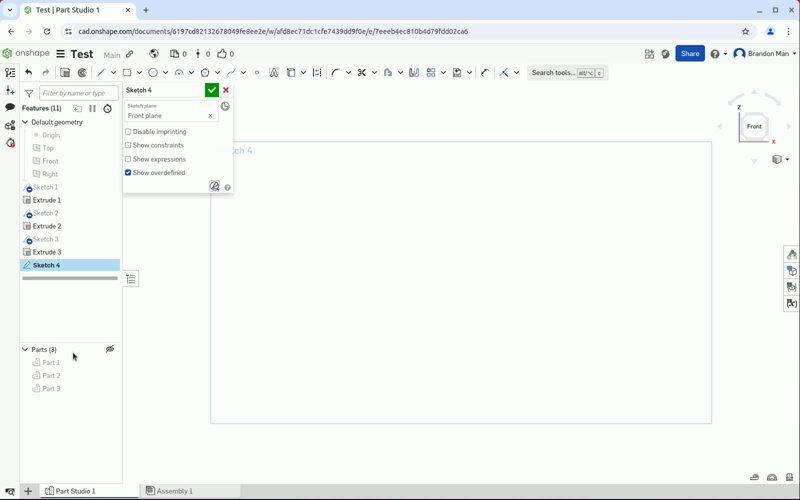
key(a)
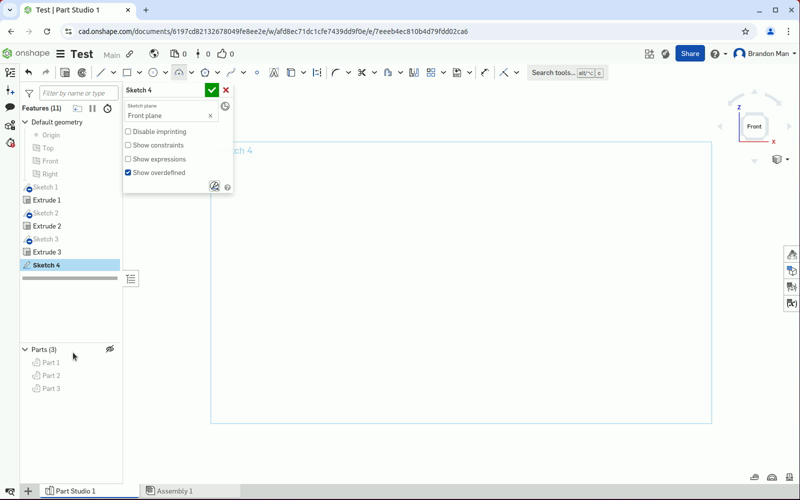
key_down(shift)
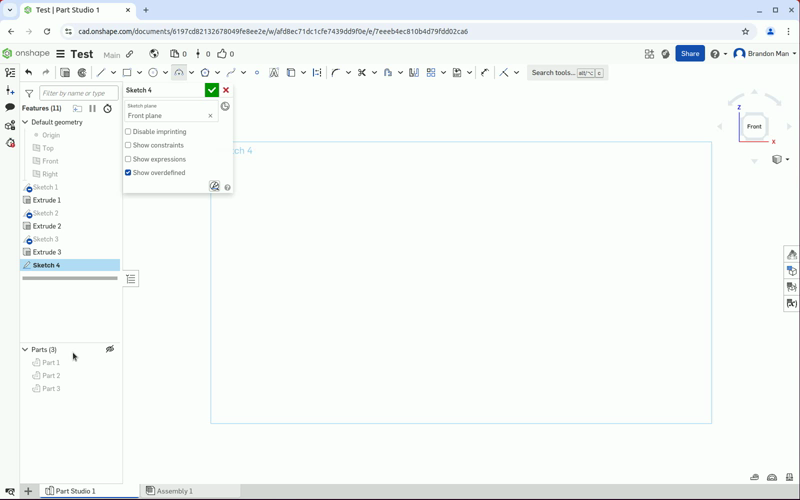
mouse_move(446, 223)
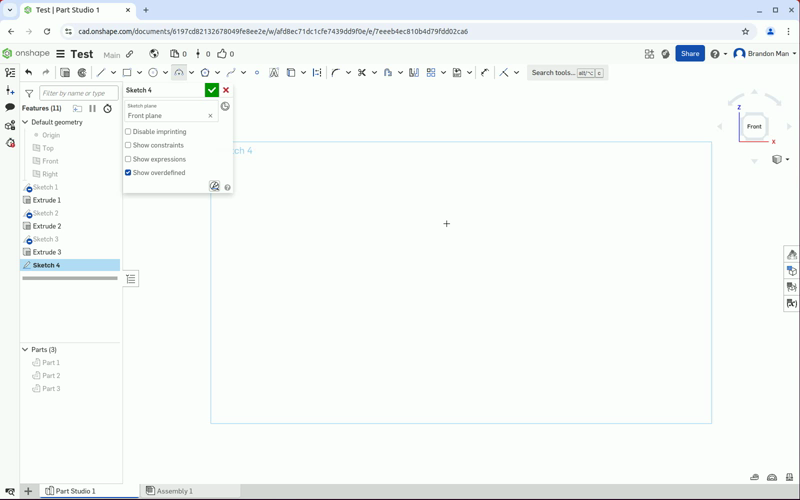
click(446, 223)
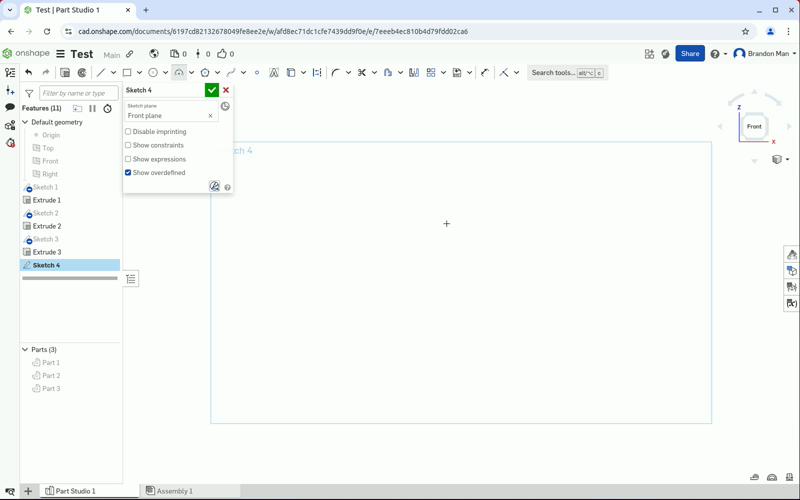
key_up(shift)
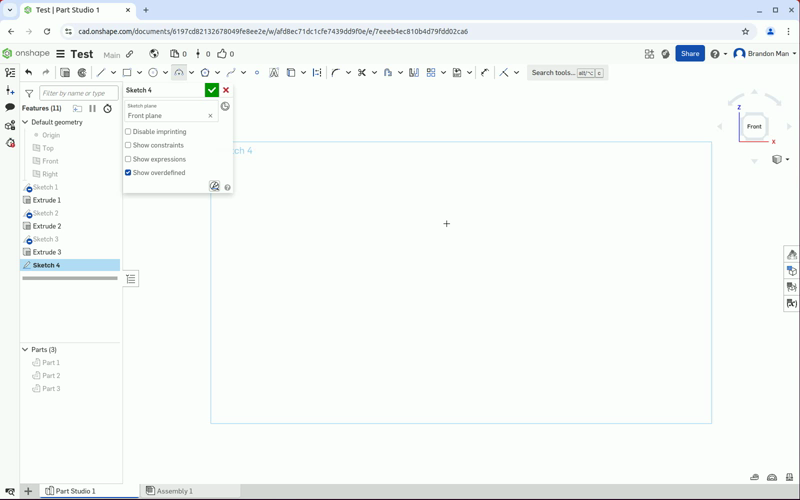
key_down(shift)
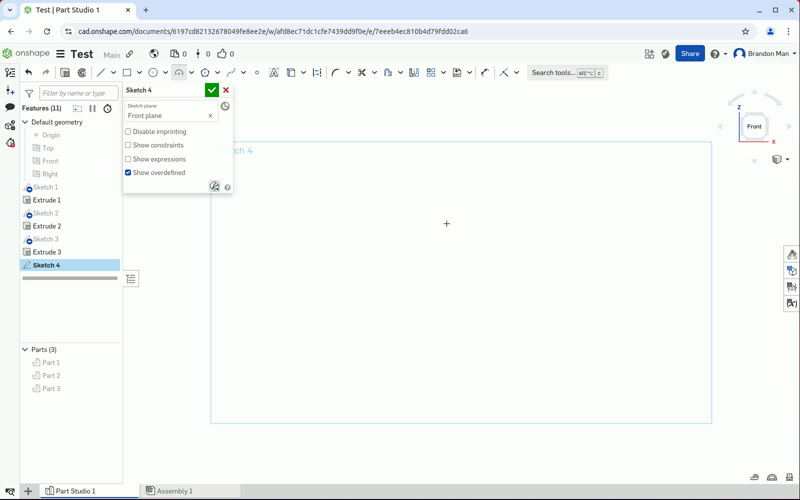
mouse_move(476, 223)
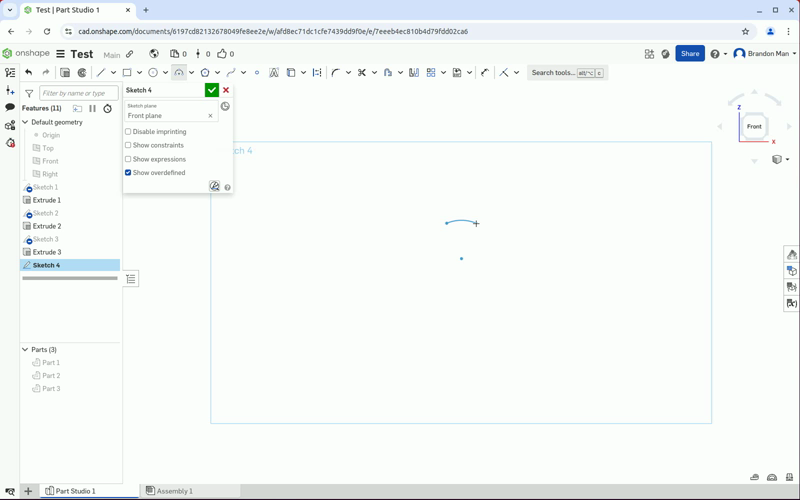
click(476, 223)
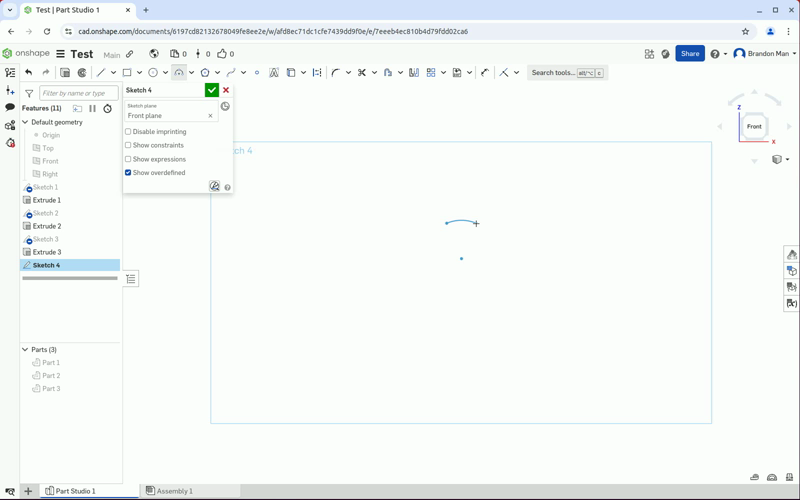
mouse_move(461, 210)
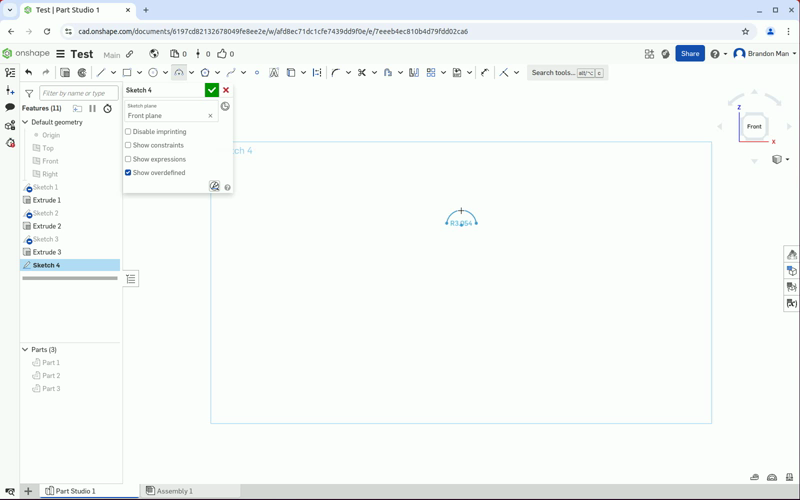
click(461, 210)
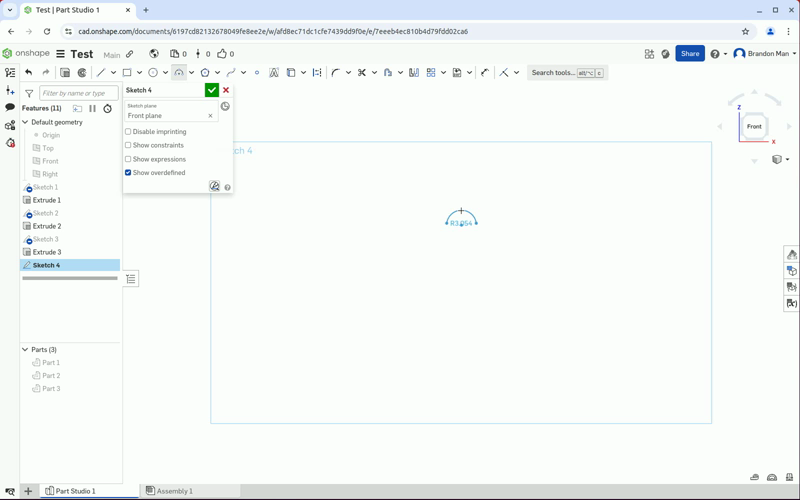
key_up(shift)
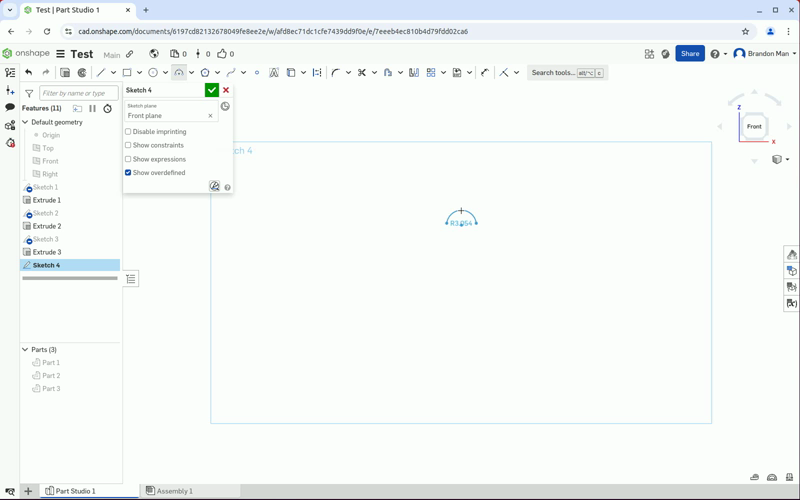
key(esc)
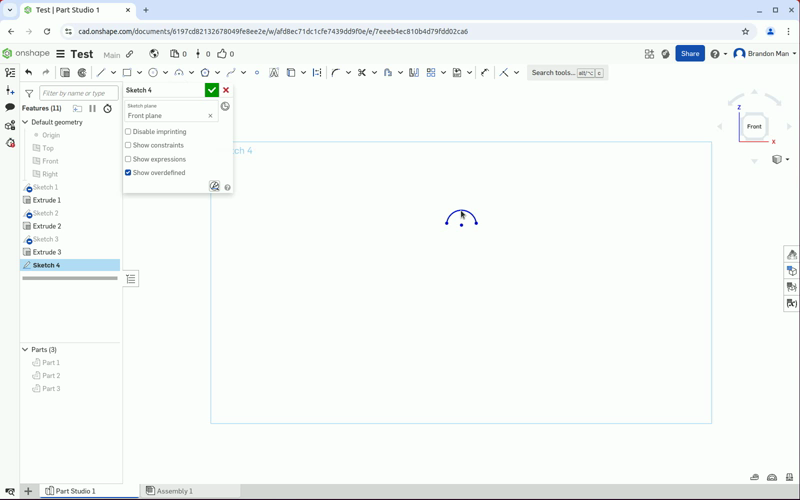
key(l)
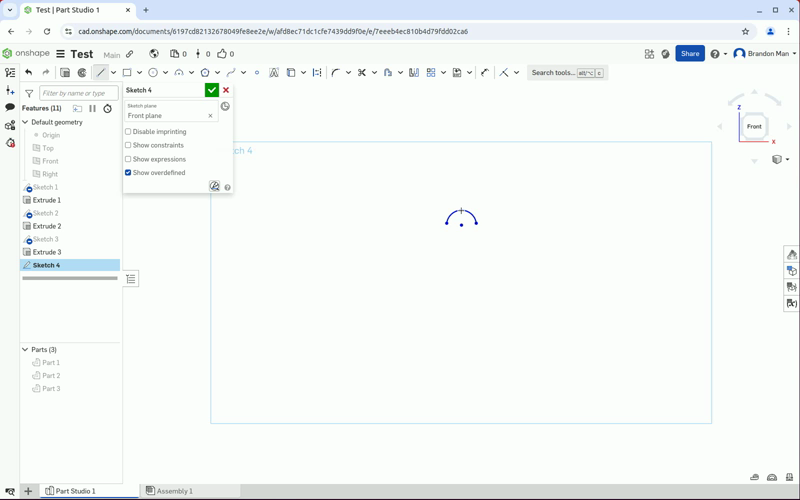
mouse_move(476, 223)
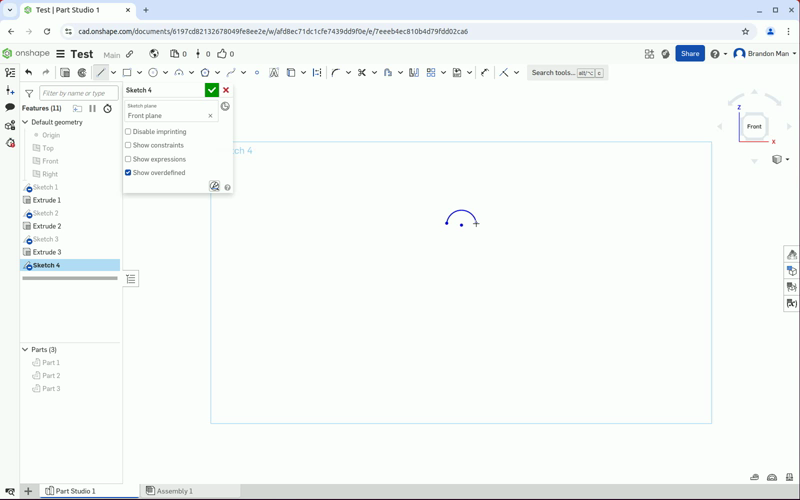
click(476, 223)
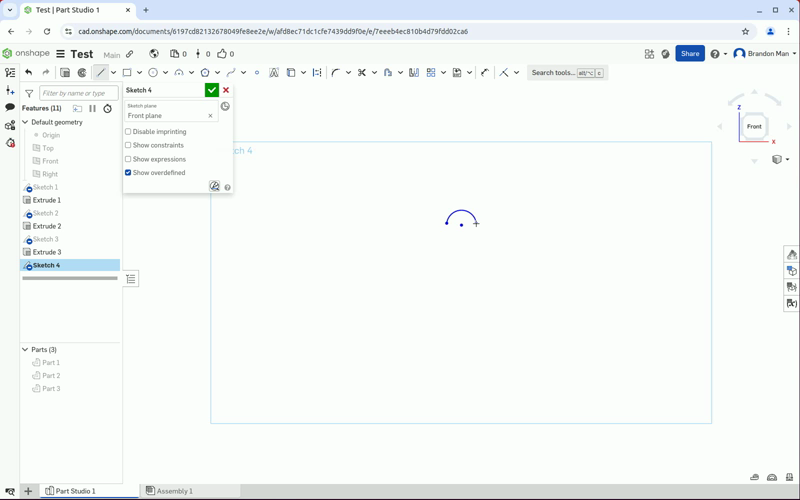
key_down(shift)
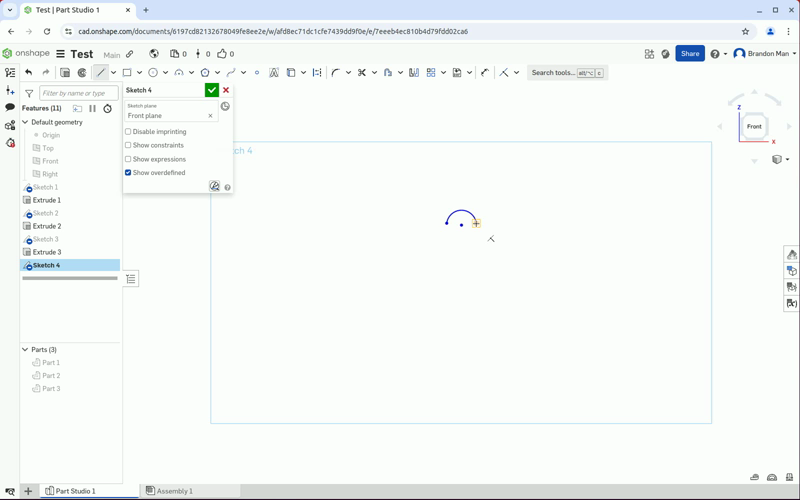
mouse_move(506, 223)
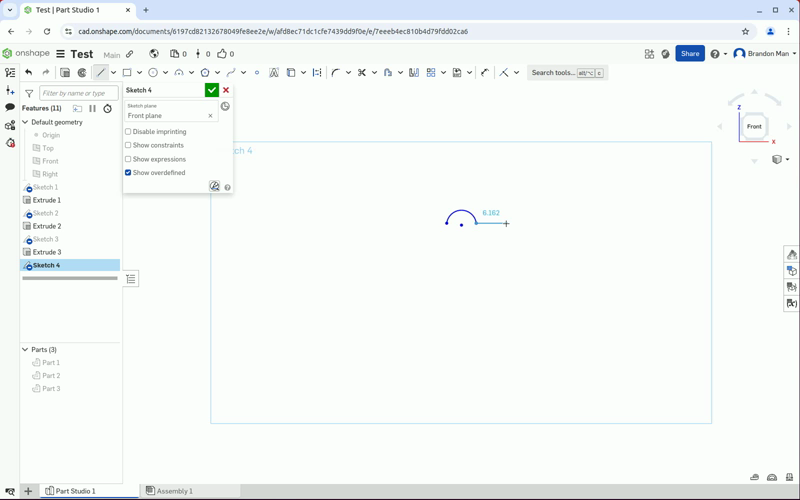
mouse_move(470, 176)
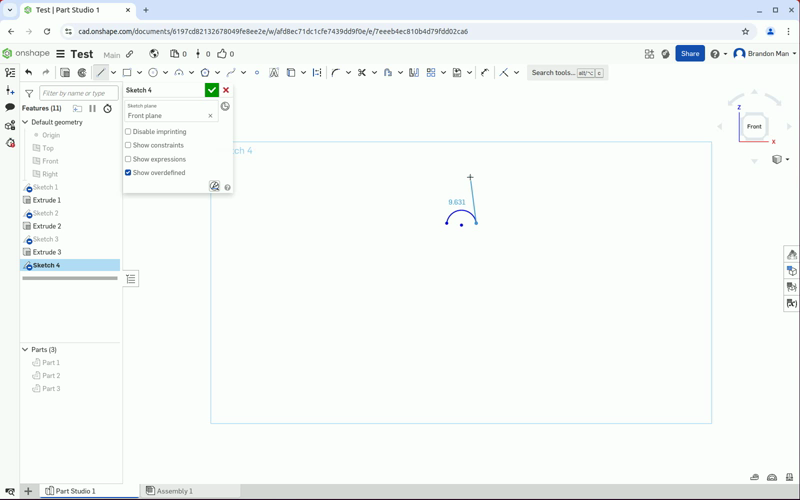
click(470, 176)
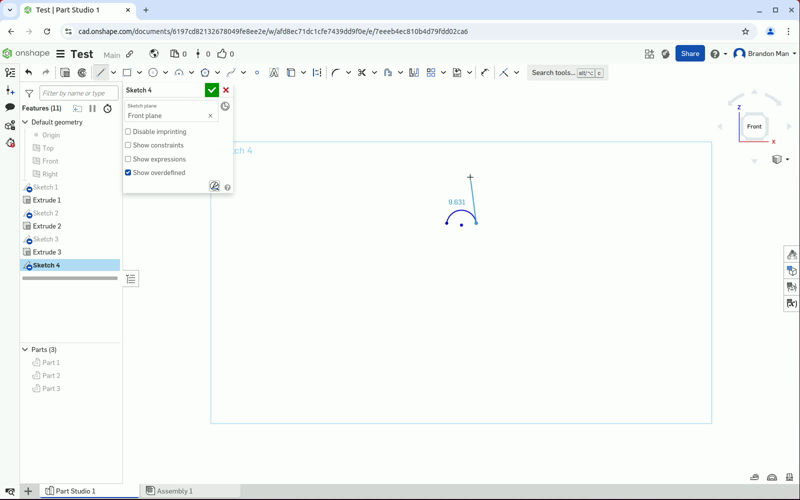
key_up(shift)
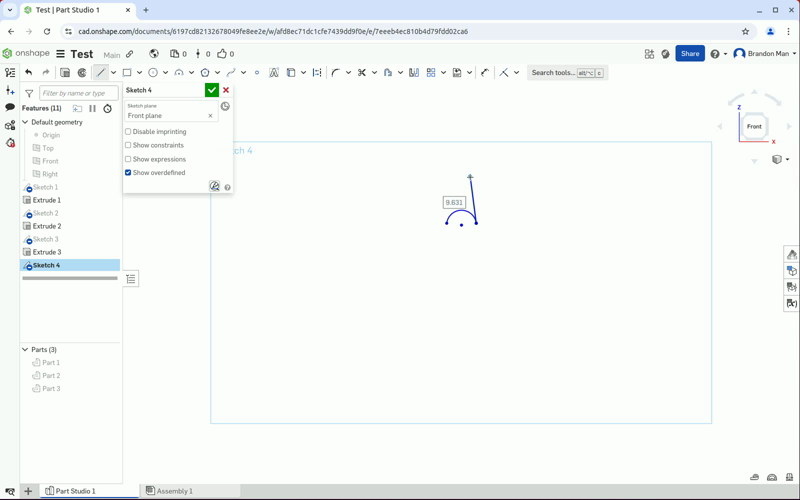
key(esc)
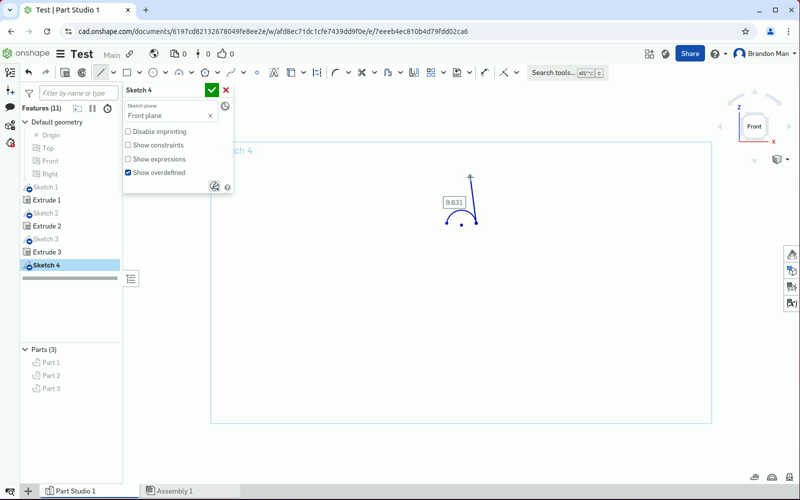
key(a)
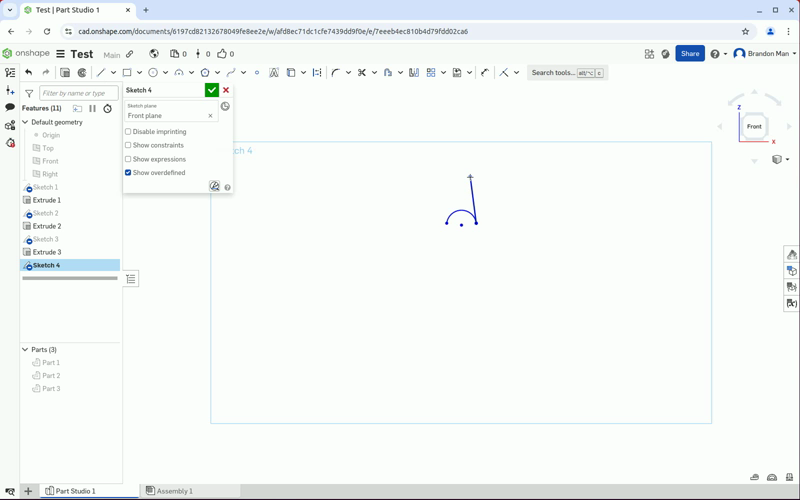
mouse_move(470, 176)
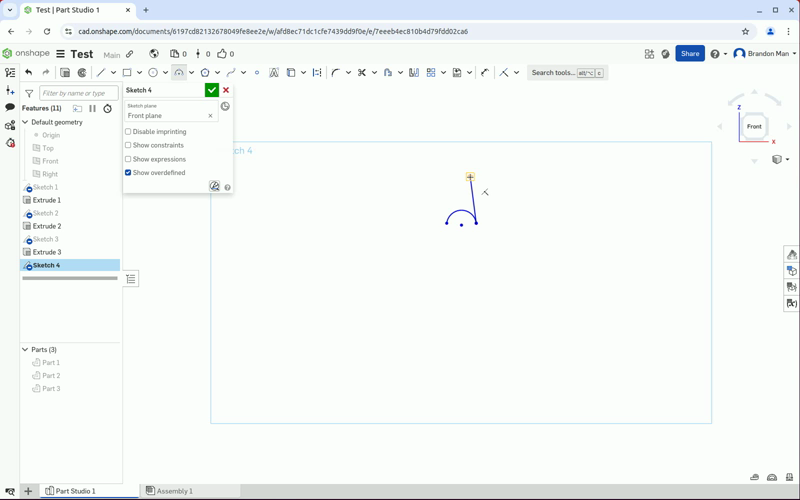
click(470, 176)
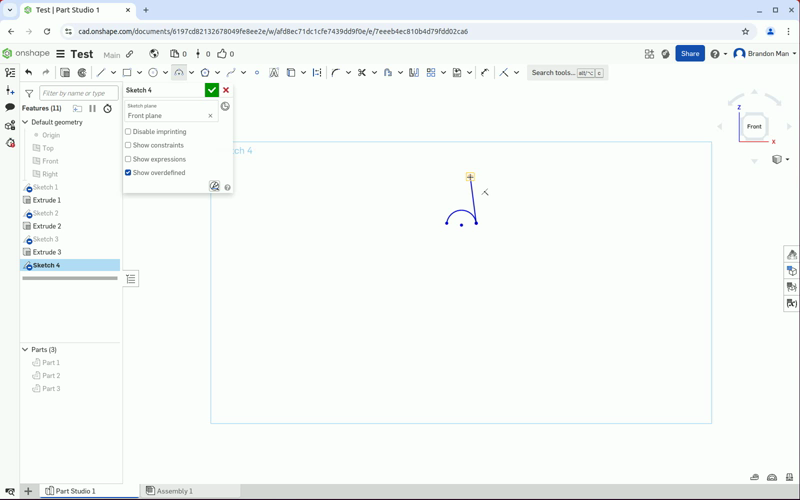
key_down(shift)
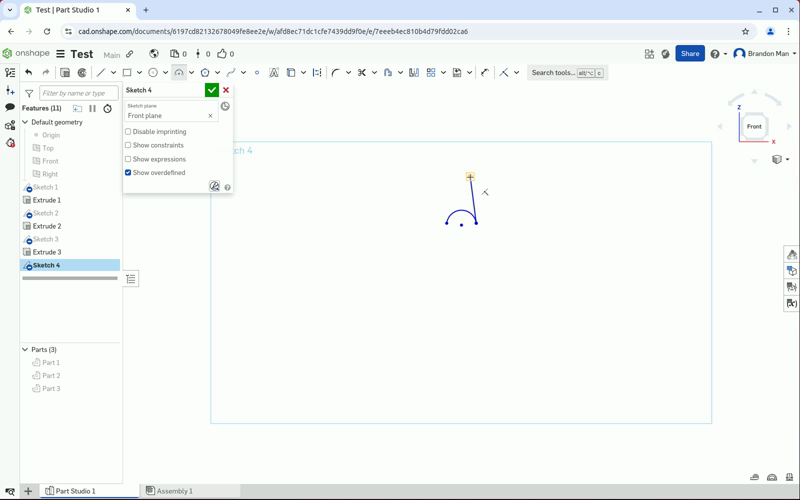
mouse_move(452, 176)
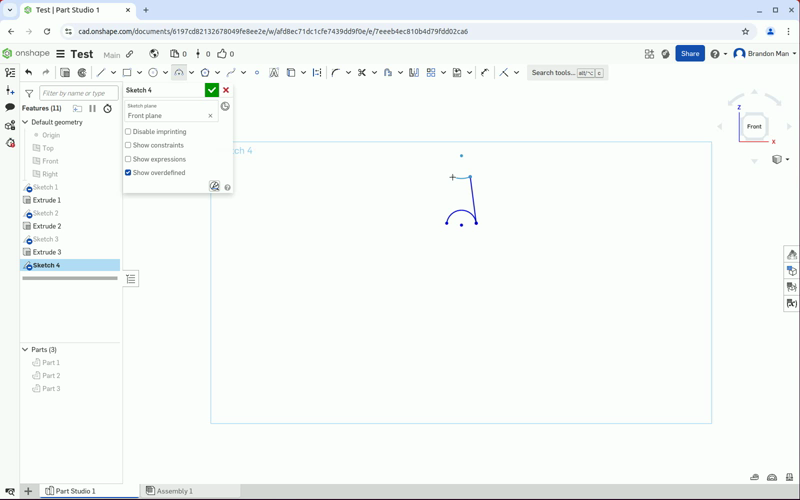
click(452, 176)
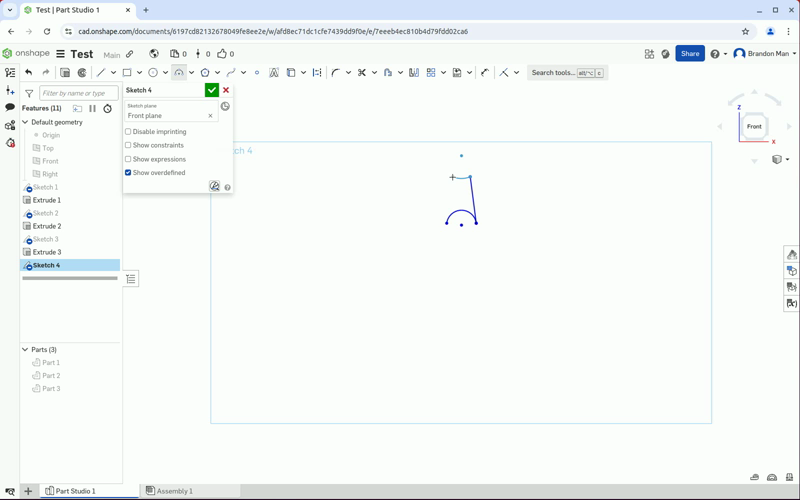
mouse_move(461, 186)
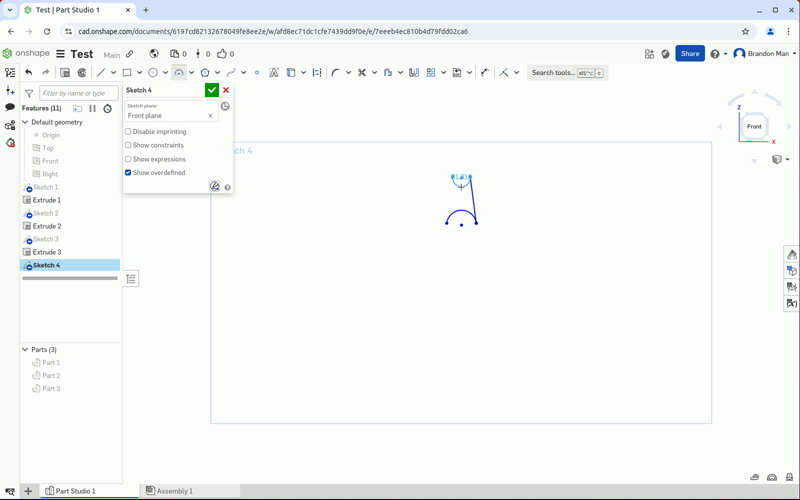
click(461, 186)
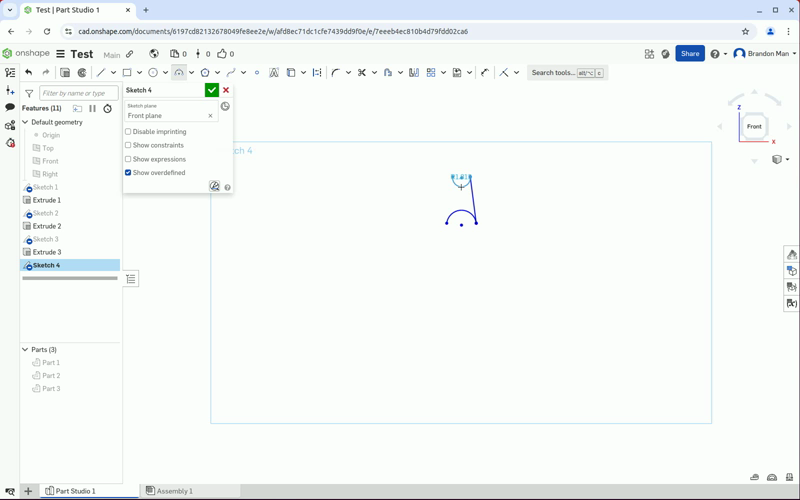
key_up(shift)
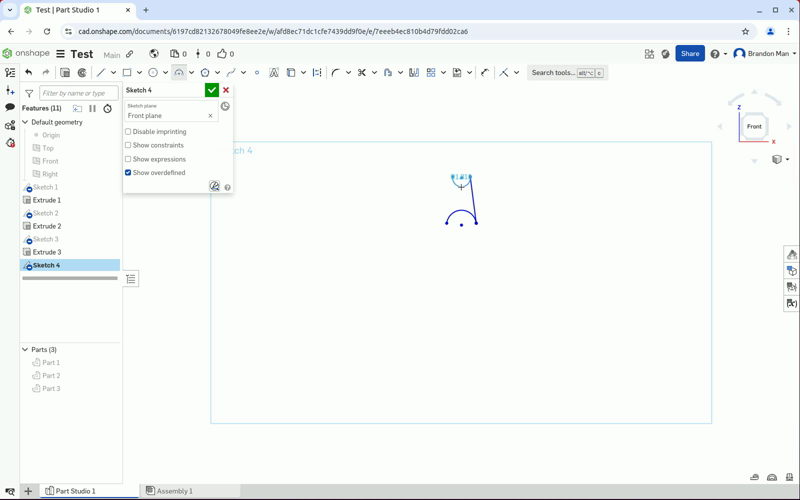
key(esc)
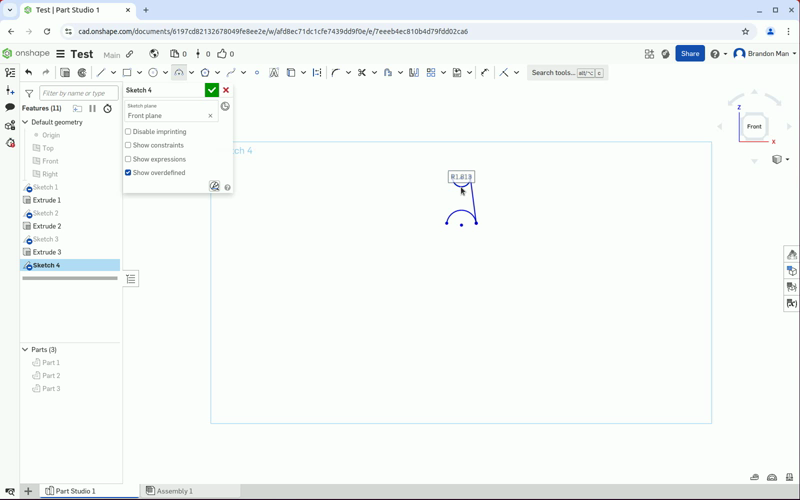
key(l)
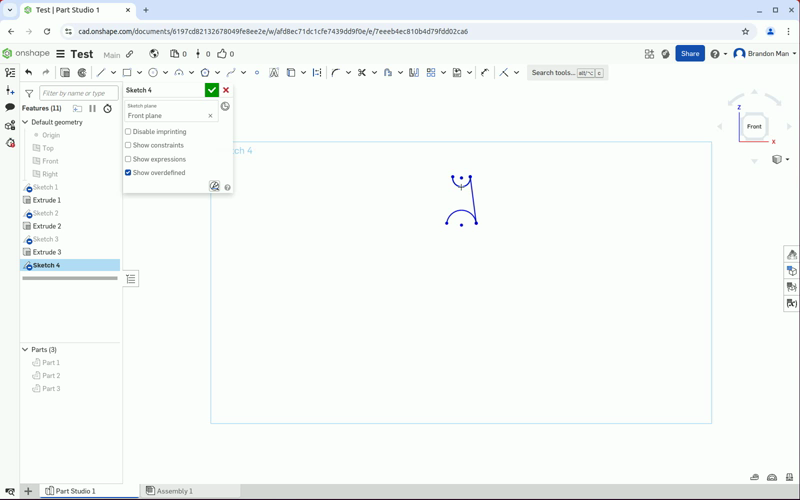
mouse_move(452, 176)
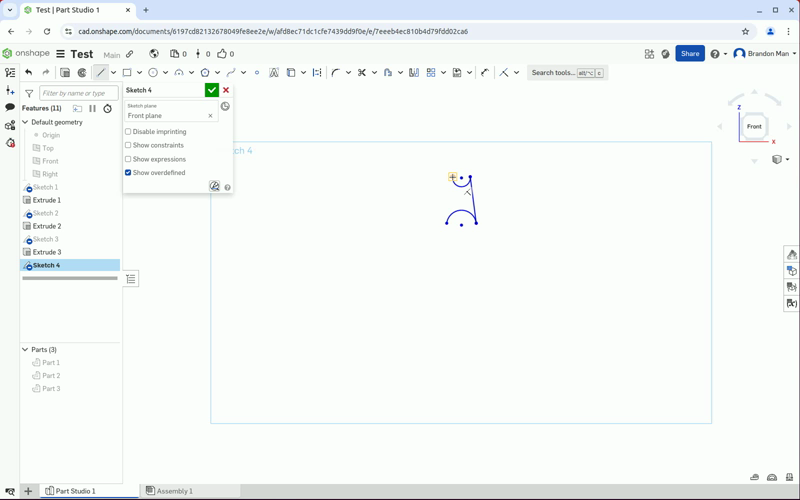
click(452, 176)
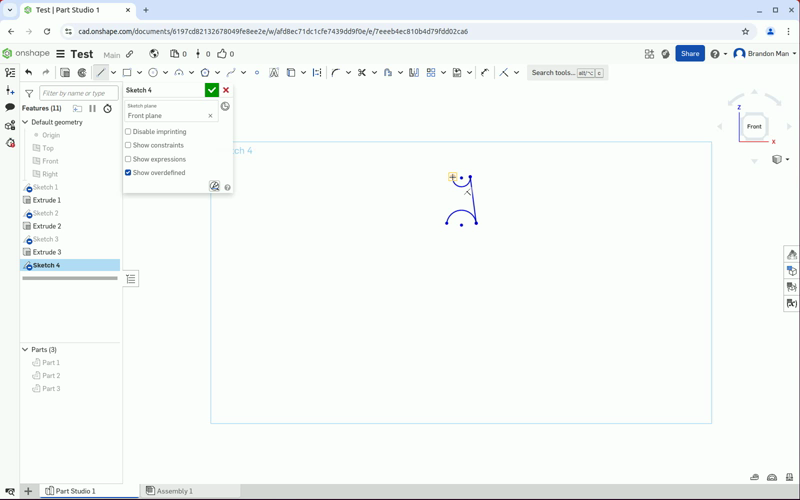
mouse_move(482, 176)
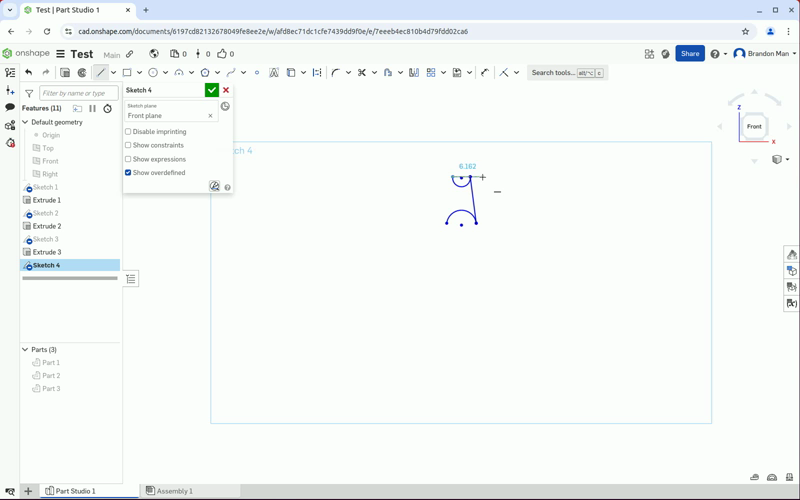
key_down(shift)
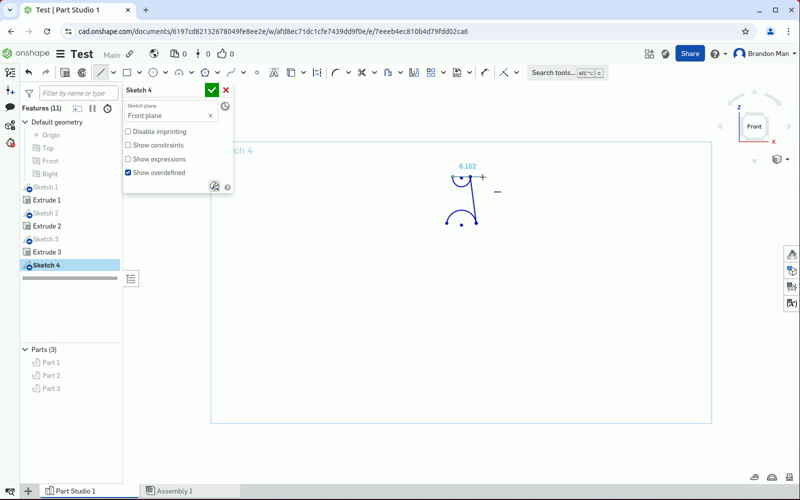
mouse_move(446, 223)
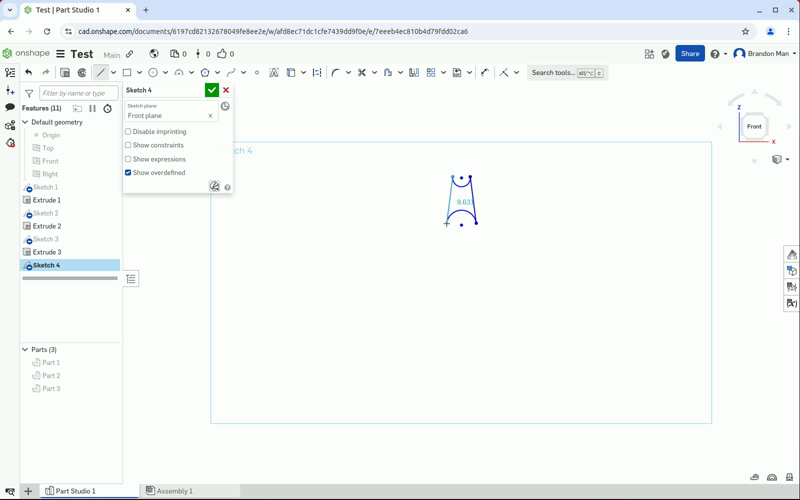
key_up(shift)
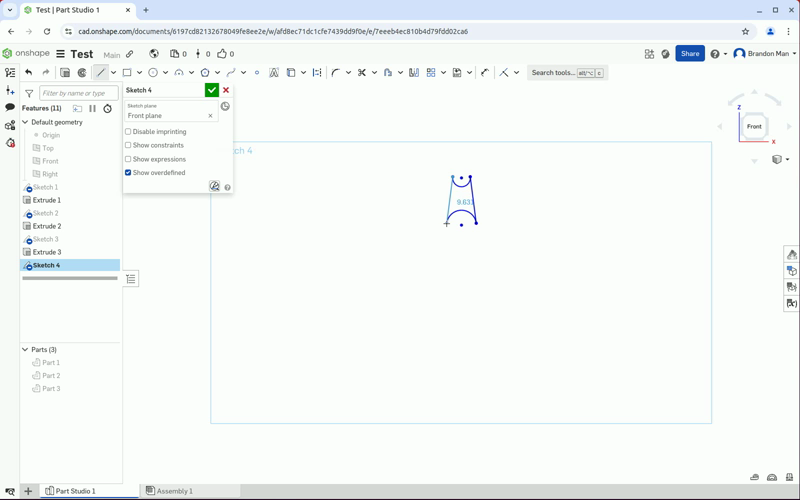
click(446, 223)
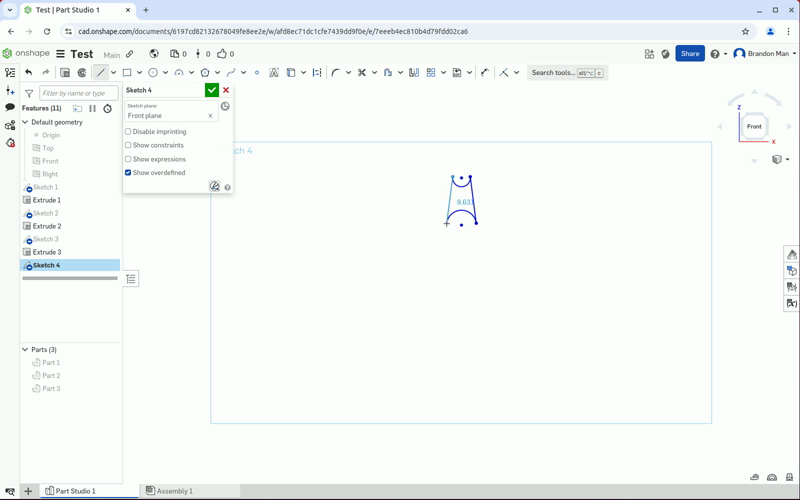
key(esc)
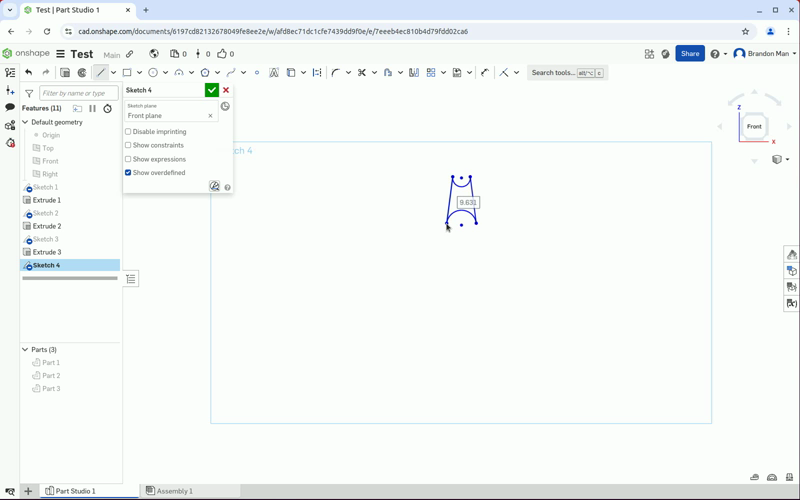
key(c)
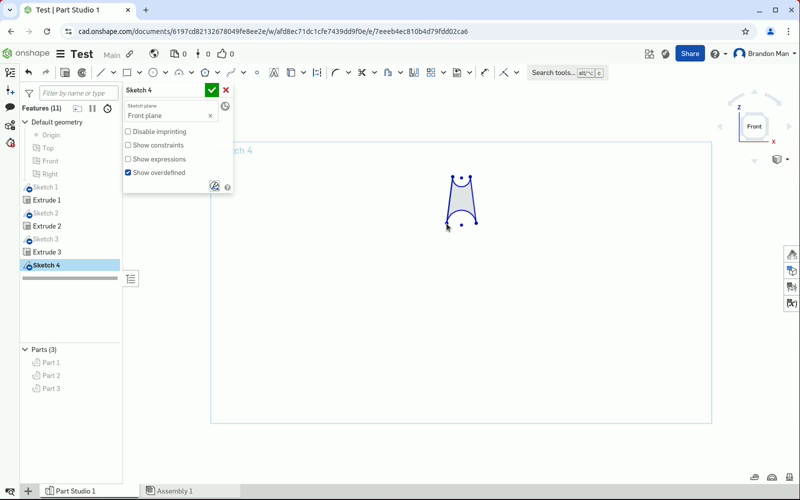
key_down(shift)
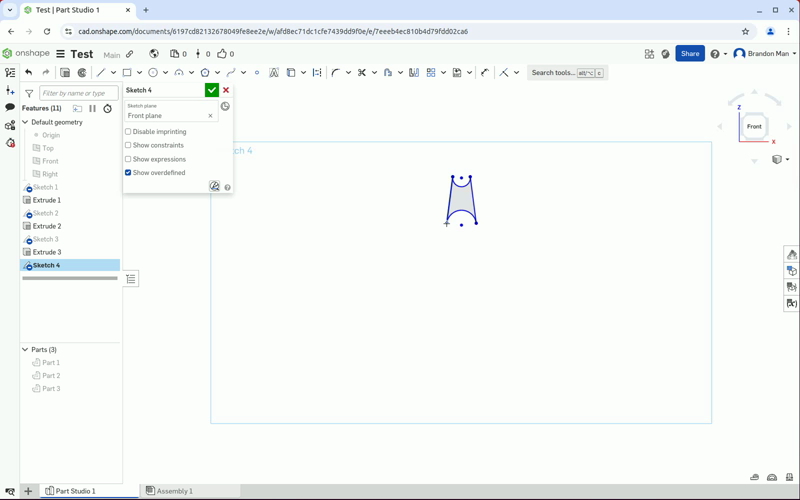
mouse_move(458, 191)
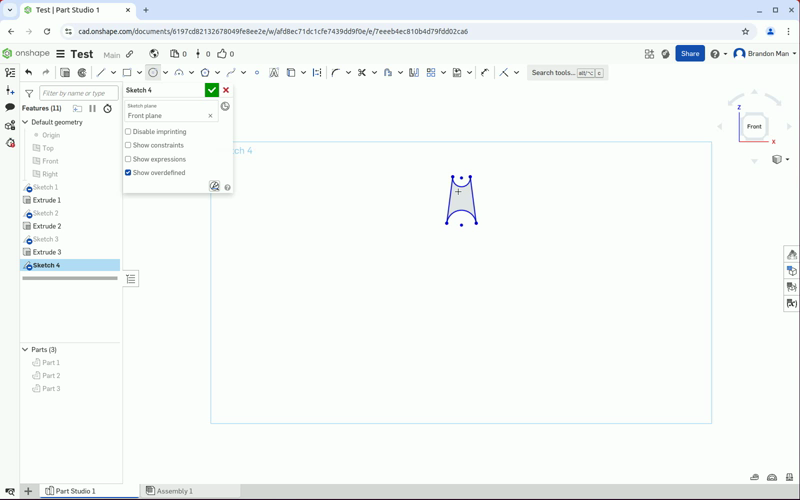
click(458, 191)
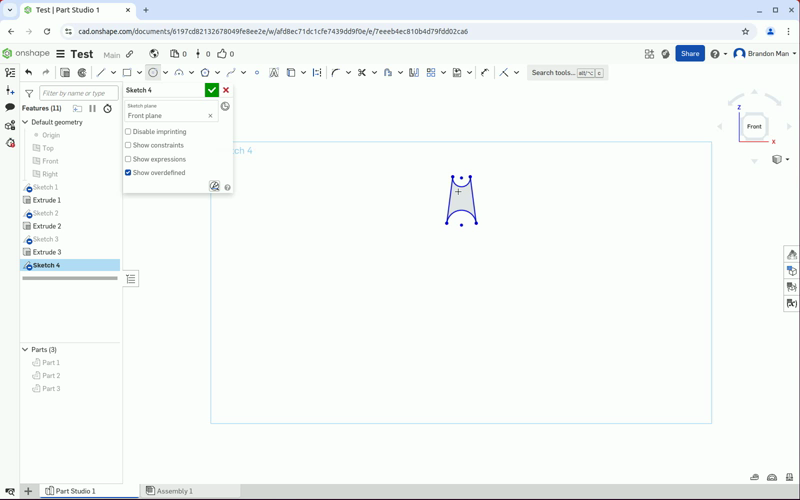
key_up(shift)
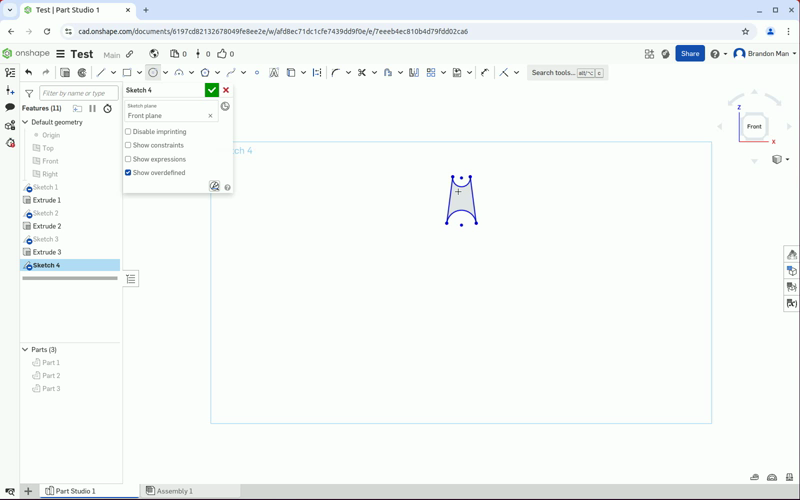
mouse_move(461, 191)
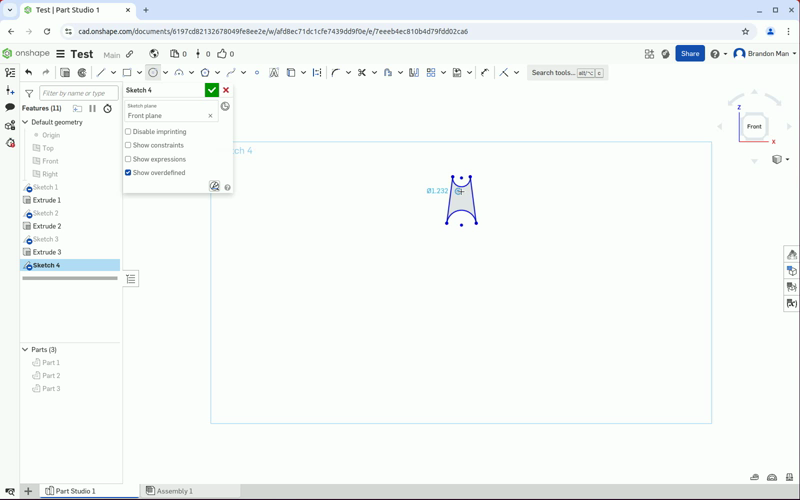
scroll(6)
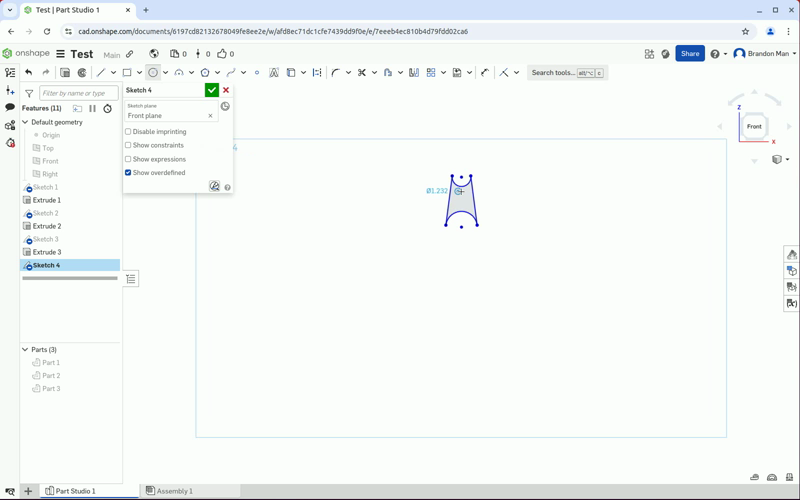
scroll(6)
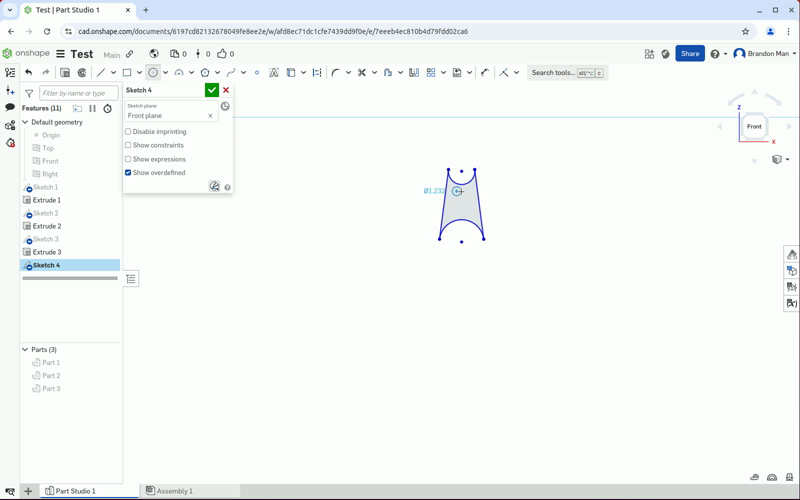
scroll(6)
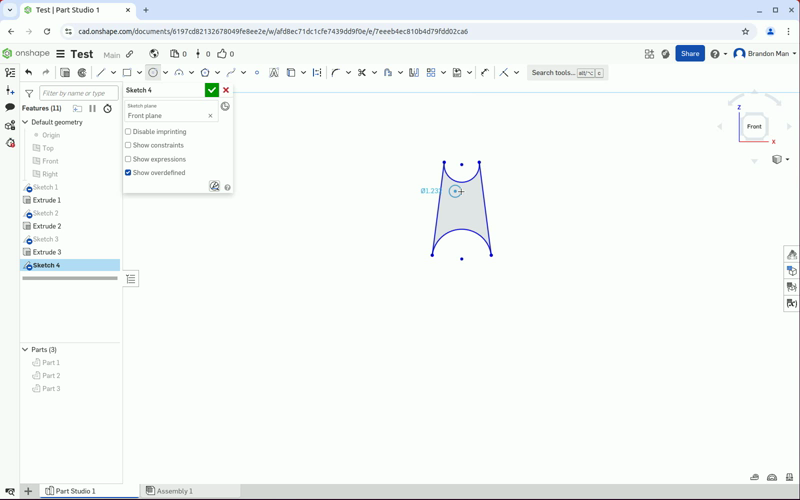
scroll(6)
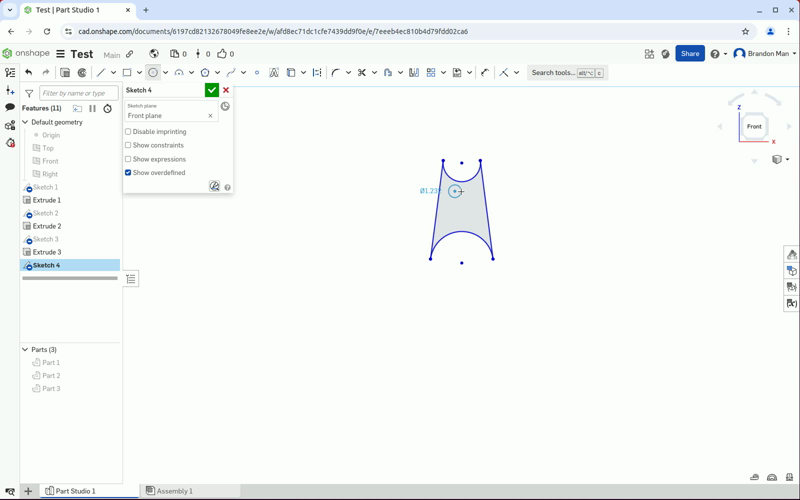
scroll(6)
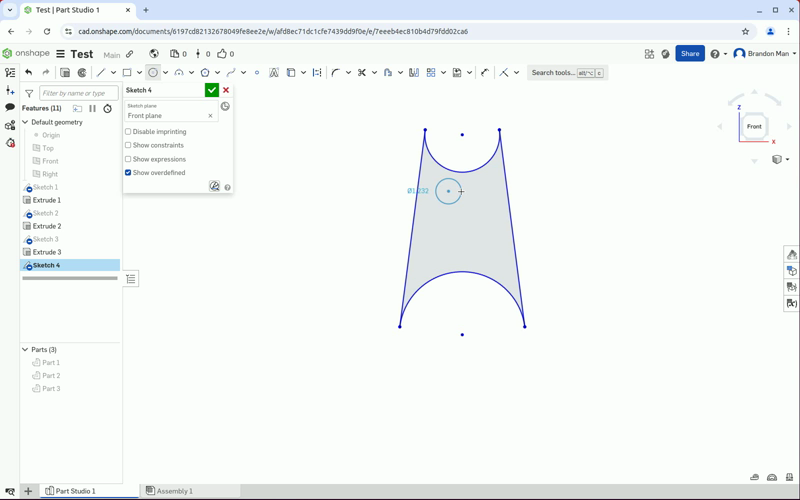
scroll(6)
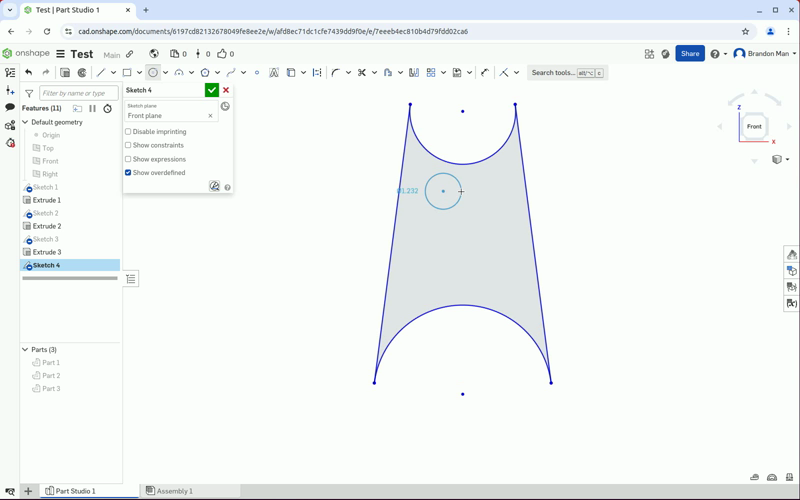
scroll(6)
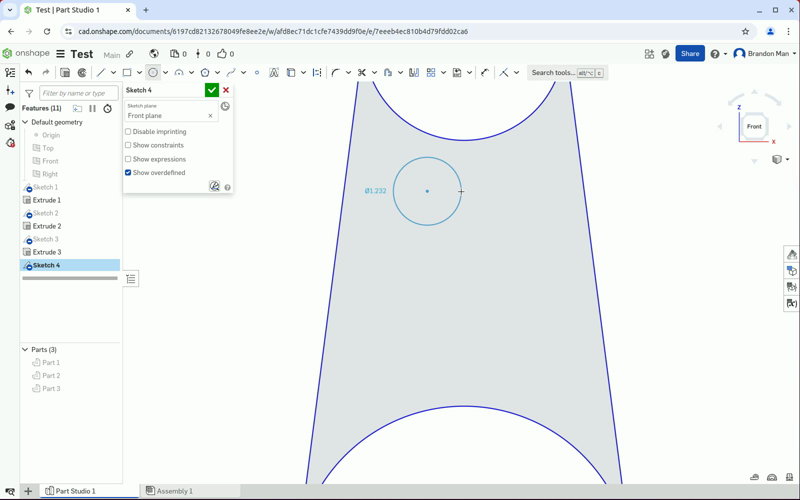
click(461, 191)
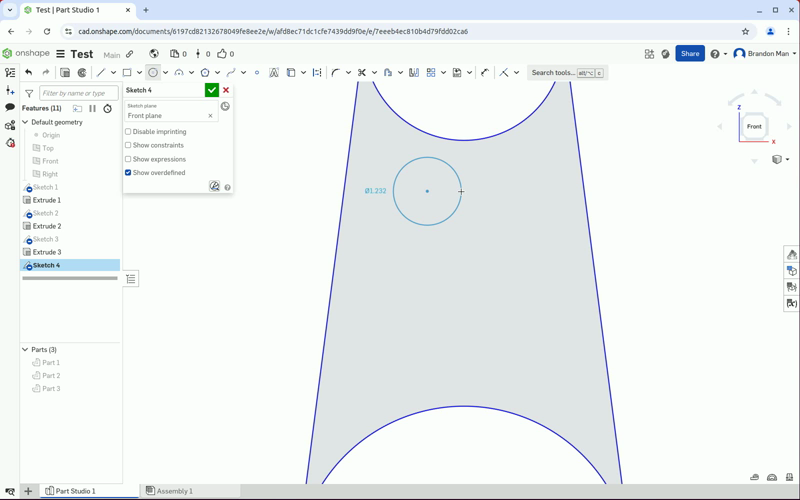
scroll(-6)
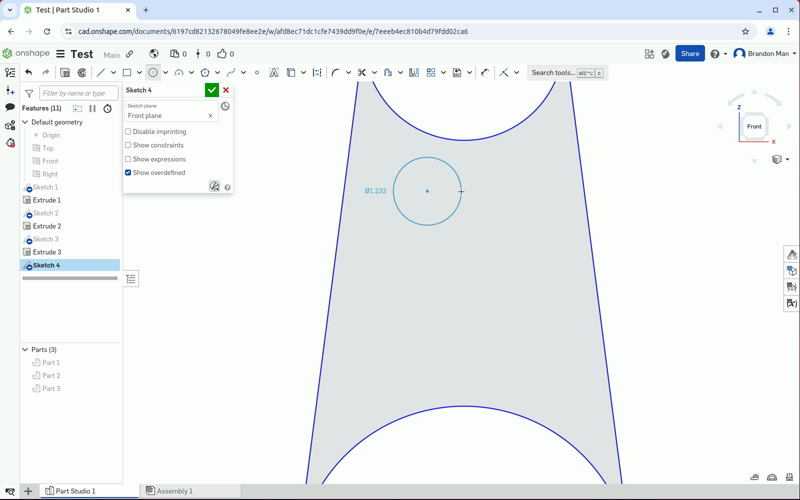
scroll(-6)
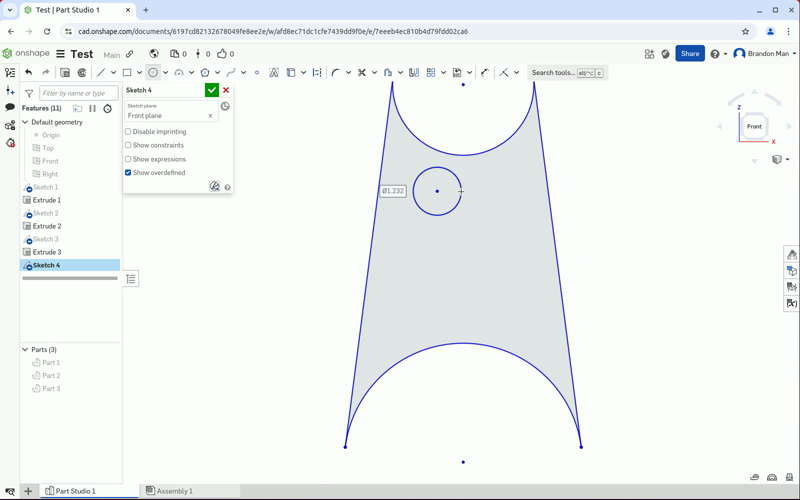
scroll(-6)
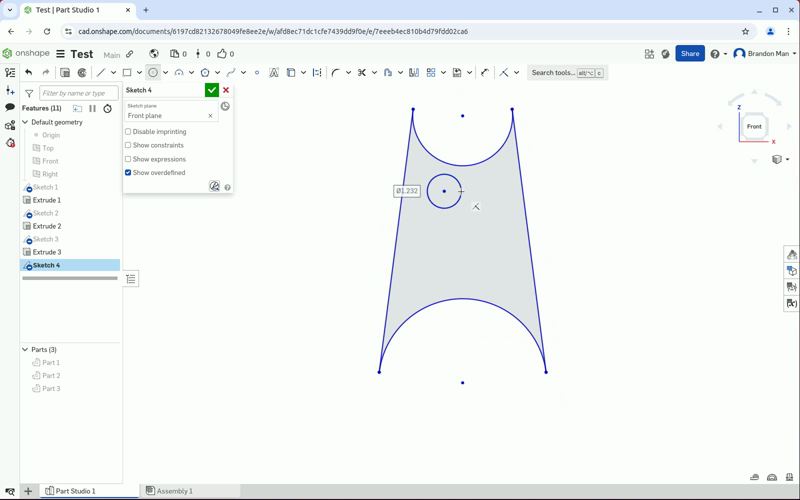
scroll(-6)
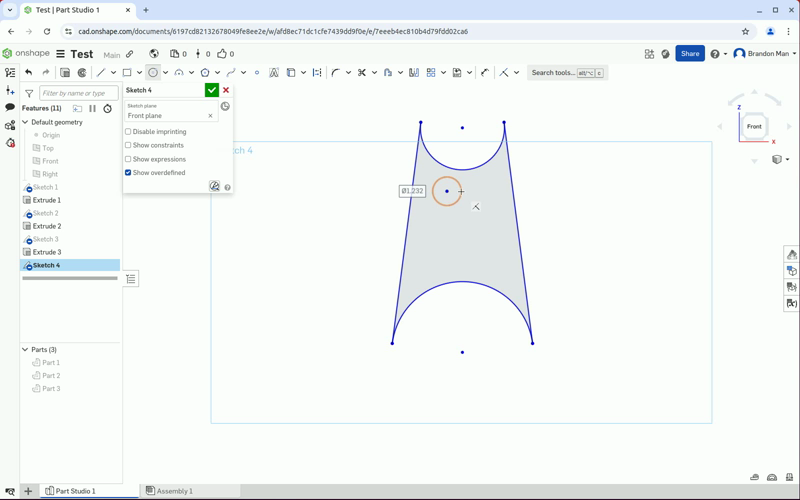
scroll(-6)
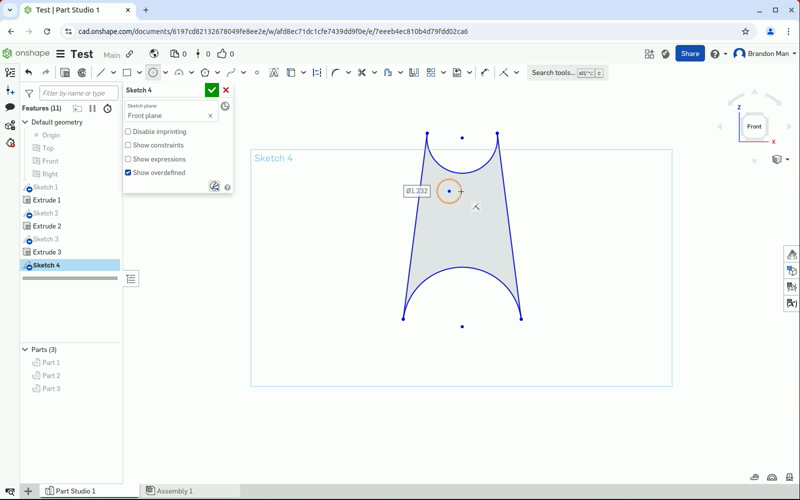
scroll(-6)
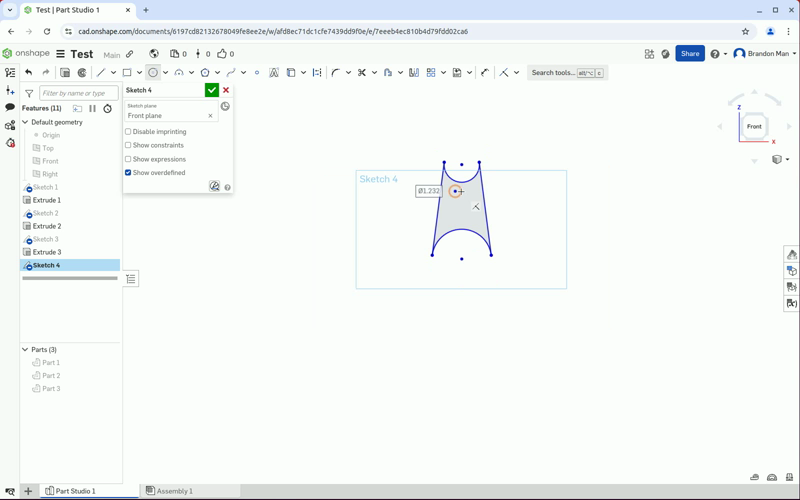
scroll(-6)
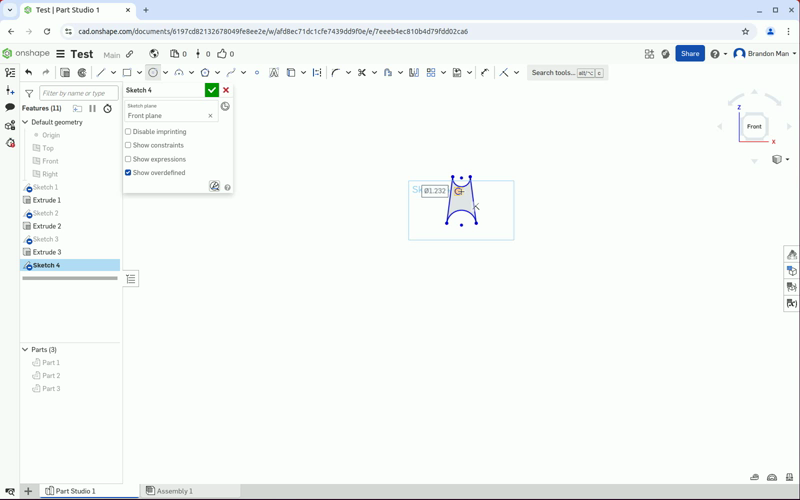
key(esc)
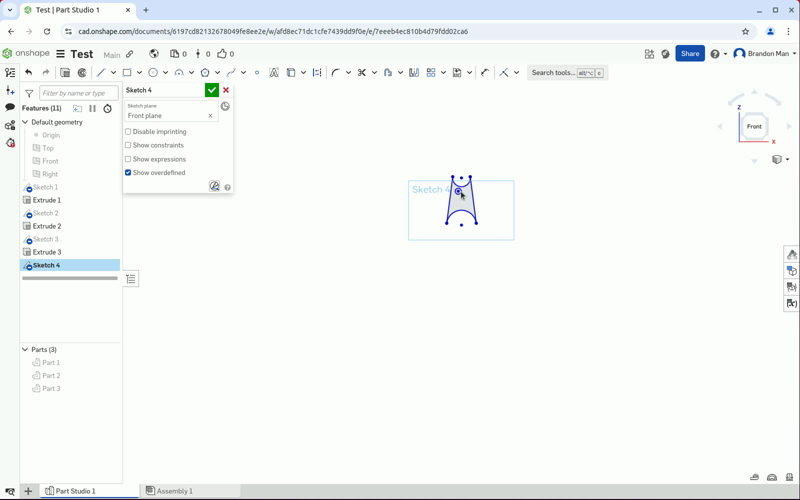
mouse_move(451, 190)
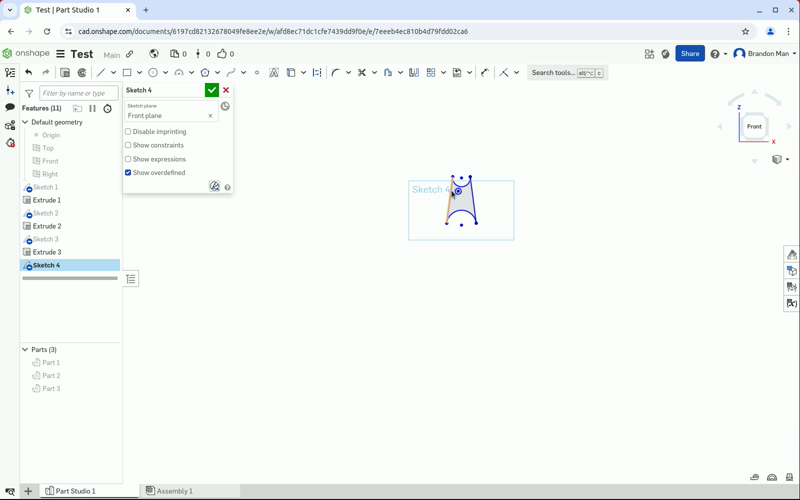
scroll(6)
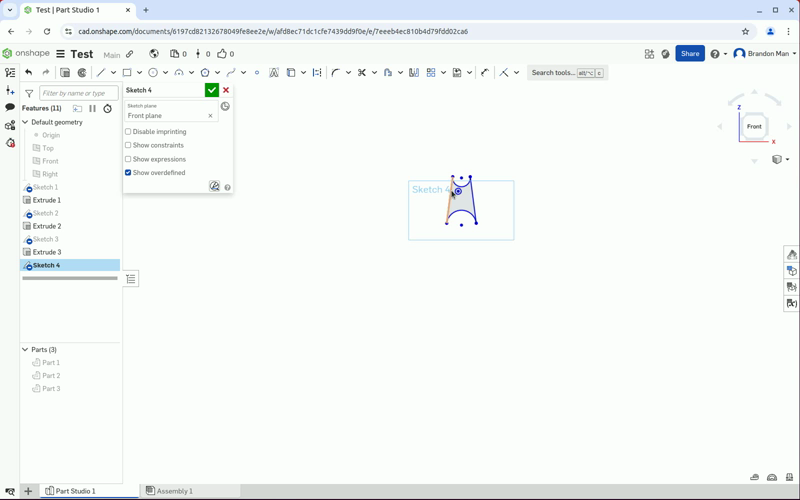
scroll(6)
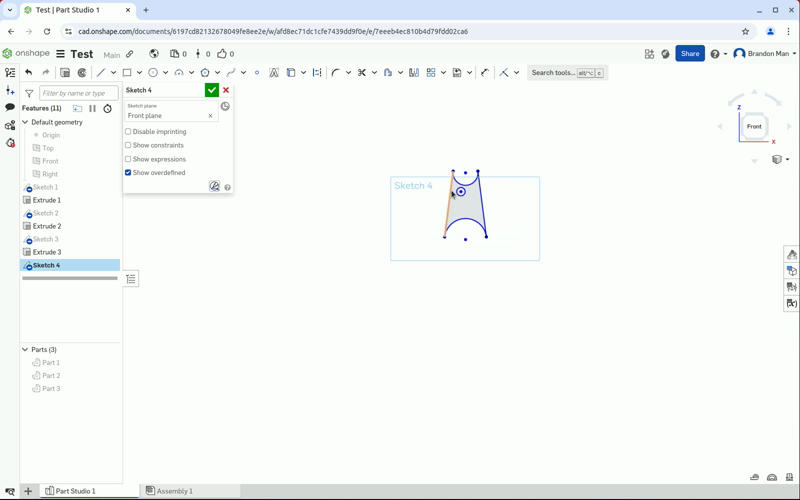
scroll(6)
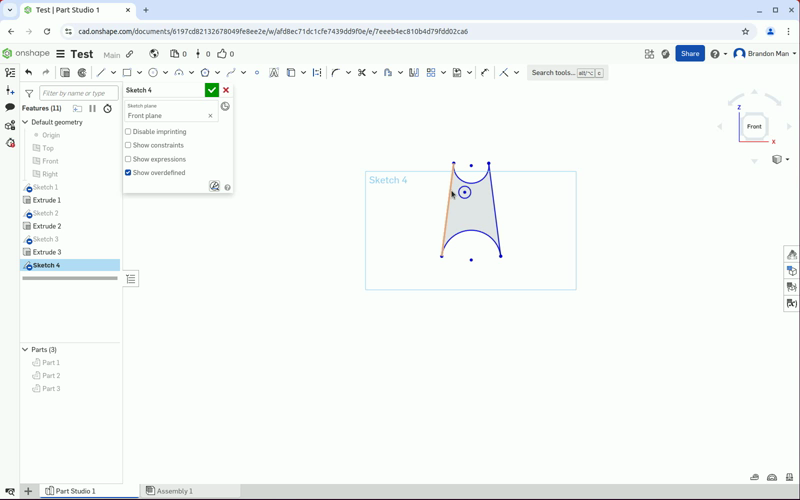
scroll(6)
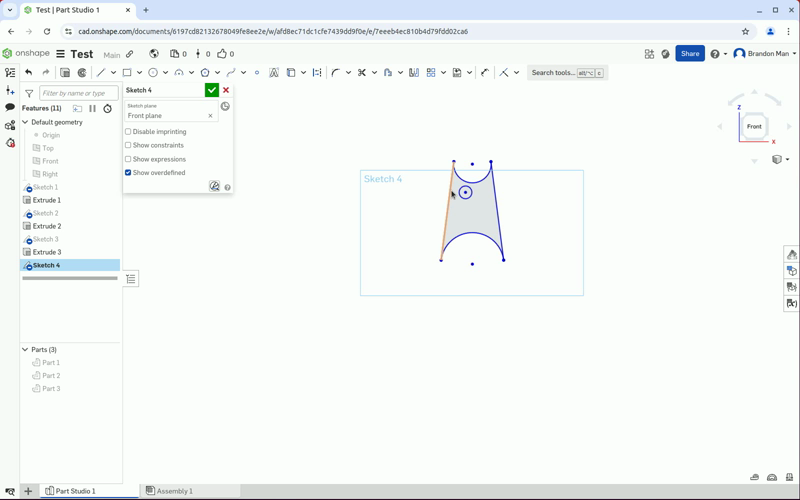
scroll(6)
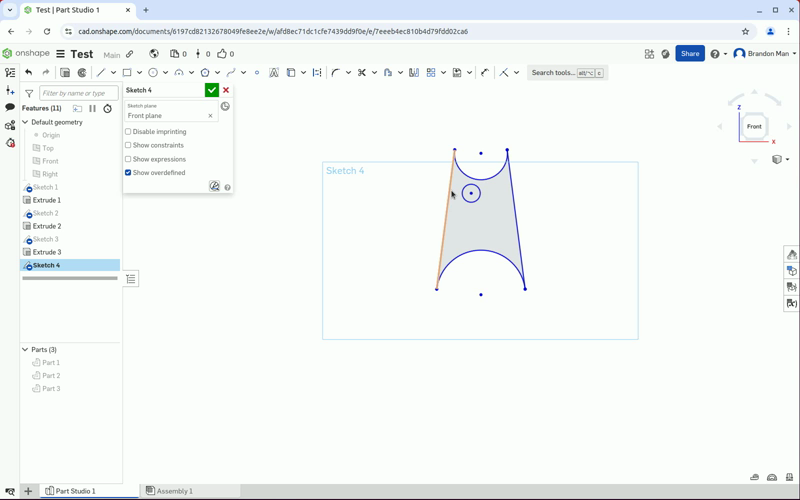
scroll(6)
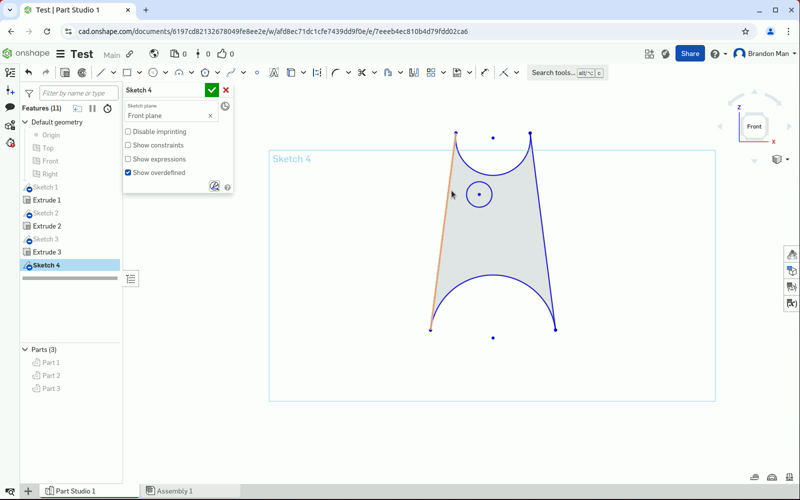
scroll(6)
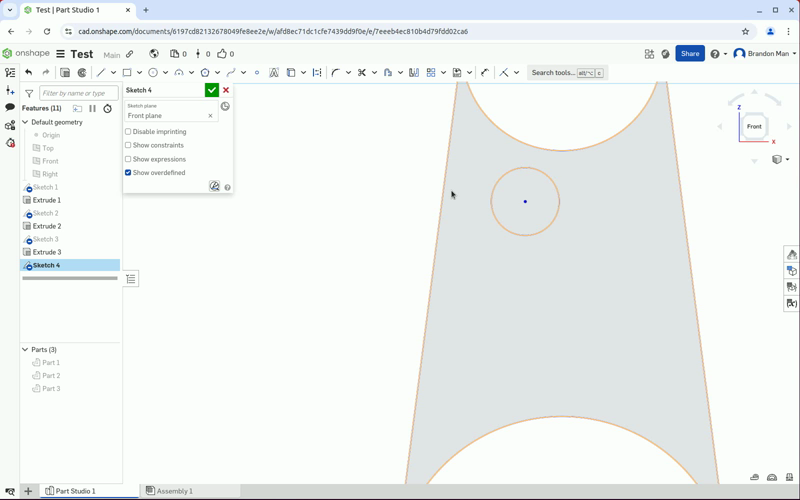
click(451, 190)
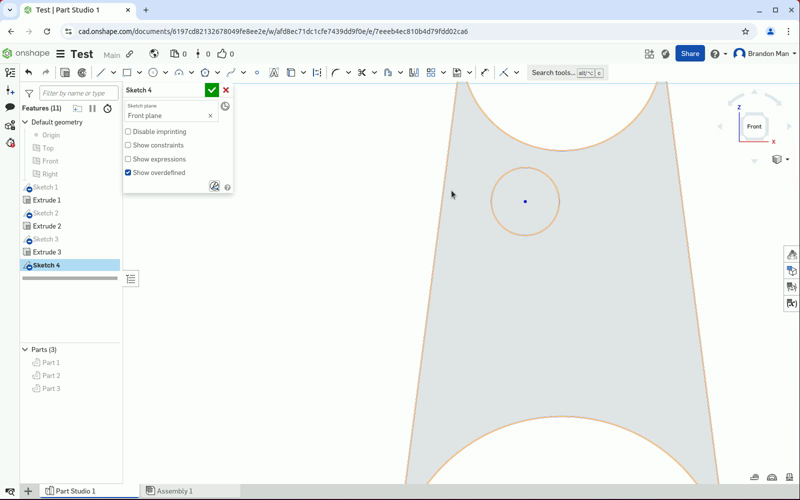
scroll(-6)
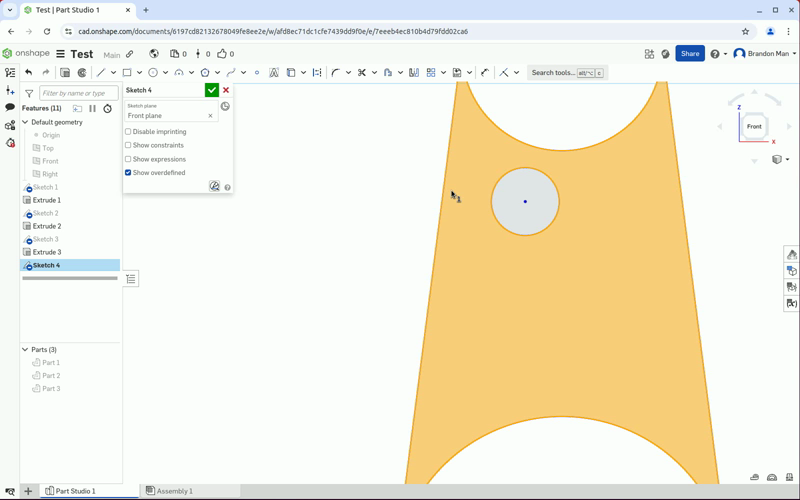
scroll(-6)
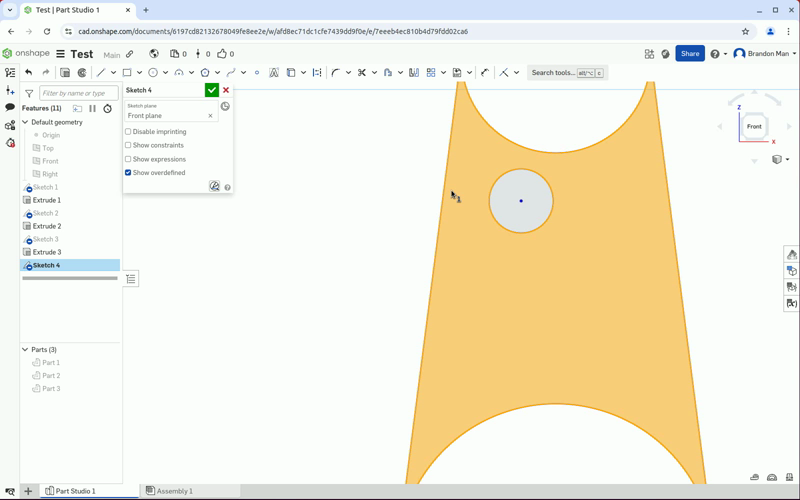
scroll(-6)
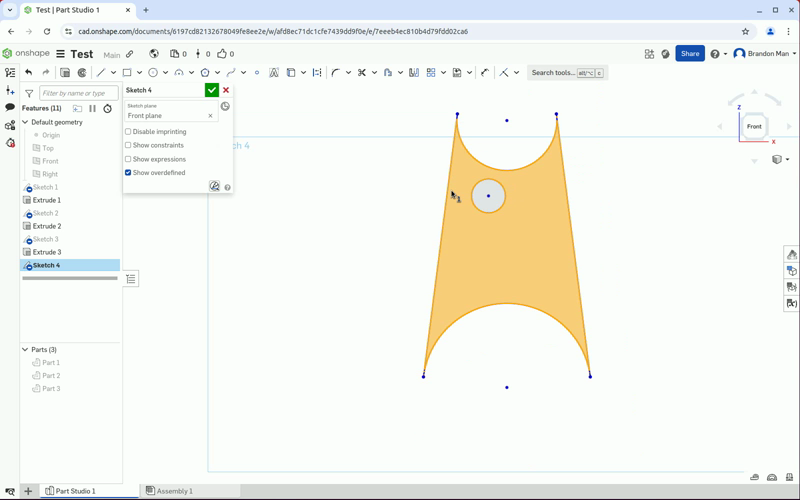
scroll(-6)
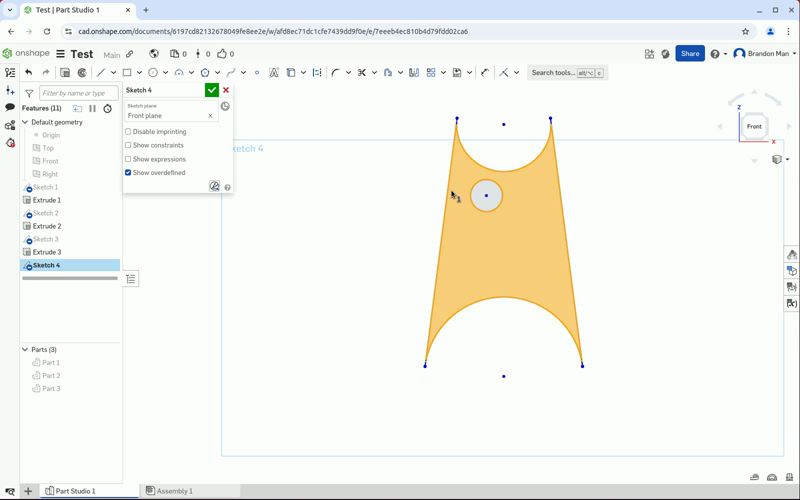
scroll(-6)
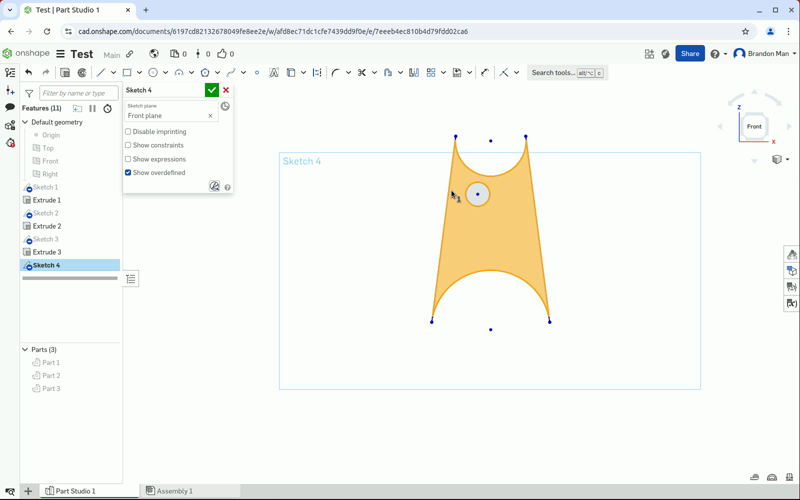
scroll(-6)
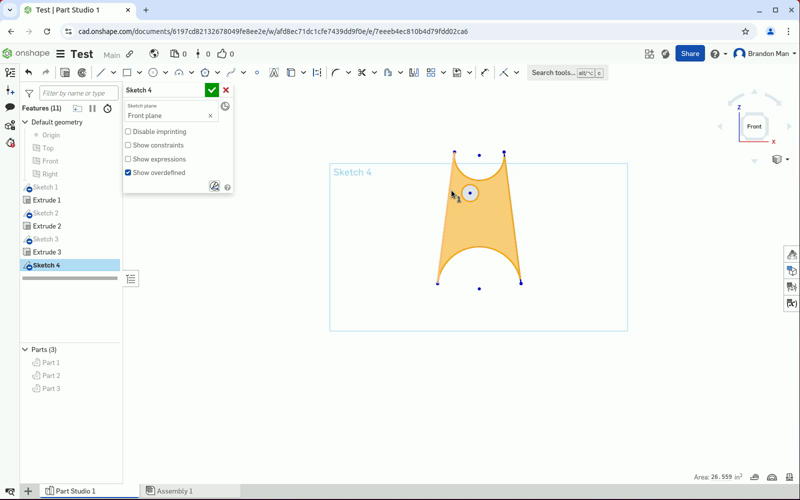
scroll(-6)
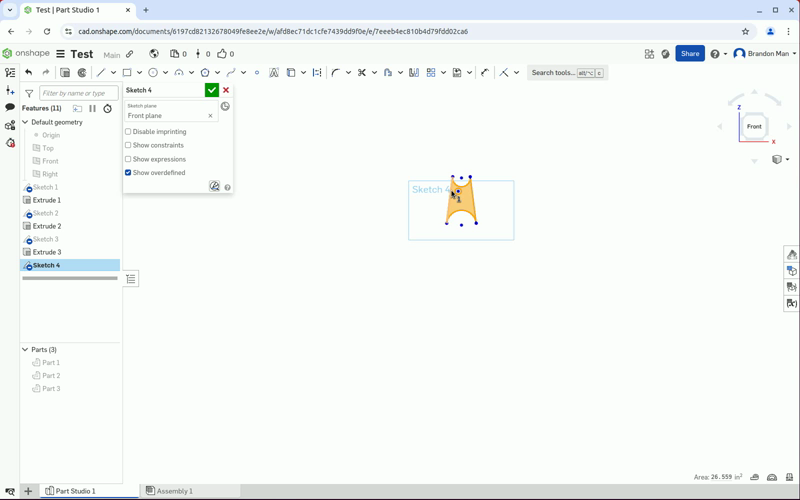
mouse_move(73, 352)
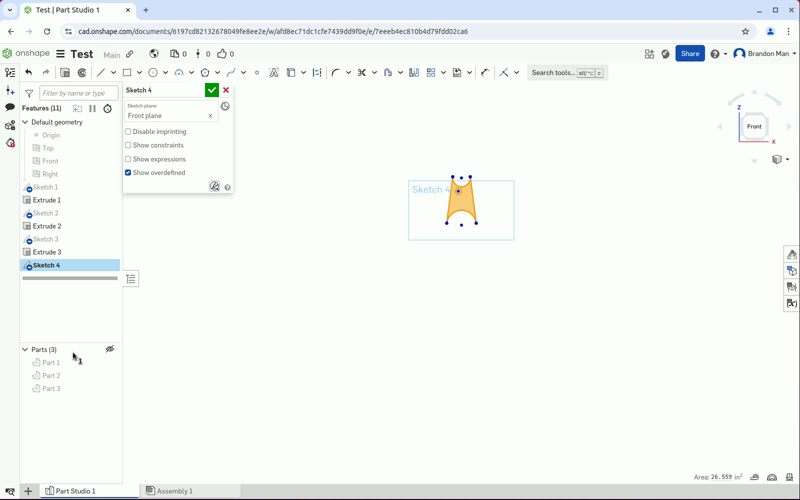
key(shift+y)
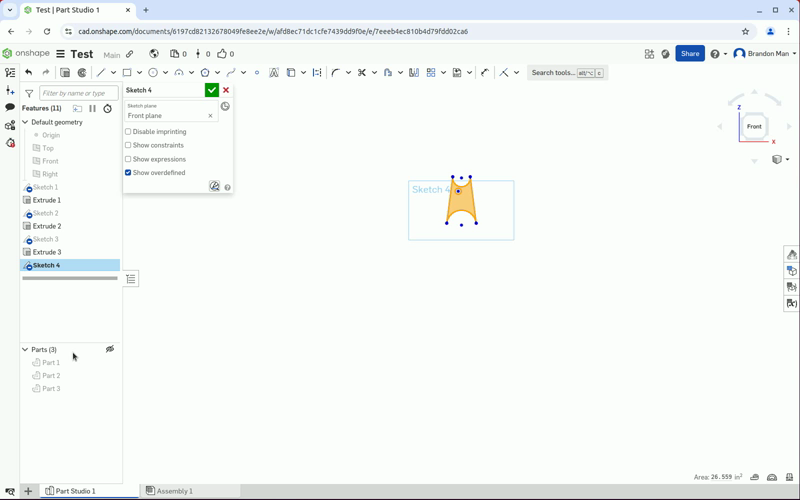
key(shift+e)
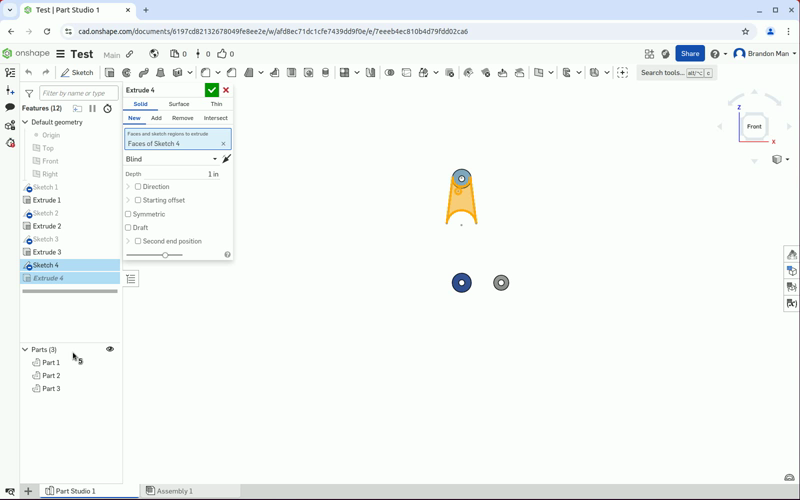
mouse_move(143, 106)
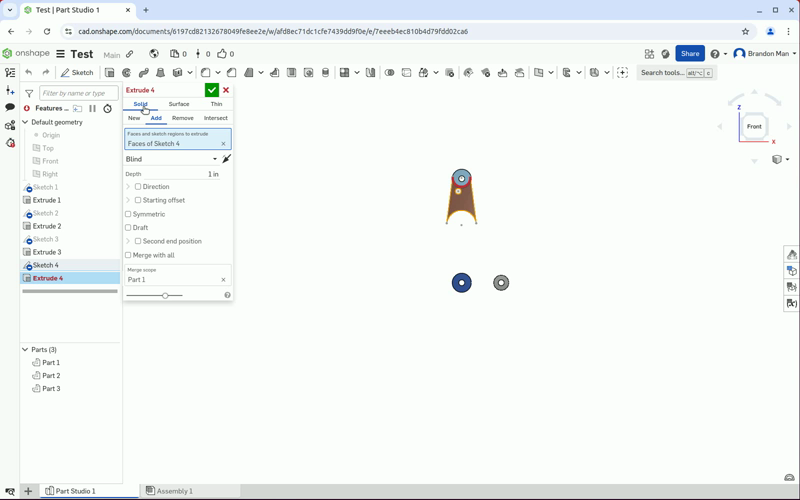
click(143, 106)
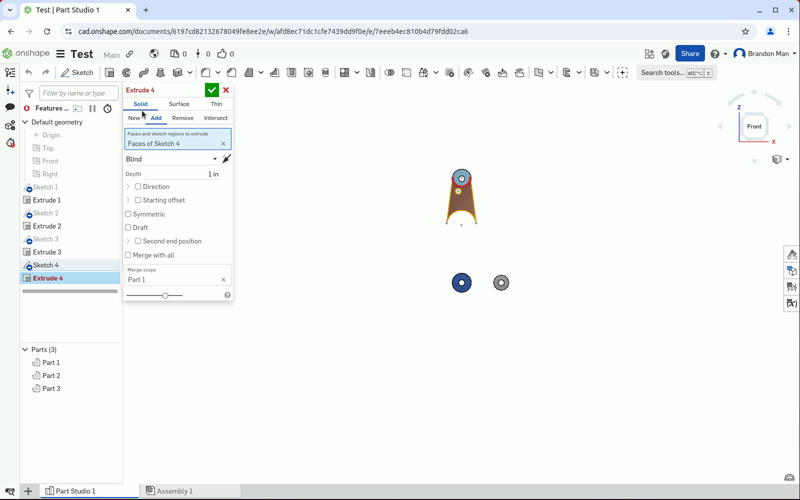
mouse_move(137, 120)
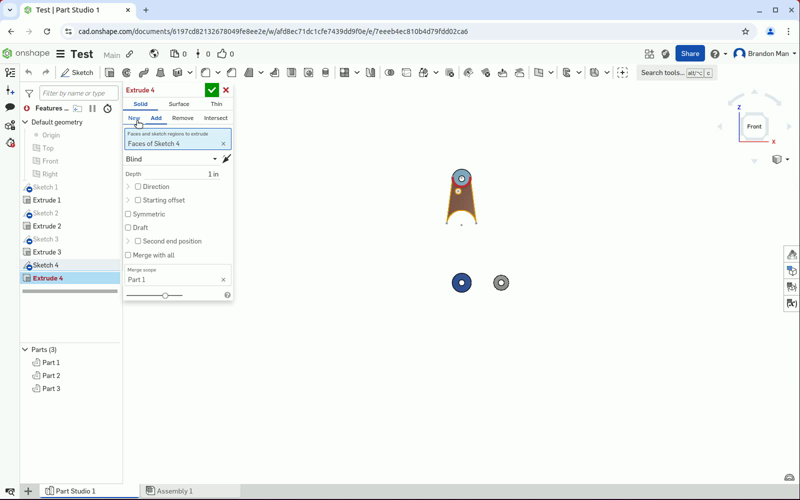
click(137, 120)
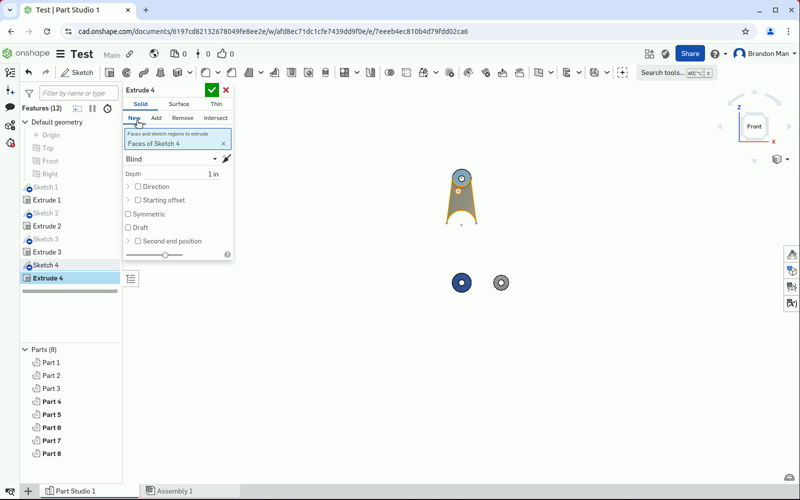
key(tab, 4)
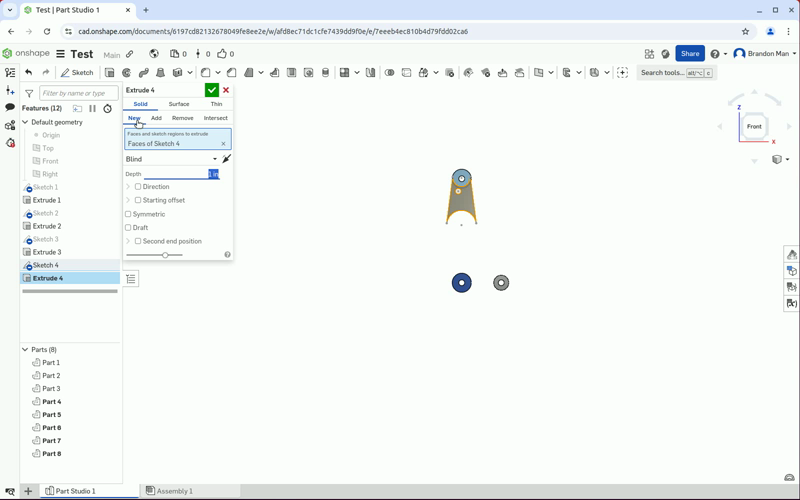
text(0.481)
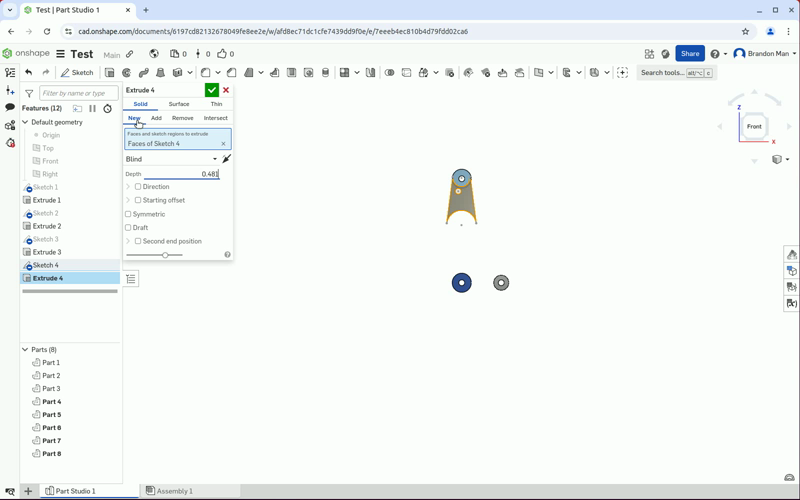
key(enter)
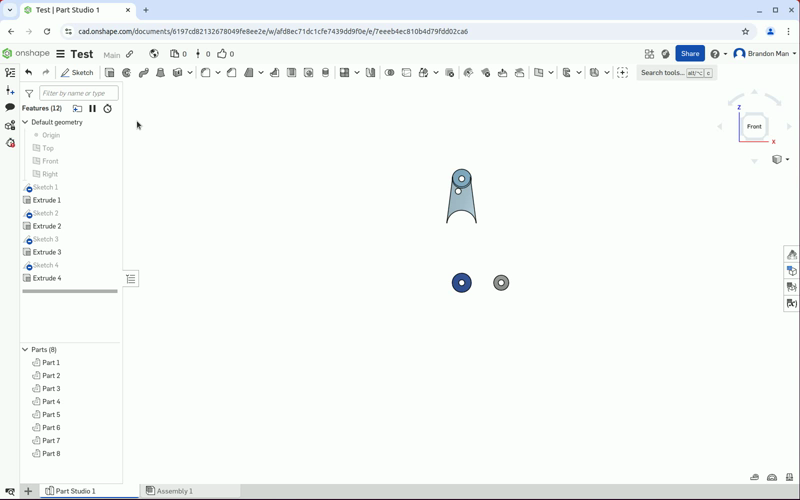
key(shift+h)
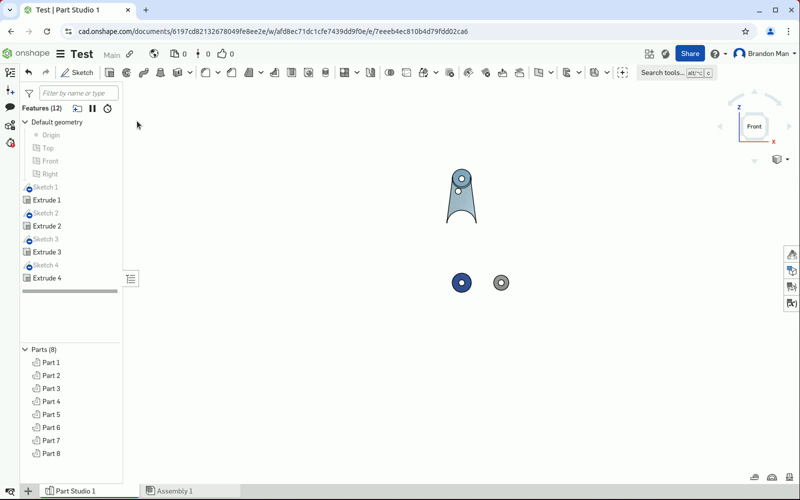
key(shift+h)
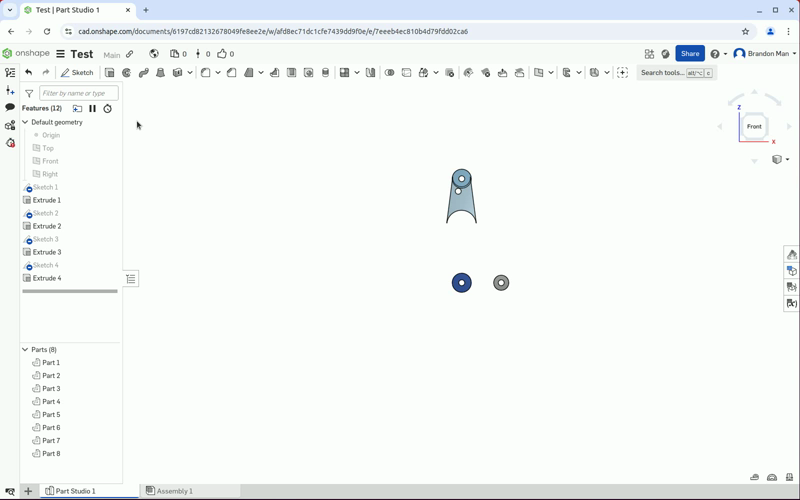
mouse_move(73, 189)
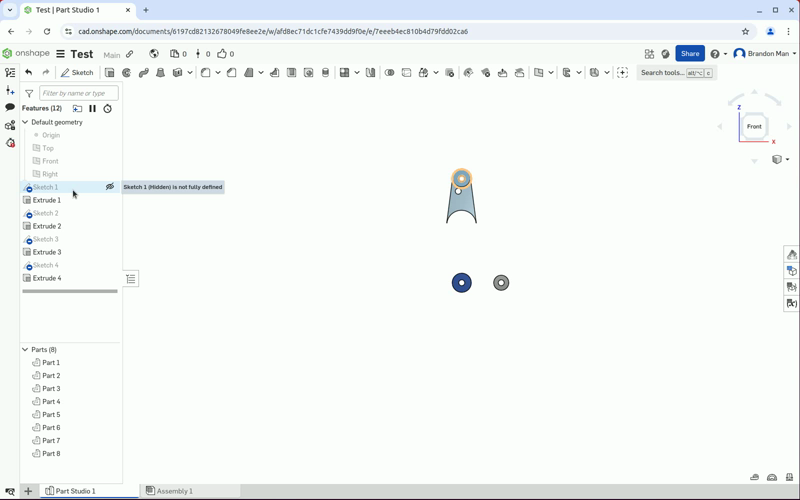
click(73, 189)
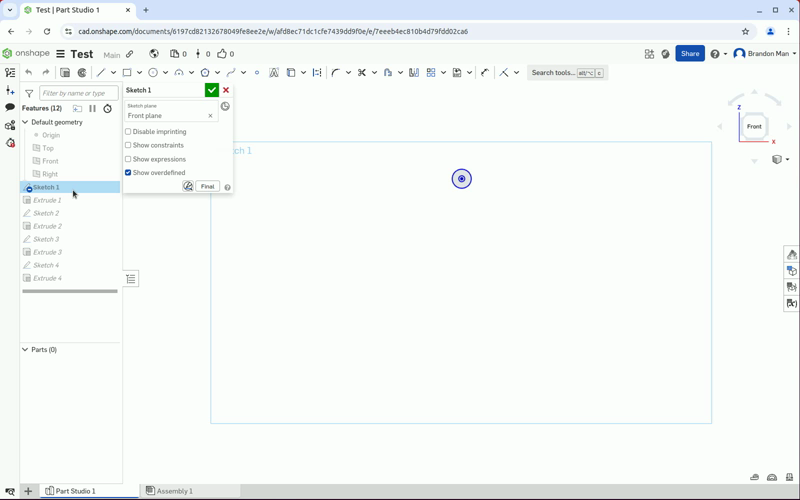
mouse_move(229, 92)
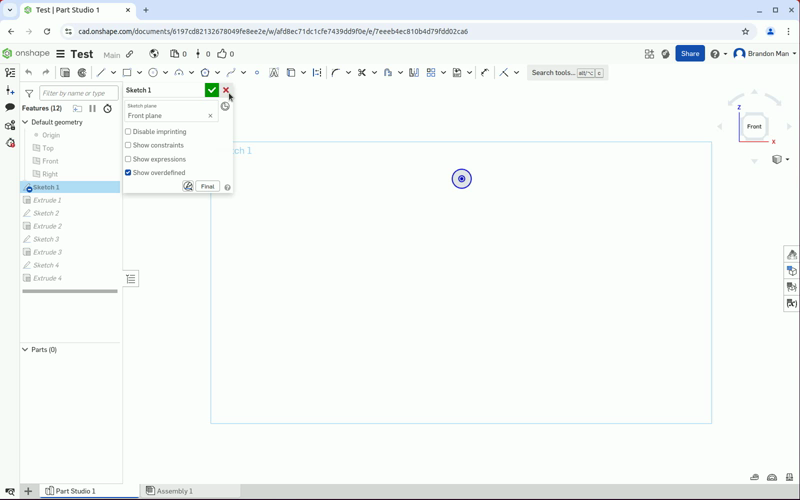
click(229, 92)
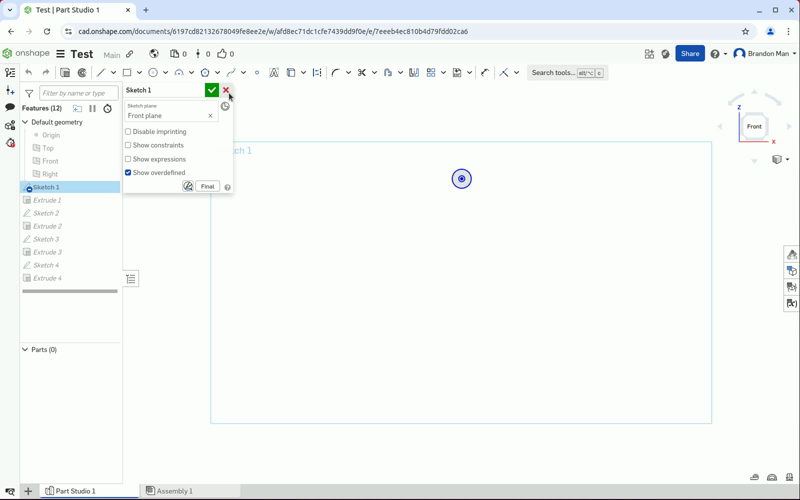
key(shift+s)
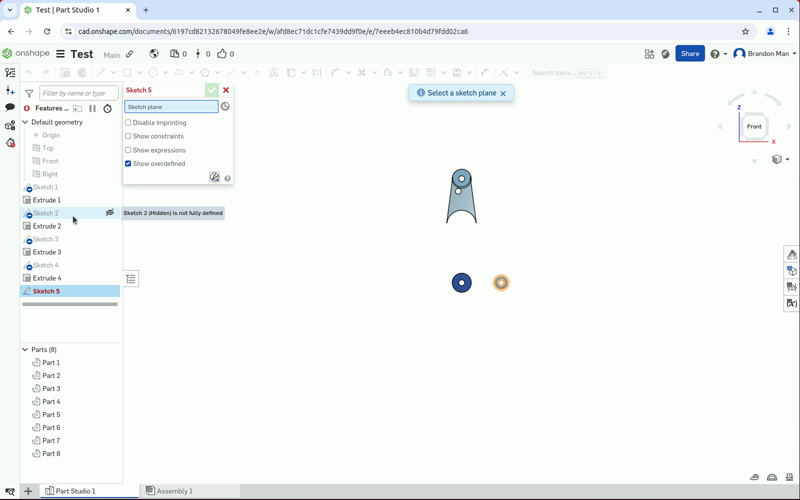
scroll(3)
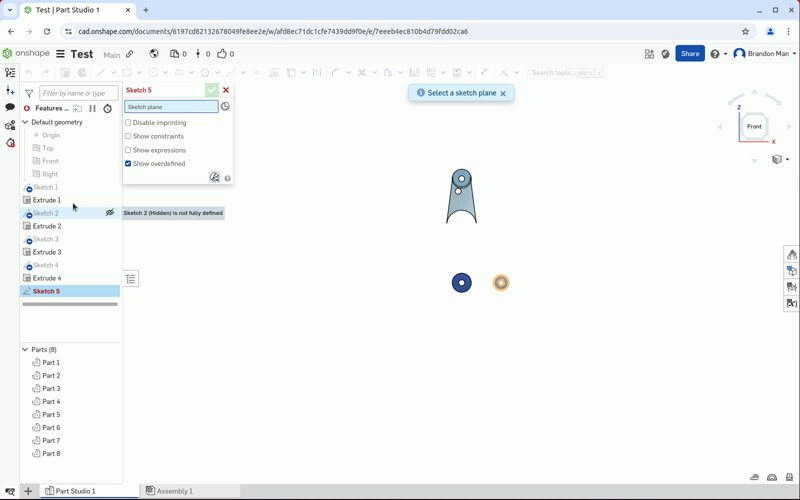
mouse_move(73, 163)
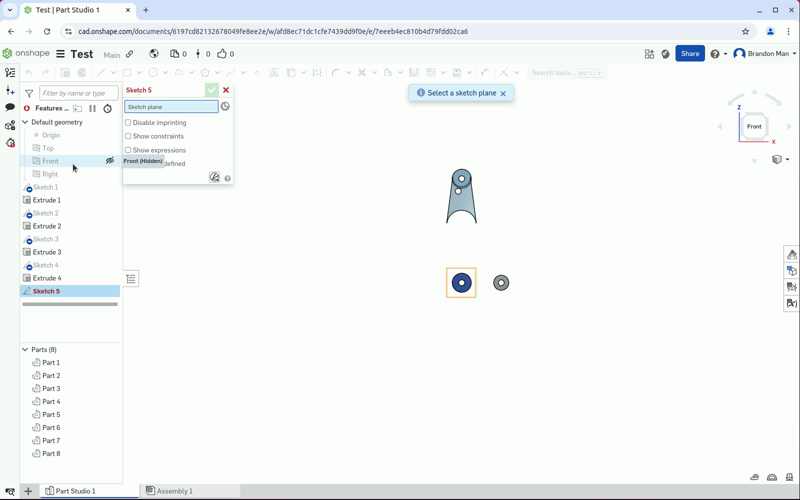
click(73, 163)
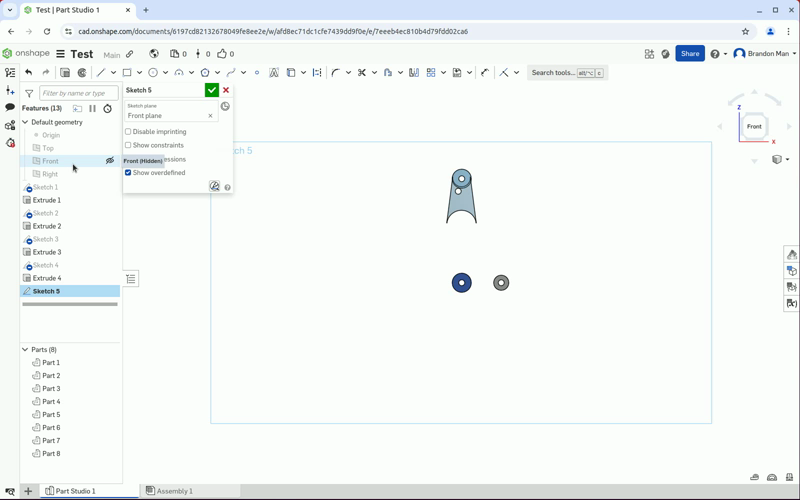
mouse_move(73, 352)
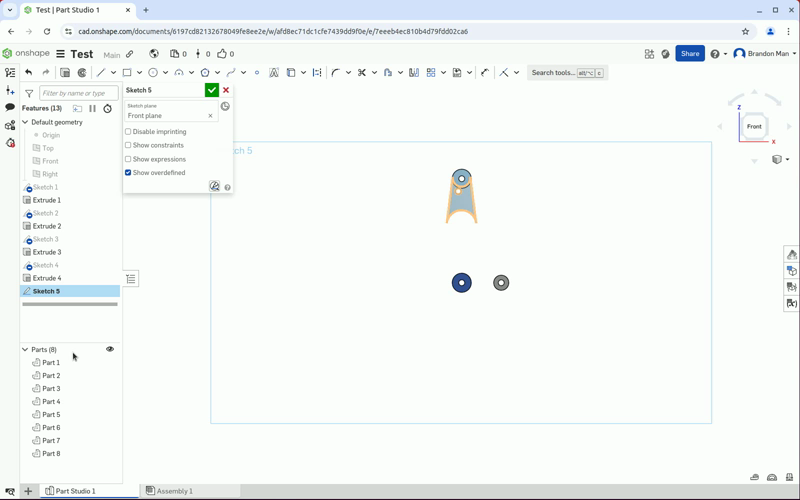
key(y)
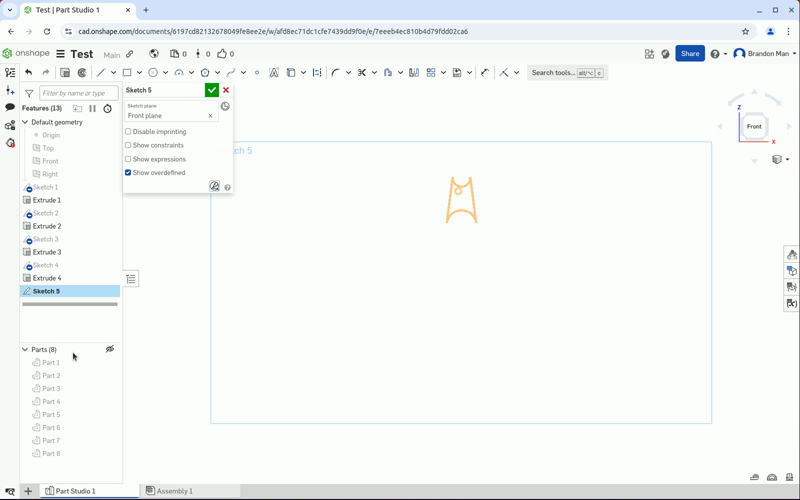
key(c)
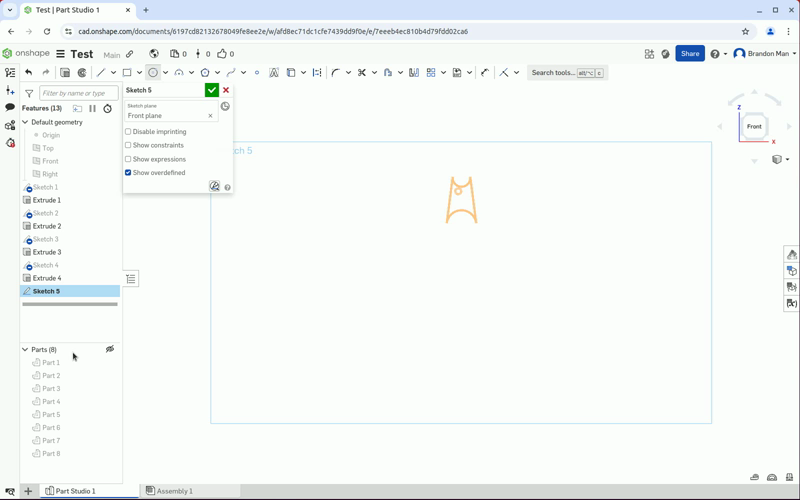
key_down(shift)
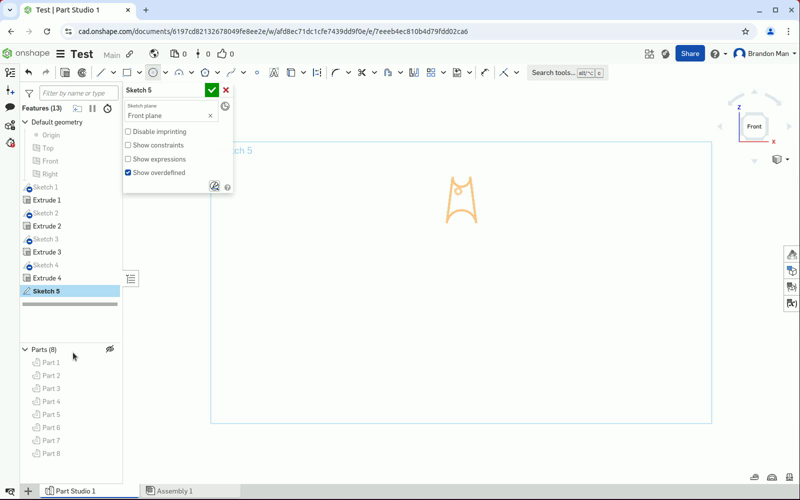
mouse_move(461, 225)
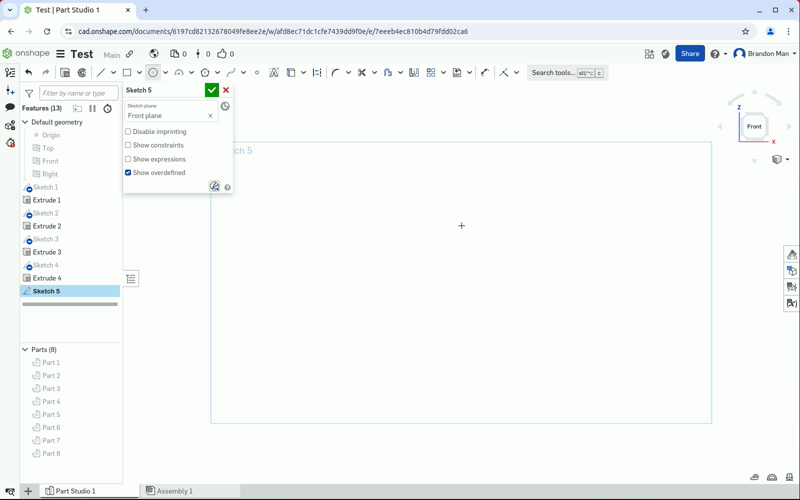
click(461, 225)
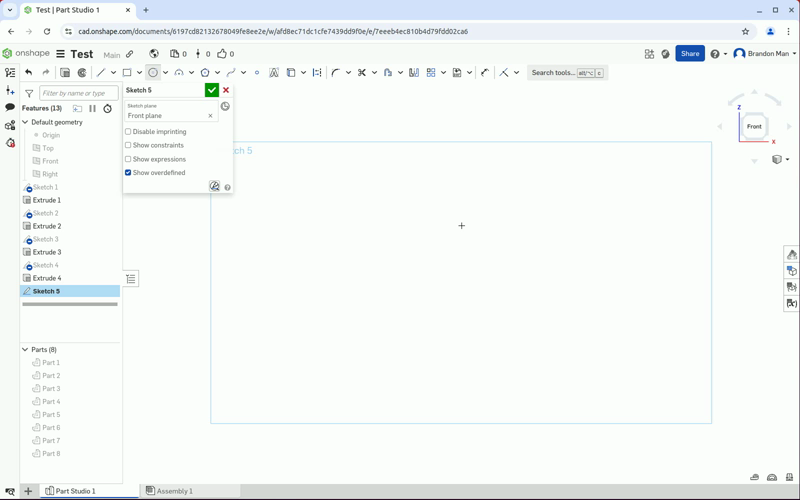
key_up(shift)
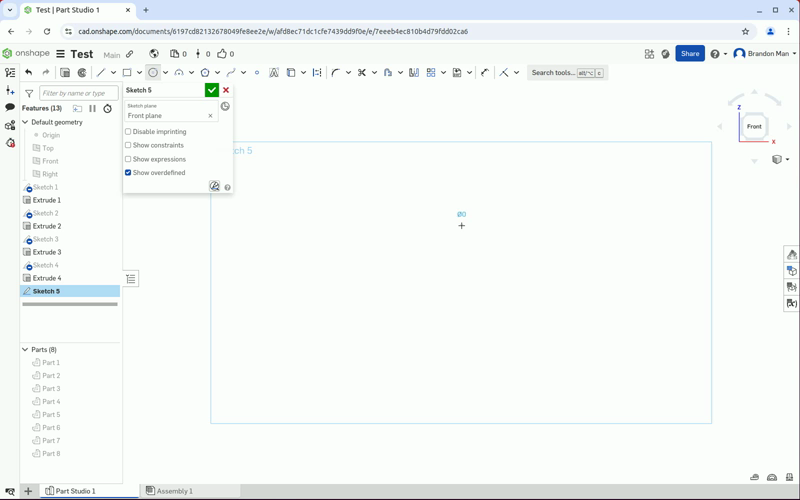
mouse_move(477, 225)
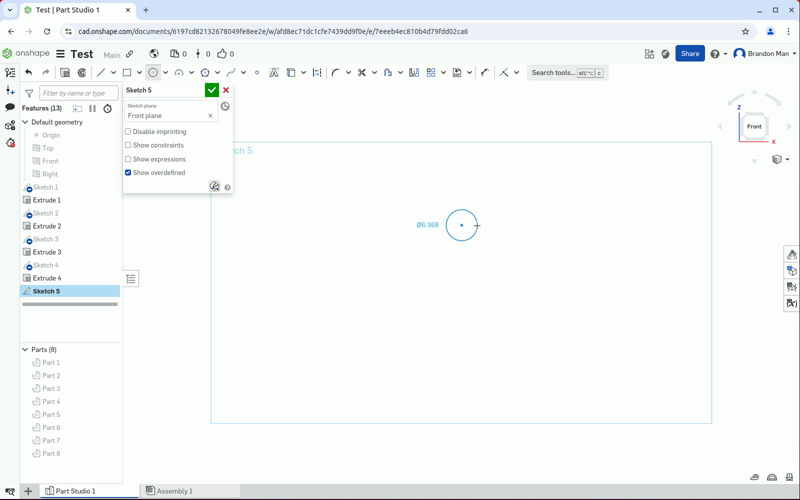
click(477, 225)
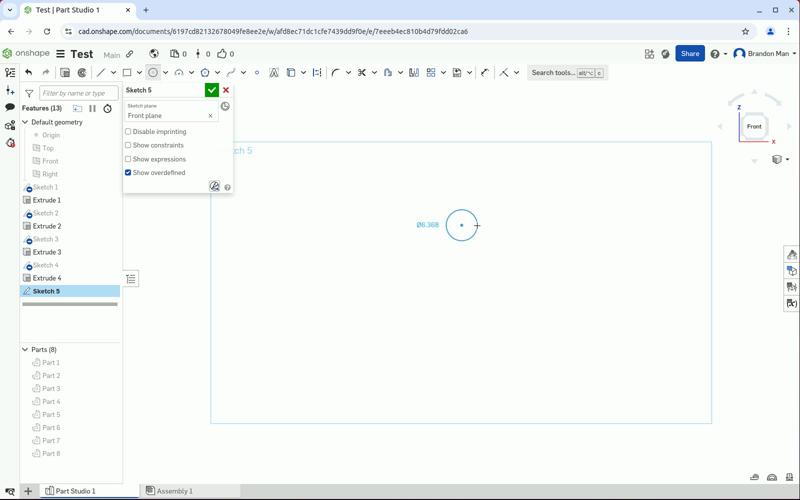
key(esc)
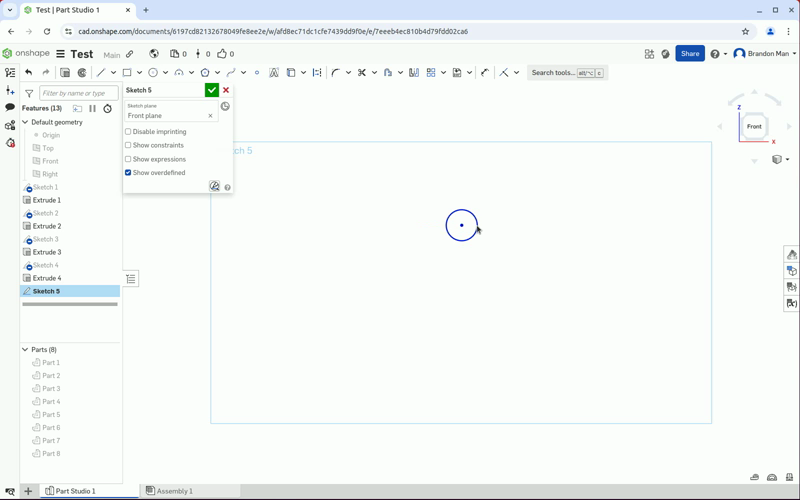
key(c)
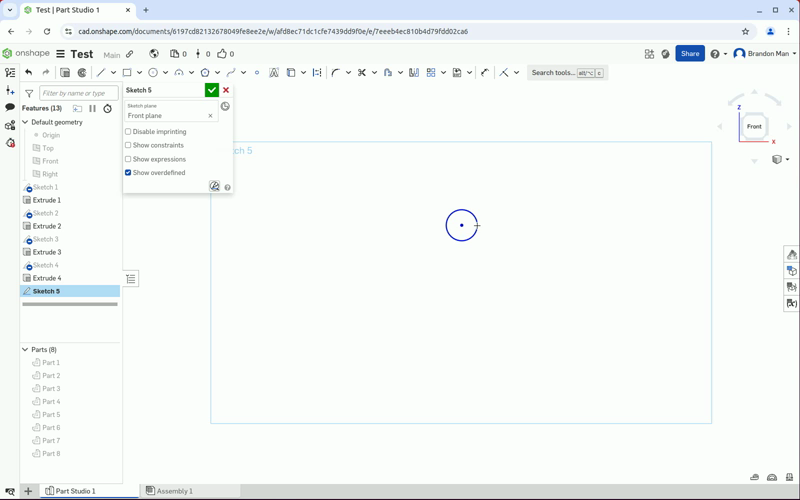
key_down(shift)
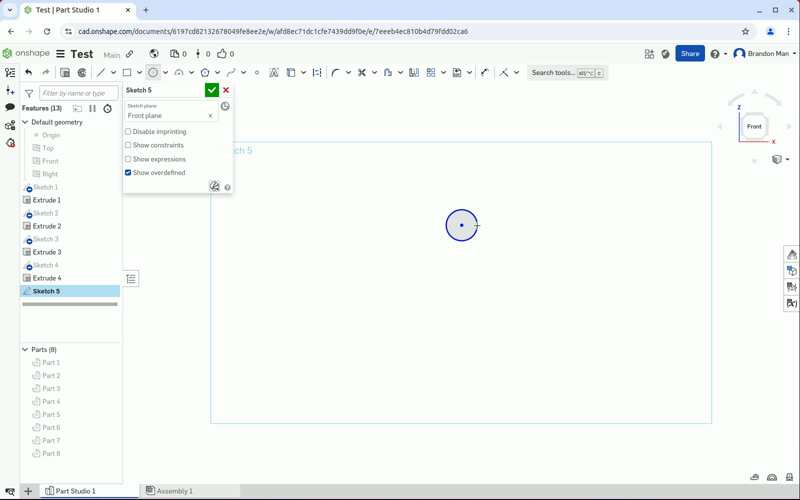
mouse_move(461, 225)
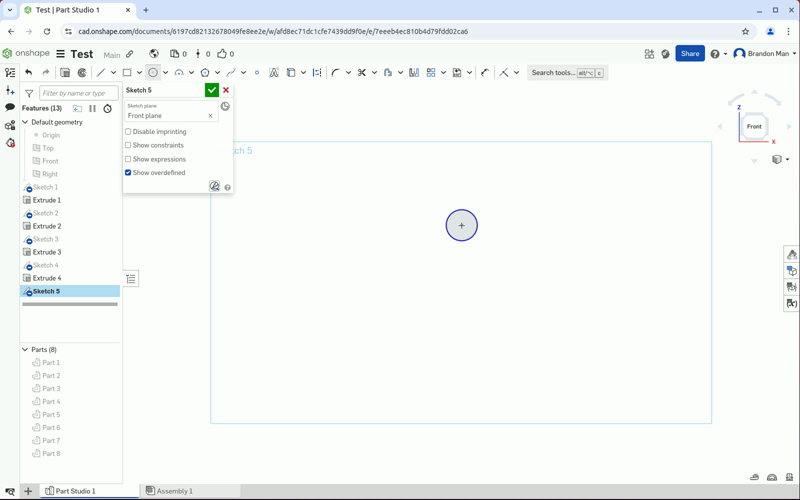
click(461, 225)
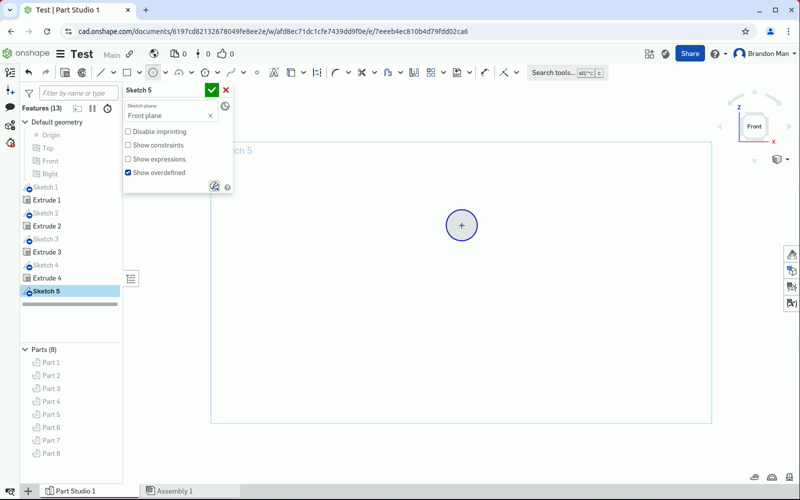
key_up(shift)
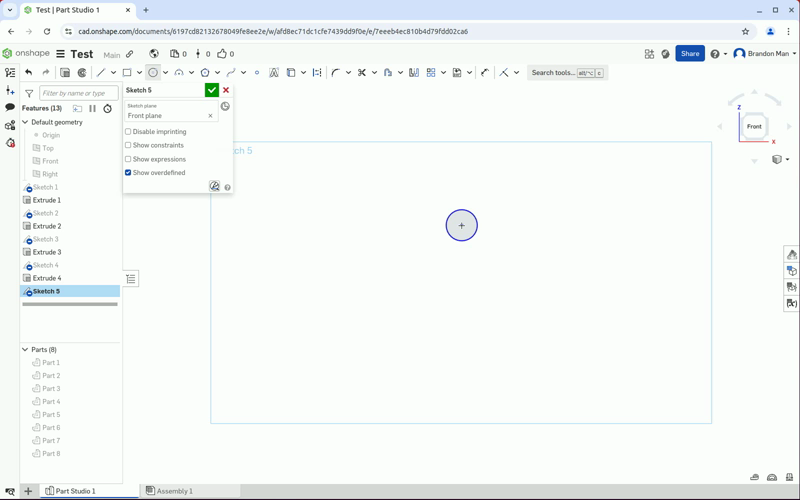
mouse_move(465, 225)
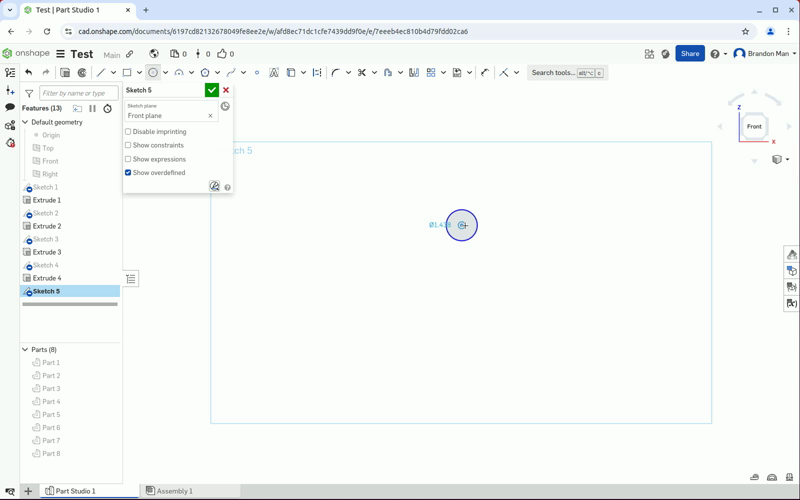
scroll(6)
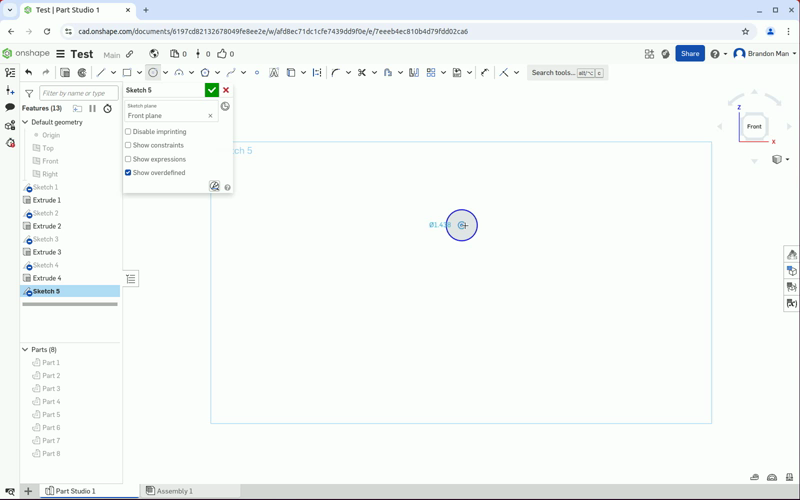
scroll(6)
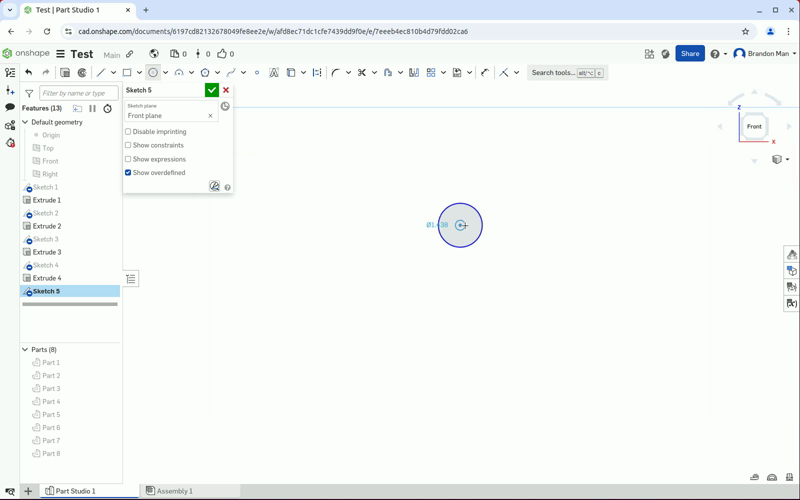
scroll(6)
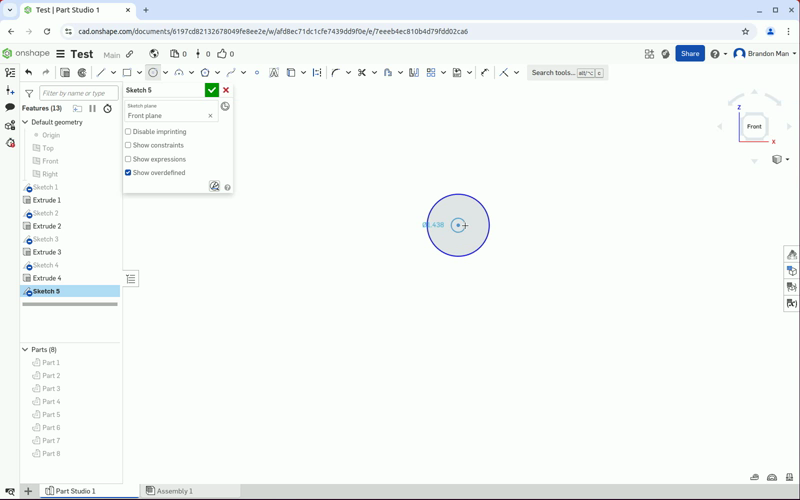
scroll(6)
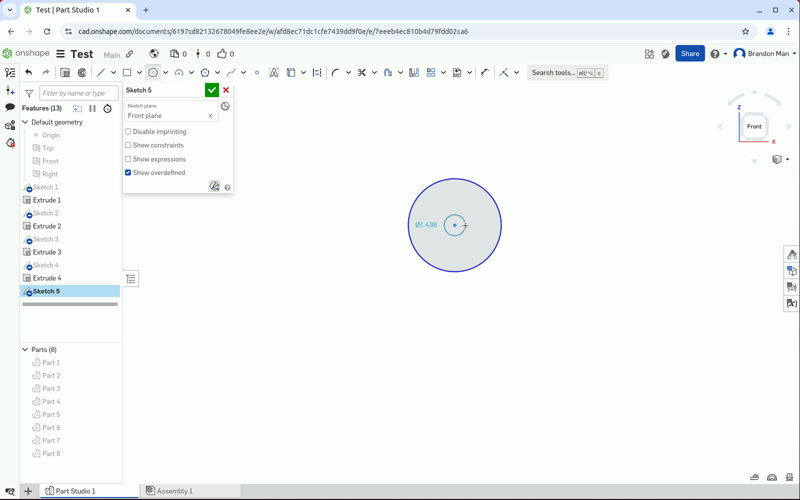
scroll(6)
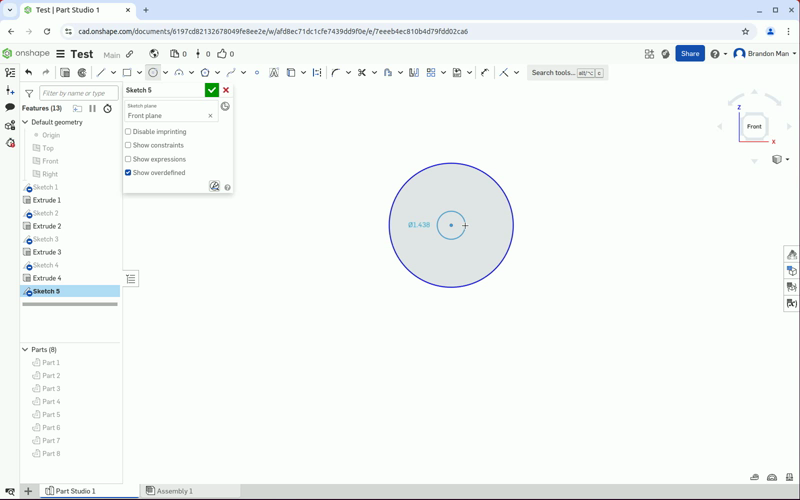
scroll(6)
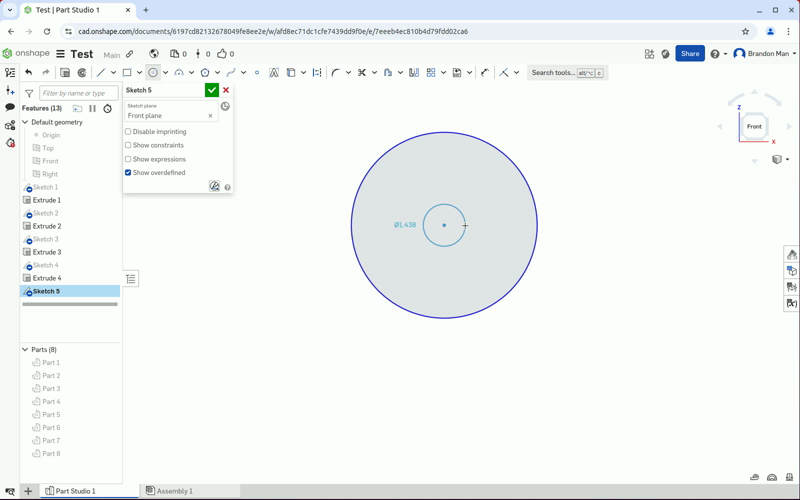
scroll(6)
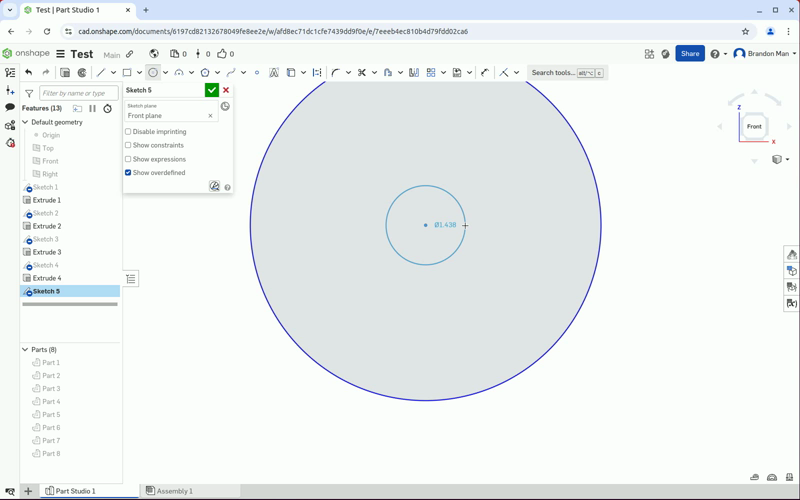
click(465, 225)
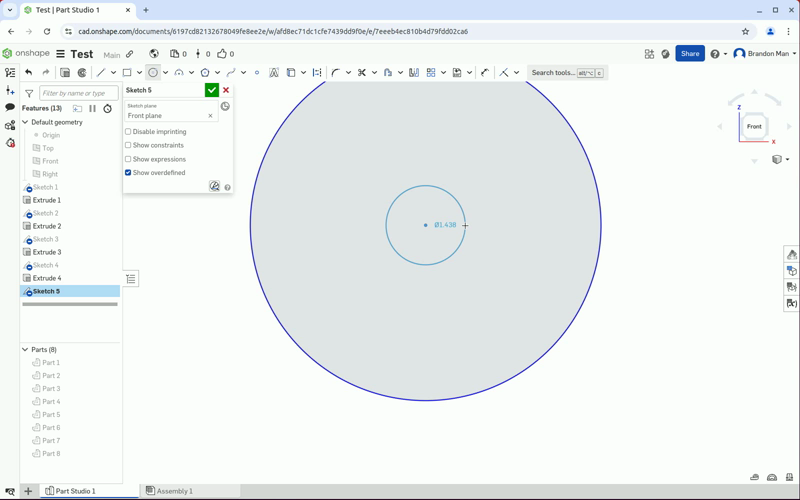
scroll(-6)
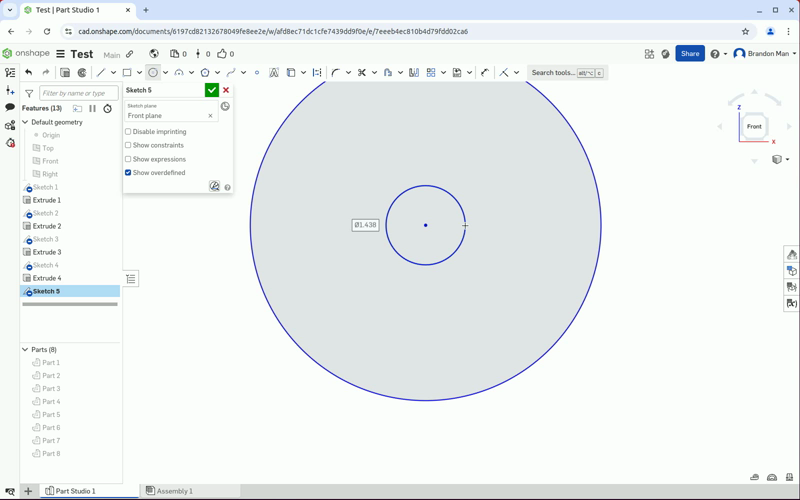
scroll(-6)
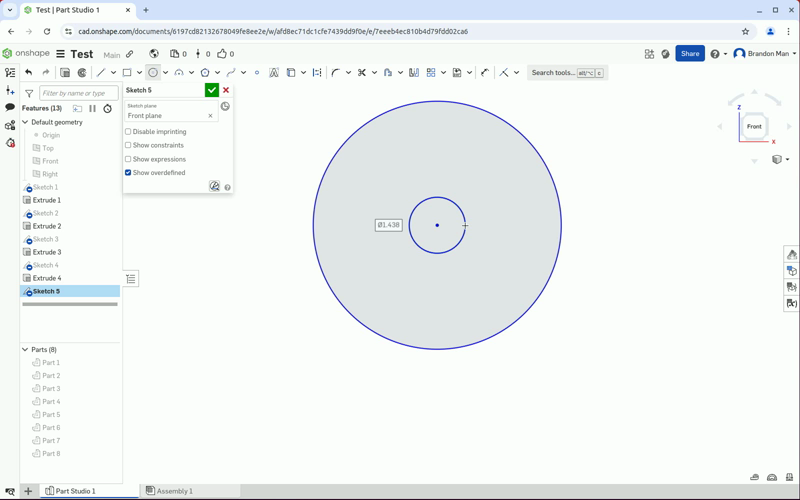
scroll(-6)
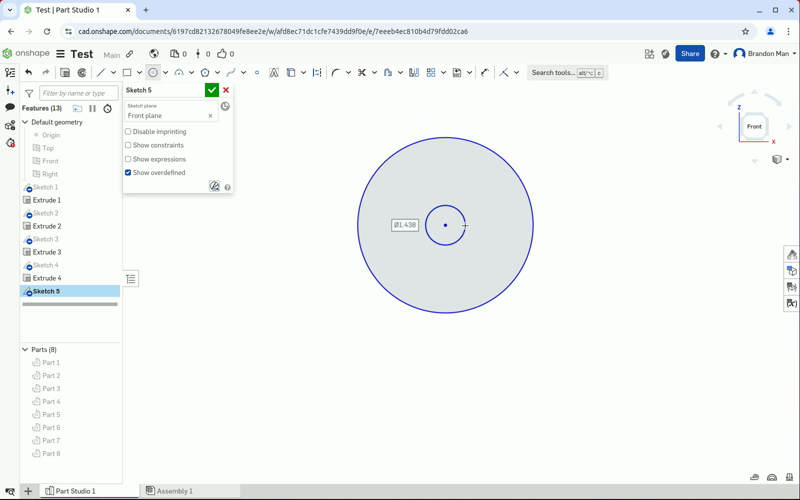
scroll(-6)
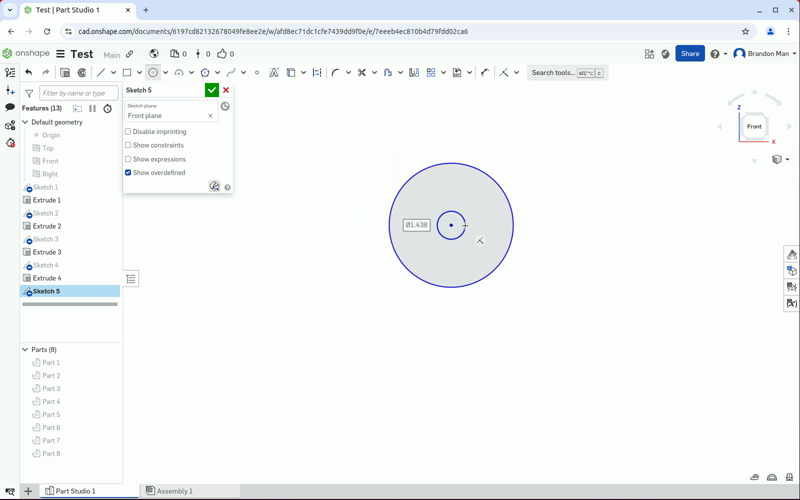
scroll(-6)
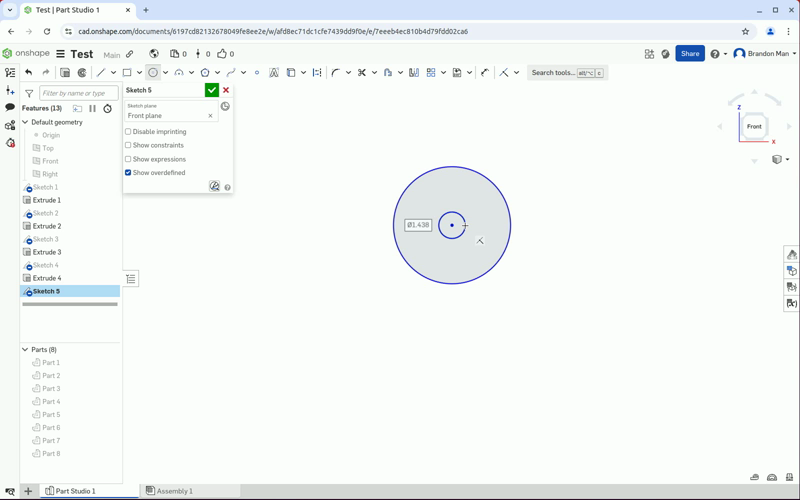
scroll(-6)
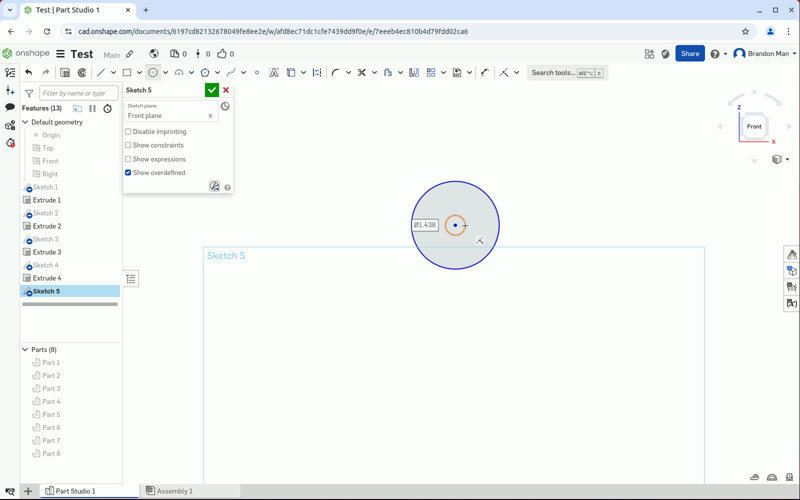
scroll(-6)
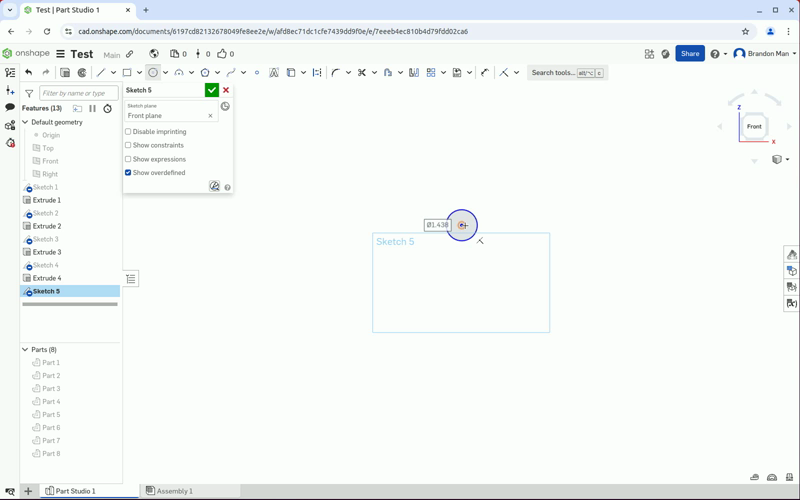
key(esc)
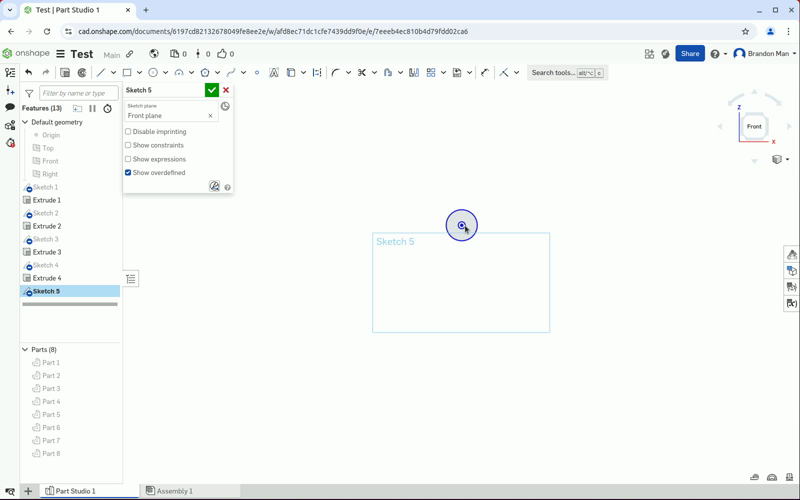
mouse_move(461, 211)
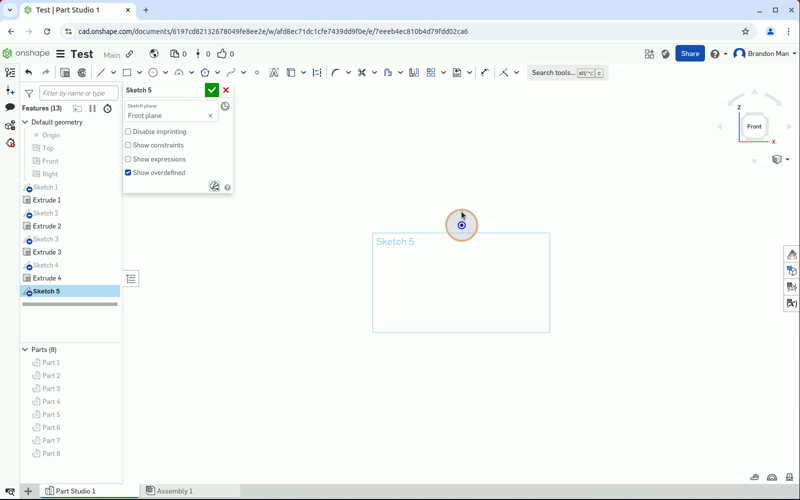
scroll(6)
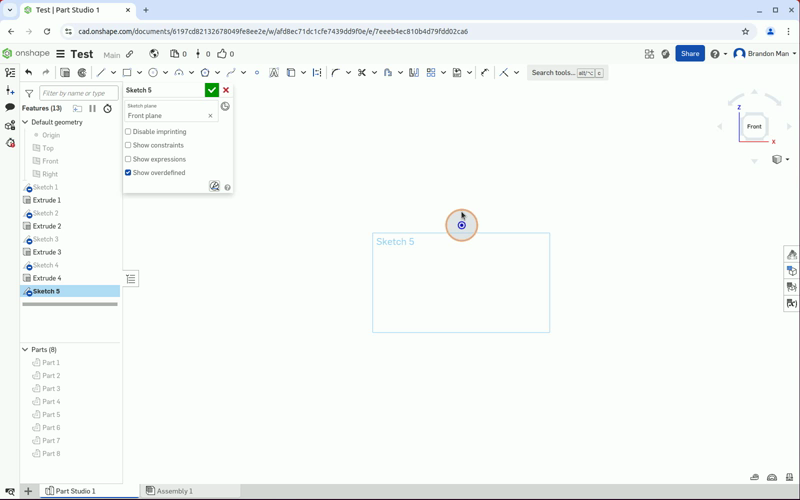
scroll(6)
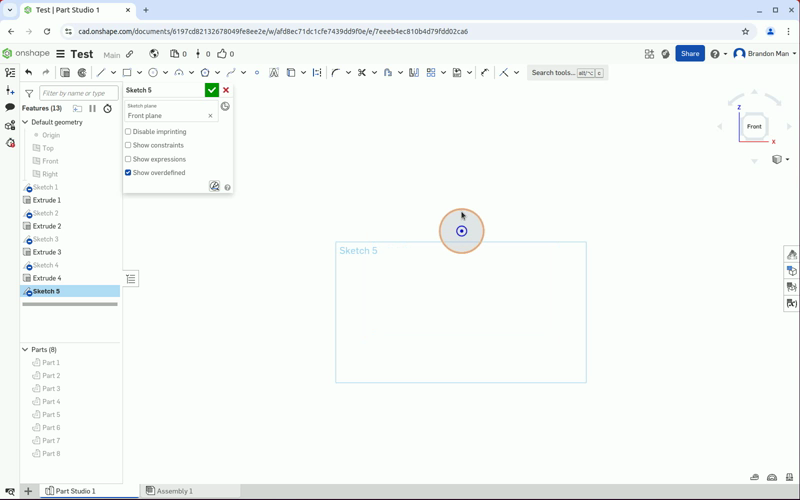
scroll(6)
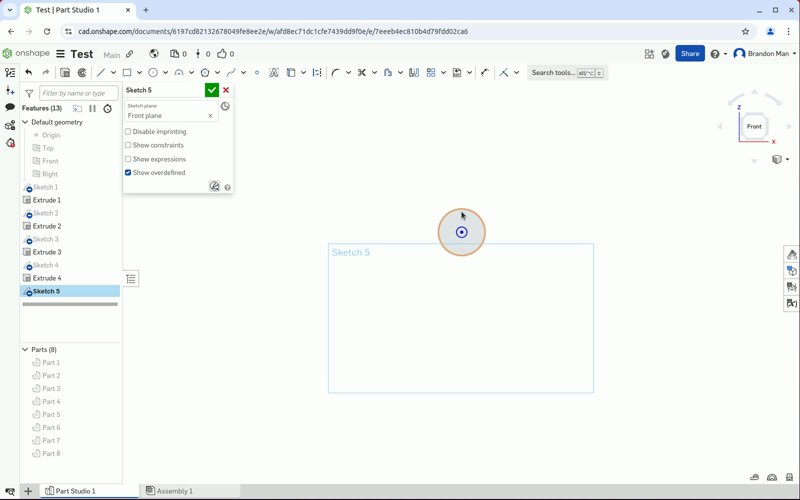
scroll(6)
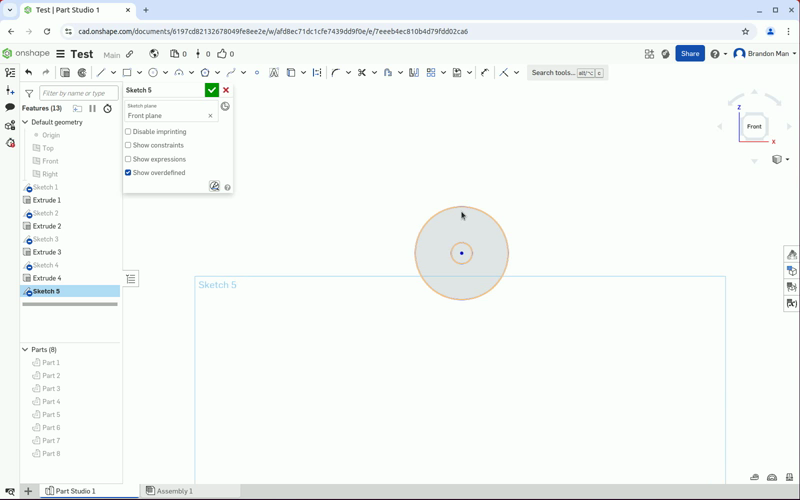
scroll(6)
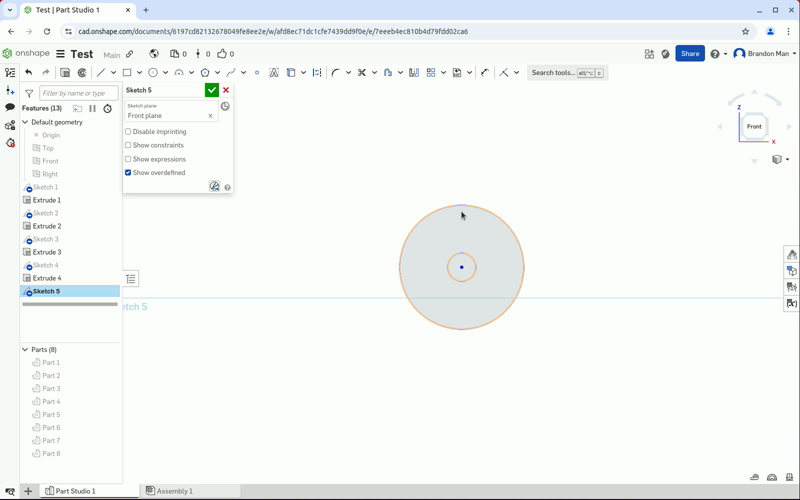
scroll(6)
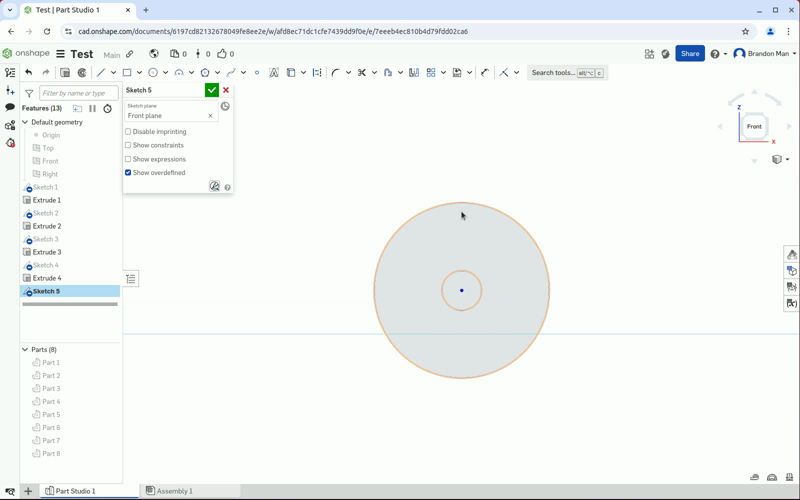
scroll(6)
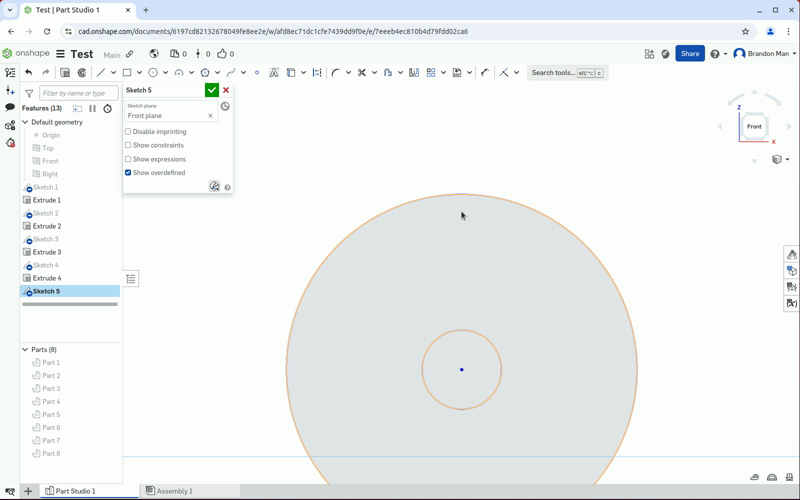
click(461, 211)
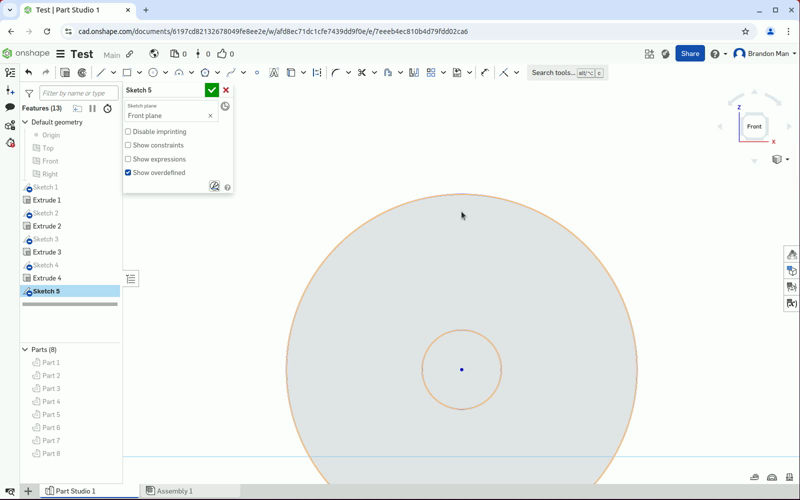
scroll(-6)
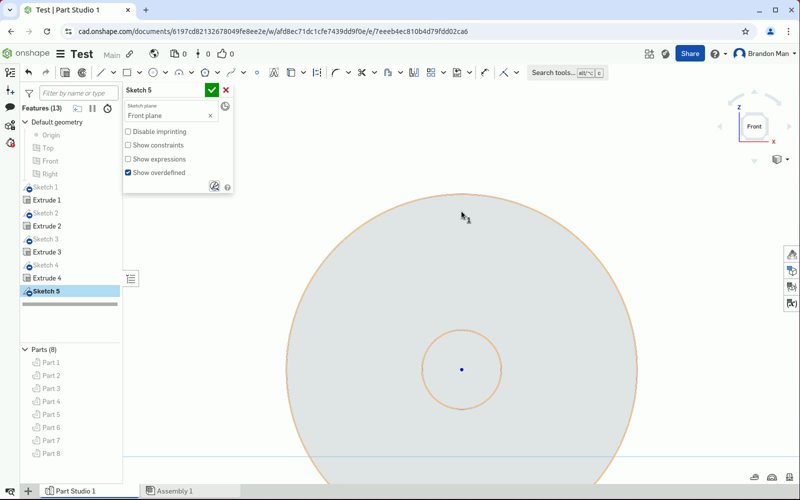
scroll(-6)
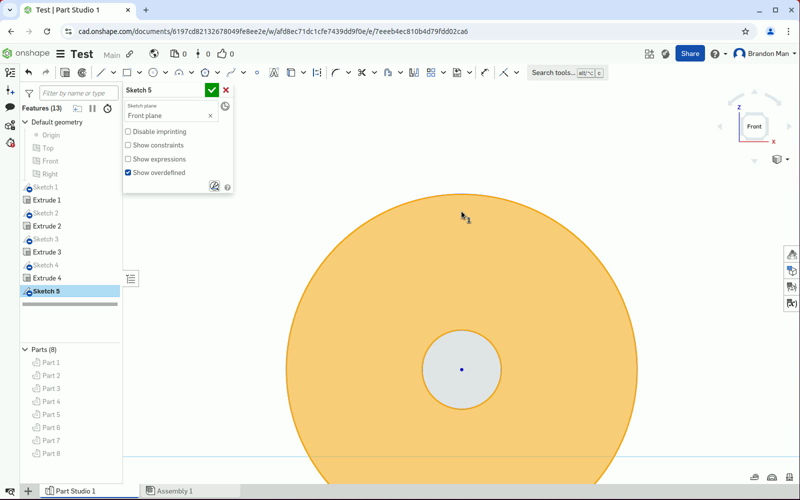
scroll(-6)
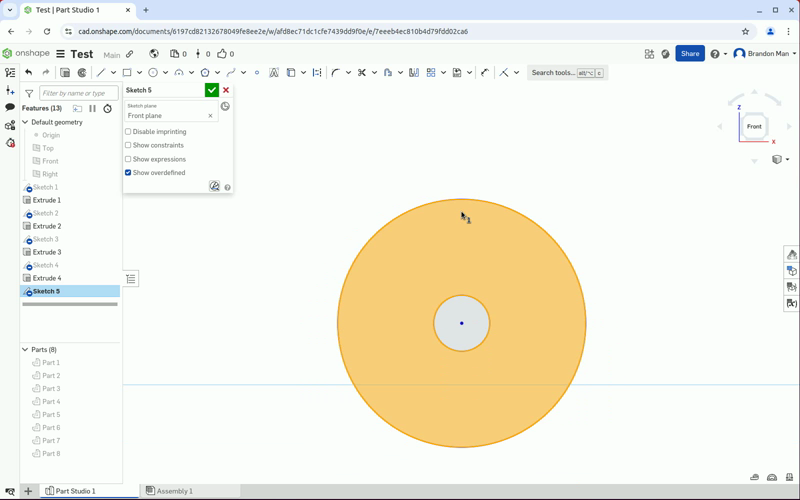
scroll(-6)
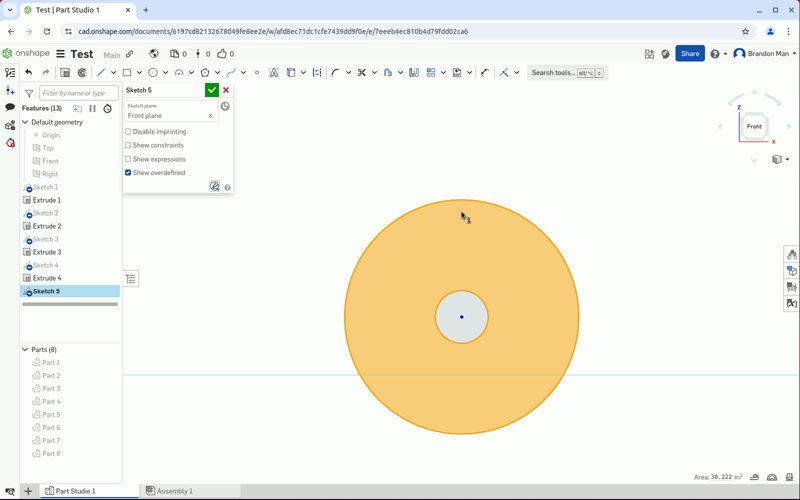
scroll(-6)
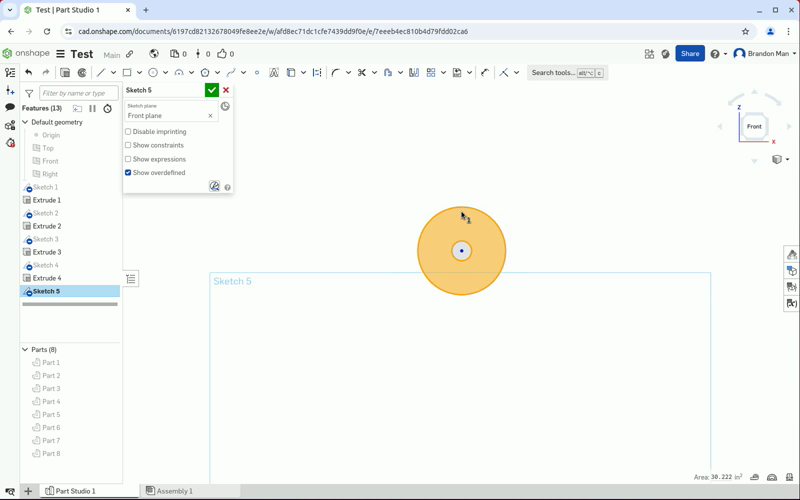
scroll(-6)
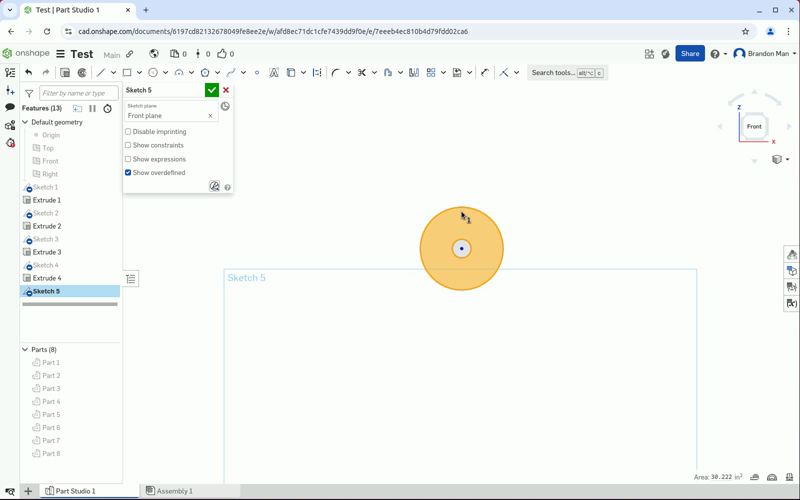
scroll(-6)
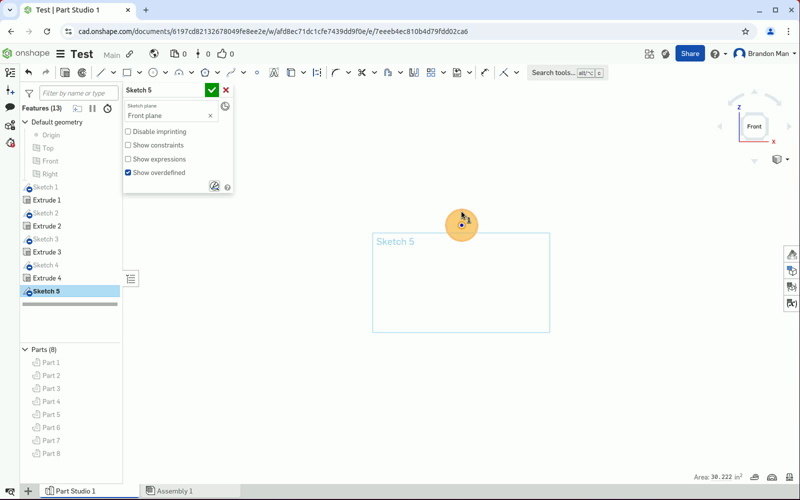
mouse_move(73, 352)
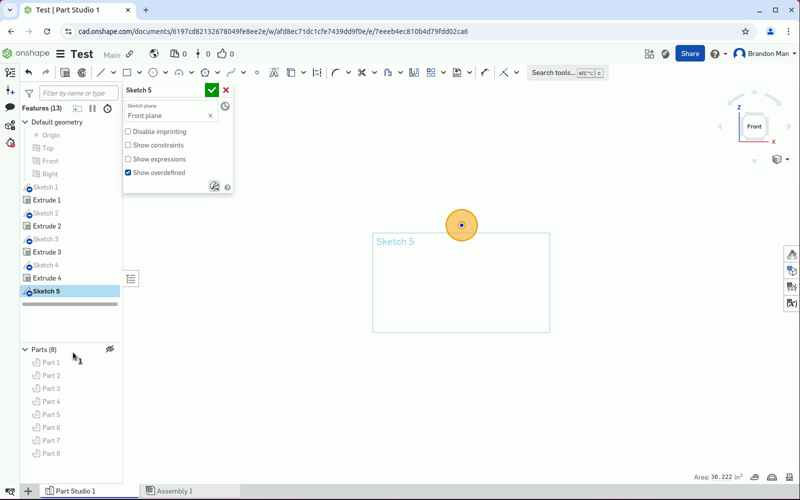
key(shift+y)
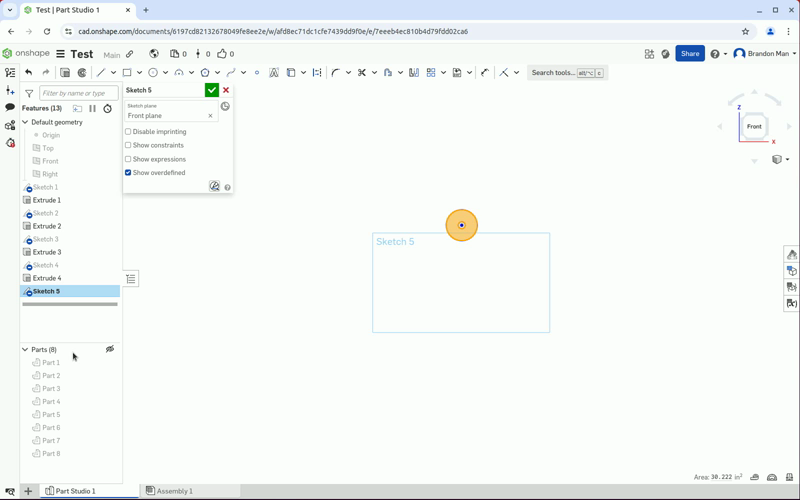
key(shift+e)
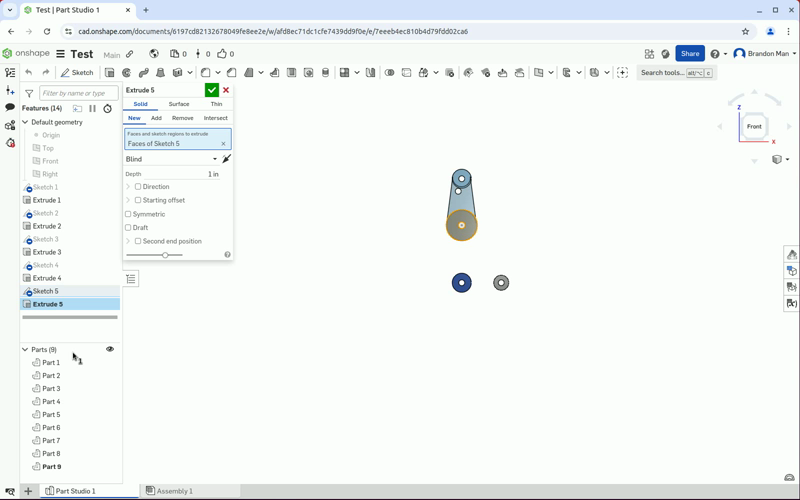
mouse_move(143, 106)
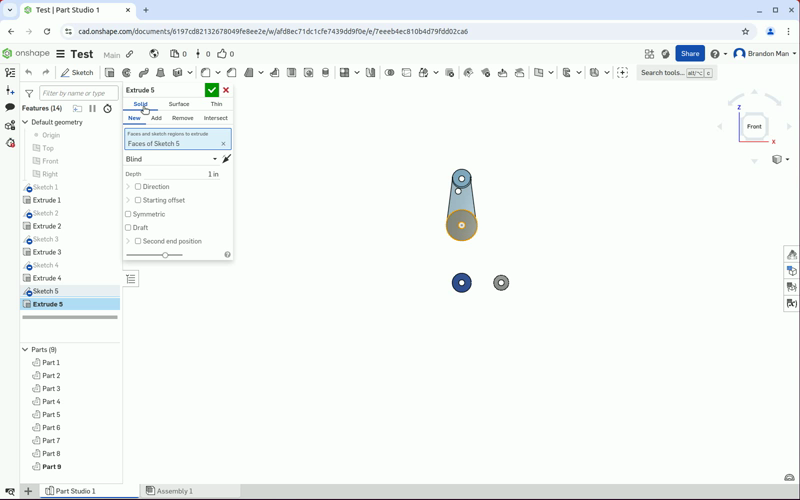
click(143, 106)
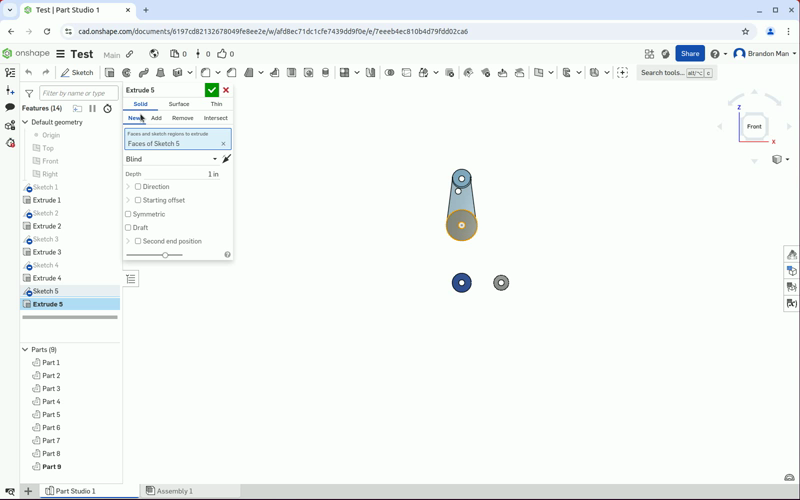
mouse_move(137, 120)
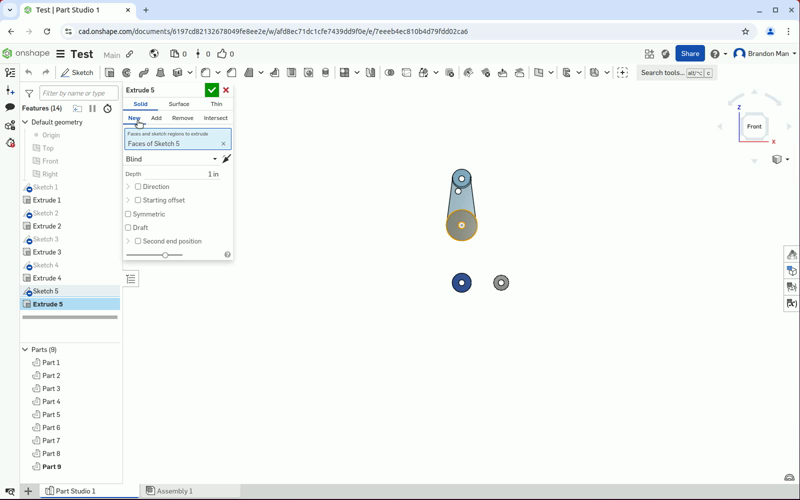
click(137, 120)
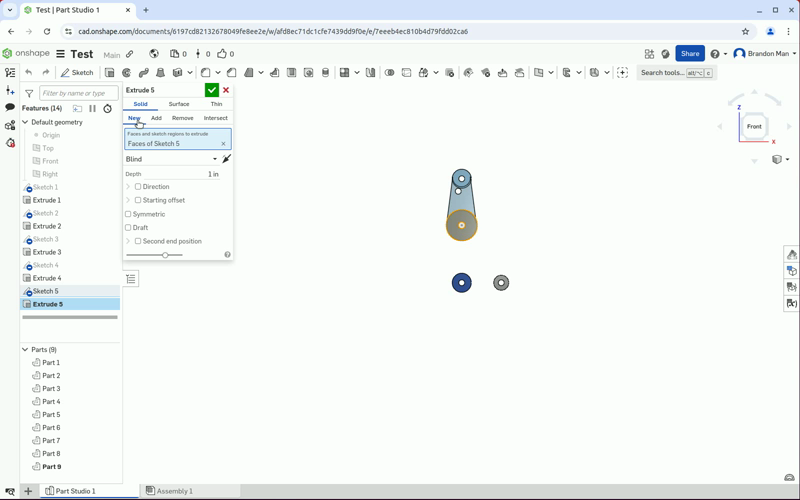
key(tab, 4)
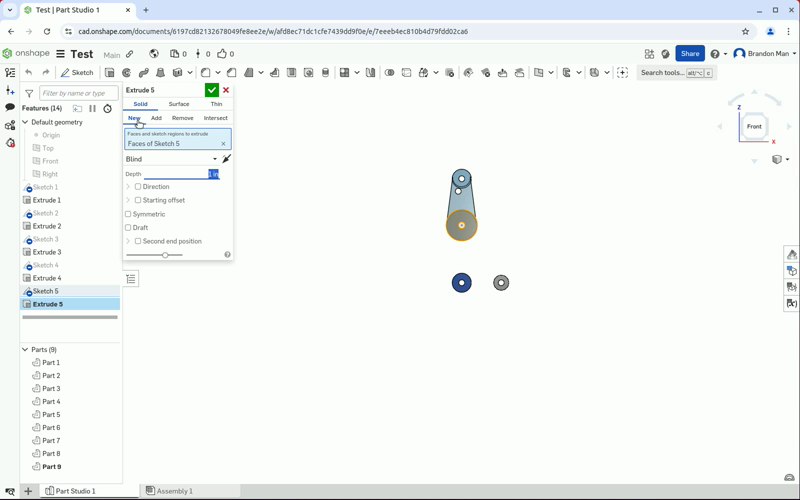
text(0.481)
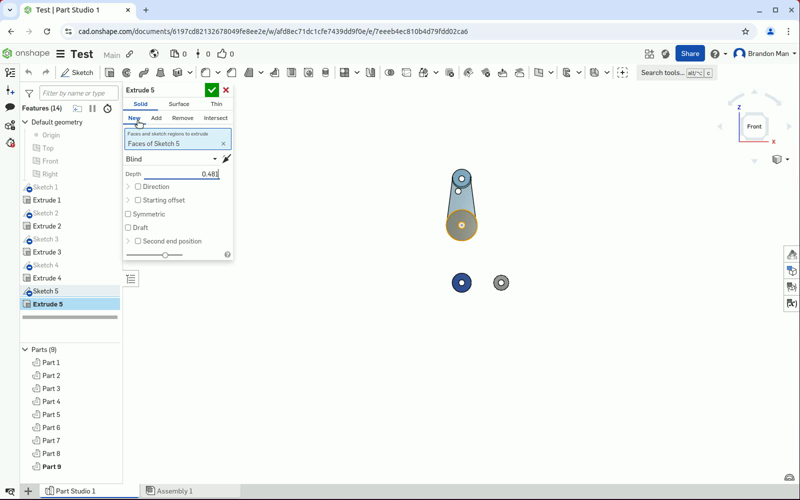
key(enter)
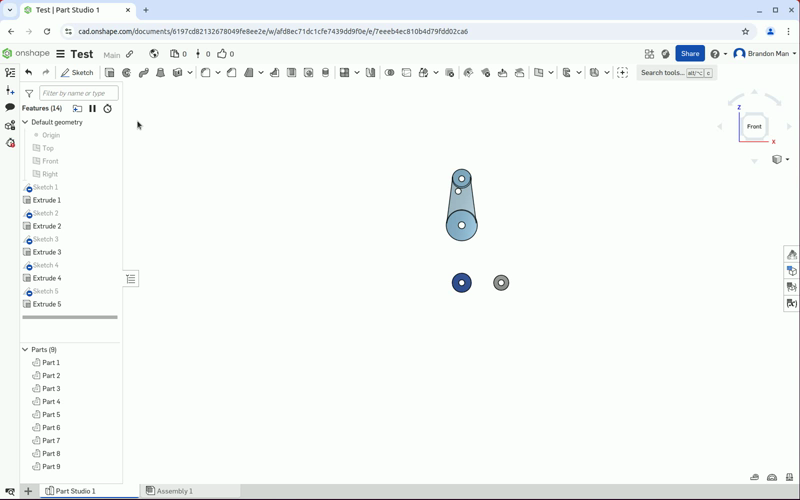
key(shift+h)
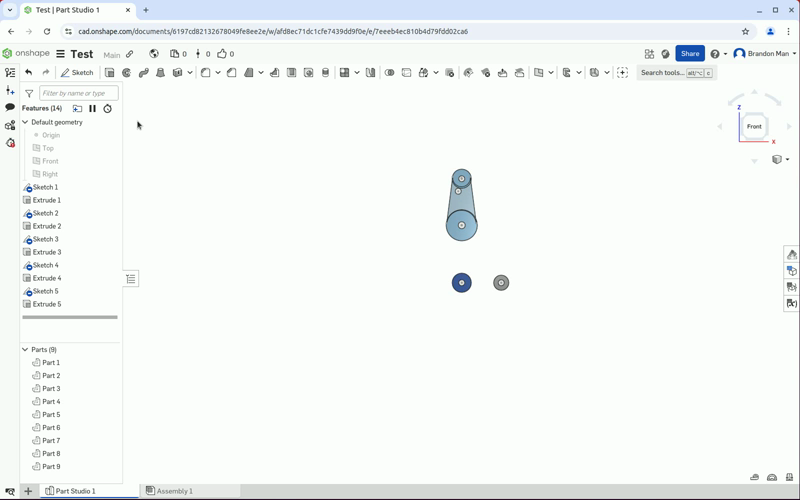
key(shift+h)
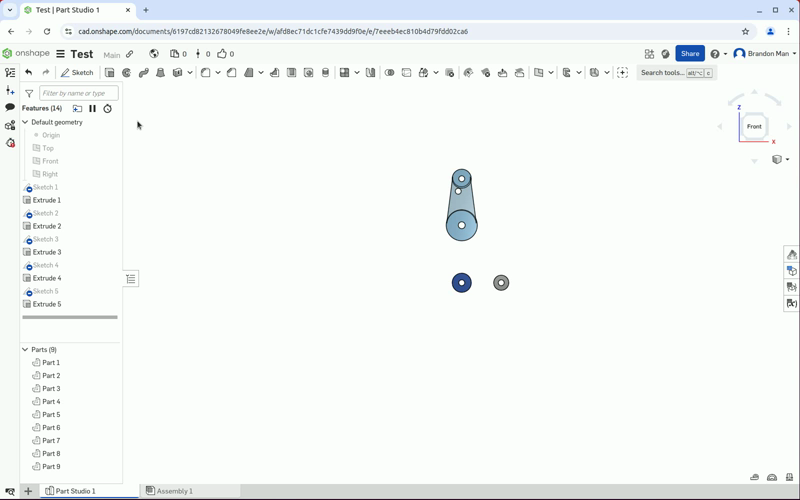
mouse_move(73, 189)
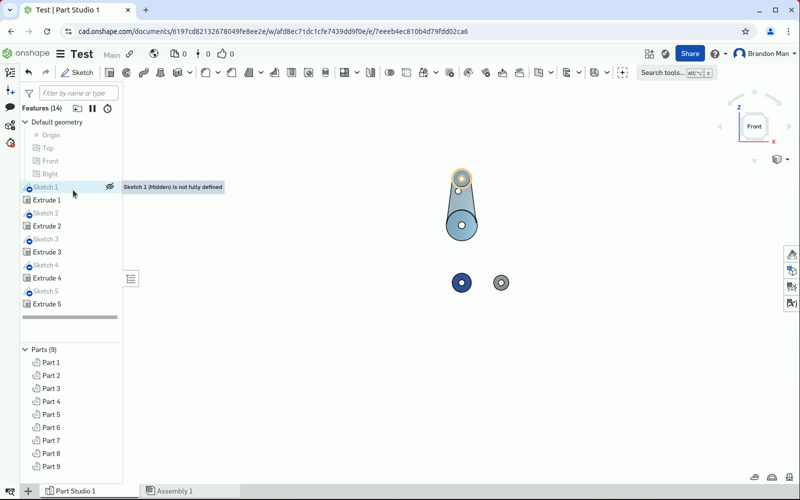
click(73, 189)
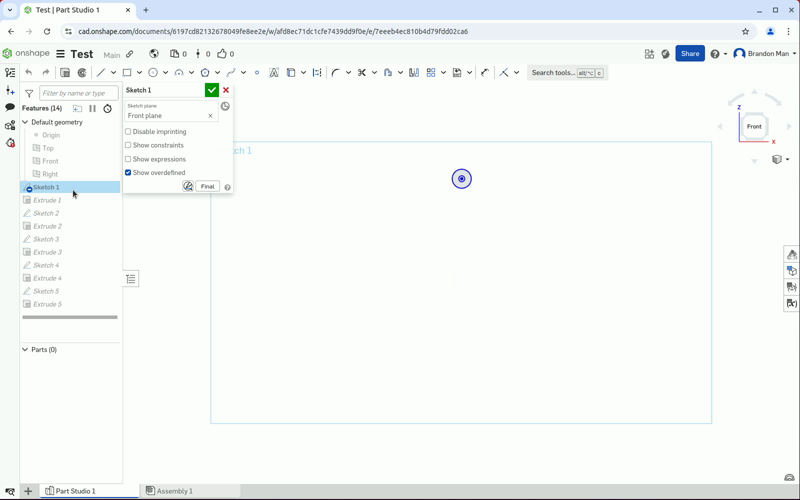
mouse_move(229, 92)
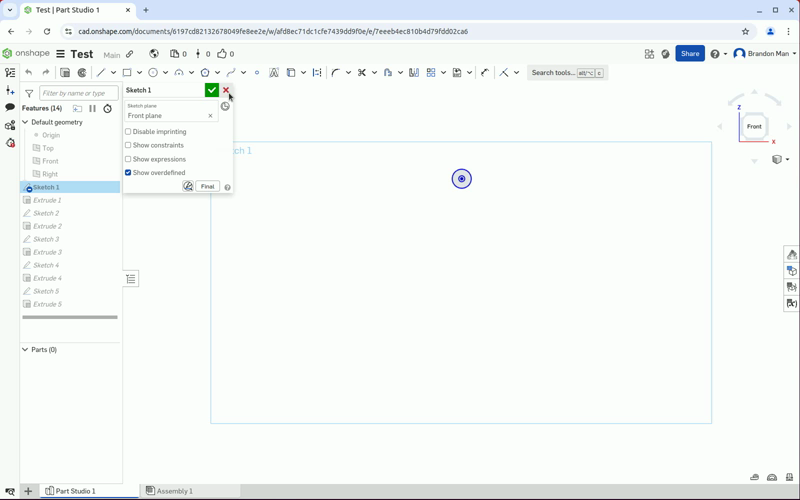
click(229, 92)
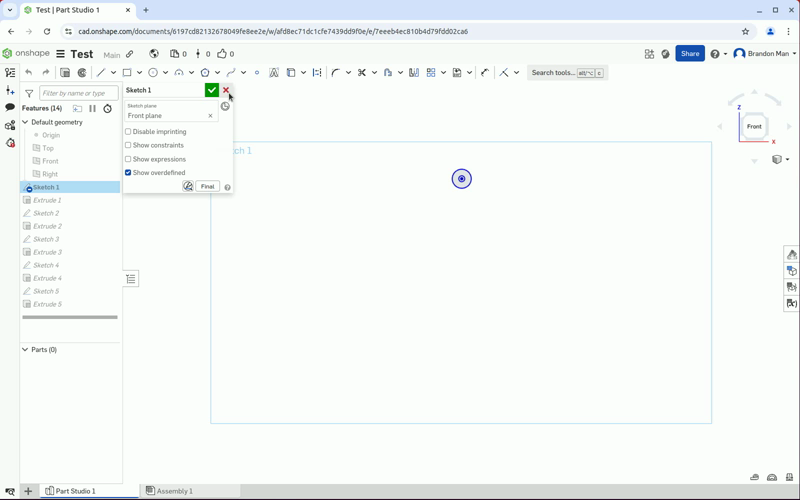
key(shift+s)
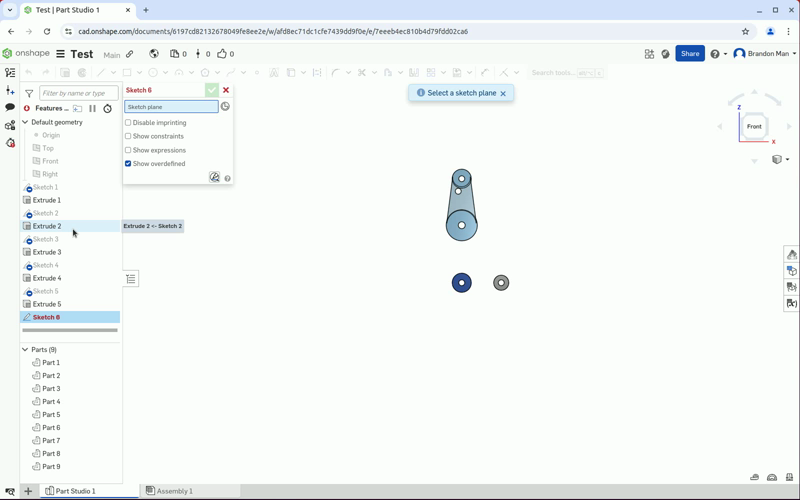
scroll(3)
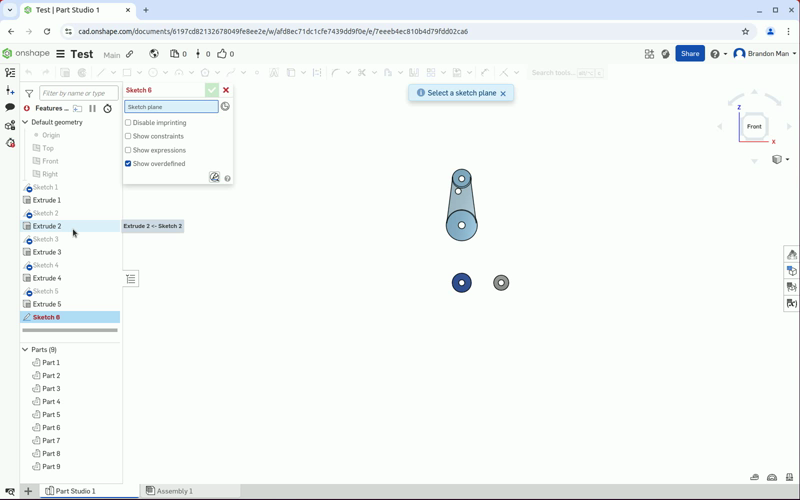
mouse_move(73, 163)
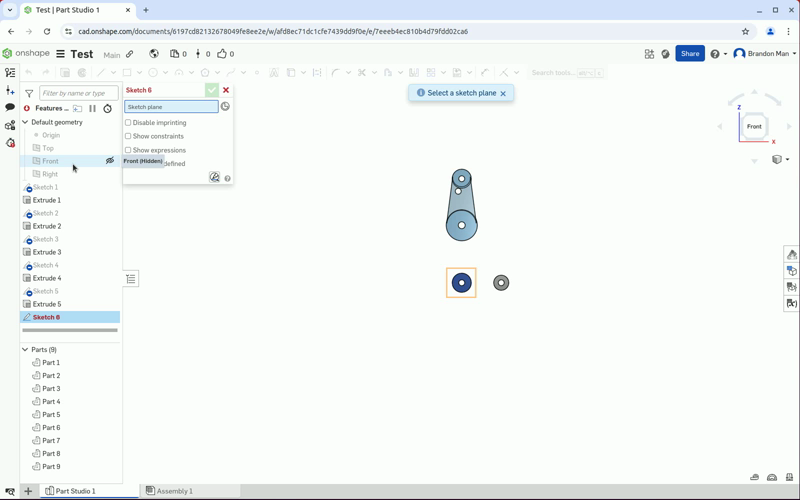
click(73, 163)
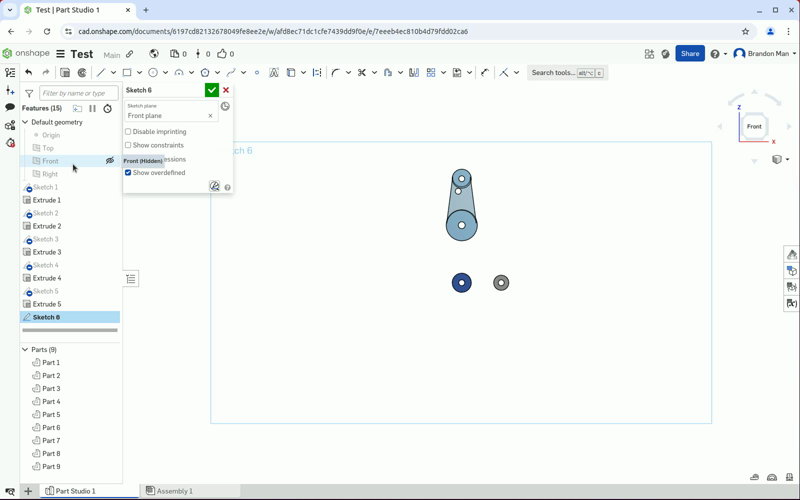
mouse_move(73, 352)
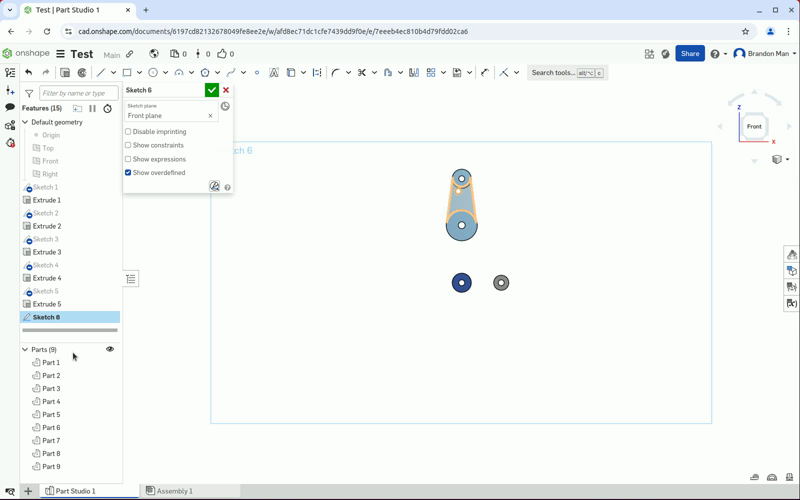
key(y)
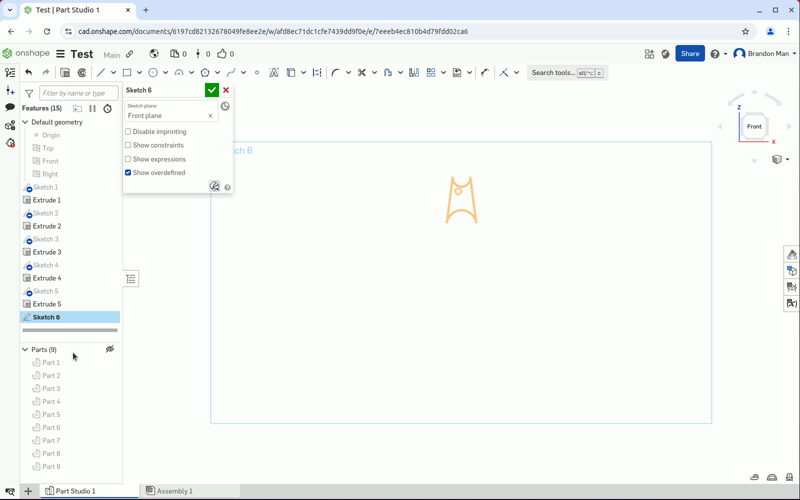
key(l)
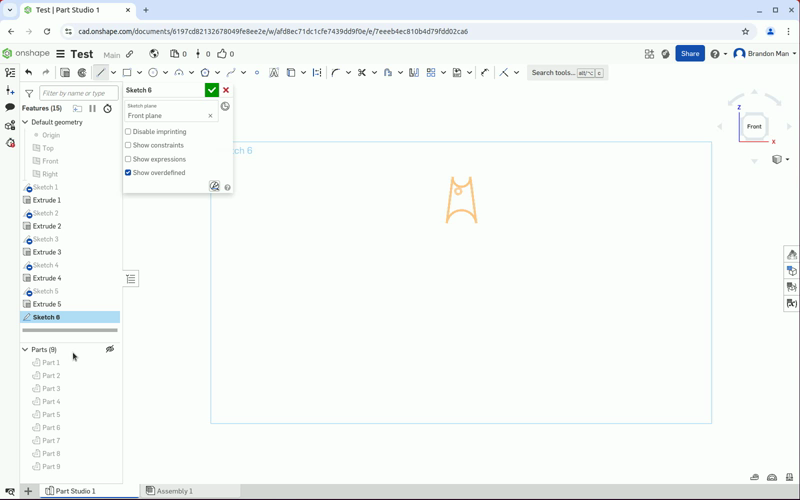
key_down(shift)
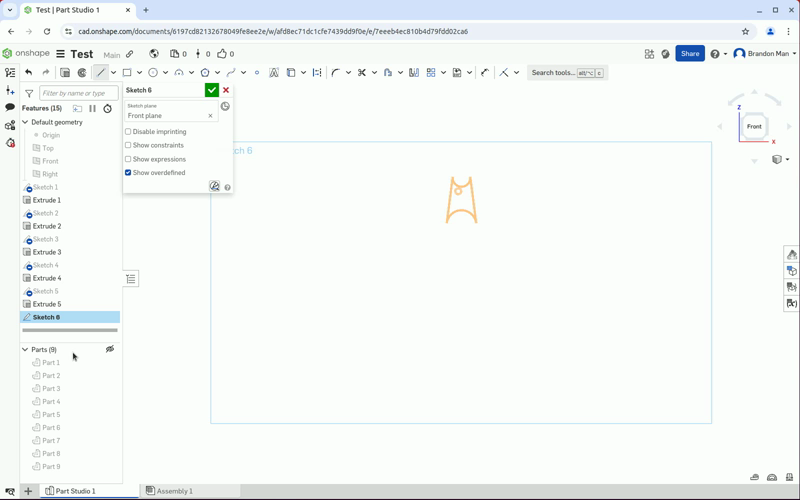
mouse_move(446, 226)
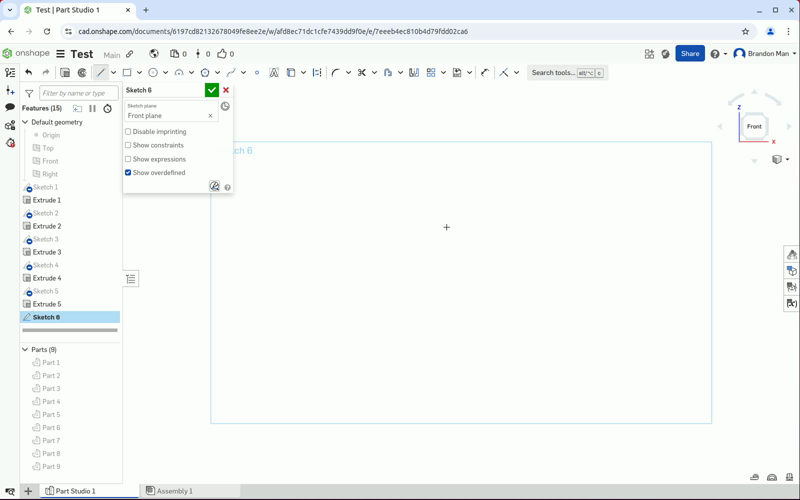
click(446, 226)
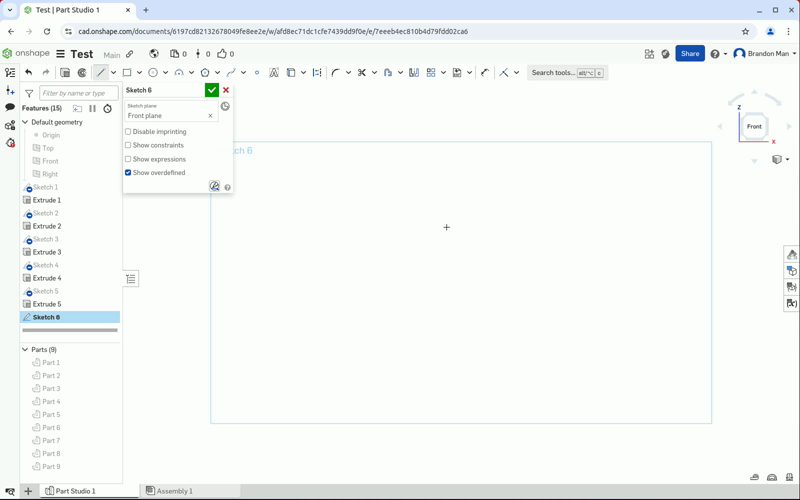
key_up(shift)
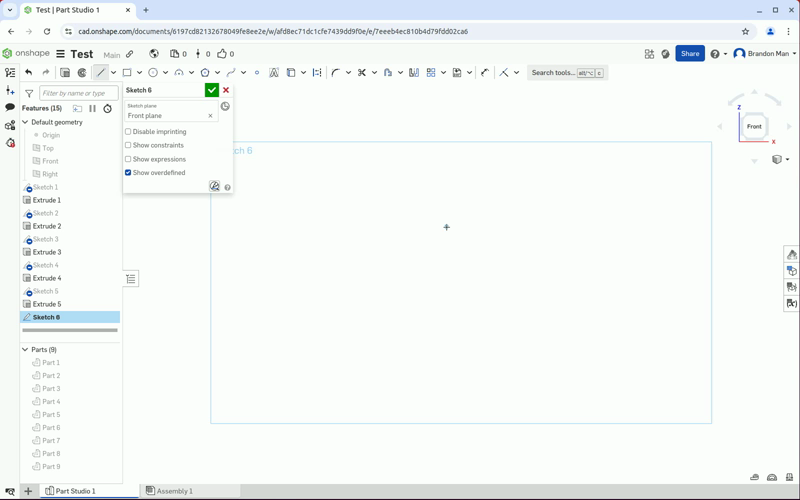
key_down(shift)
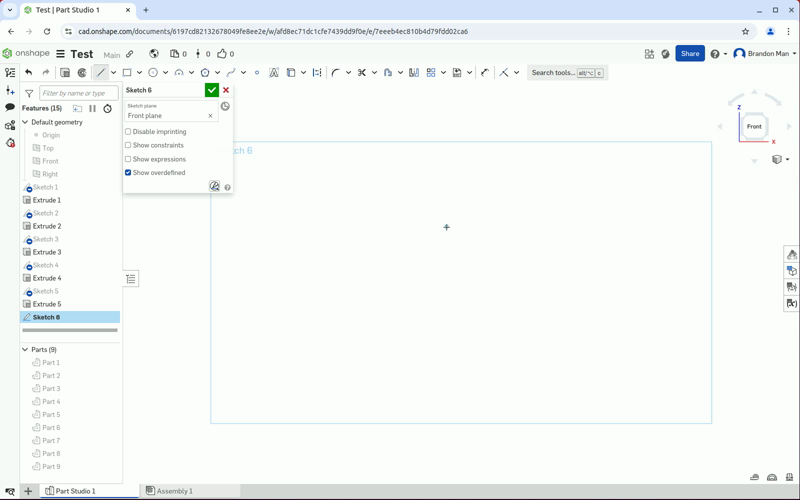
mouse_move(476, 226)
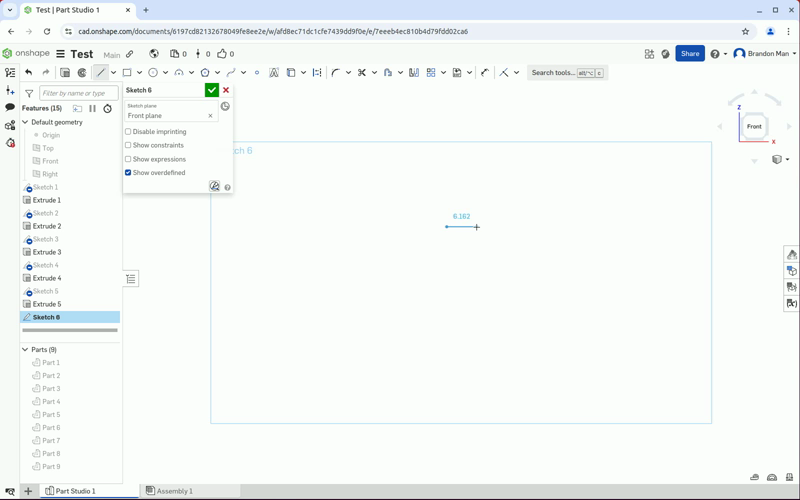
mouse_move(452, 284)
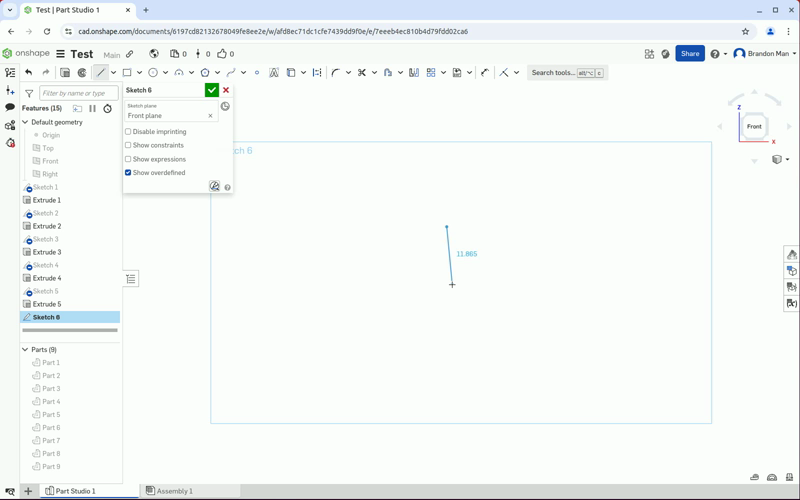
click(452, 284)
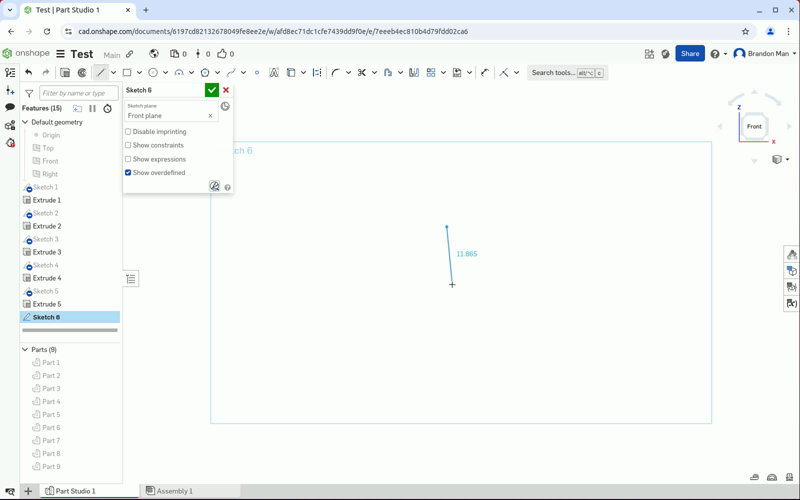
key_up(shift)
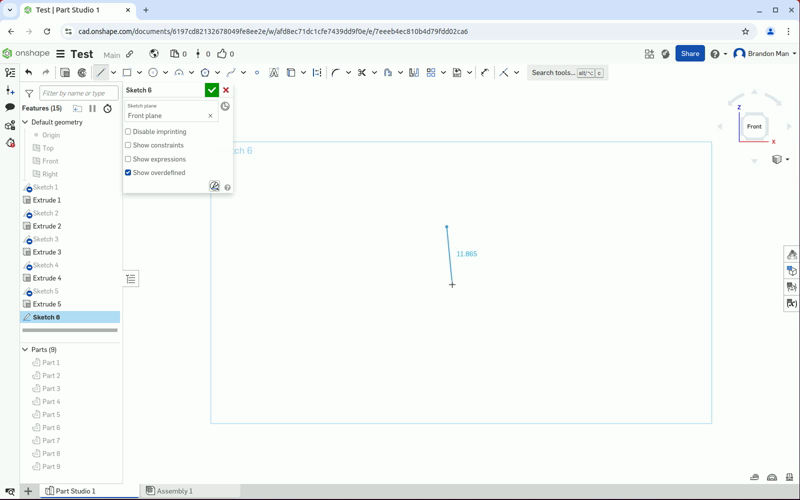
key(esc)
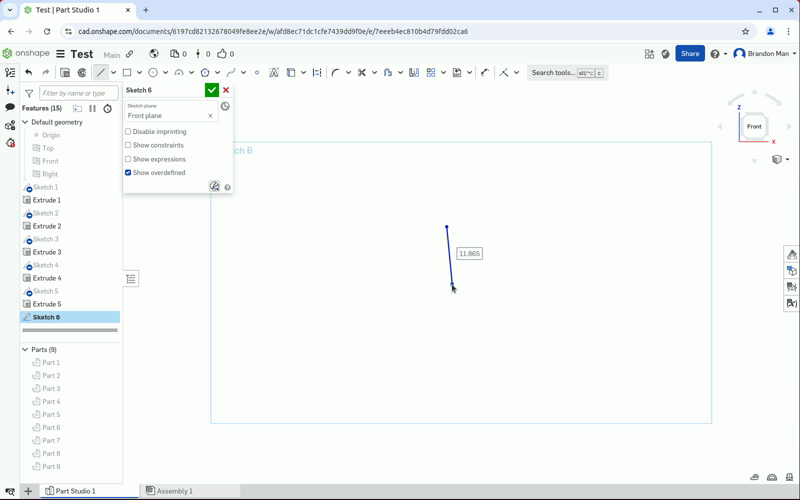
key(a)
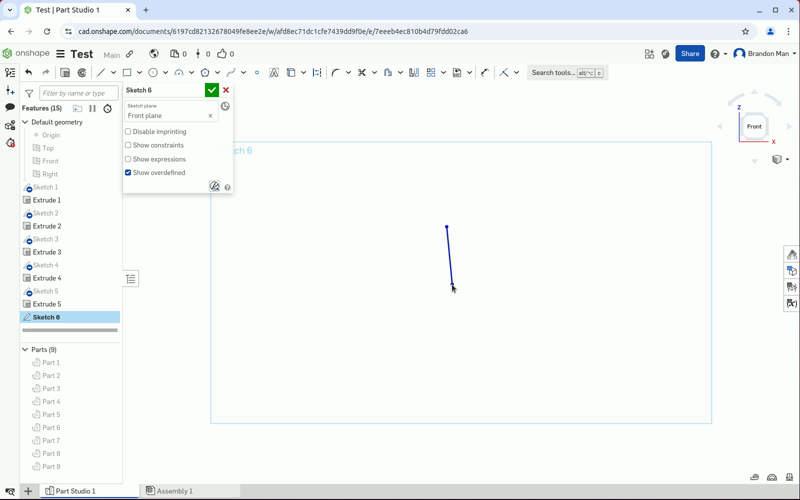
mouse_move(452, 284)
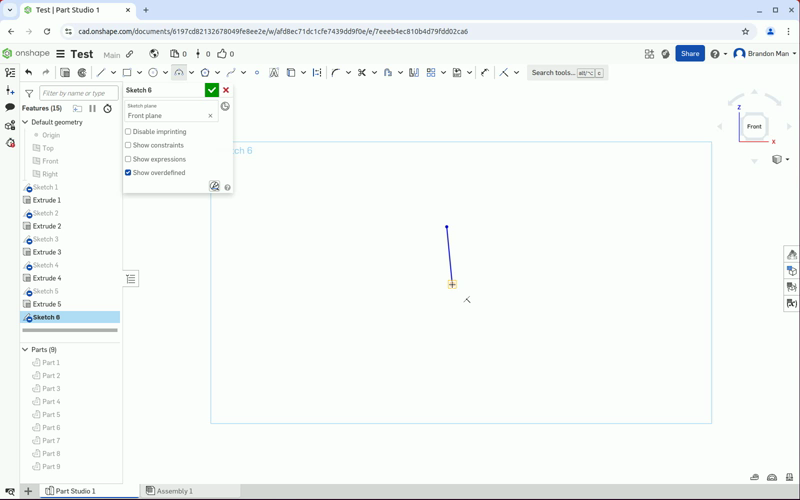
click(452, 284)
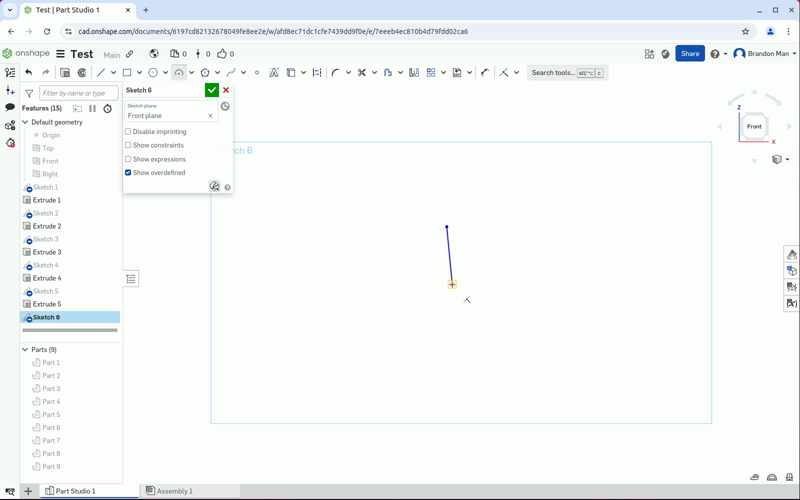
key_down(shift)
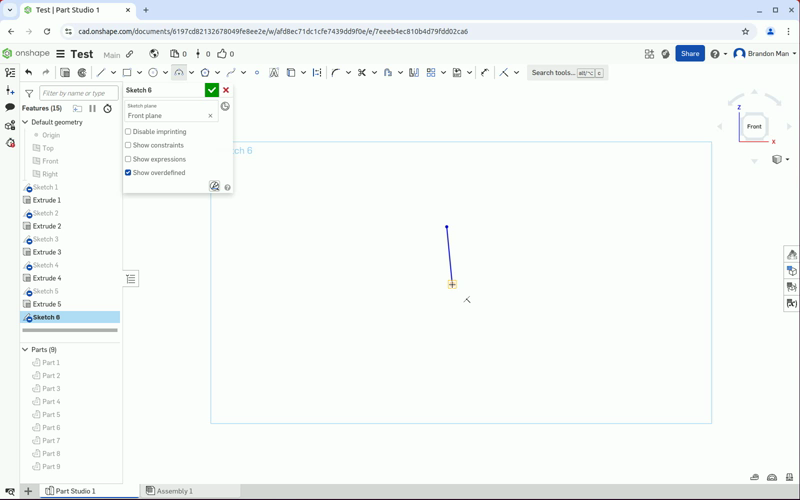
mouse_move(461, 291)
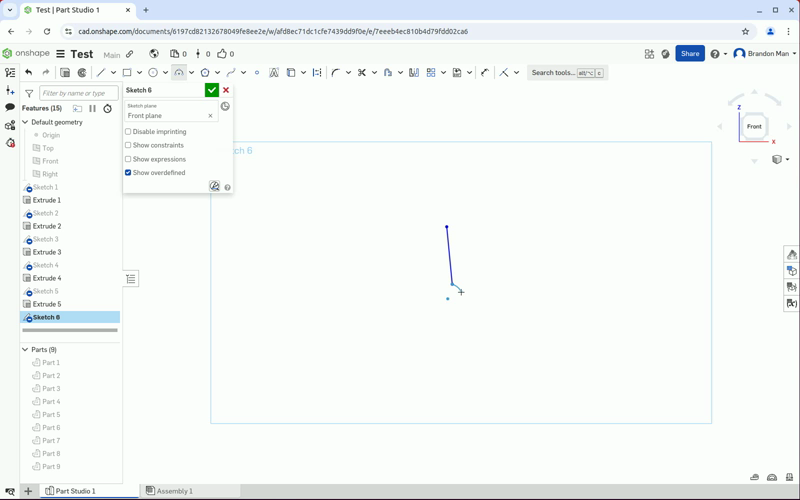
click(461, 291)
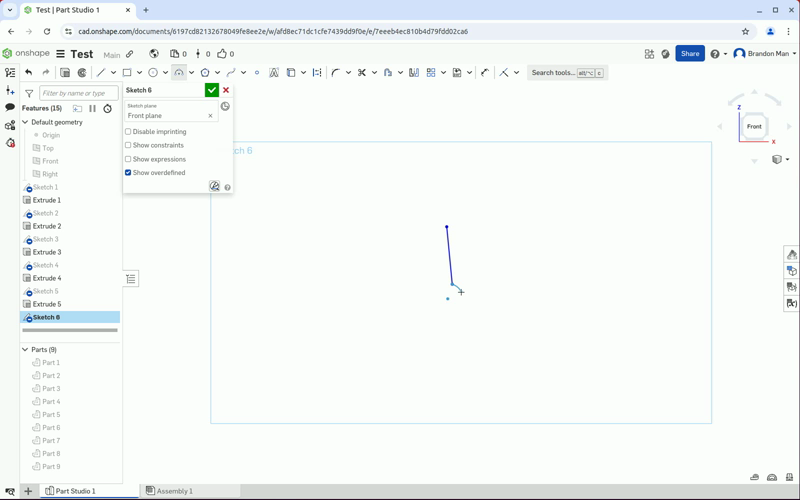
mouse_move(466, 276)
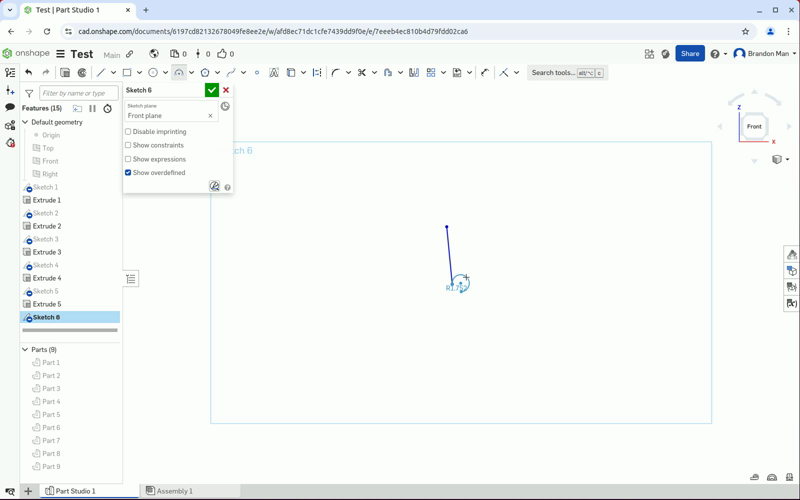
click(466, 276)
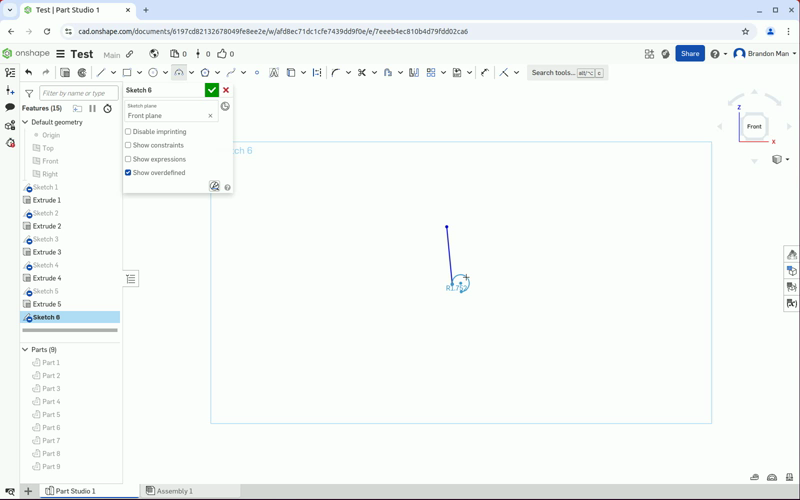
key_up(shift)
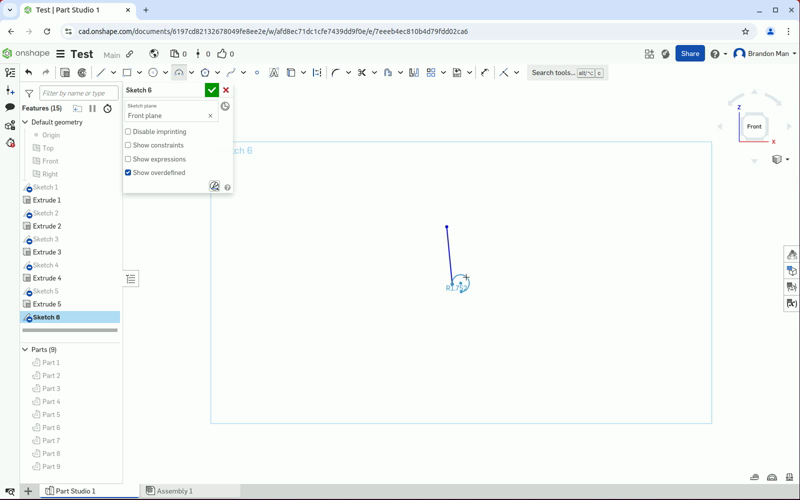
key(esc)
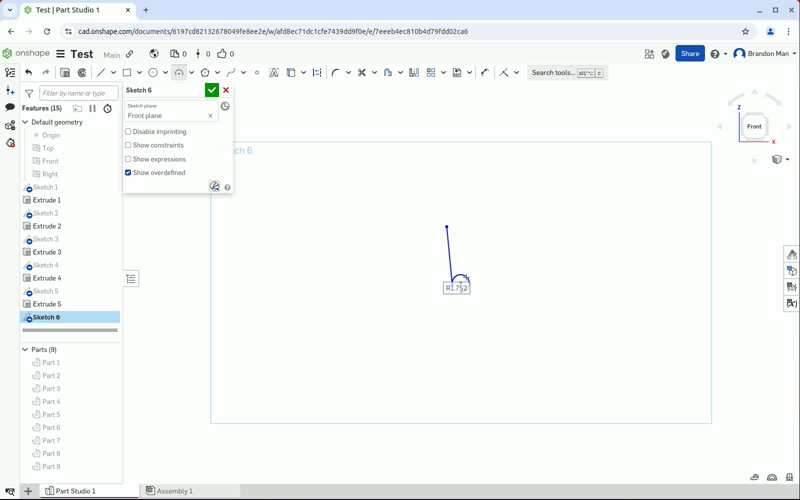
key(l)
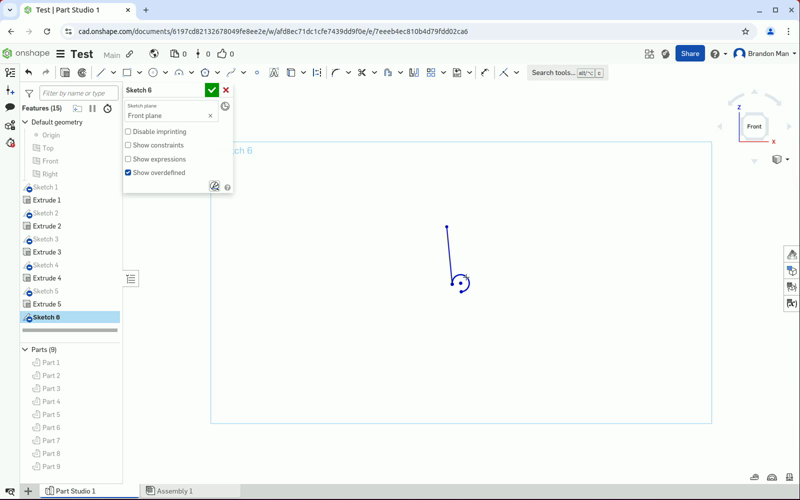
mouse_move(461, 291)
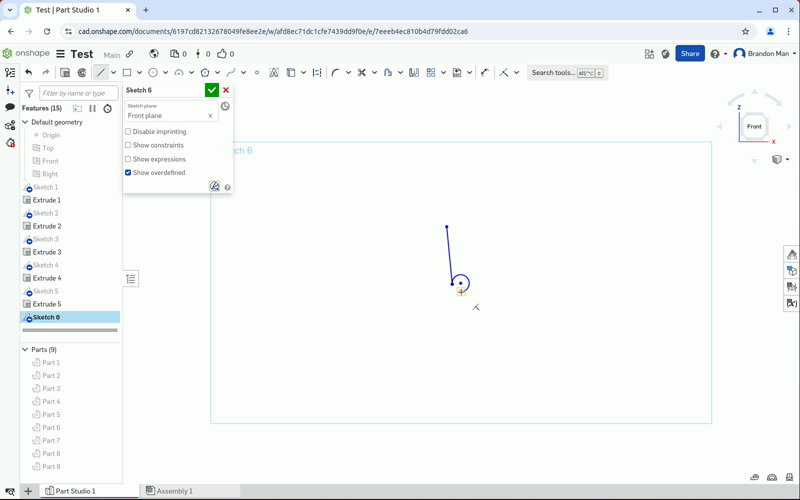
click(461, 291)
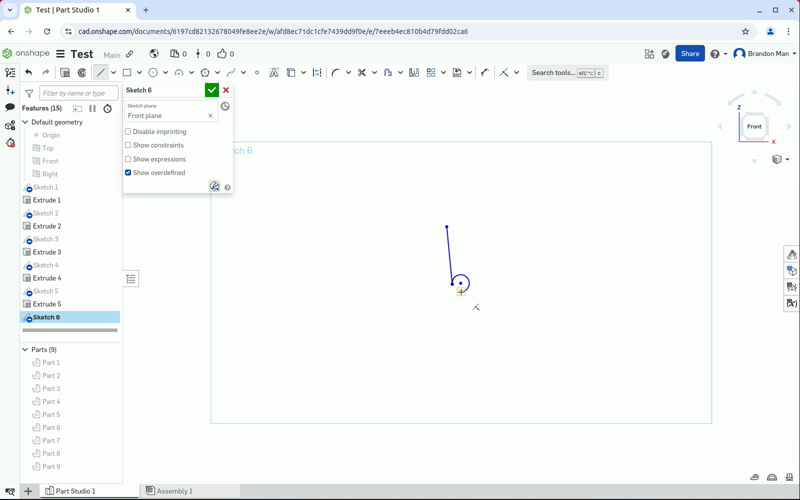
key_down(shift)
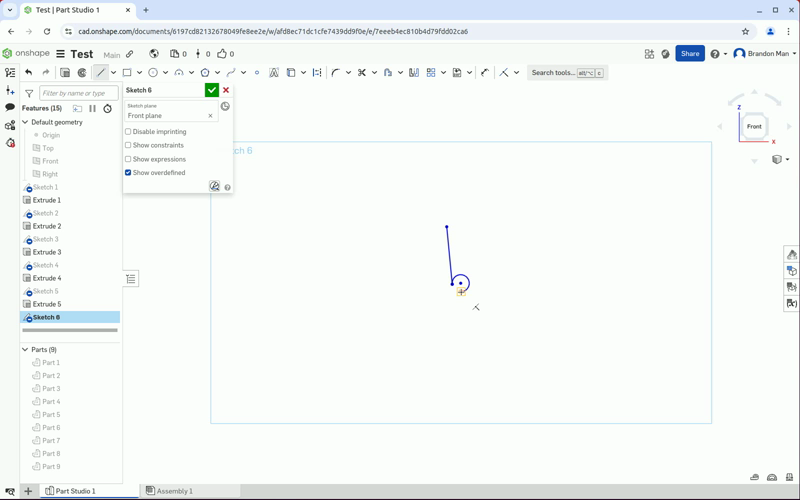
mouse_move(491, 291)
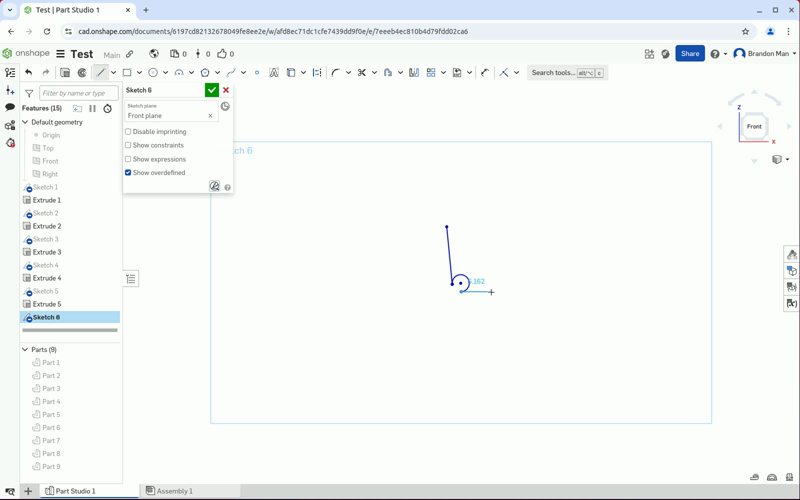
mouse_move(502, 290)
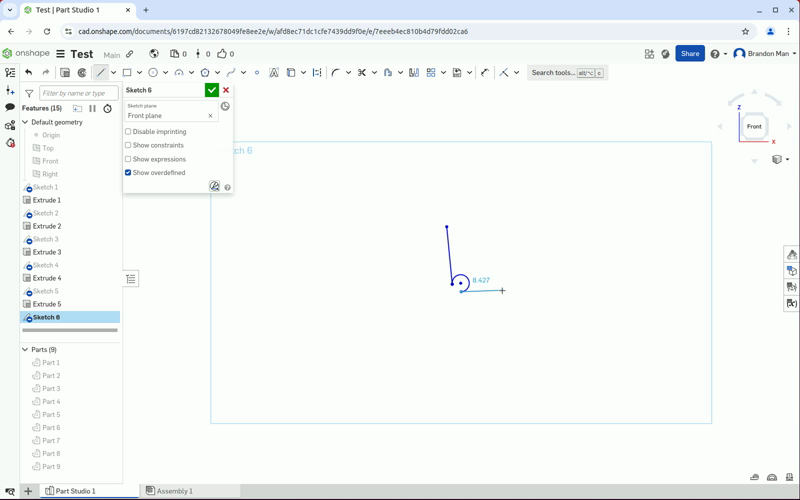
click(502, 290)
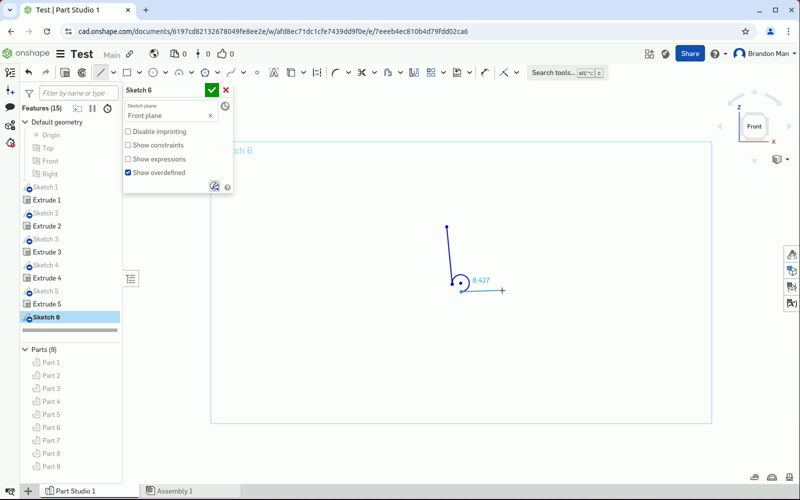
key_up(shift)
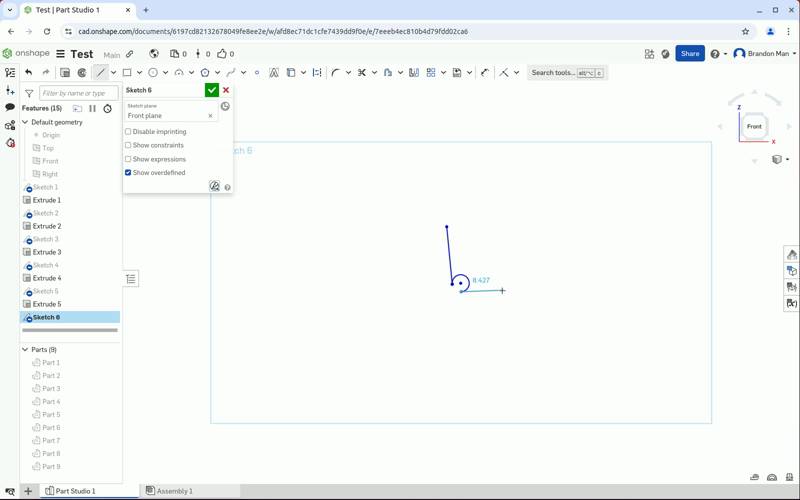
key(esc)
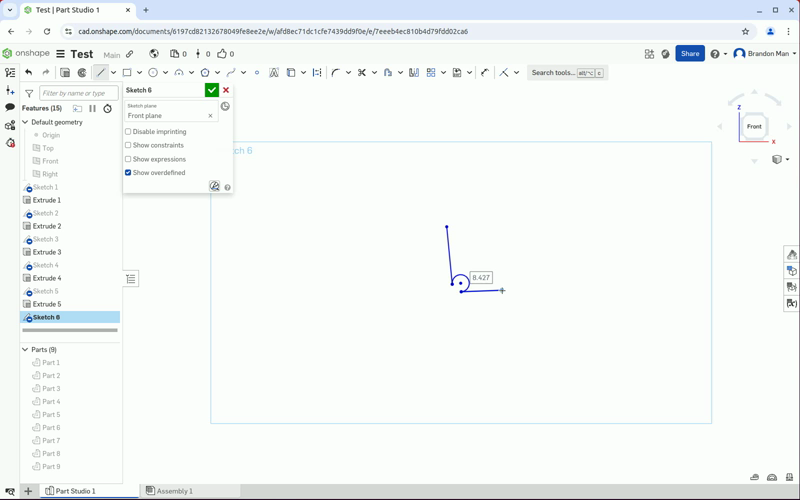
key(a)
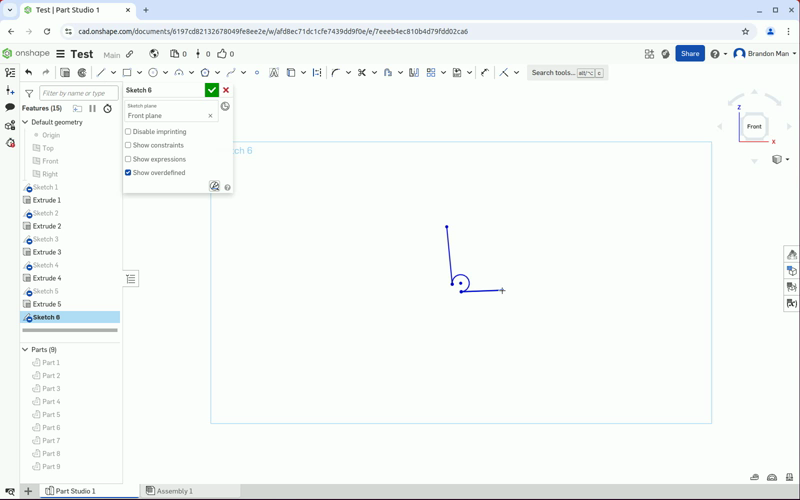
mouse_move(502, 290)
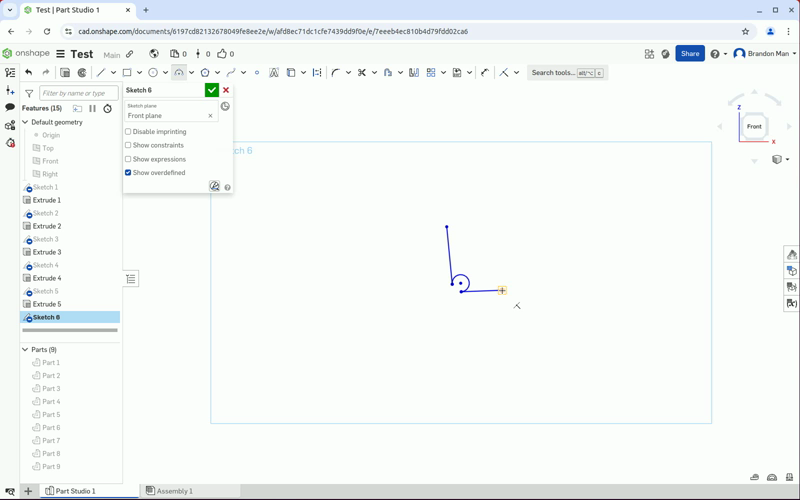
click(502, 290)
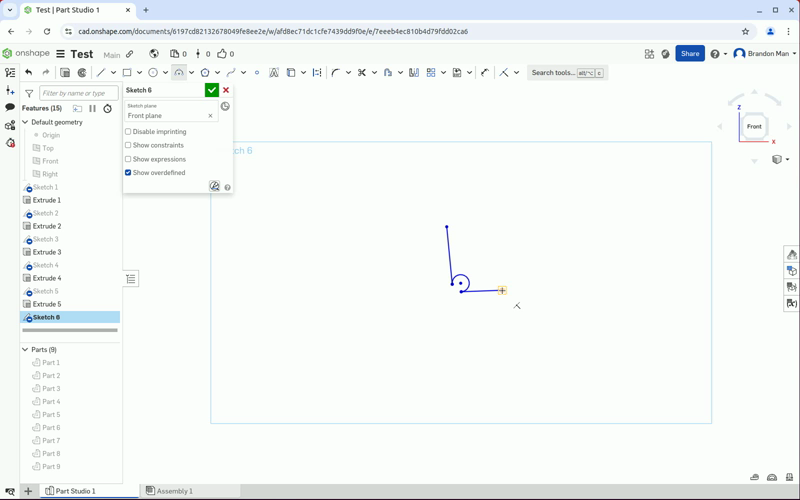
key_down(shift)
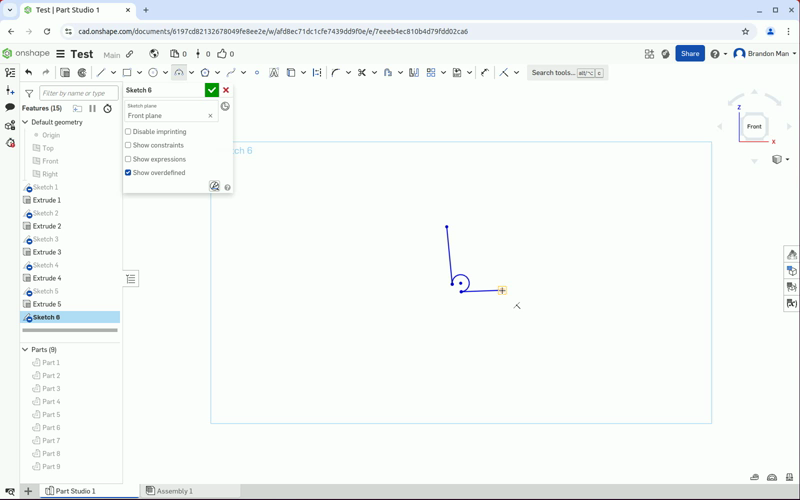
mouse_move(502, 276)
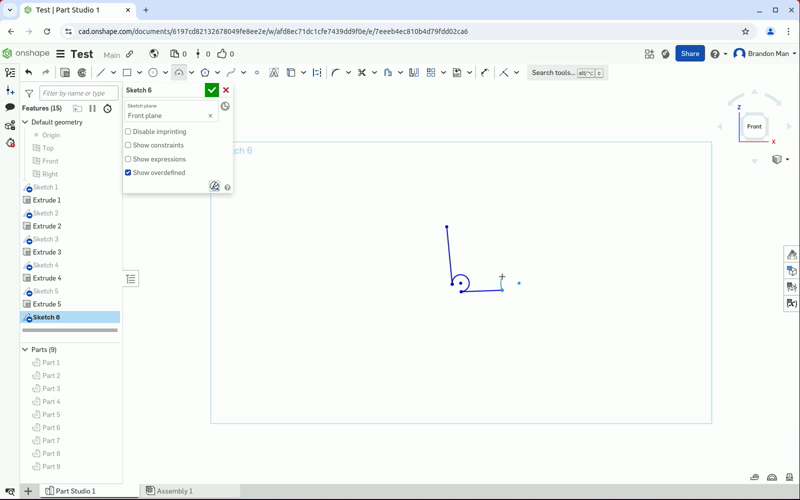
click(502, 276)
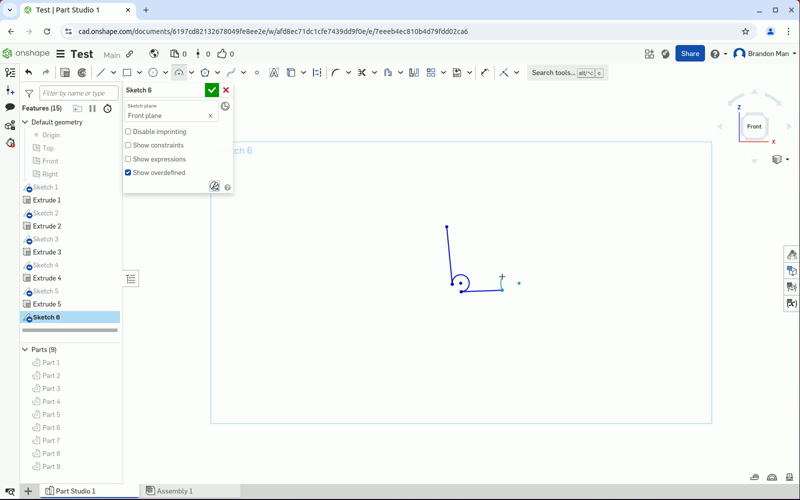
mouse_move(494, 282)
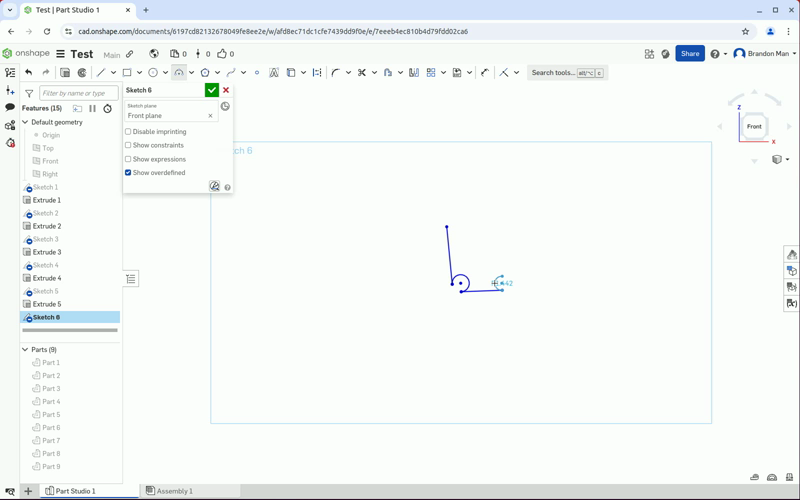
click(494, 282)
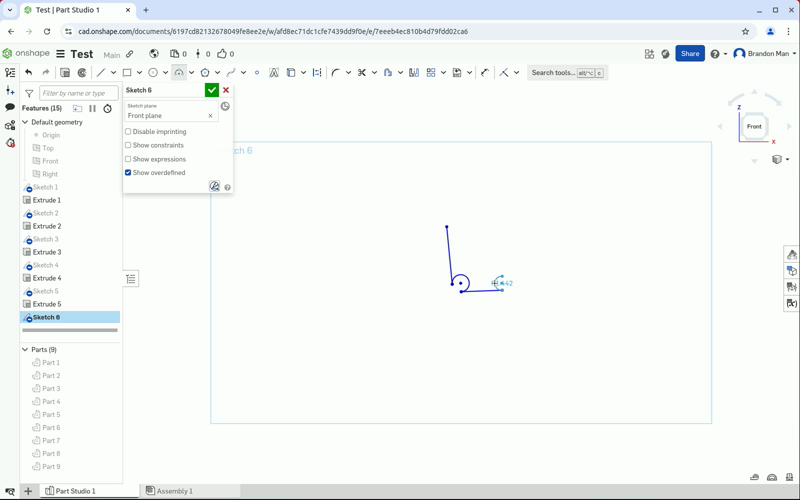
key_up(shift)
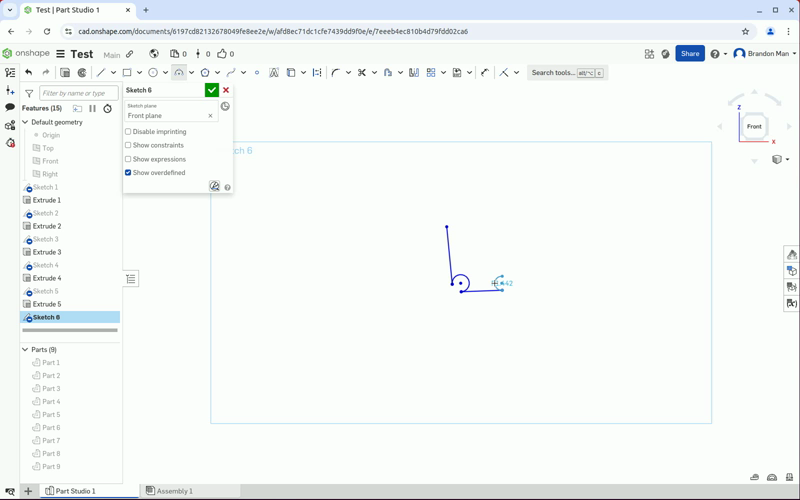
key(esc)
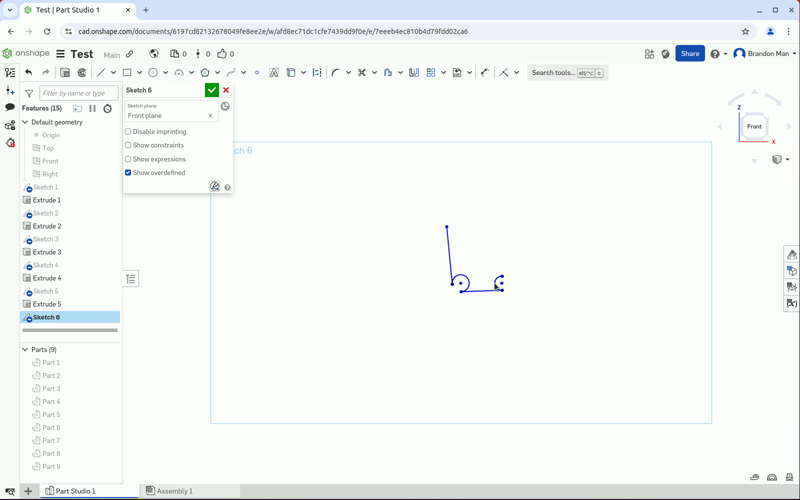
key(l)
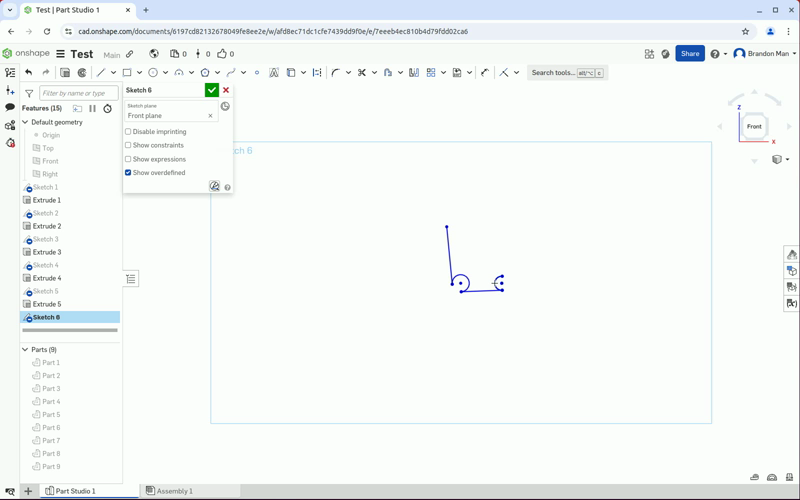
mouse_move(502, 276)
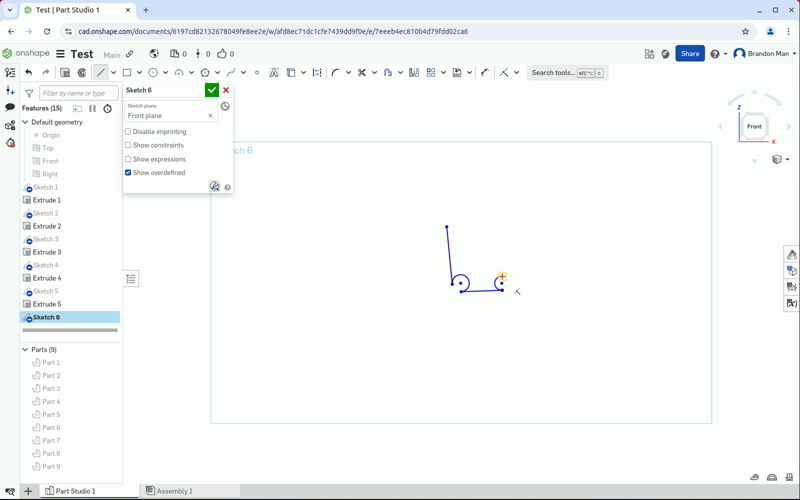
click(502, 276)
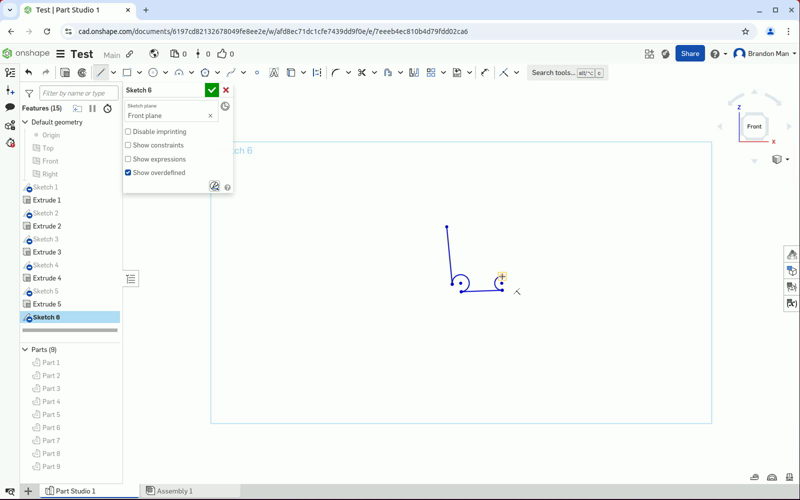
key_down(shift)
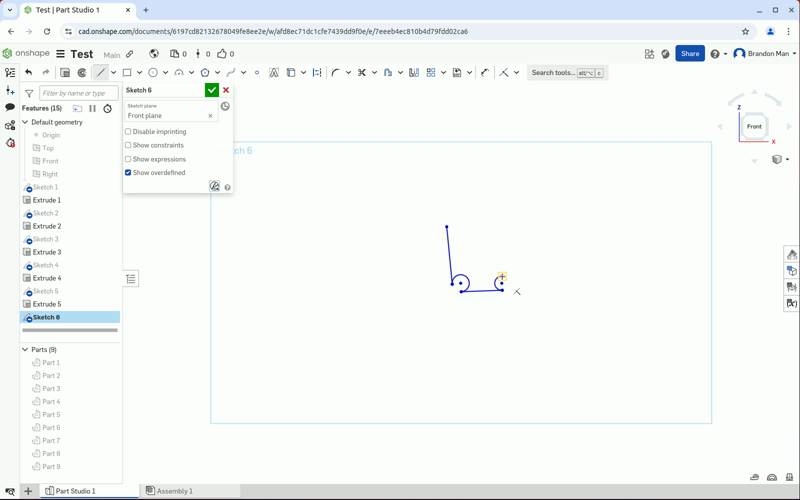
mouse_move(532, 276)
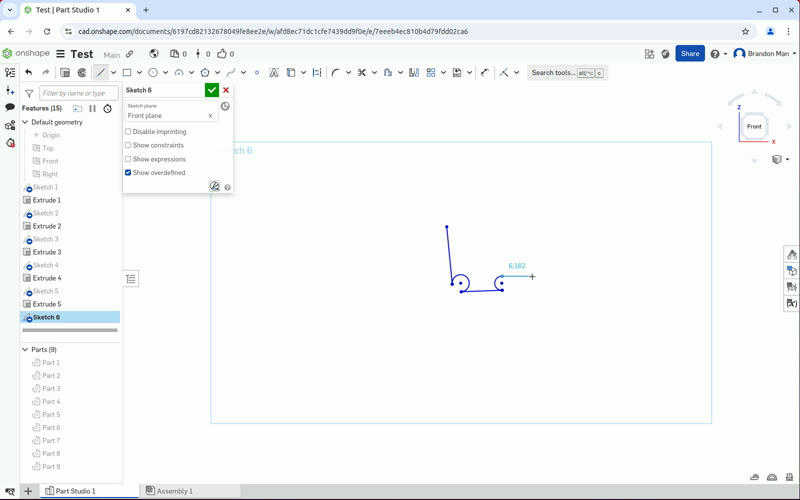
mouse_move(478, 275)
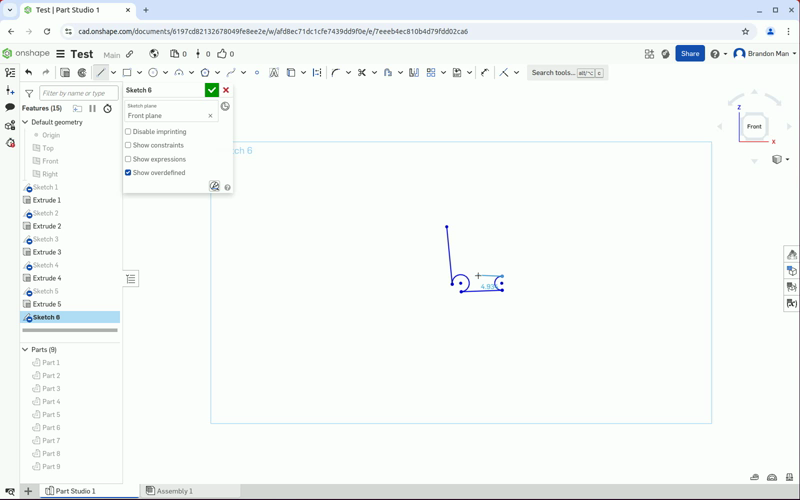
click(478, 275)
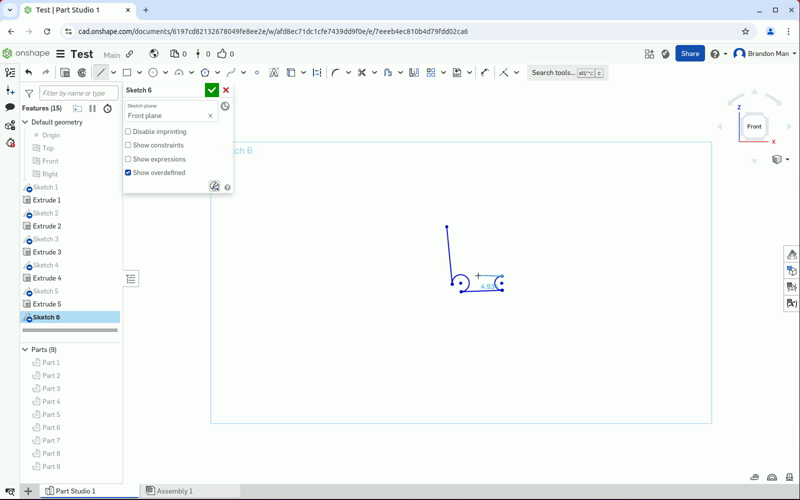
key_up(shift)
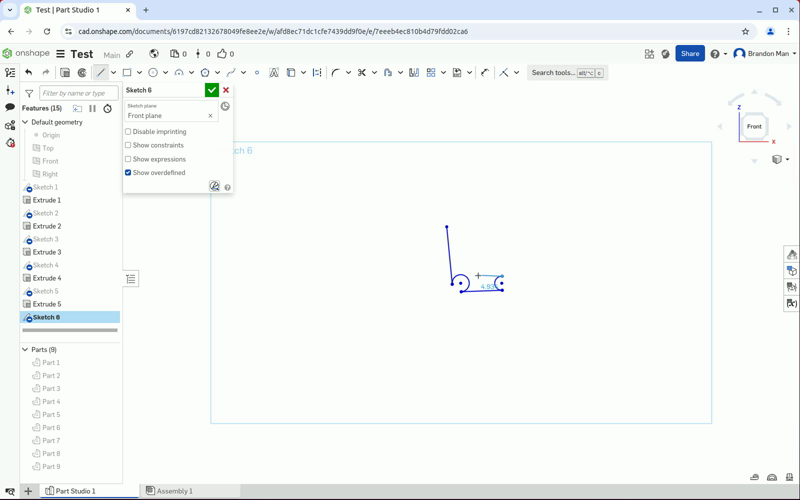
key(esc)
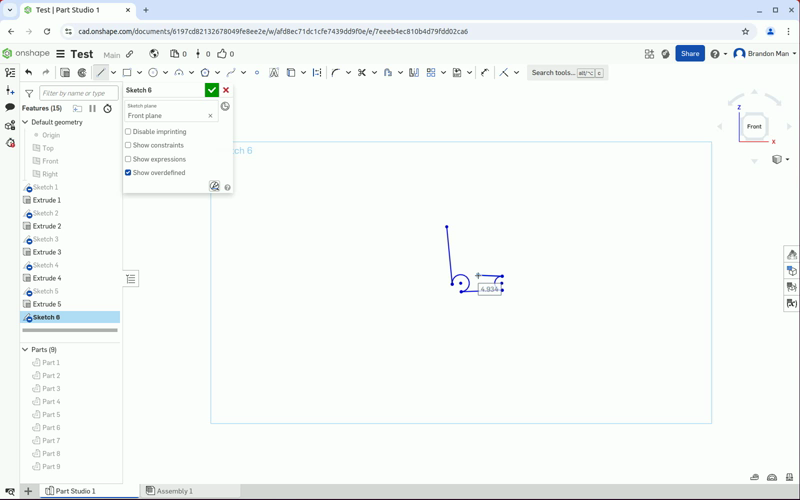
key(a)
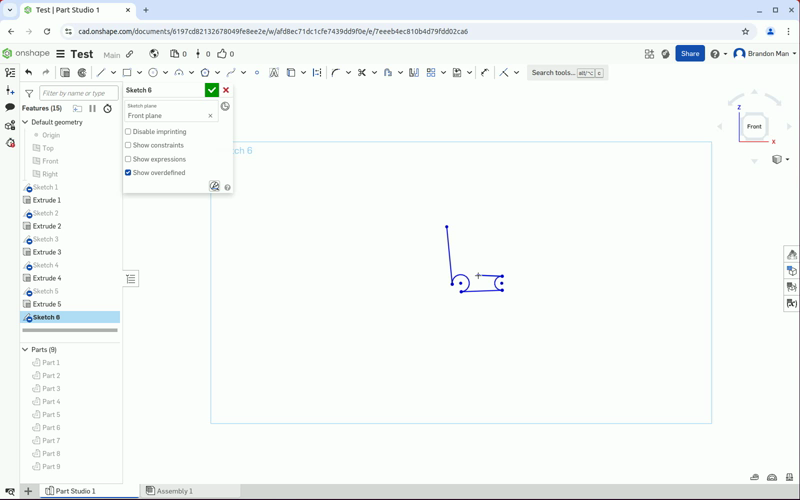
mouse_move(478, 275)
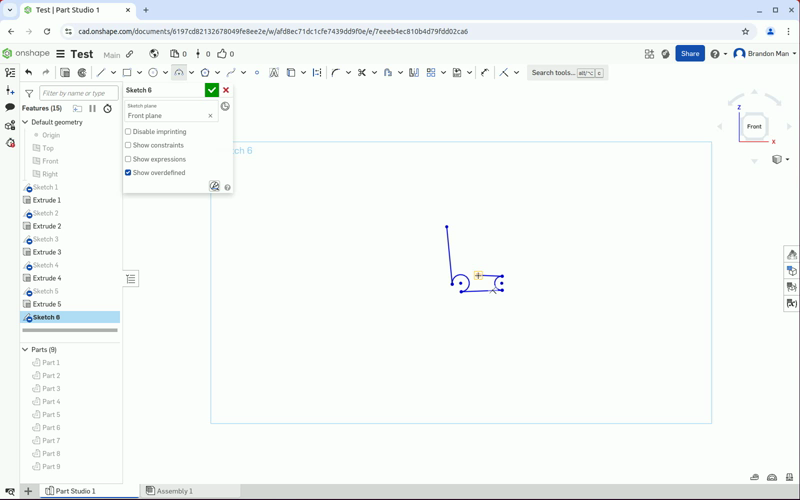
click(478, 275)
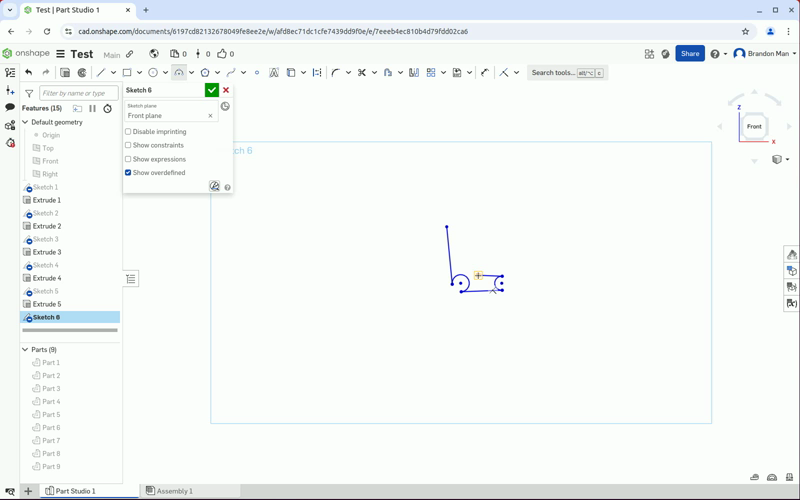
key_down(shift)
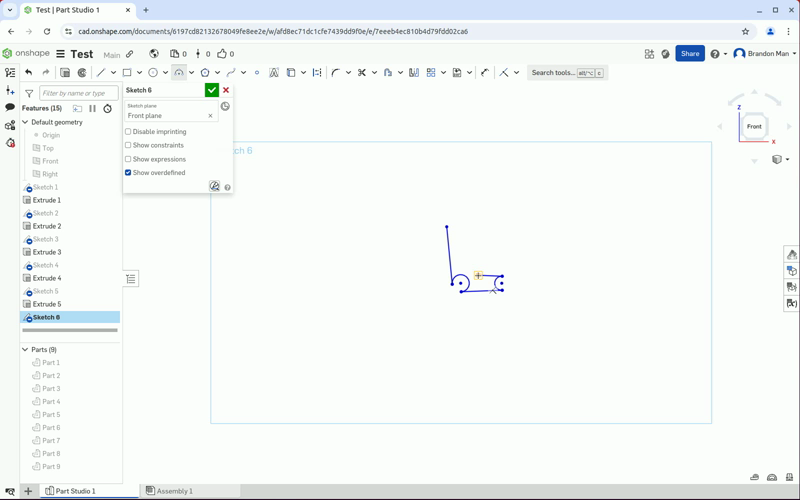
mouse_move(471, 267)
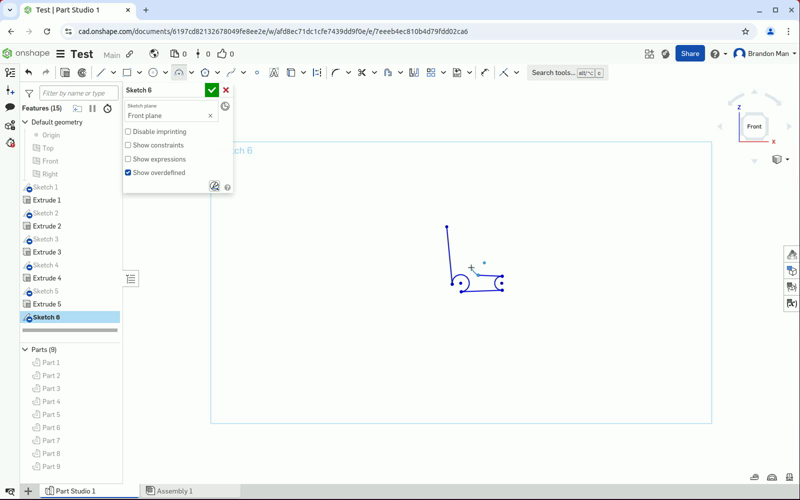
click(471, 267)
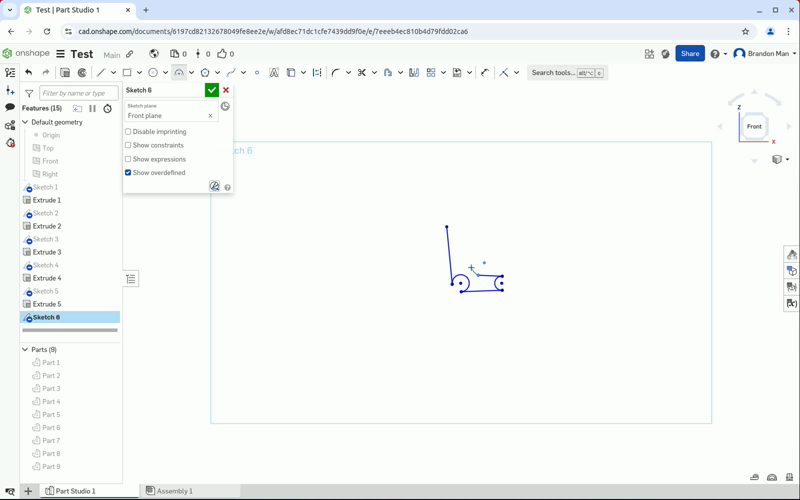
mouse_move(472, 272)
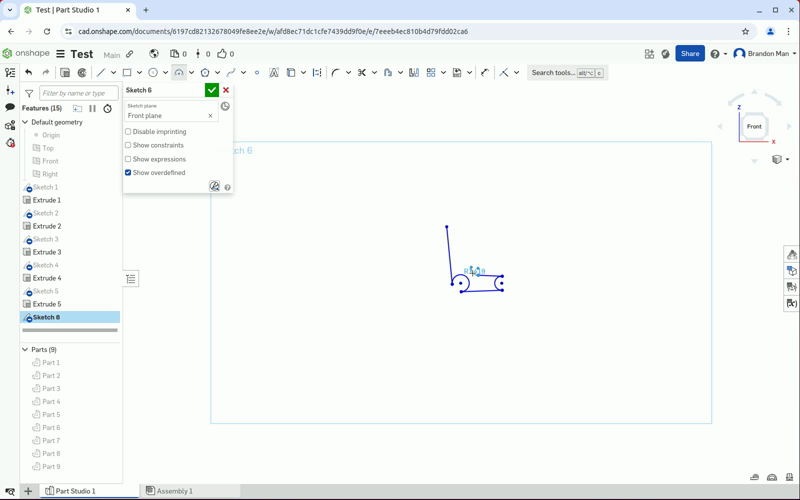
click(472, 272)
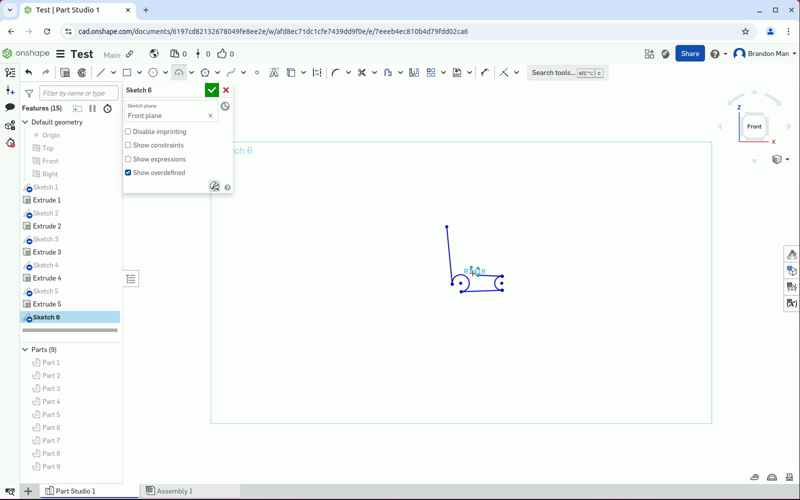
key_up(shift)
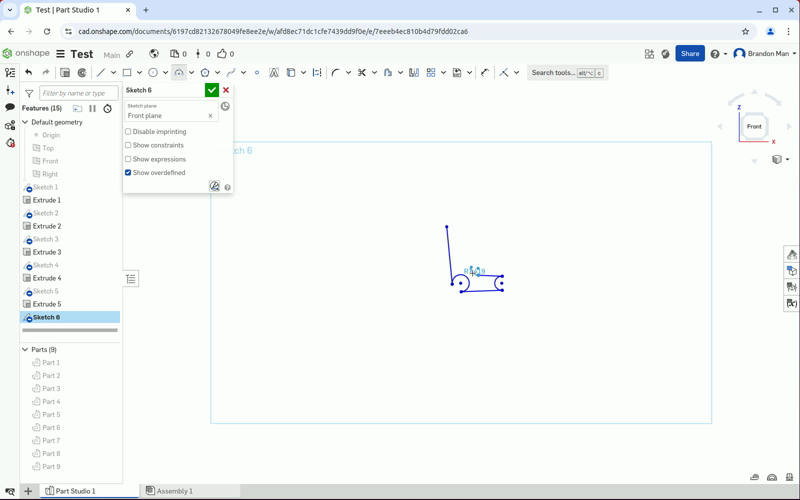
key(esc)
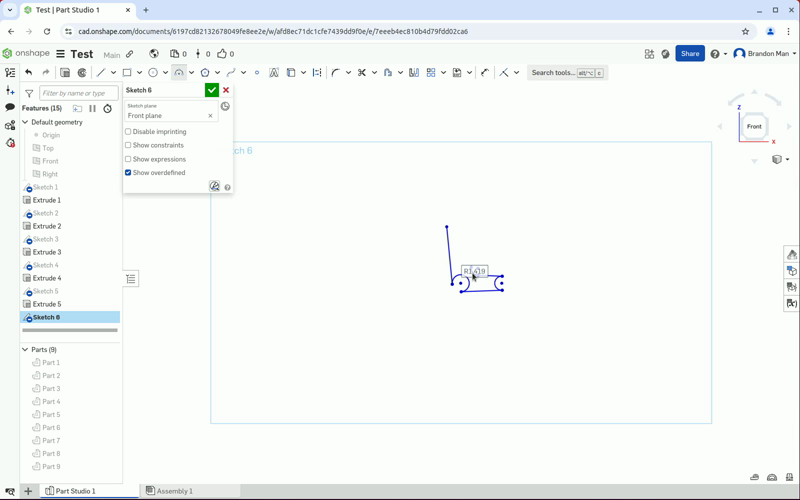
key(l)
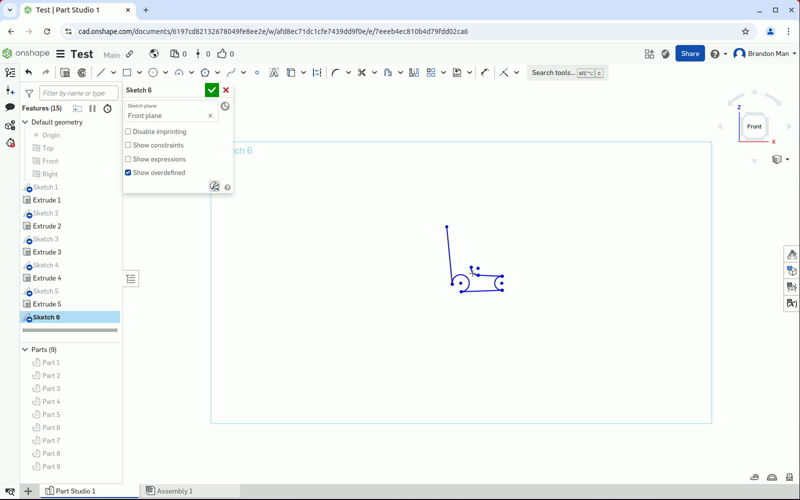
mouse_move(471, 267)
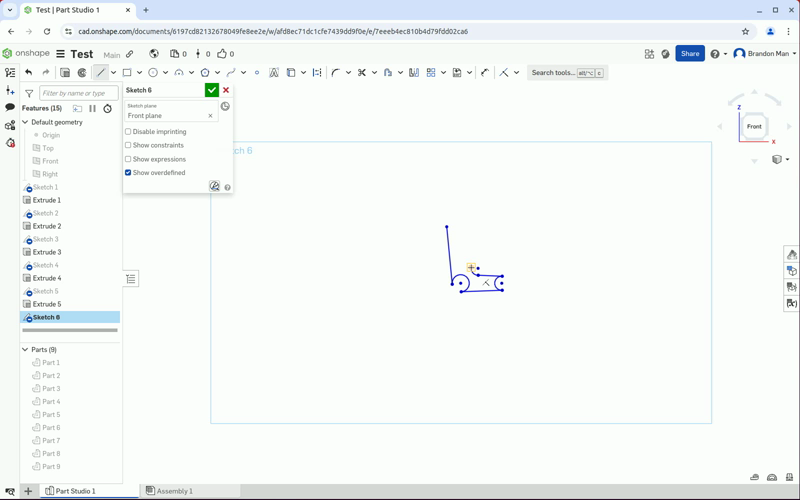
click(471, 267)
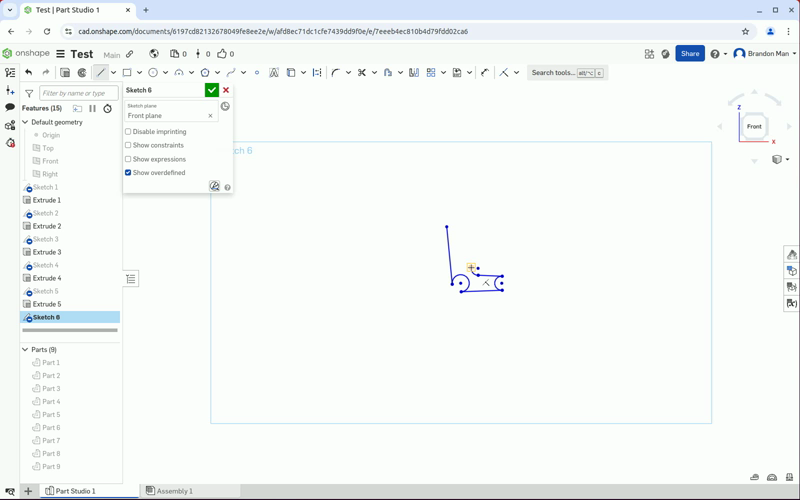
key_down(shift)
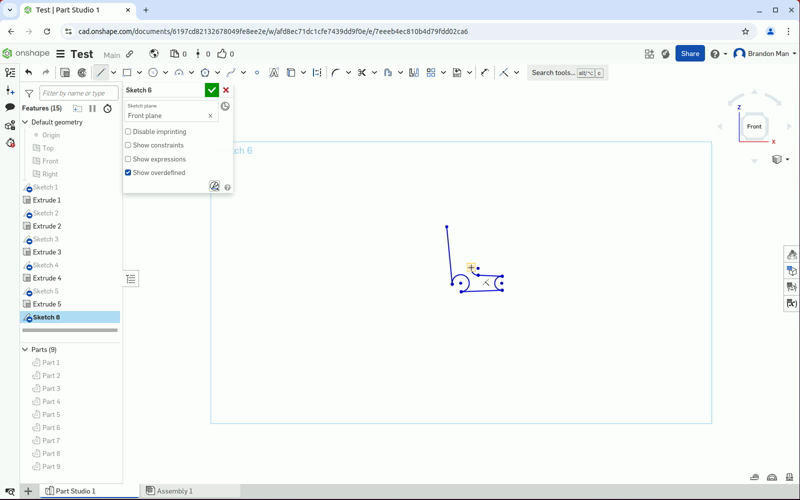
mouse_move(501, 267)
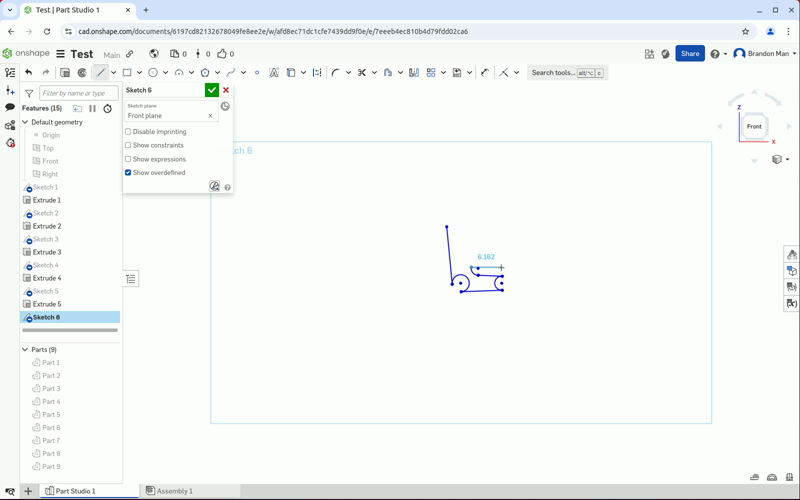
mouse_move(475, 226)
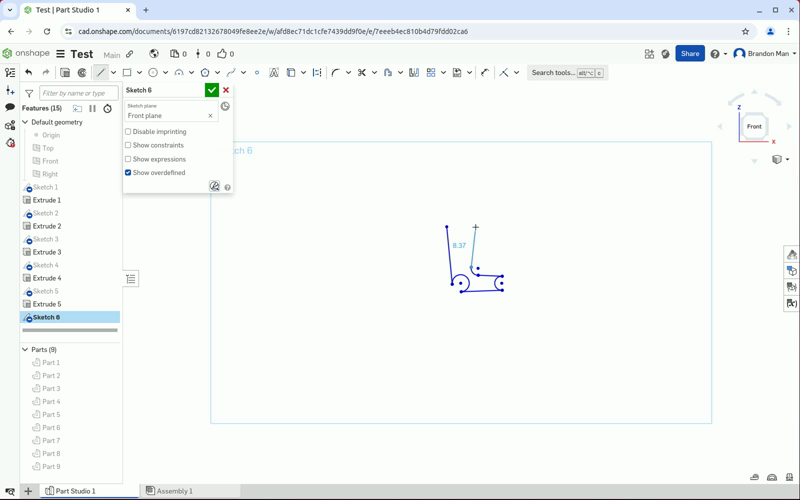
click(475, 226)
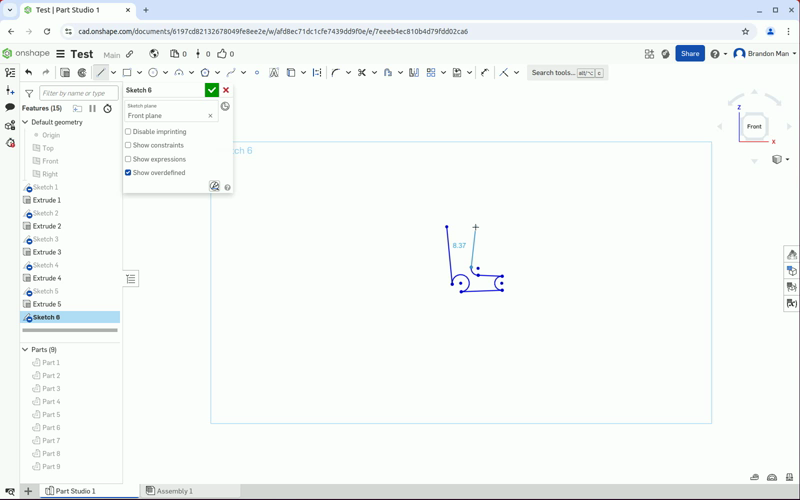
key_up(shift)
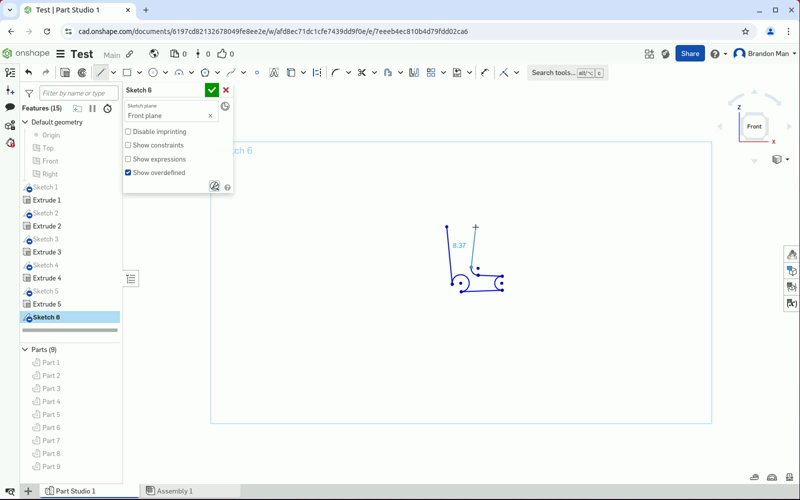
key(esc)
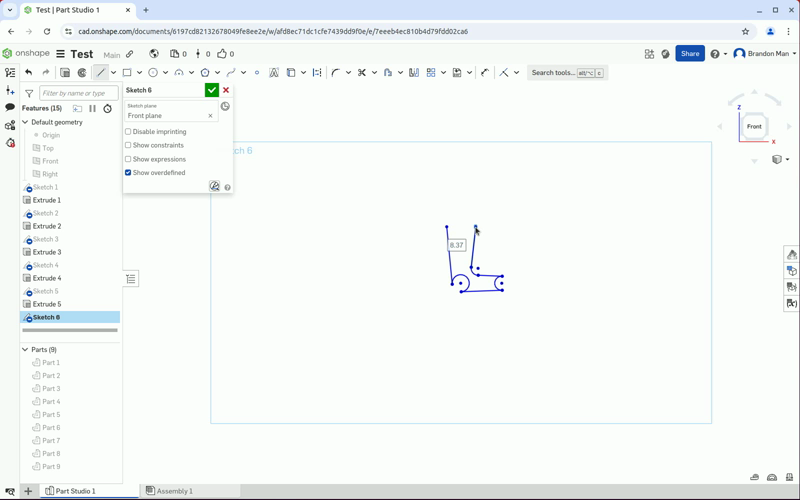
key(a)
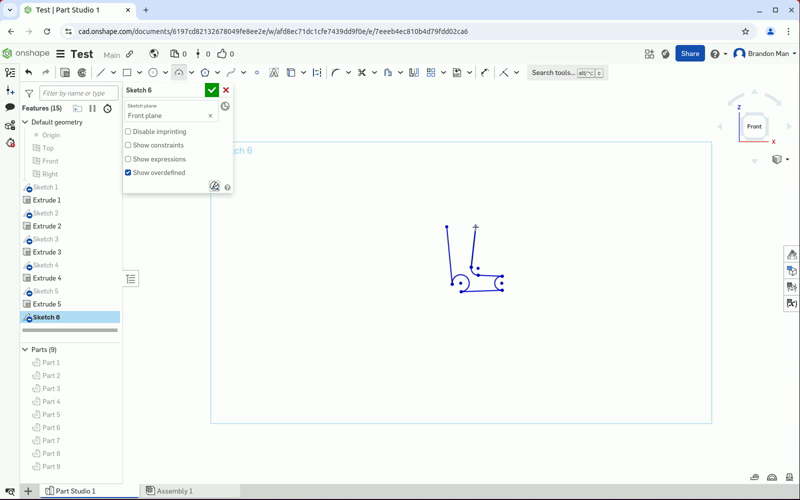
mouse_move(475, 226)
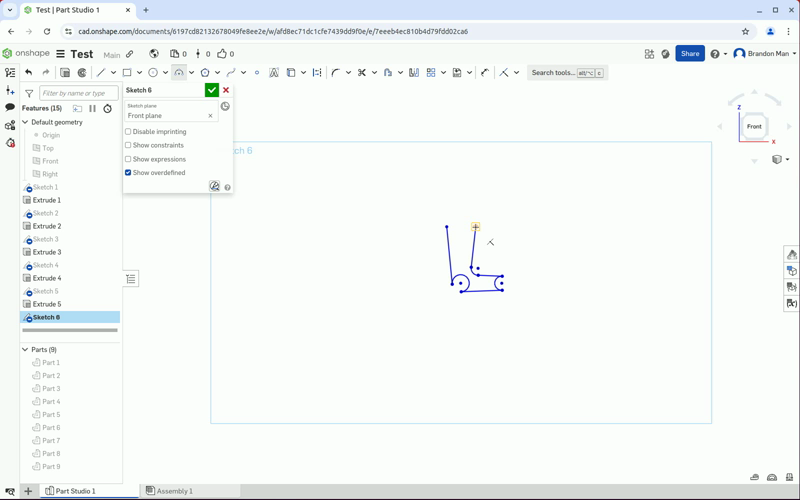
click(475, 226)
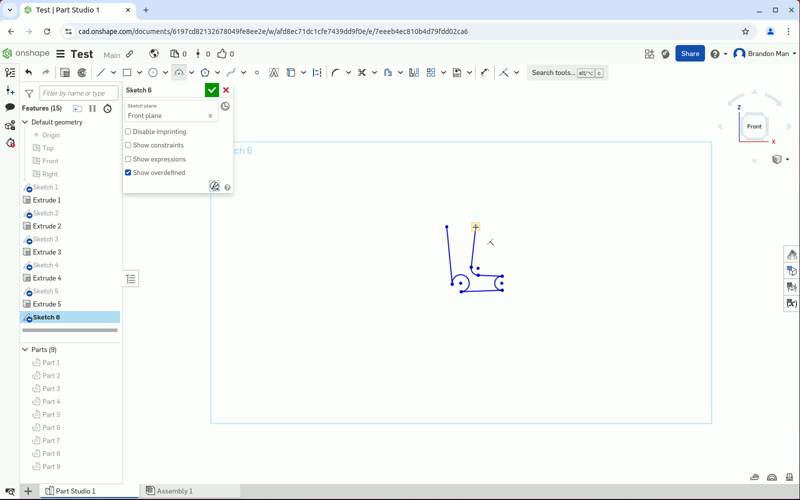
mouse_move(446, 226)
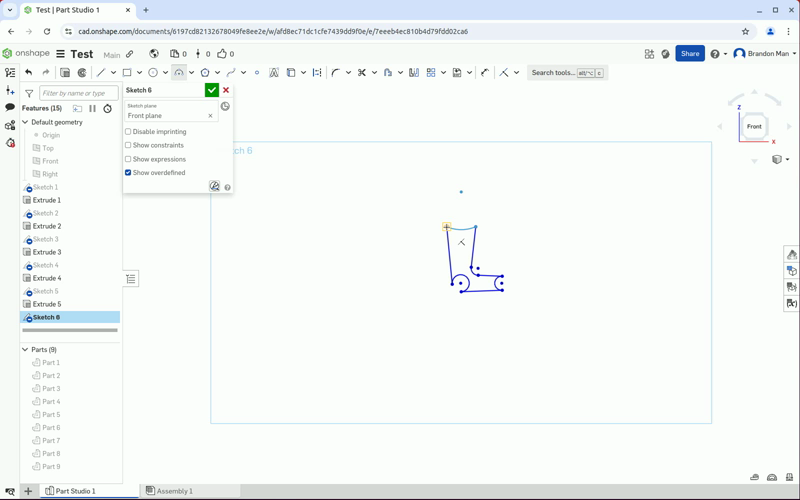
click(446, 226)
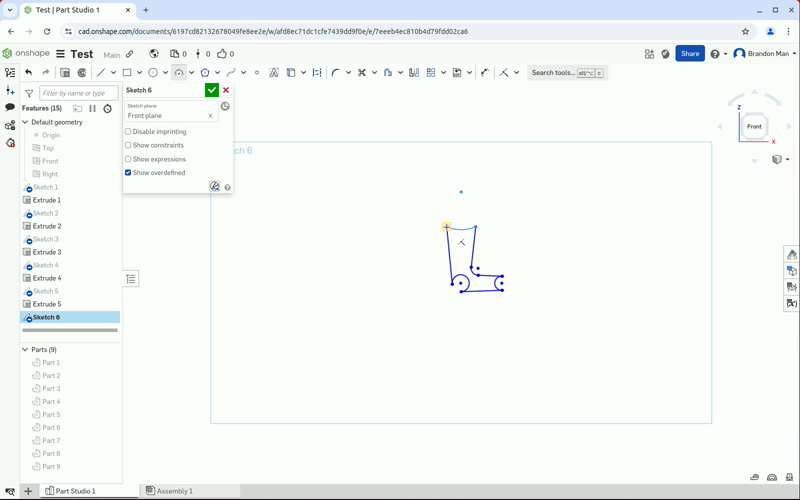
key_down(shift)
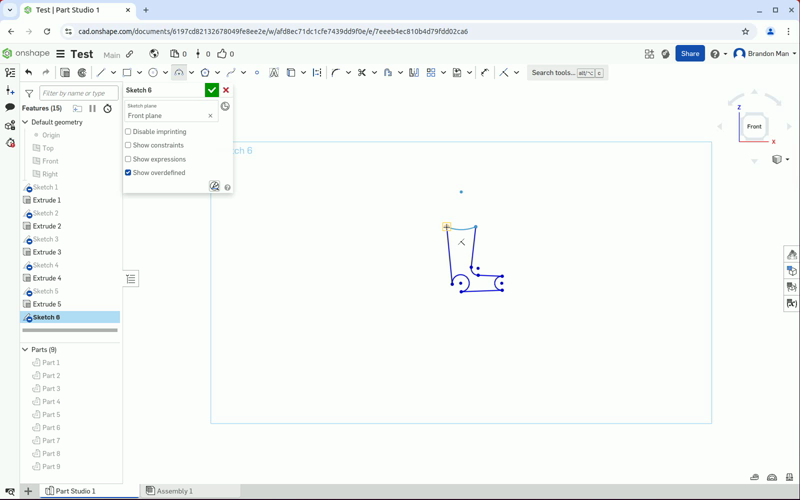
mouse_move(461, 239)
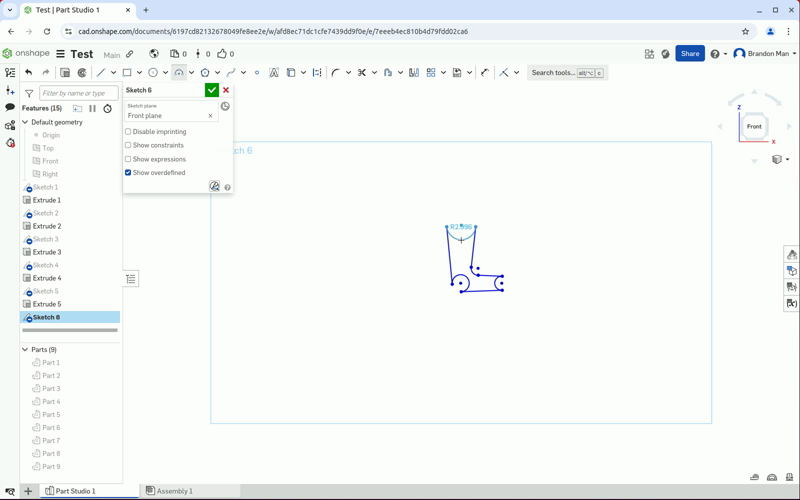
click(461, 239)
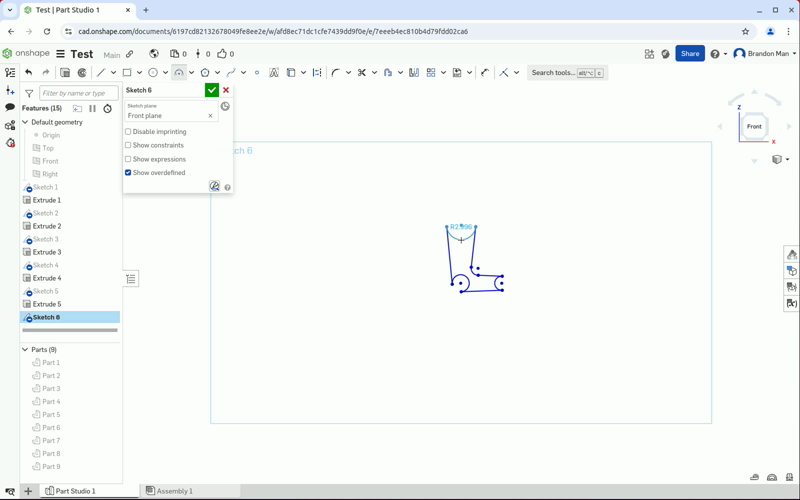
key_up(shift)
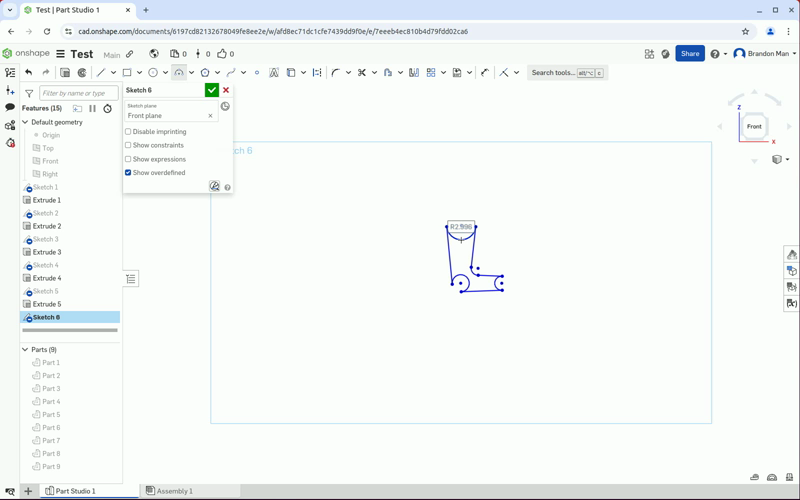
key(esc)
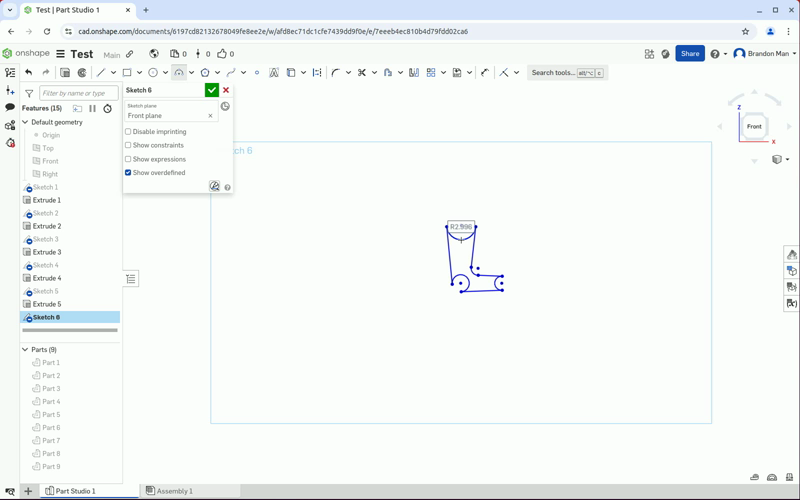
mouse_move(468, 257)
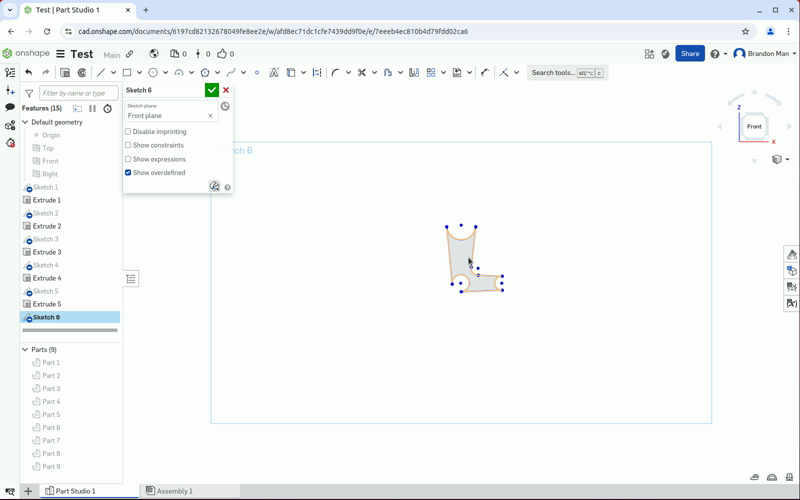
scroll(6)
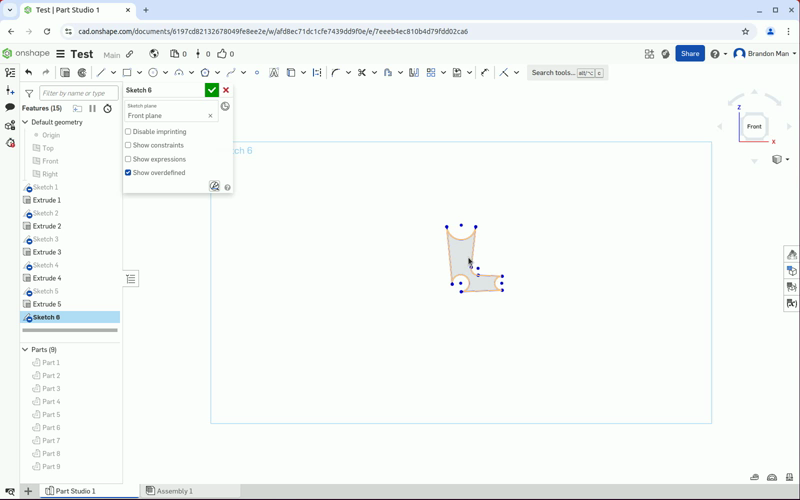
scroll(6)
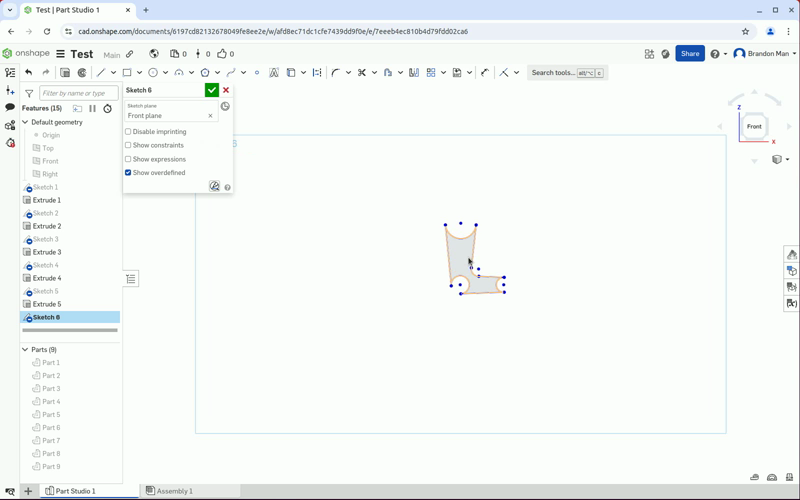
scroll(6)
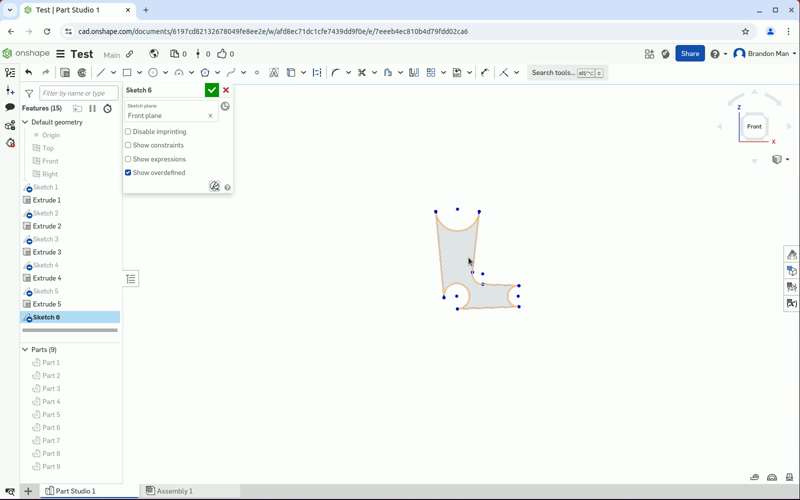
scroll(6)
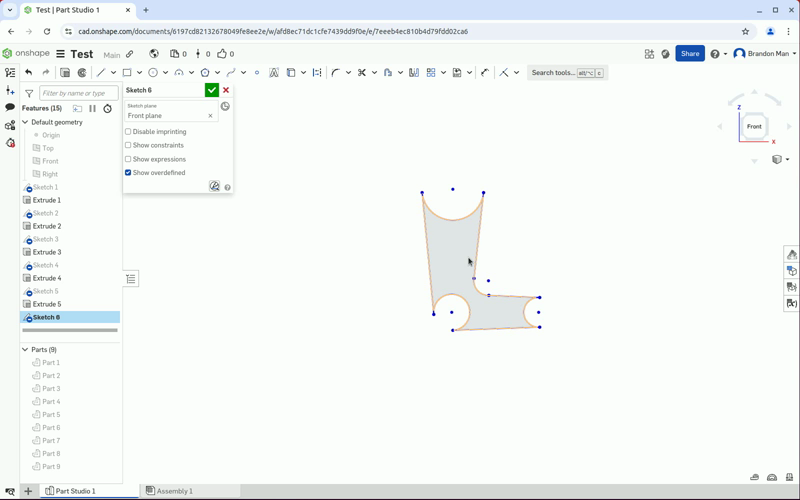
scroll(6)
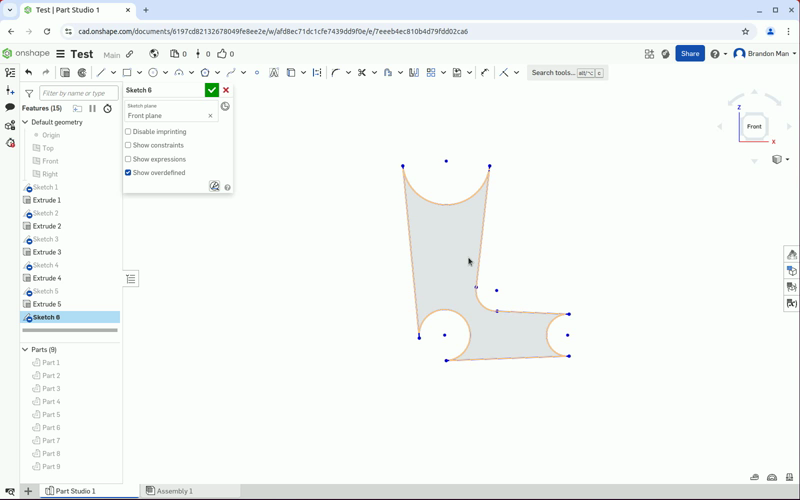
scroll(6)
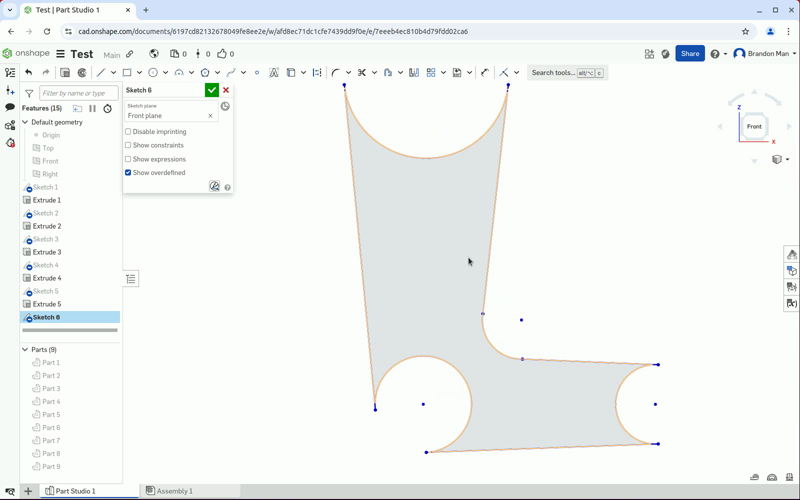
scroll(6)
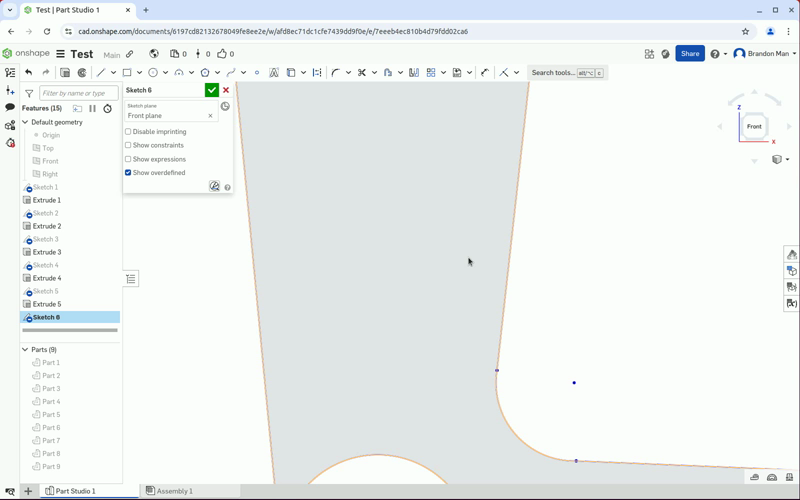
click(468, 257)
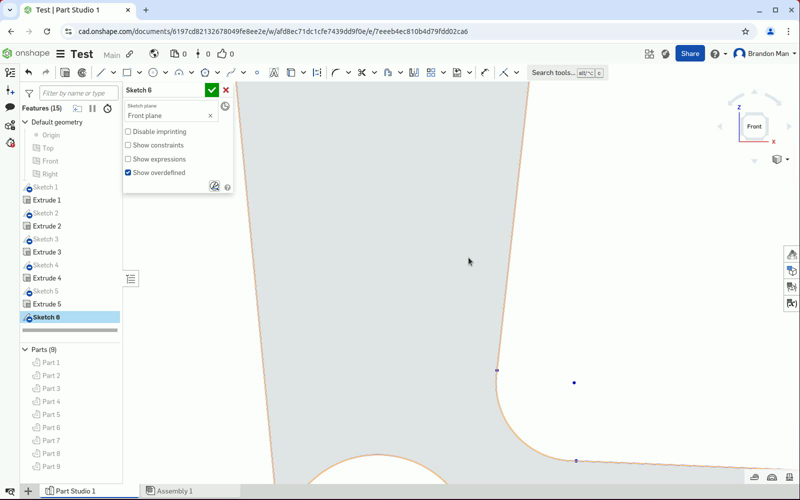
scroll(-6)
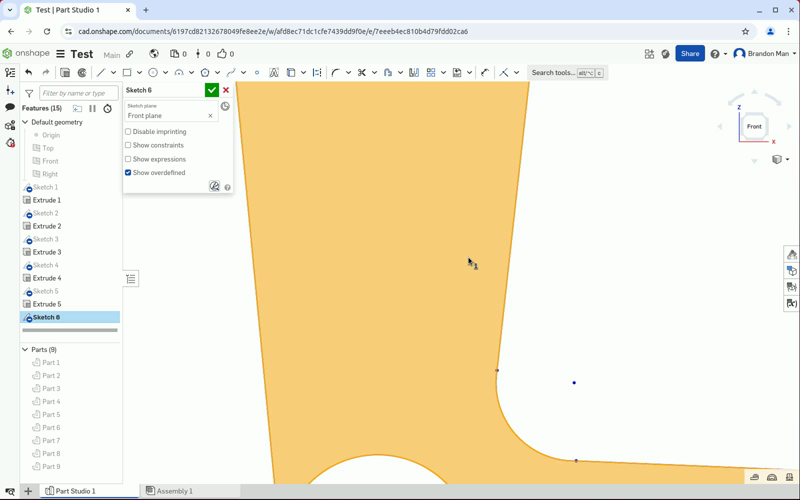
scroll(-6)
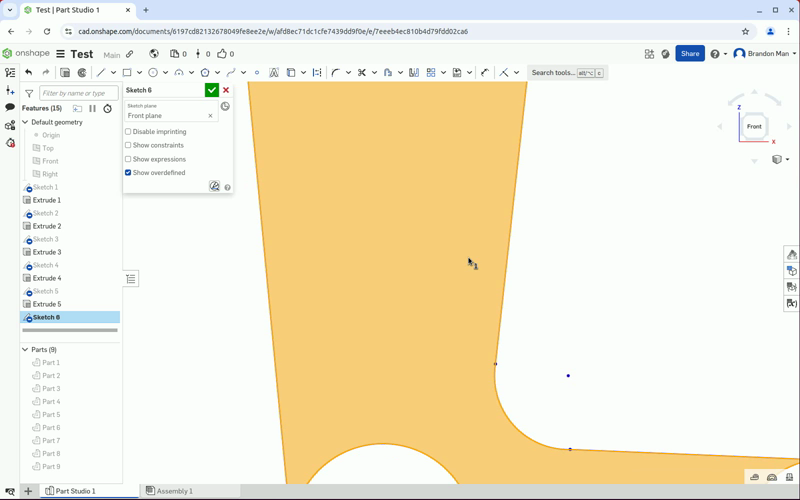
scroll(-6)
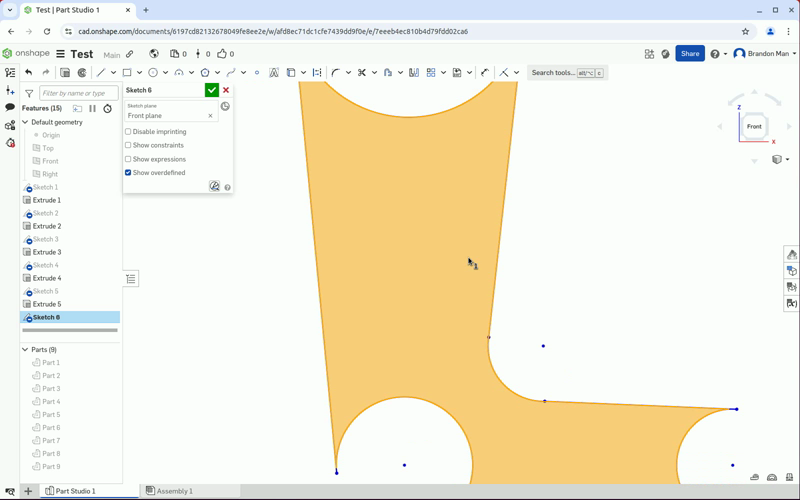
scroll(-6)
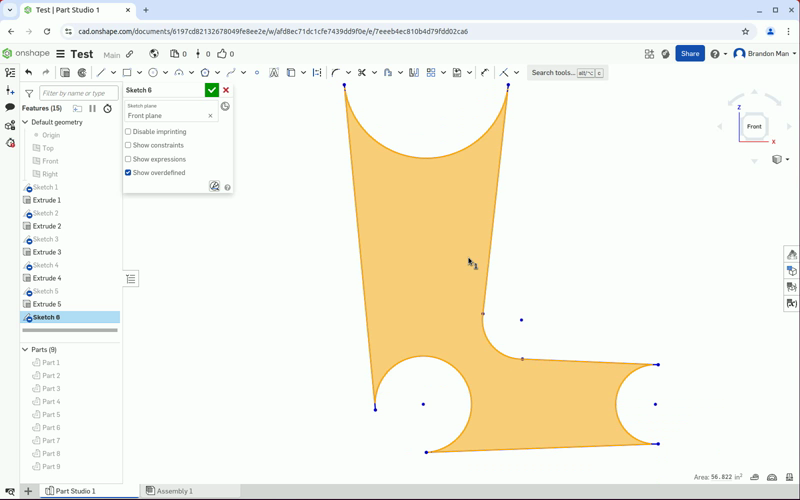
scroll(-6)
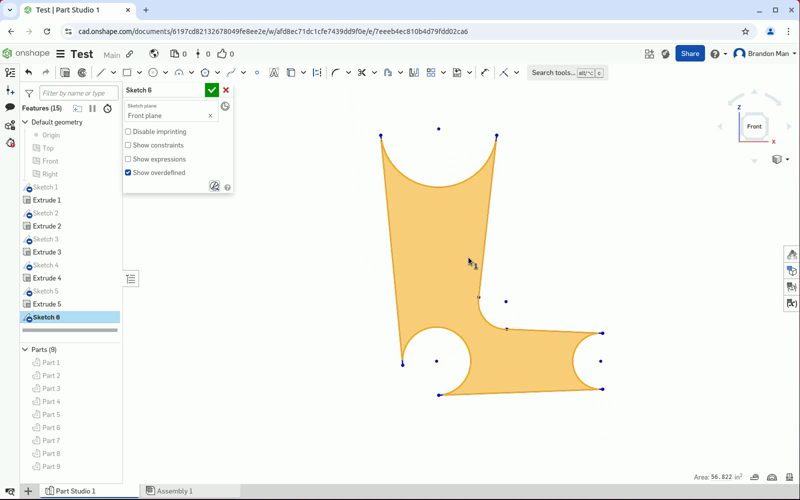
scroll(-6)
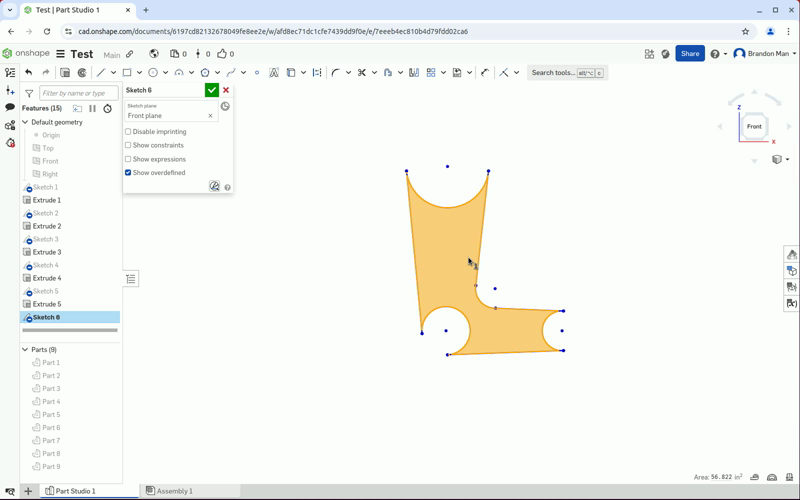
scroll(-6)
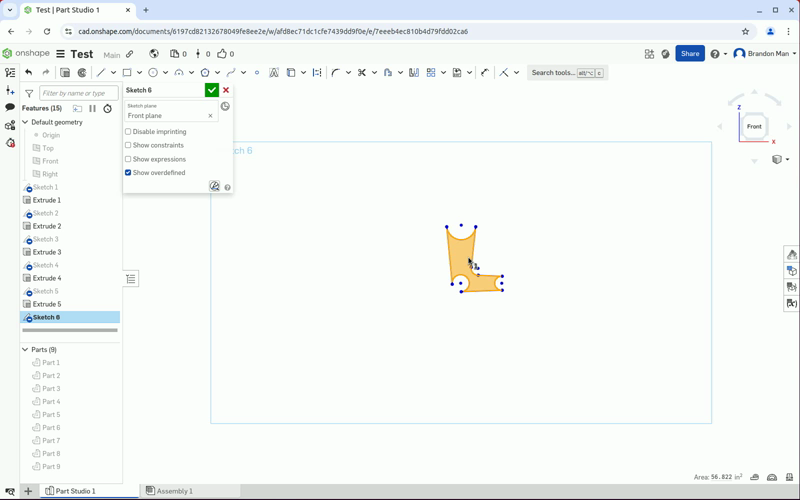
mouse_move(73, 352)
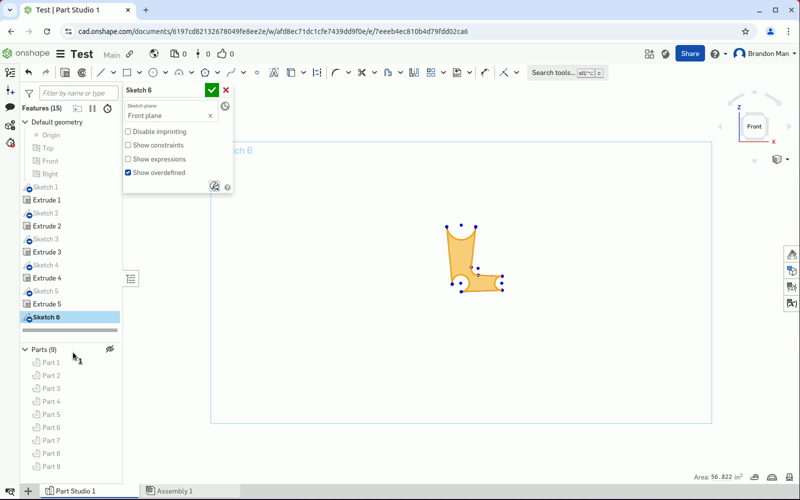
key(shift+y)
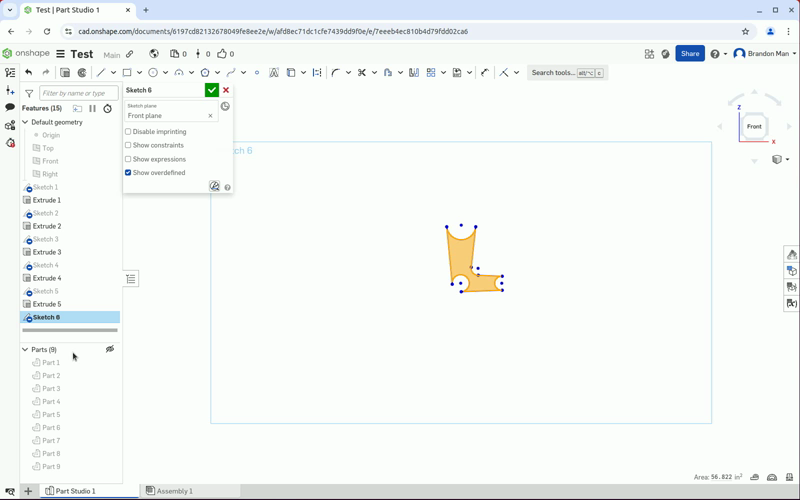
key(shift+e)
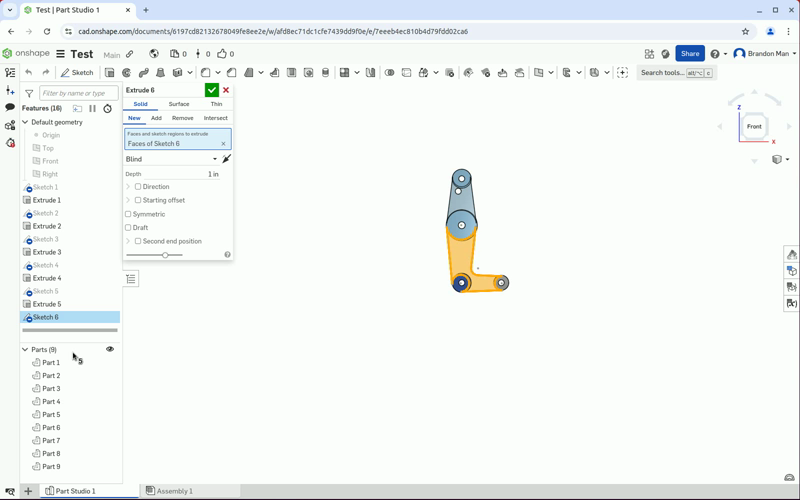
mouse_move(143, 106)
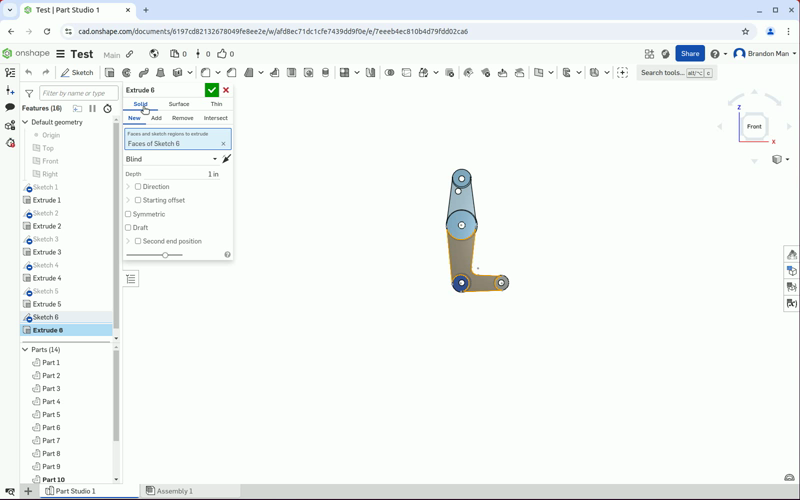
click(143, 106)
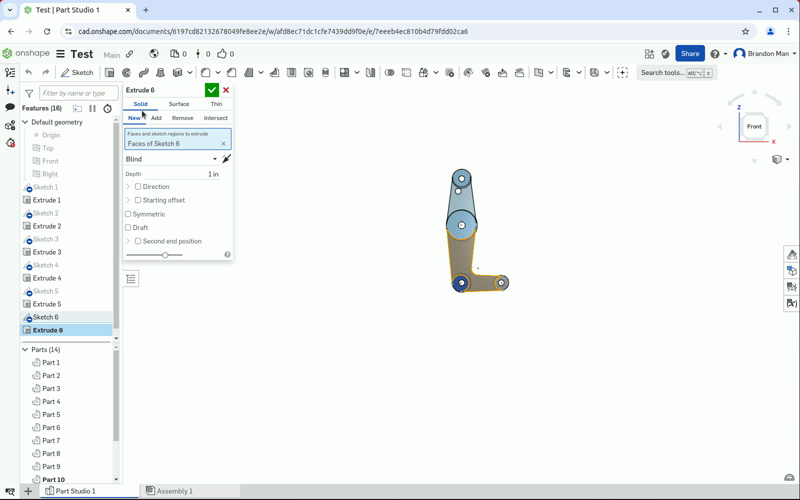
mouse_move(137, 120)
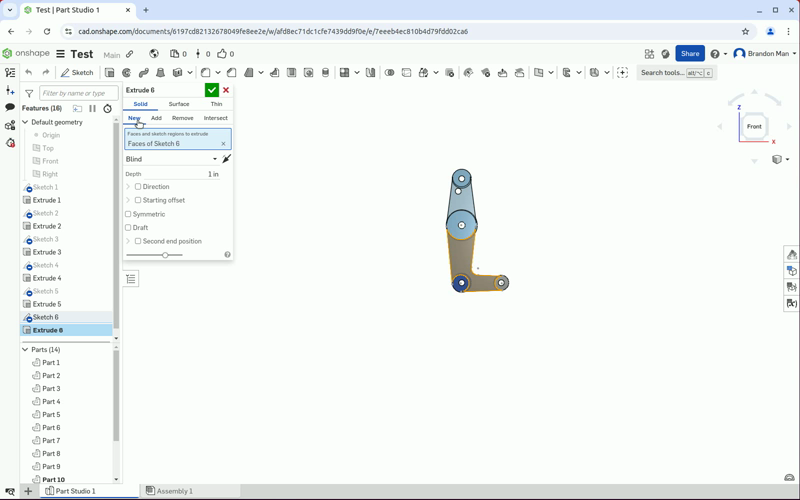
click(137, 120)
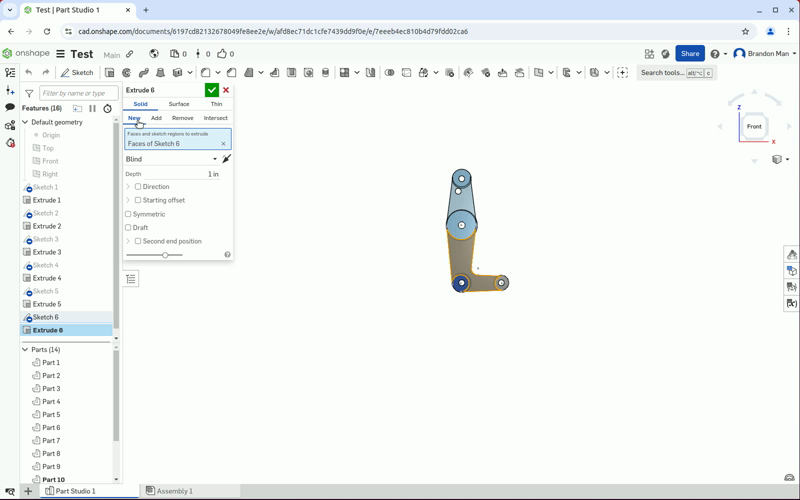
key(tab, 4)
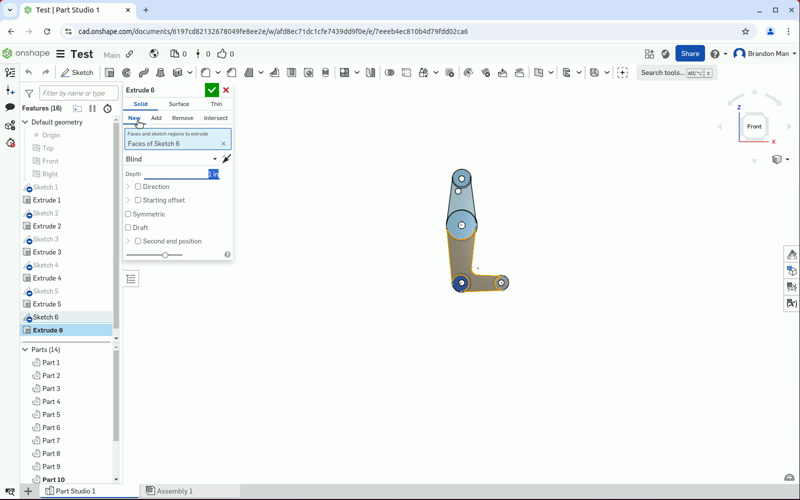
text(0.481)
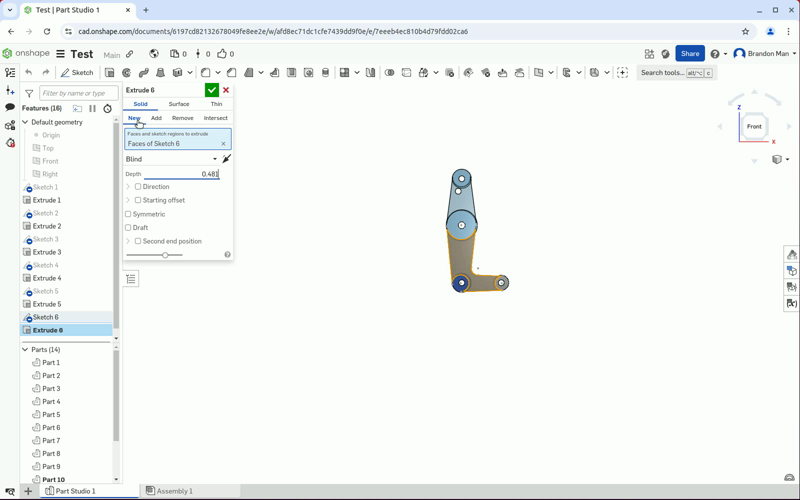
key(enter)
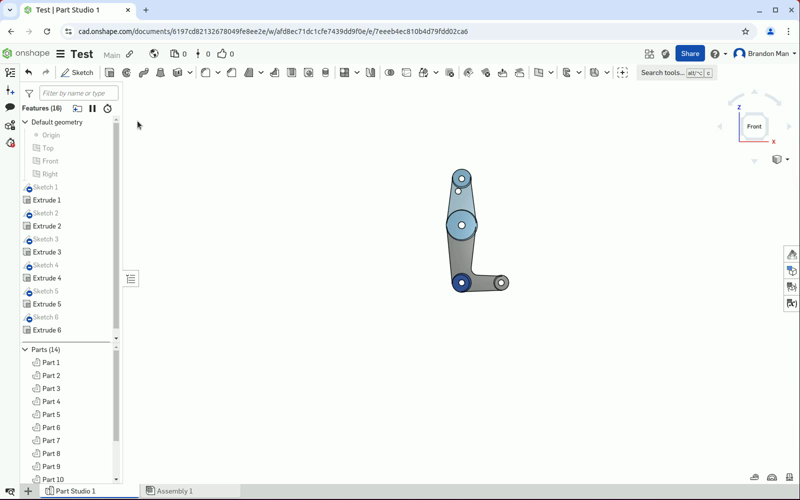
key(shift+h)
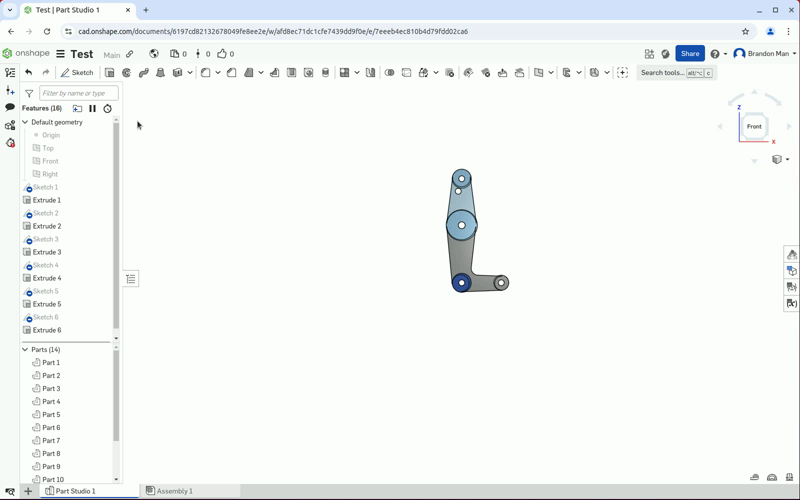
key(shift+h)
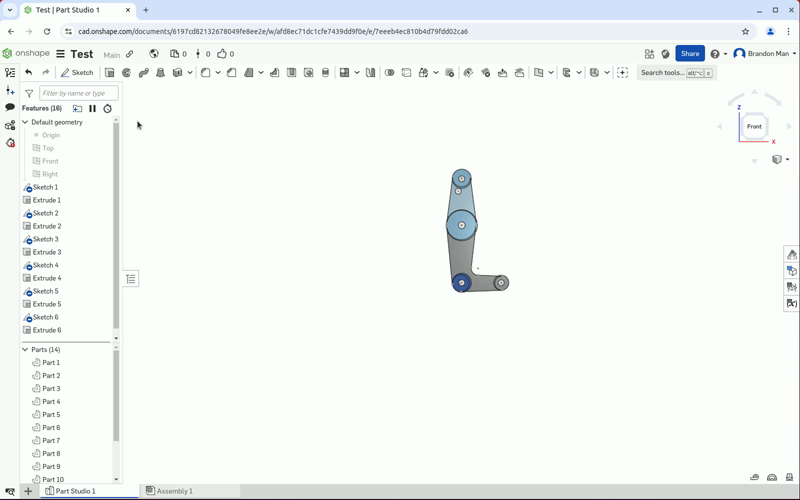
key(shift+7)
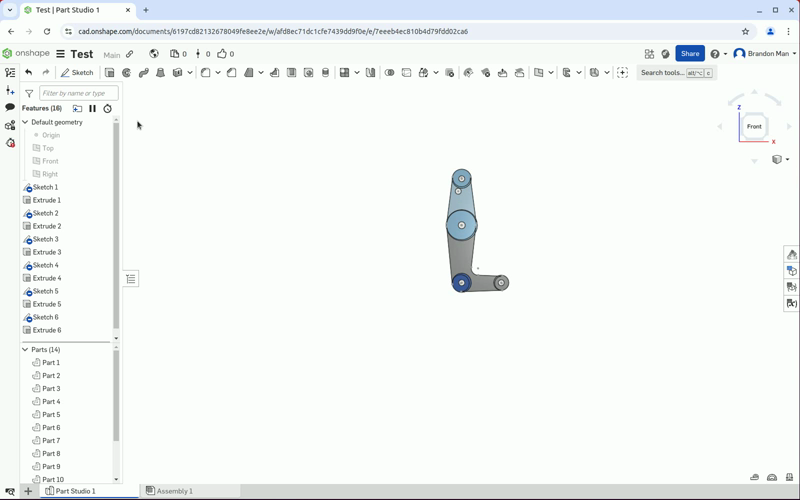
key(left, 2)
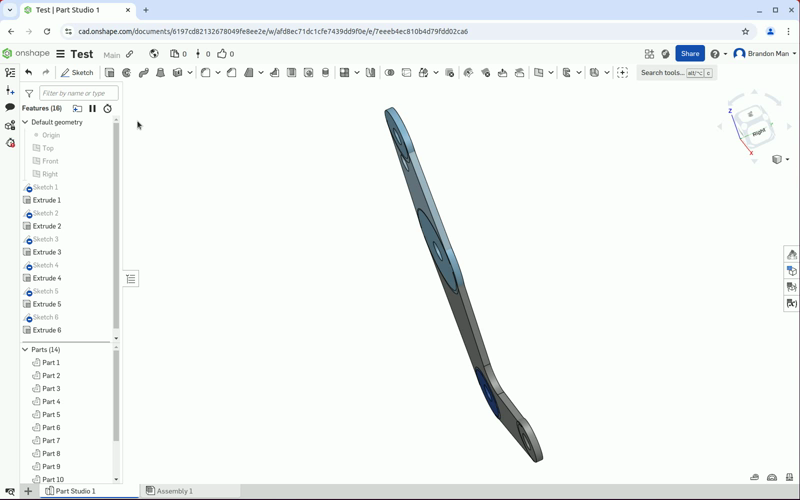
key(down, 2)
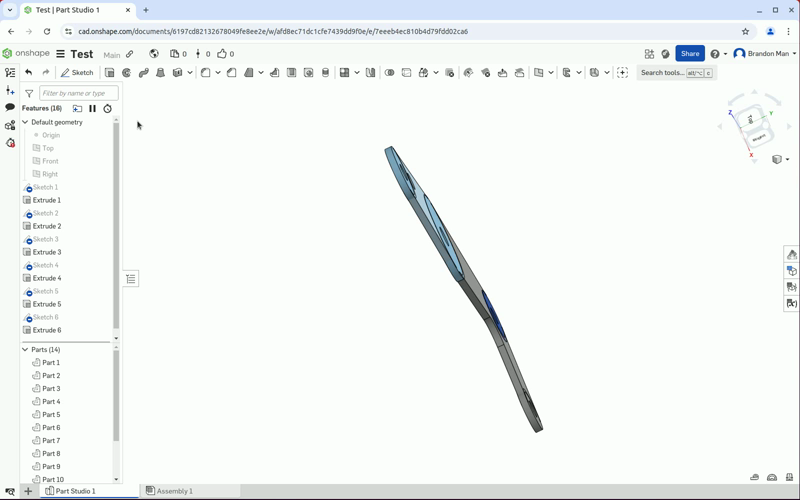
key(up, 2)
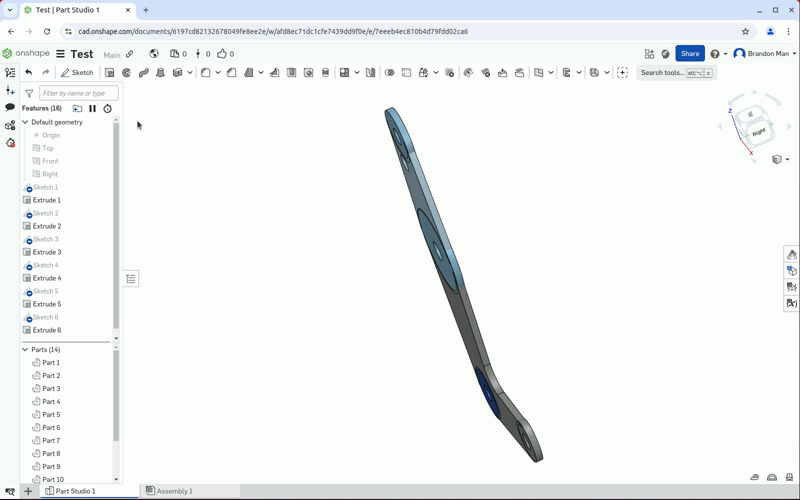
key(right, 2)
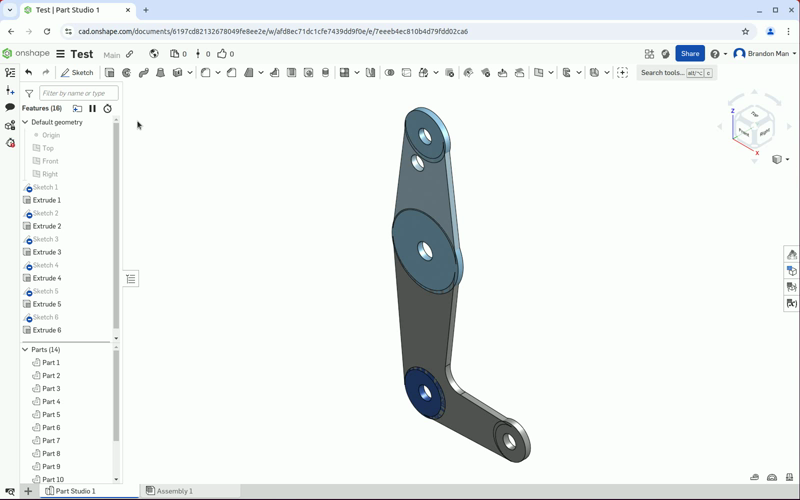
mouse_move(69, 189)
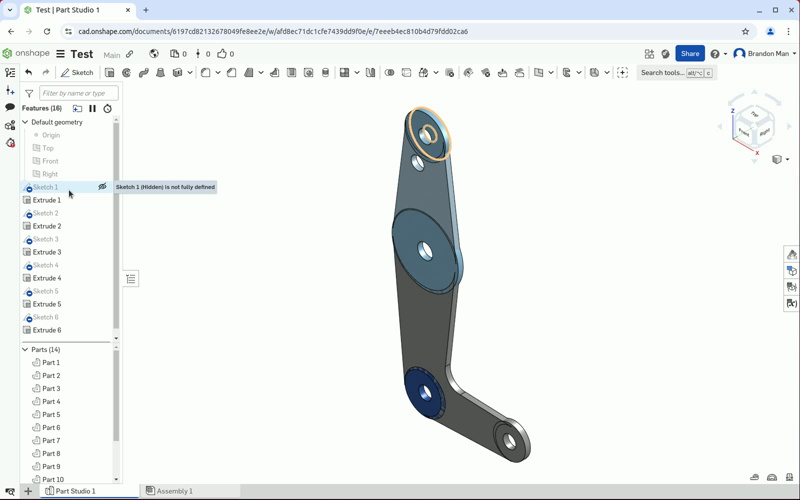
click(69, 189)